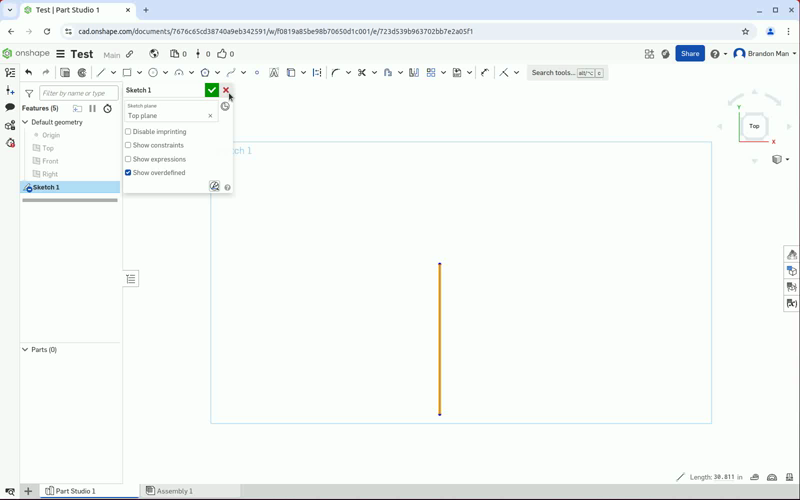
key(shift+h)
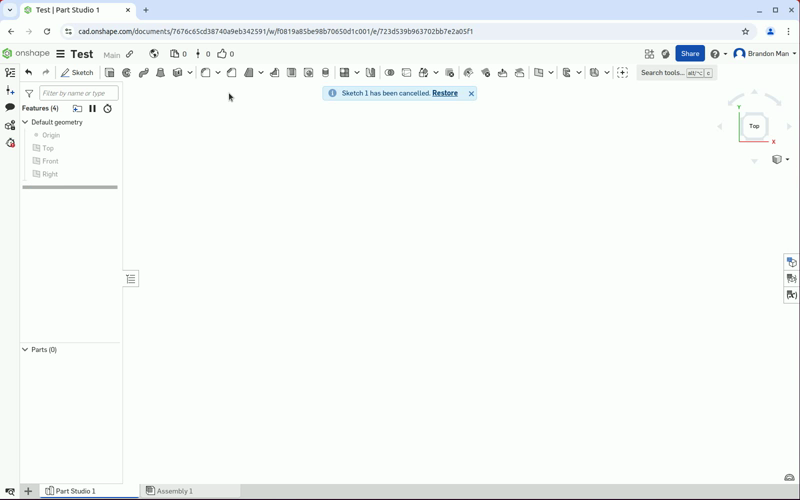
mouse_move(73, 352)
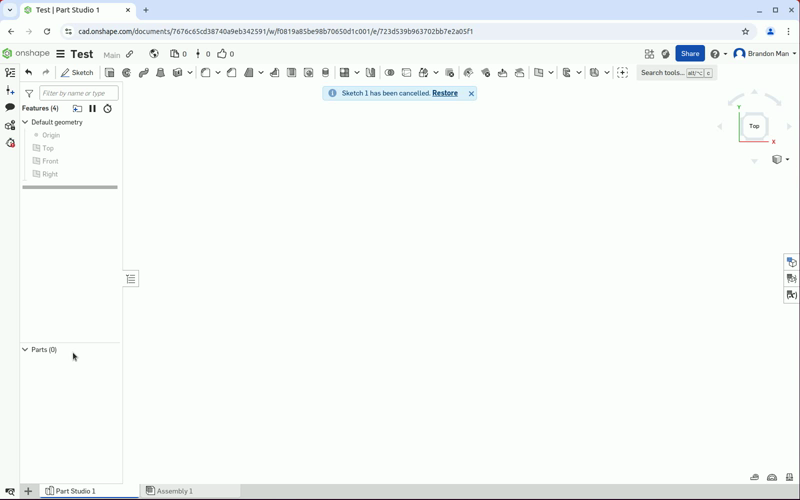
key(y)
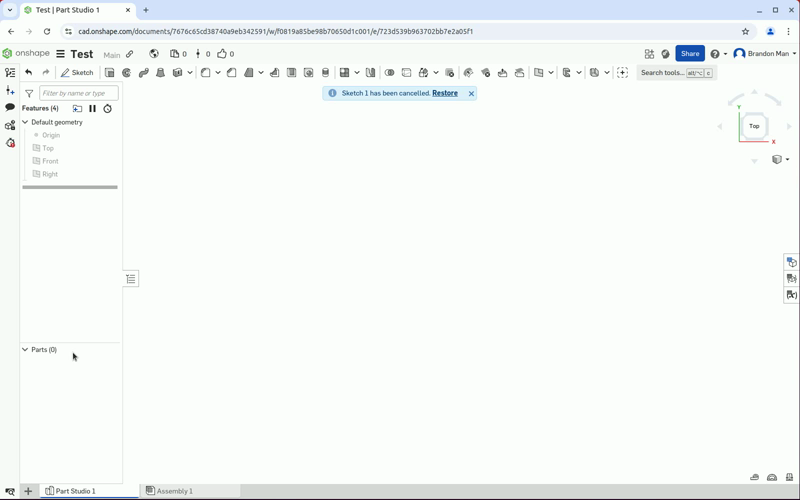
key(shift+p)
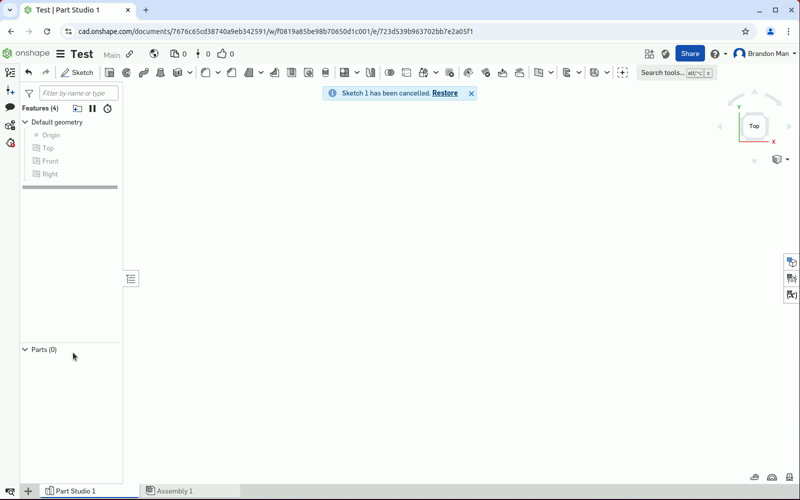
key(space)
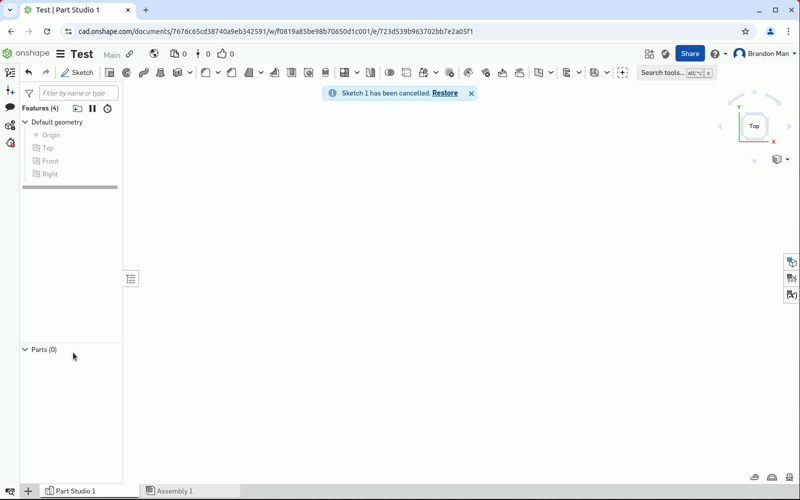
key_down(shift)
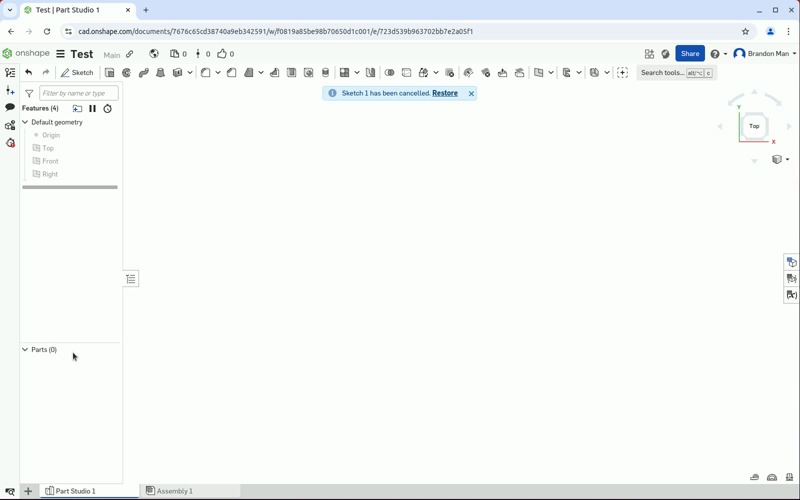
key(up)
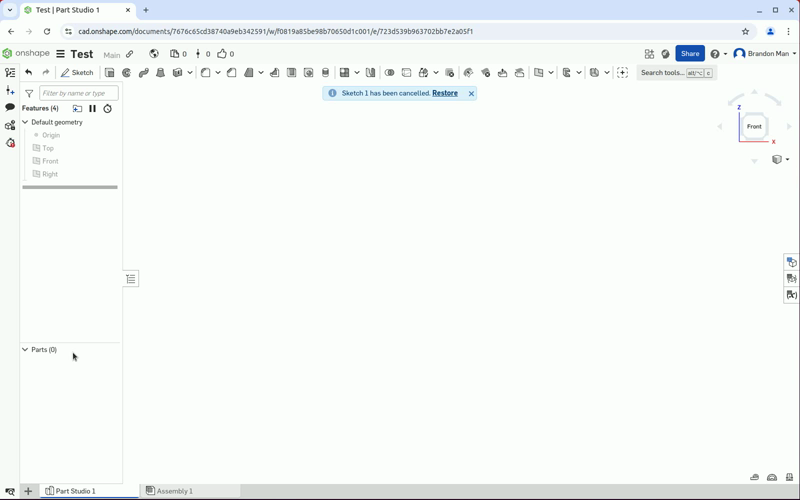
key_up(shift)
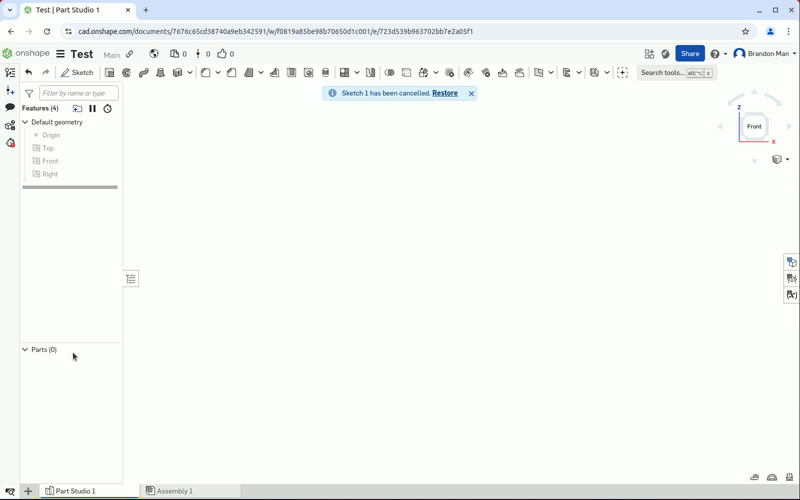
mouse_move(73, 352)
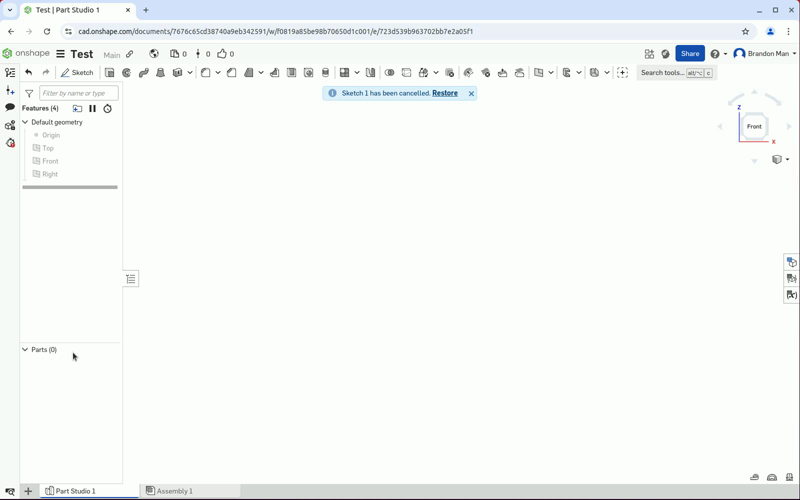
key(shift+y)
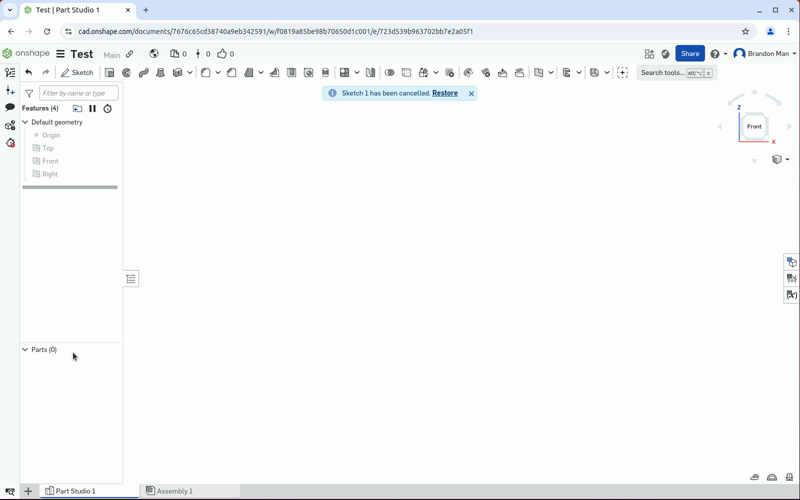
key(shift+s)
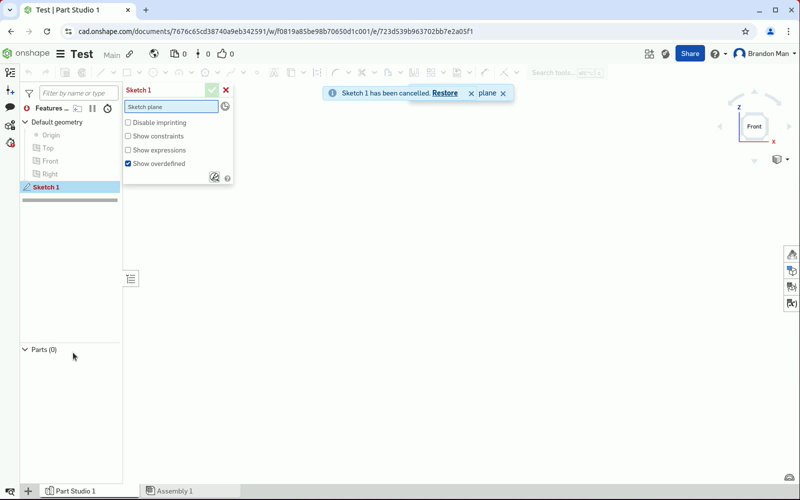
mouse_move(73, 163)
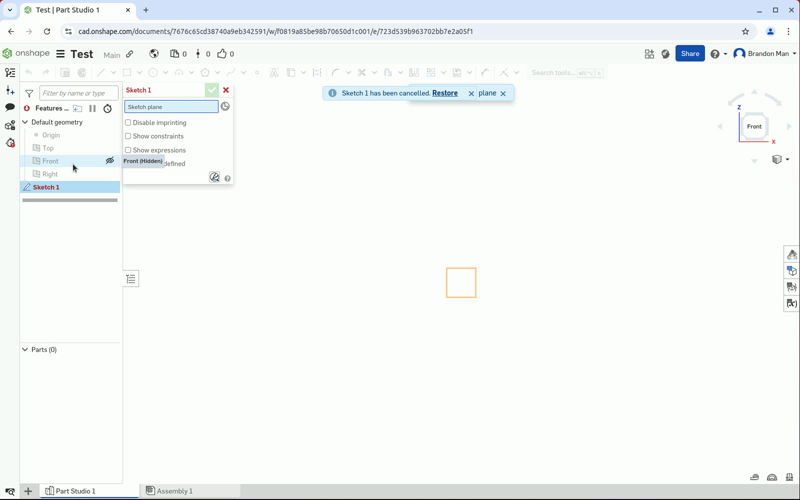
click(73, 163)
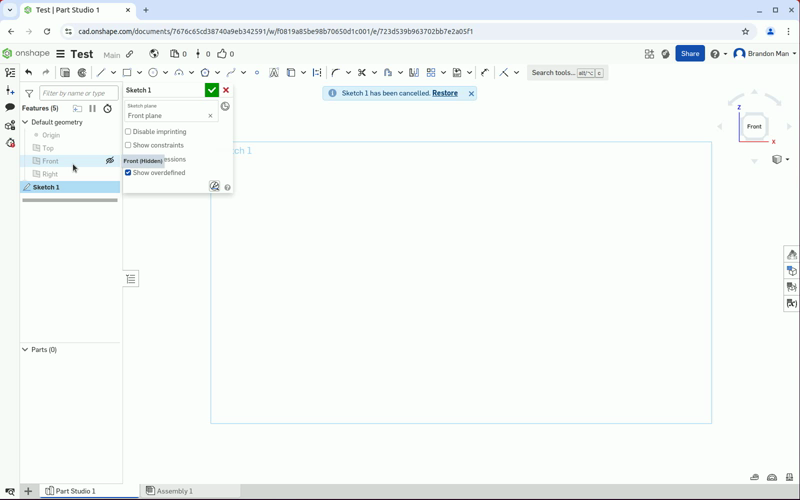
mouse_move(73, 352)
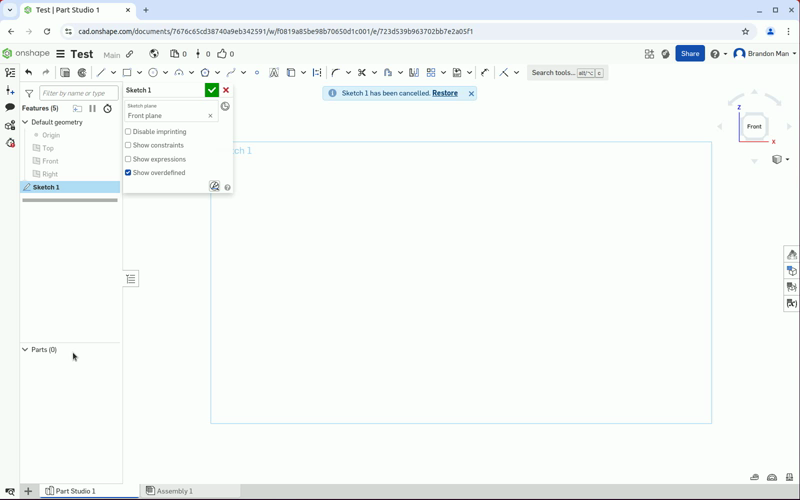
key(y)
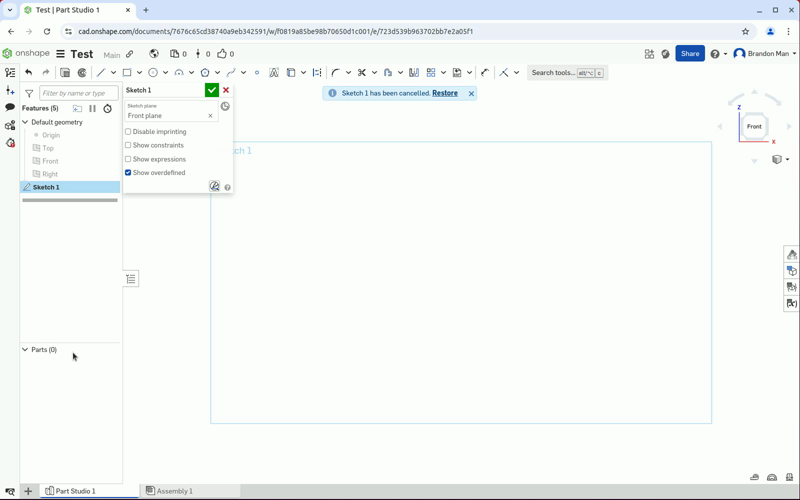
key(l)
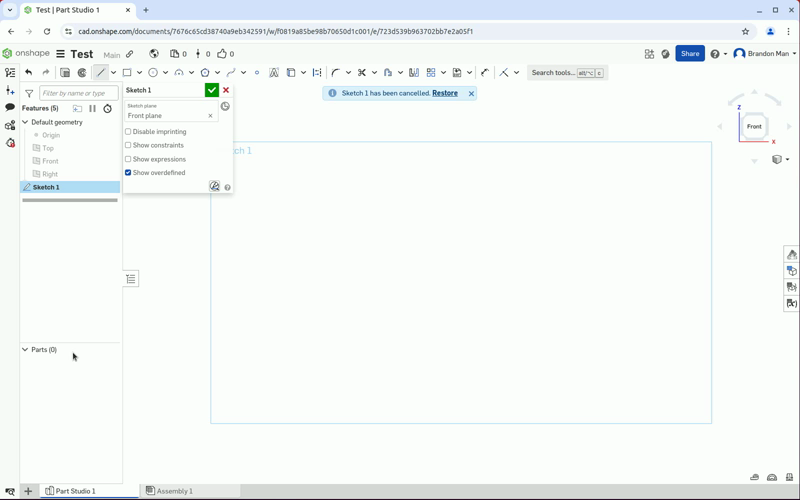
key_down(shift)
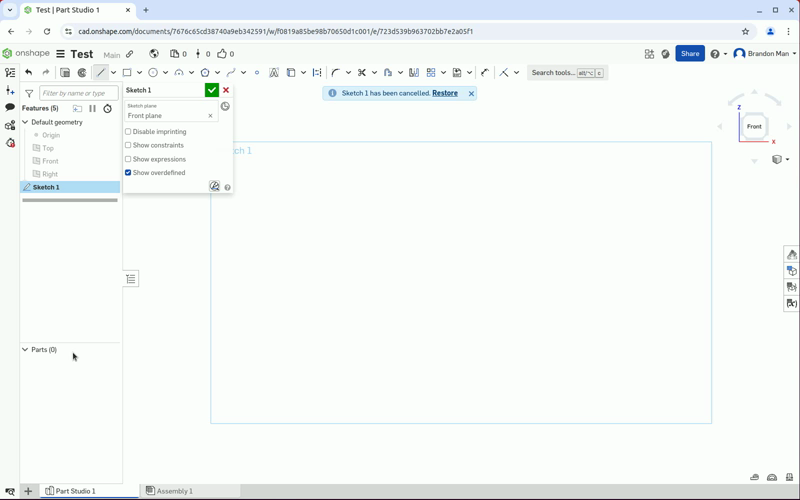
mouse_move(434, 282)
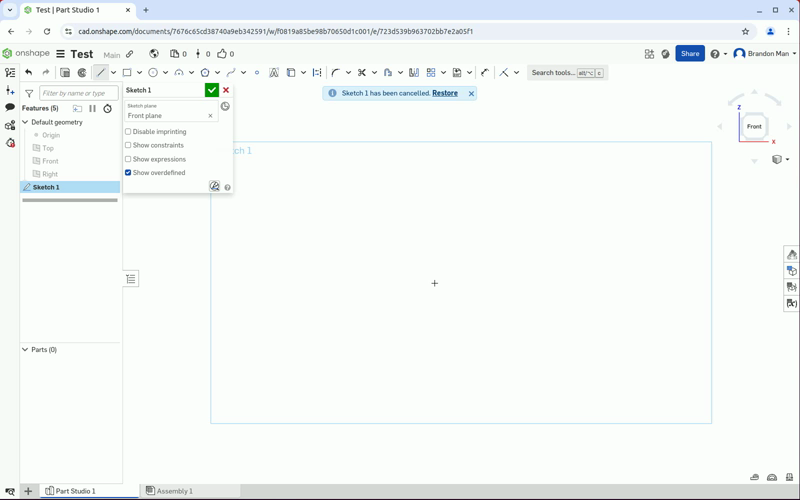
click(434, 282)
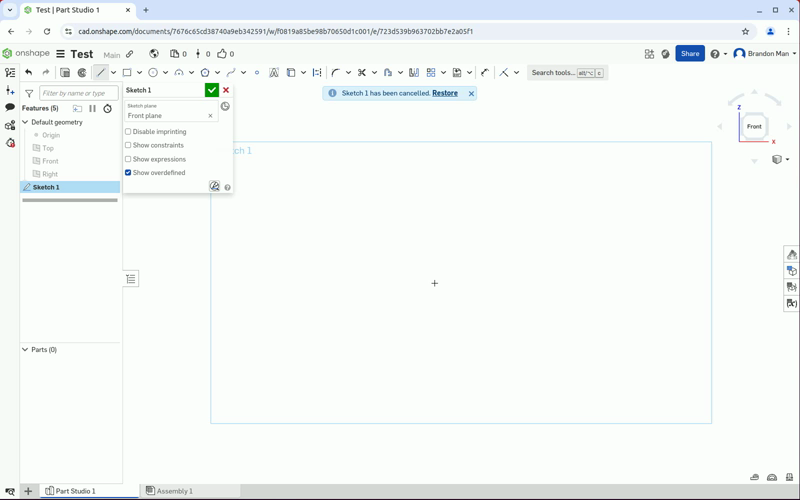
key_up(shift)
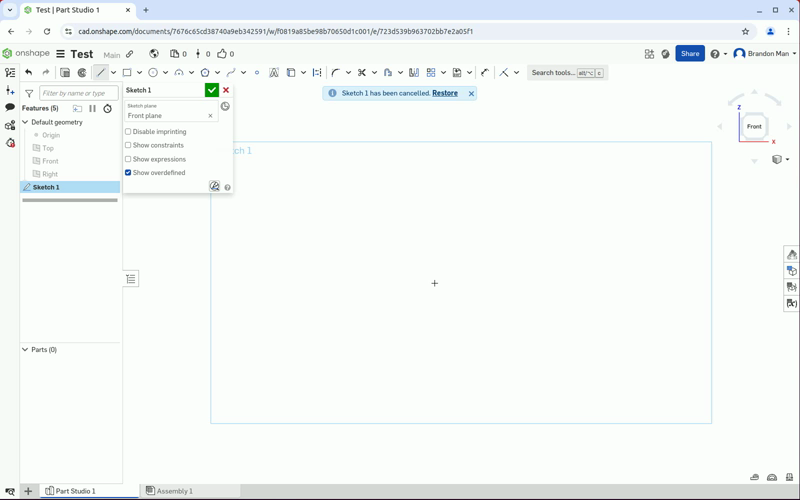
key_down(shift)
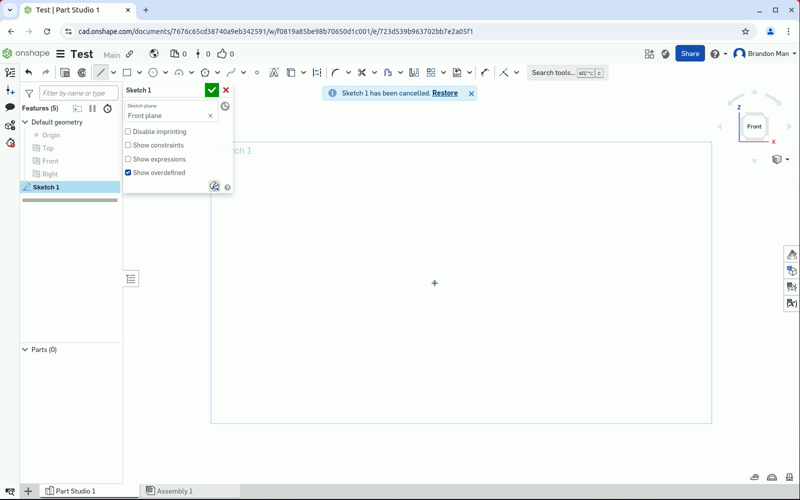
mouse_move(464, 282)
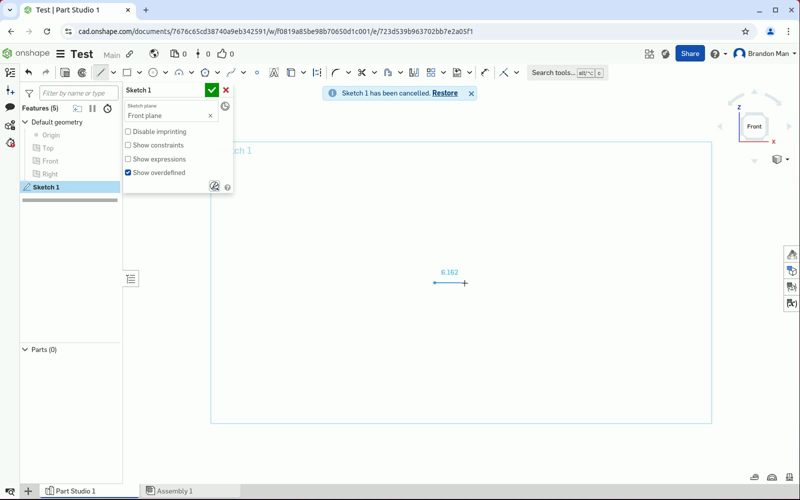
mouse_move(452, 282)
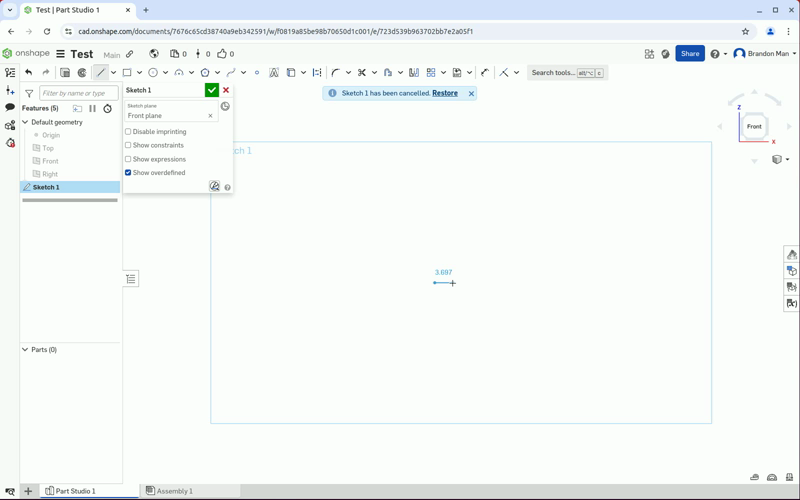
click(452, 282)
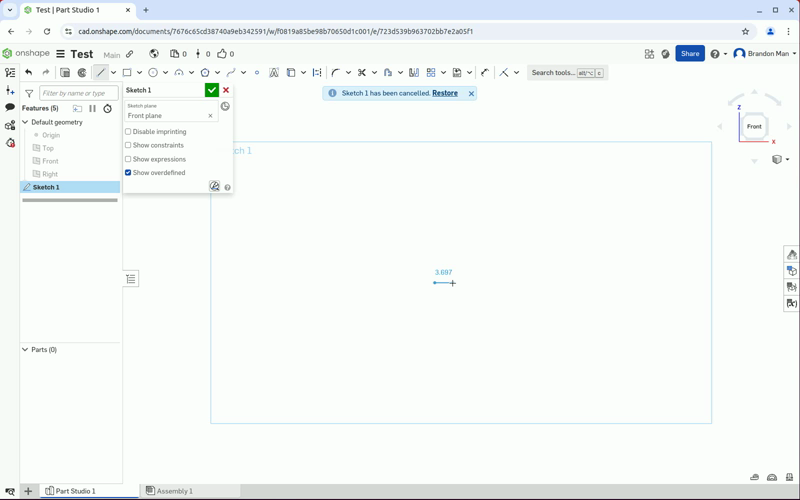
key_up(shift)
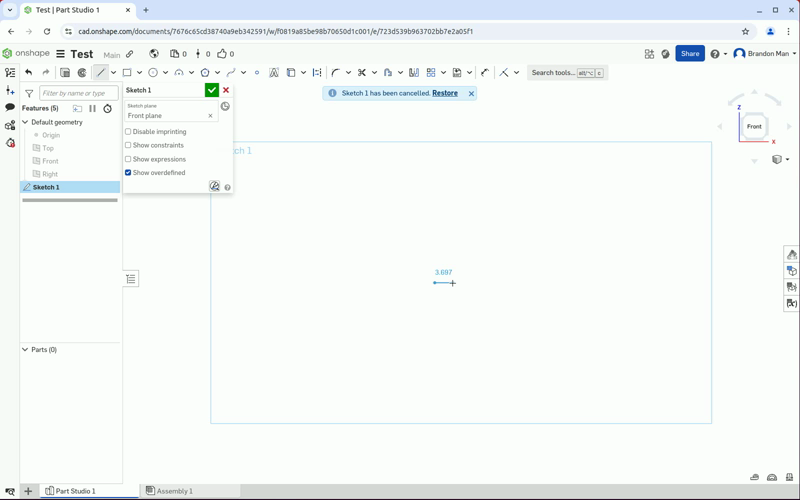
key(esc)
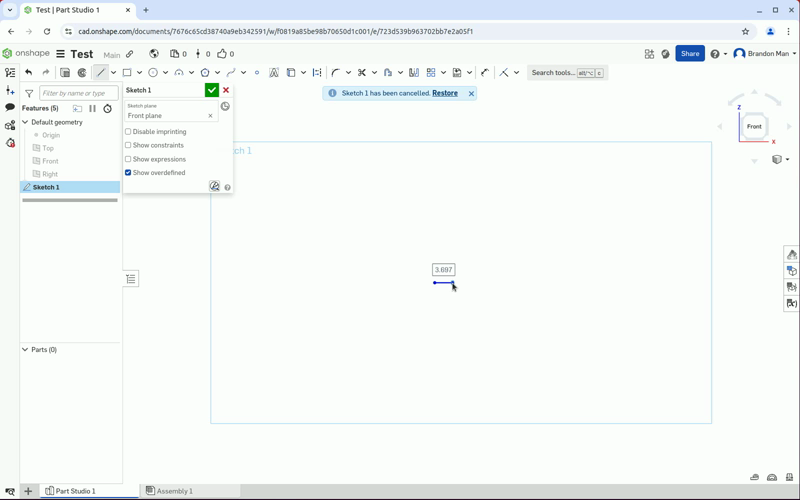
key(a)
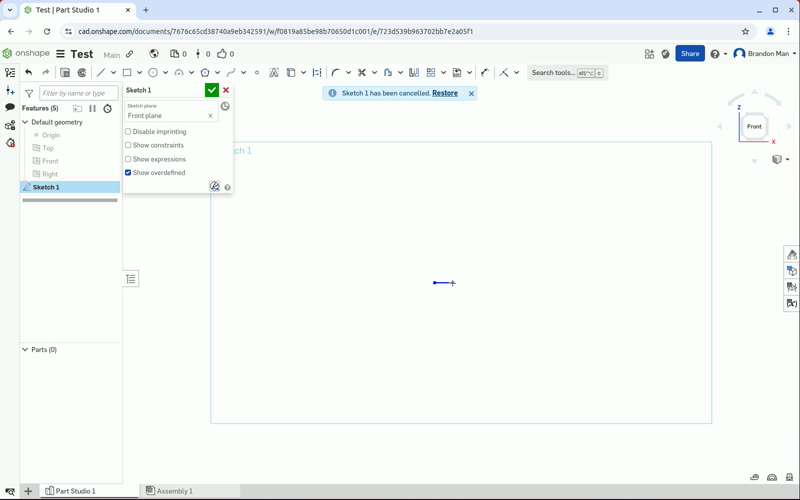
mouse_move(452, 282)
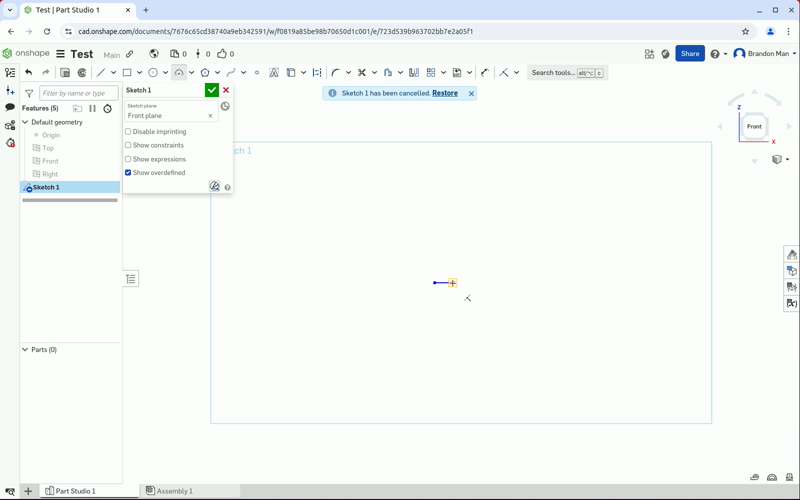
click(452, 282)
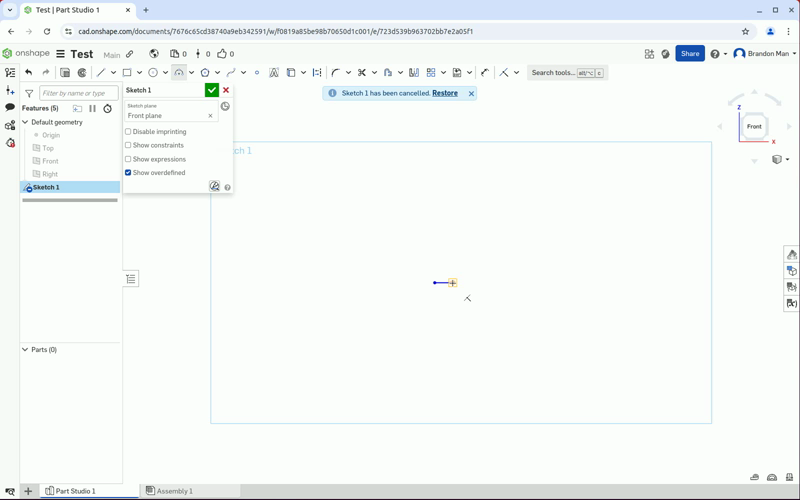
key_down(shift)
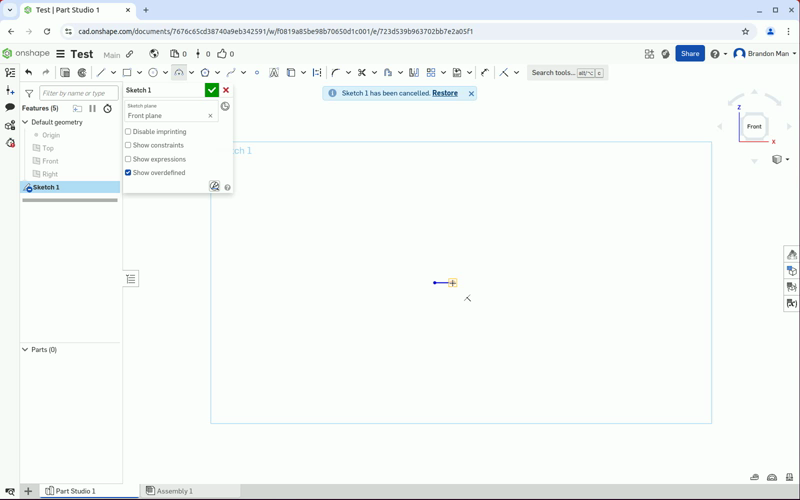
mouse_move(469, 282)
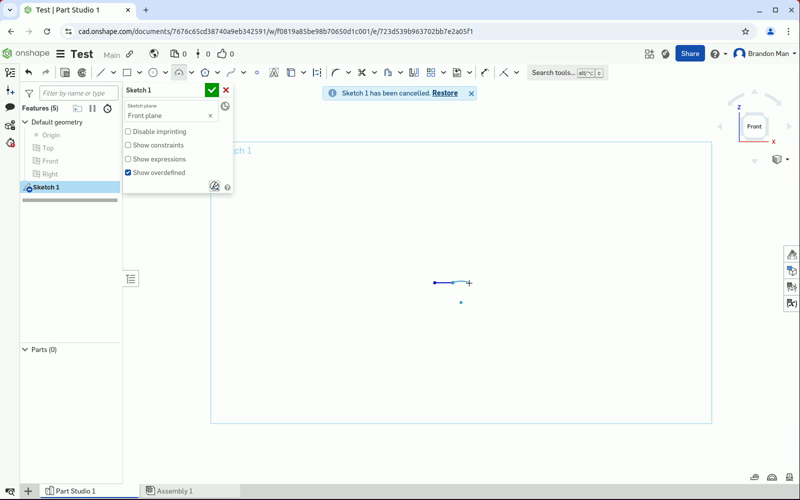
click(469, 282)
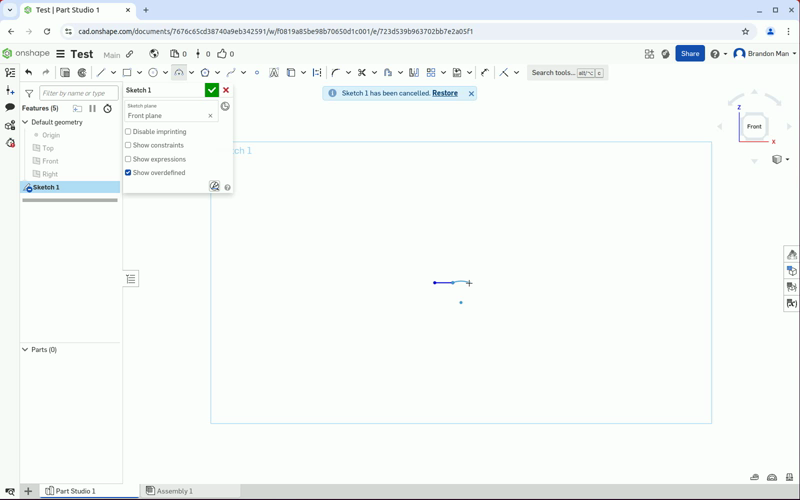
mouse_move(461, 274)
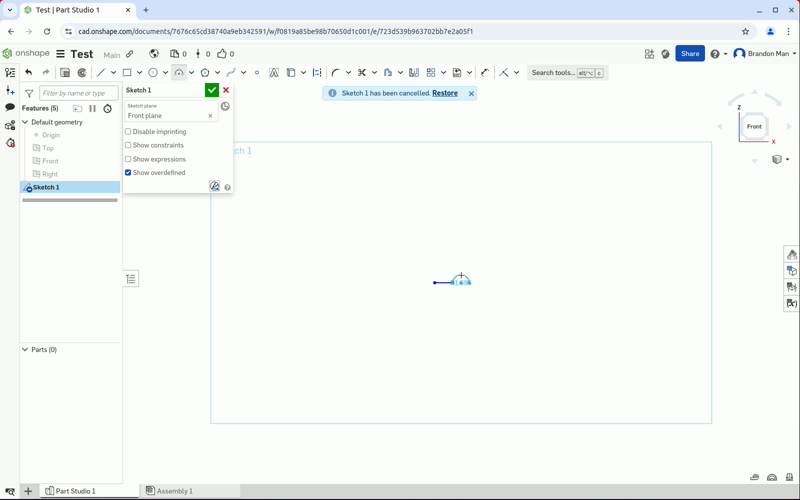
click(461, 274)
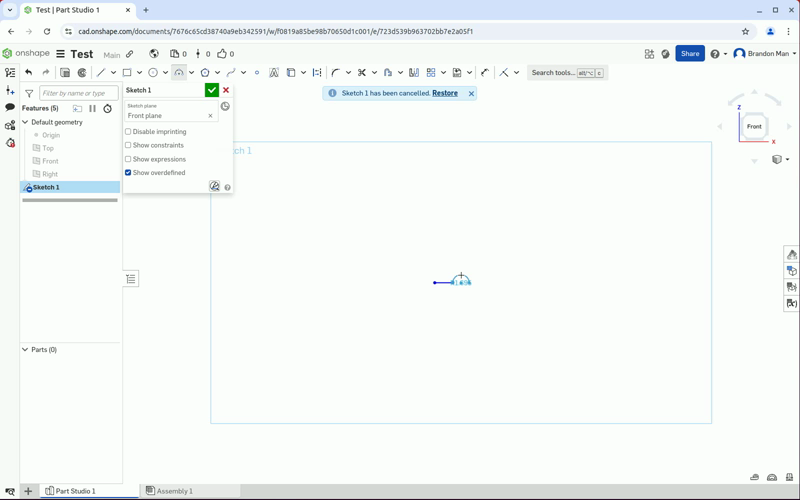
key_up(shift)
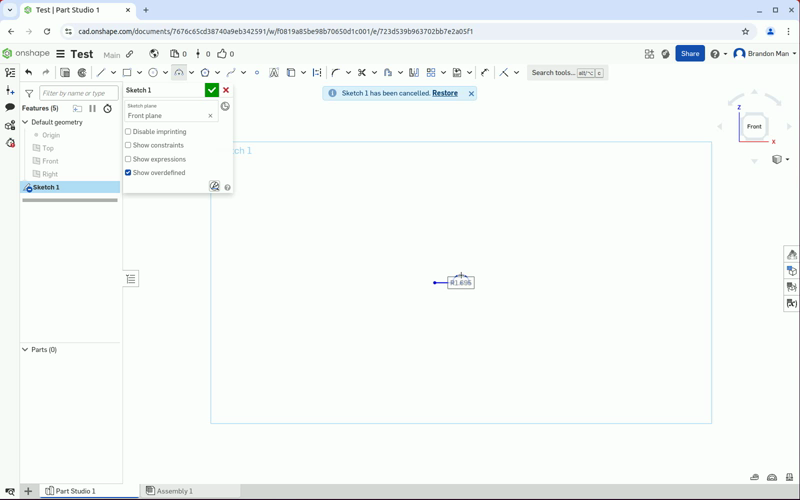
key(esc)
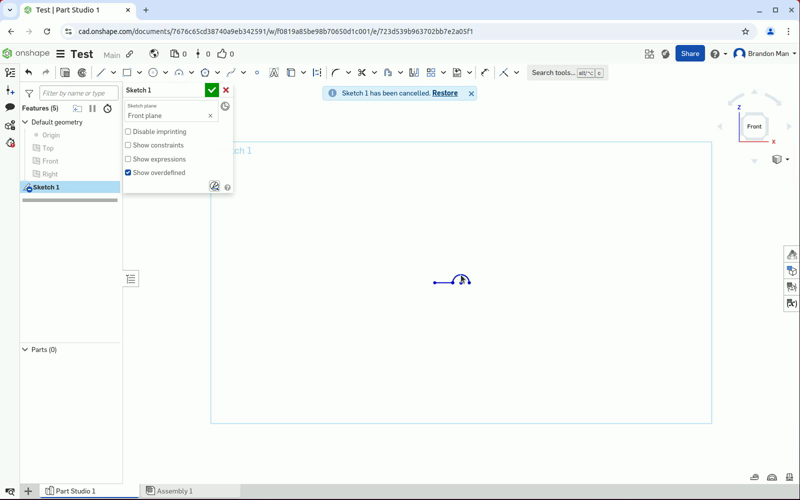
key(l)
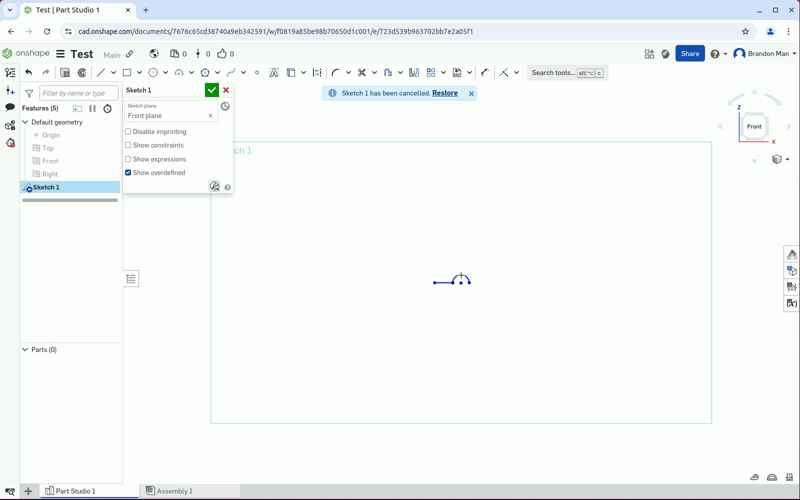
mouse_move(469, 282)
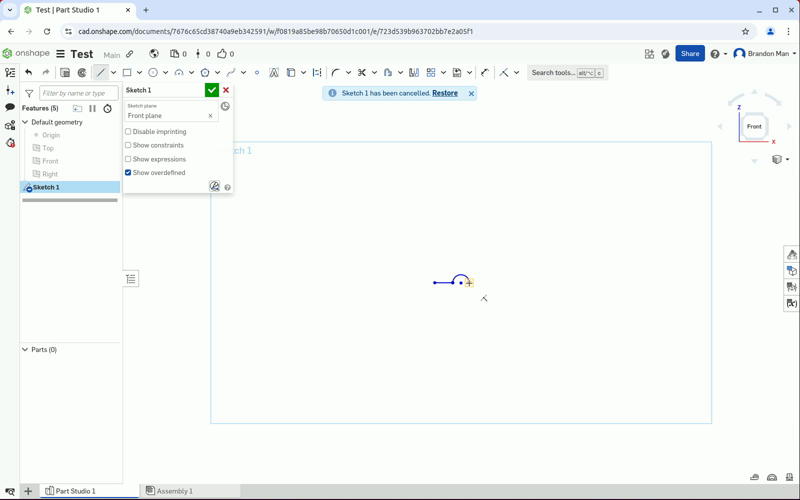
click(469, 282)
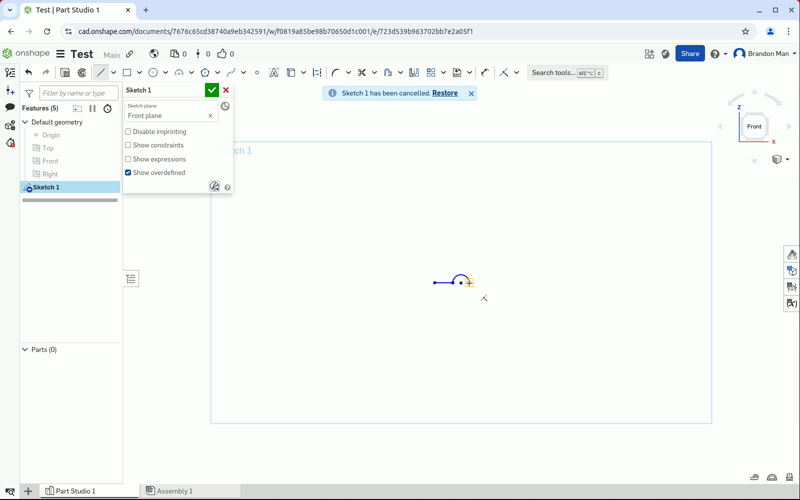
key_down(shift)
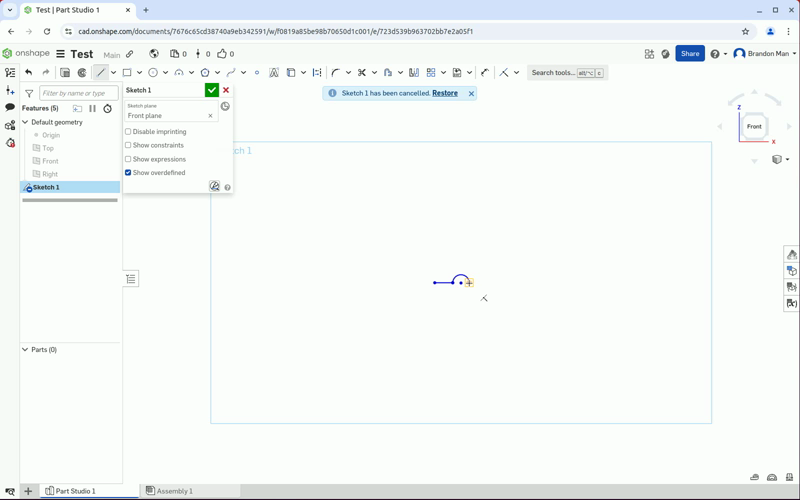
mouse_move(499, 282)
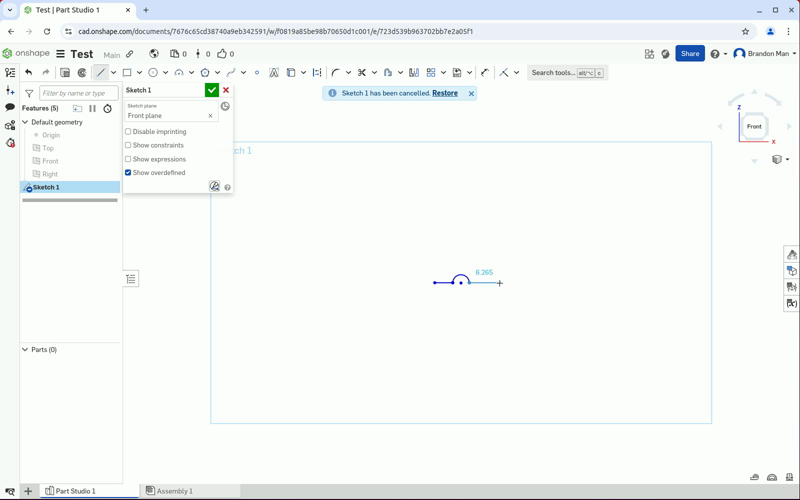
mouse_move(487, 282)
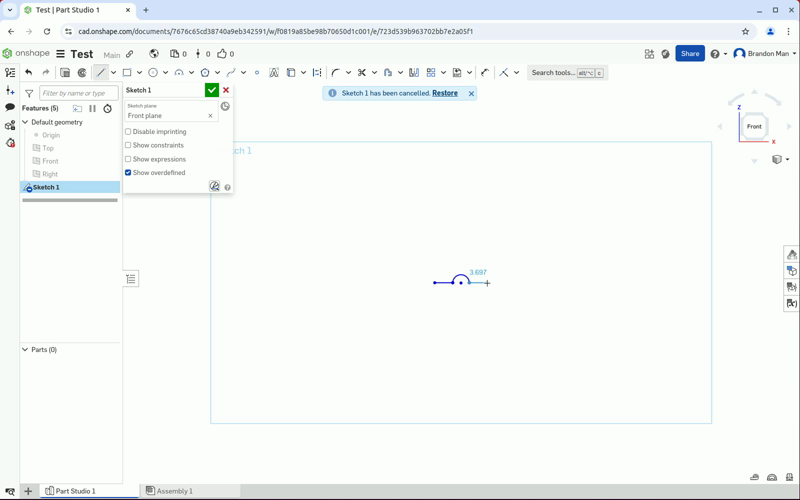
click(487, 282)
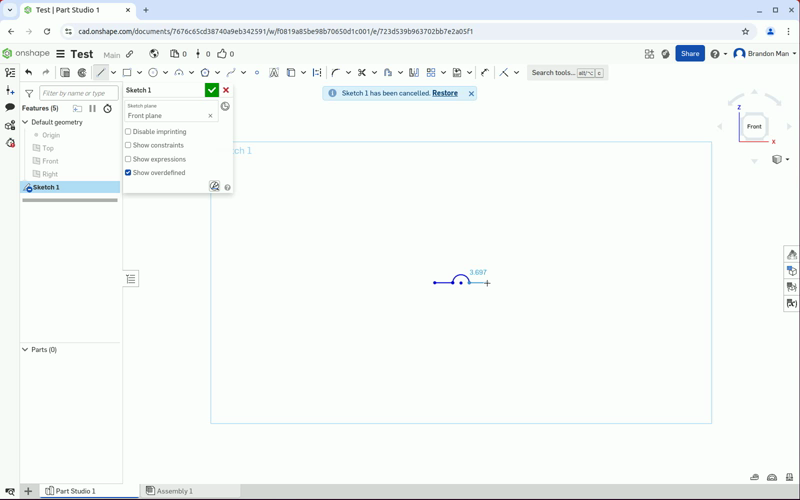
key_up(shift)
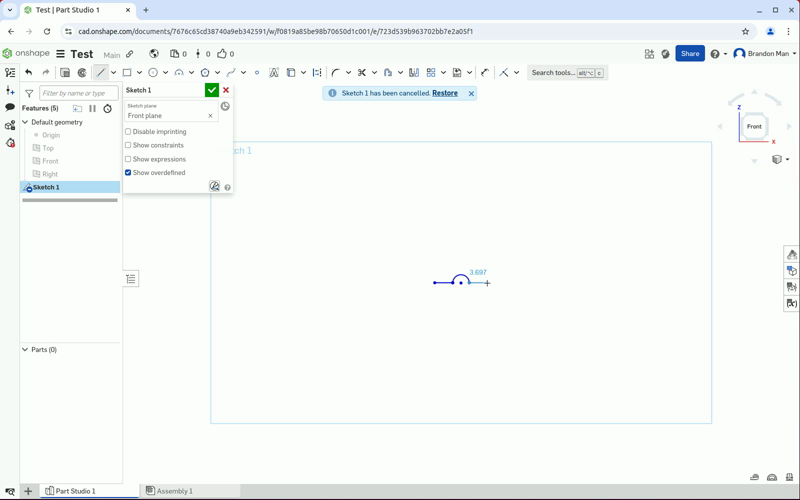
key(esc)
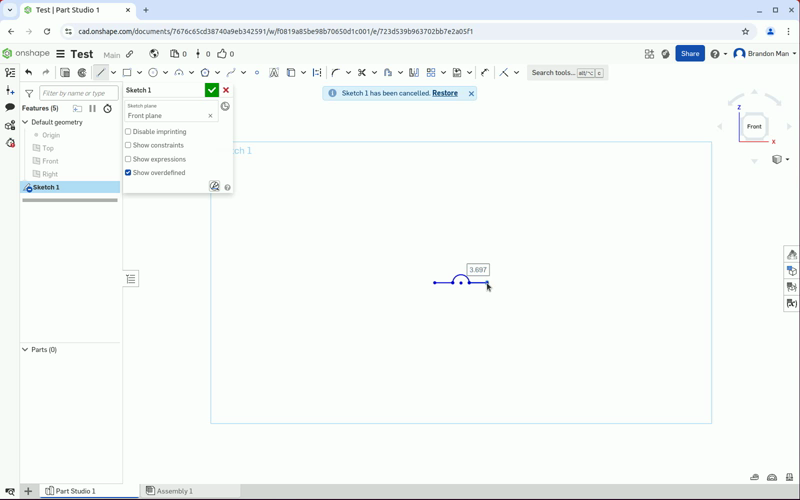
key(a)
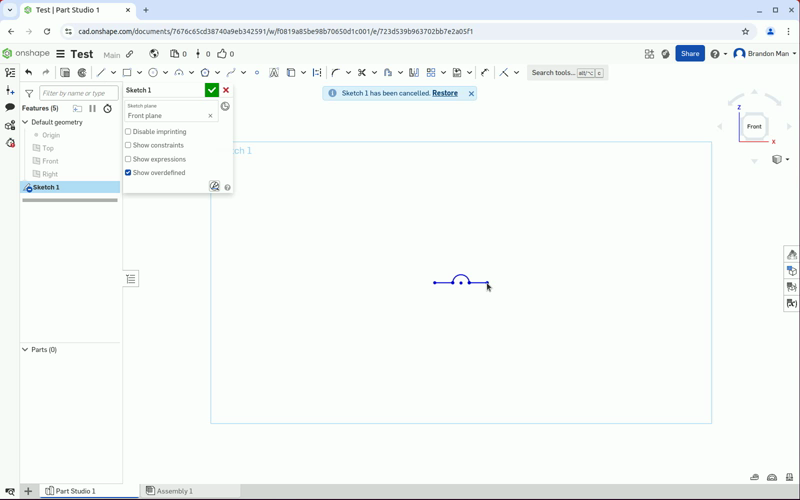
mouse_move(487, 282)
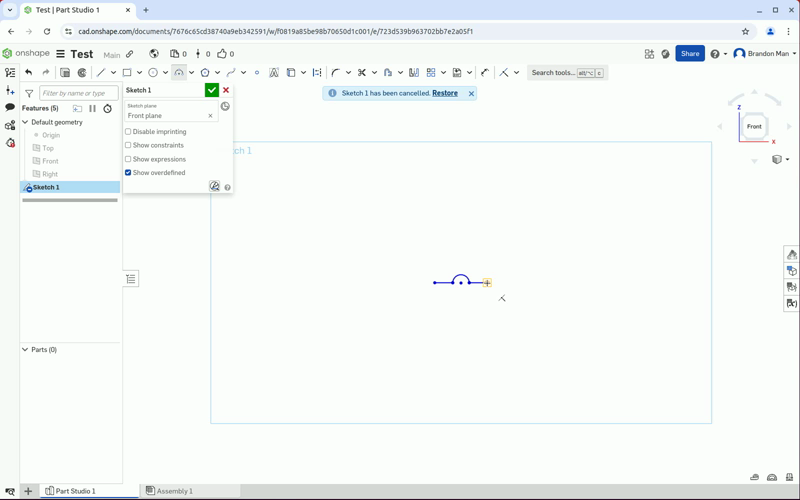
click(487, 282)
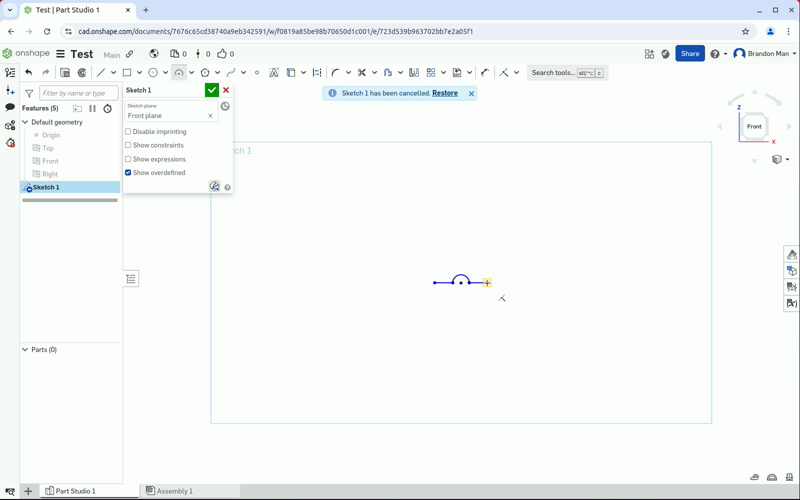
mouse_move(434, 282)
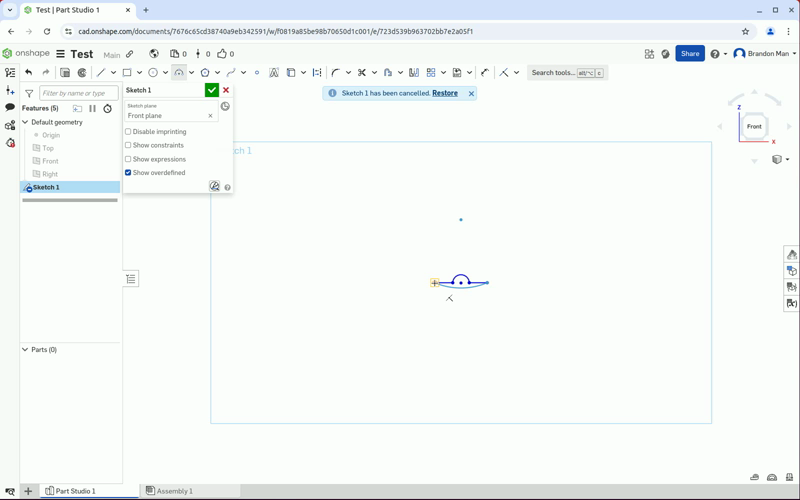
click(434, 282)
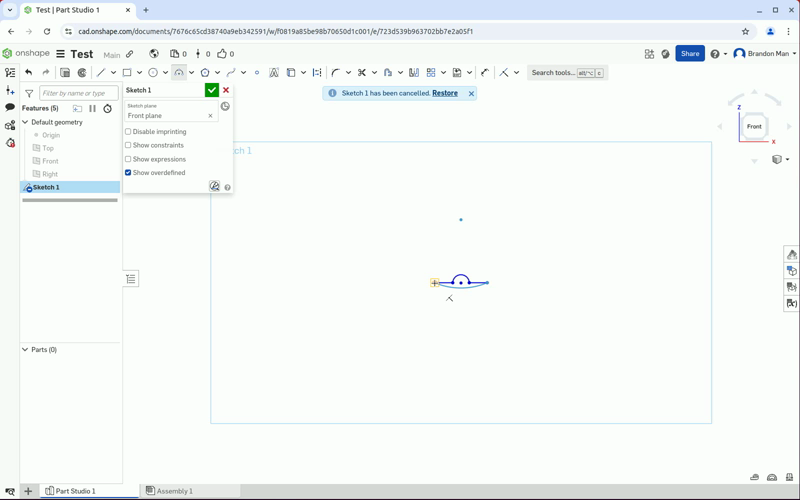
key_down(shift)
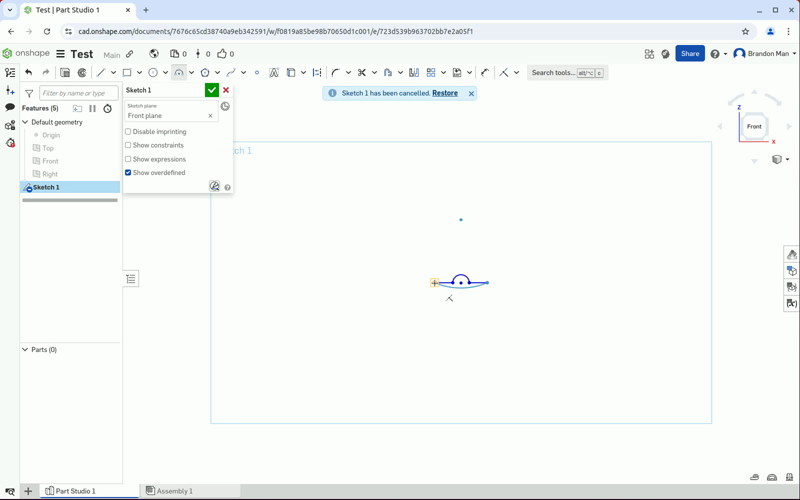
mouse_move(461, 256)
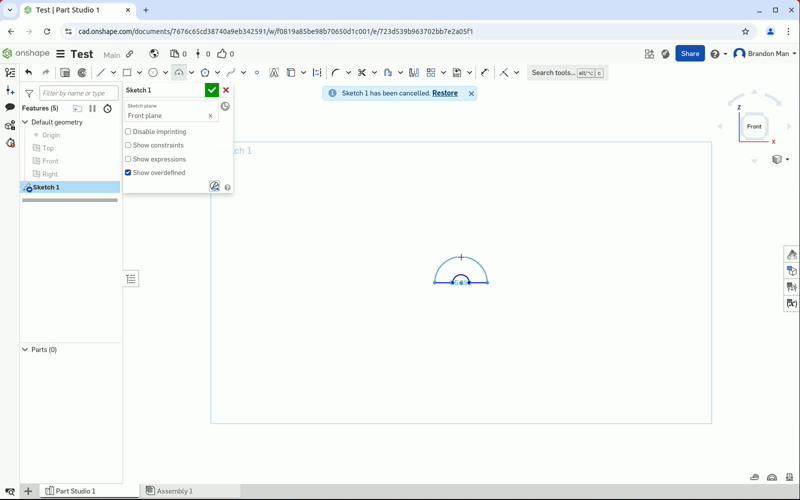
click(461, 256)
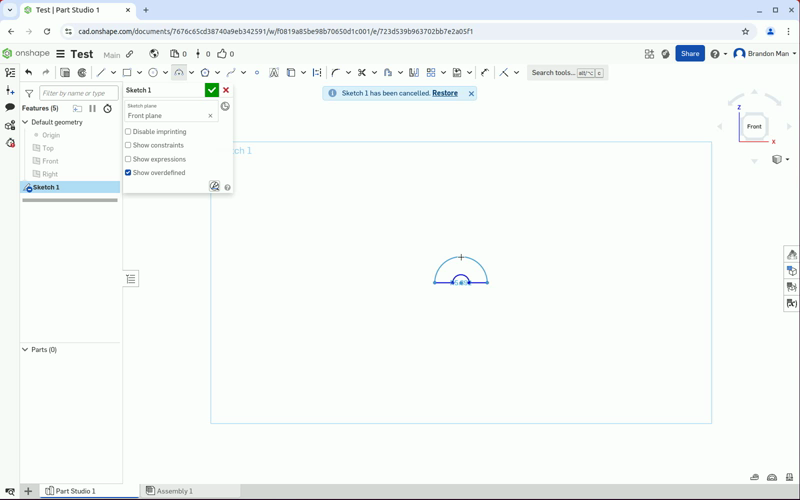
key_up(shift)
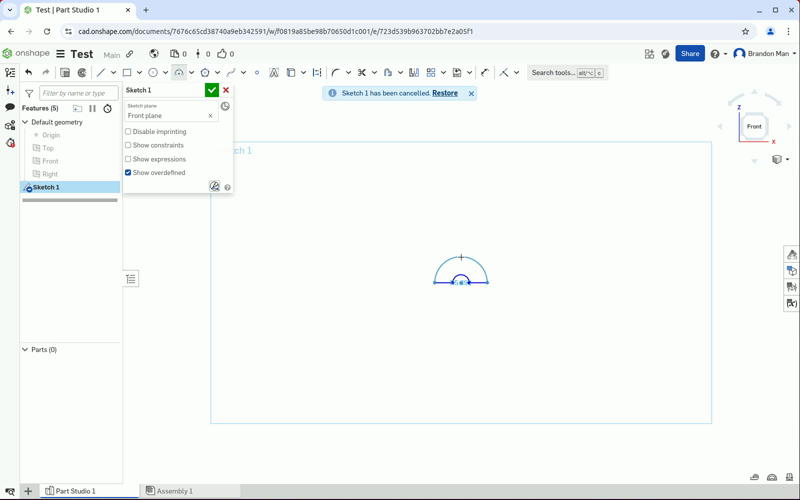
key(esc)
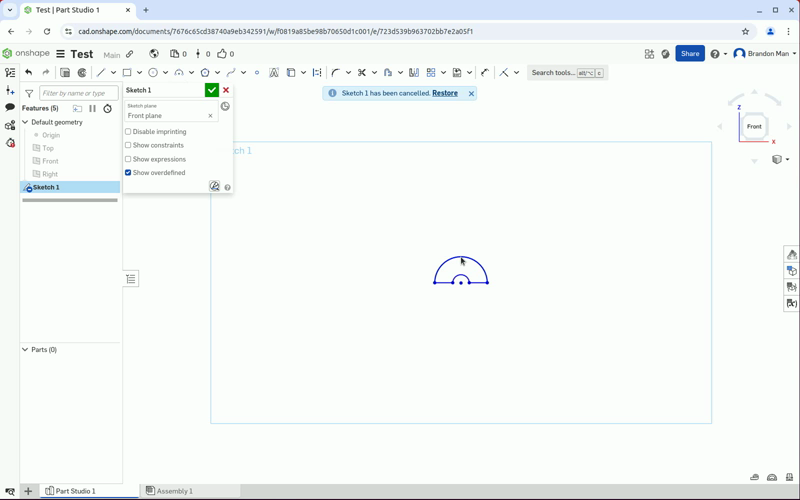
mouse_move(476, 273)
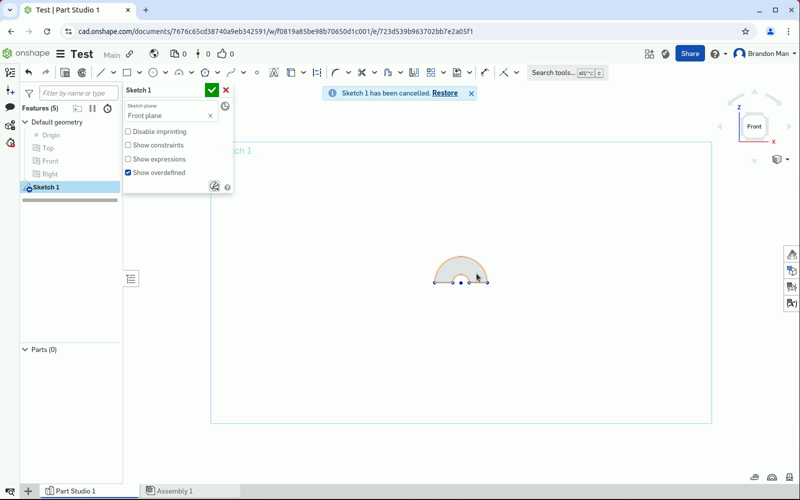
scroll(6)
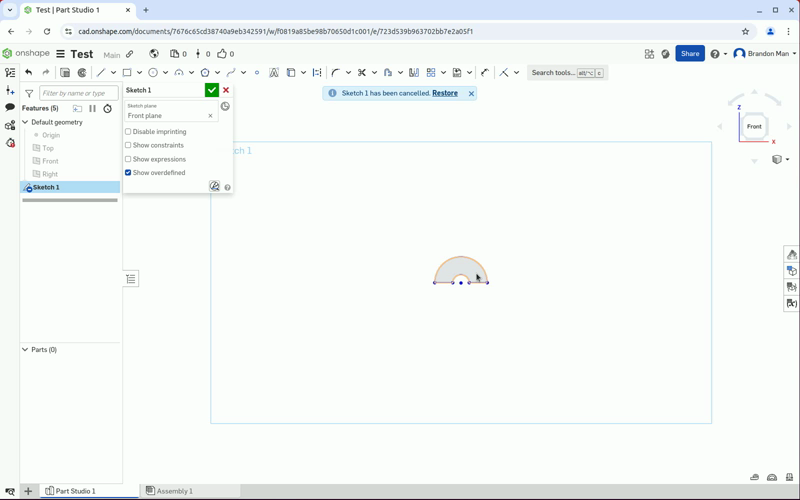
scroll(6)
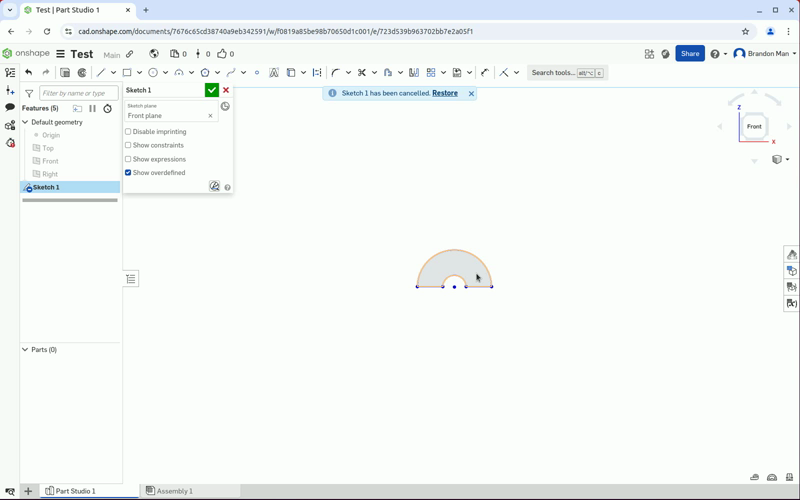
scroll(6)
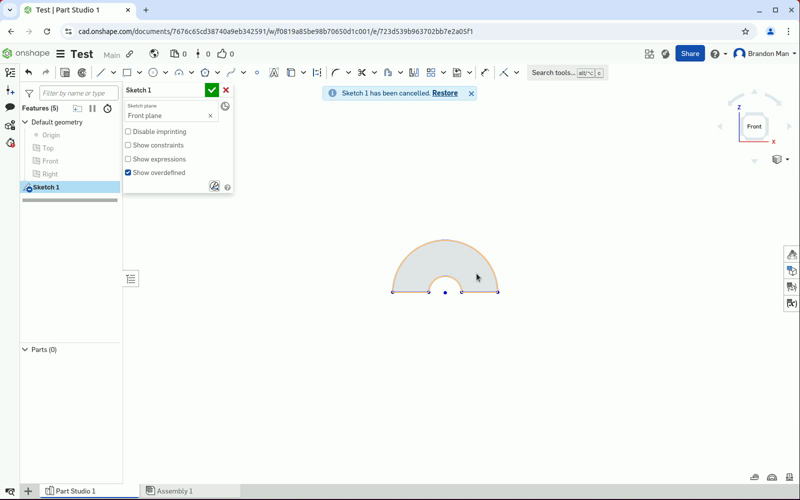
scroll(6)
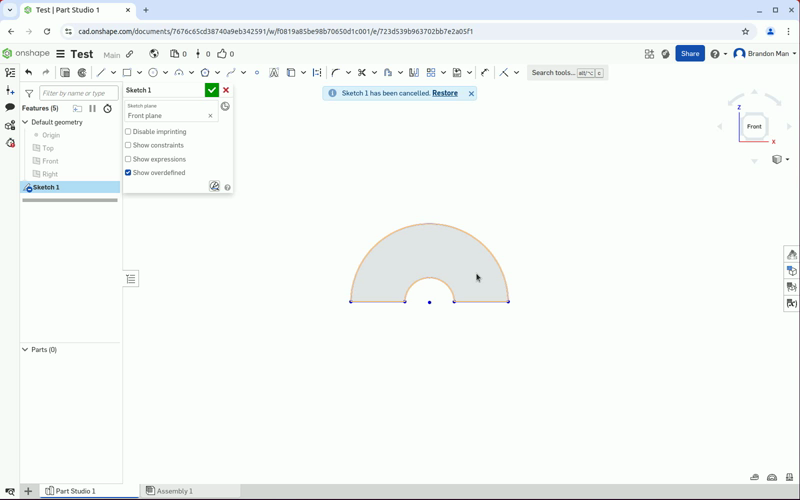
scroll(6)
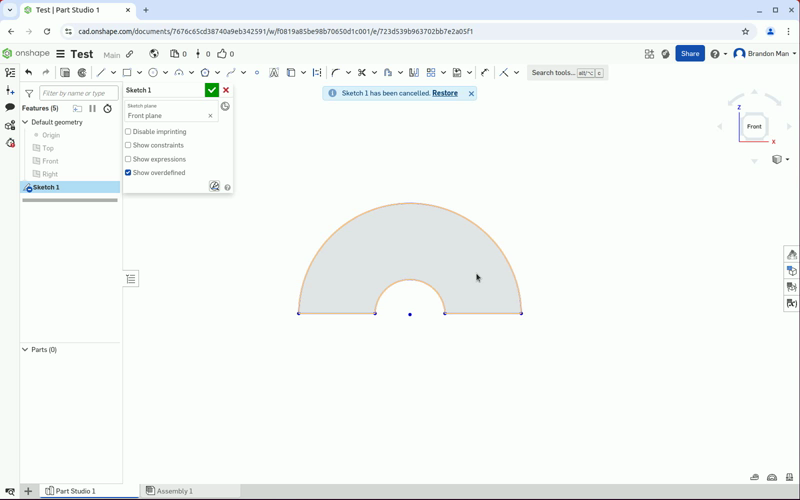
scroll(6)
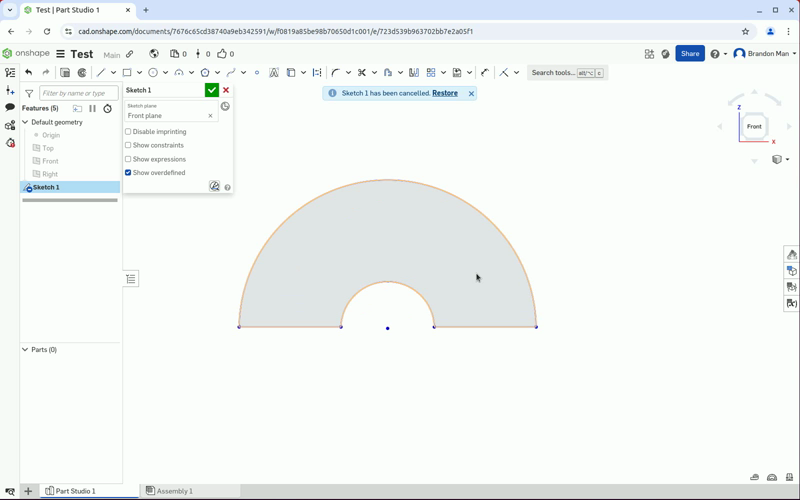
scroll(6)
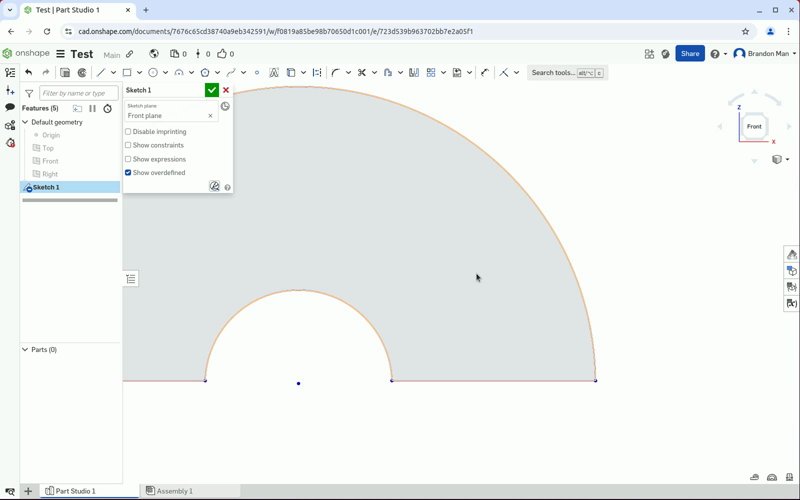
click(476, 273)
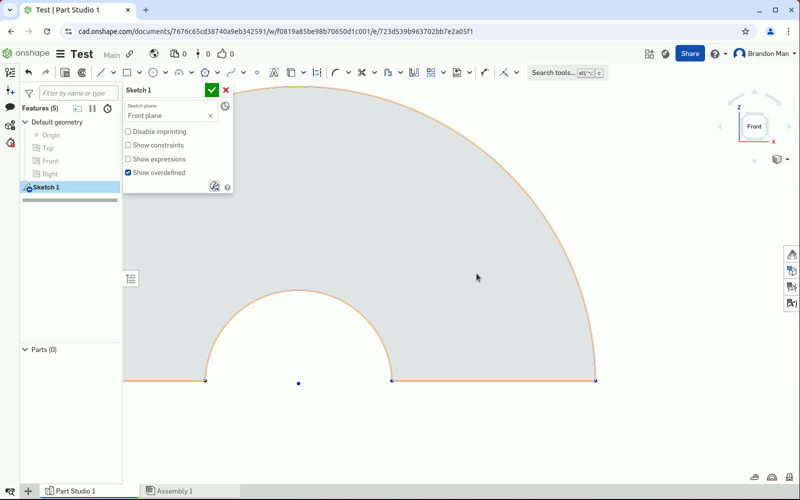
scroll(-6)
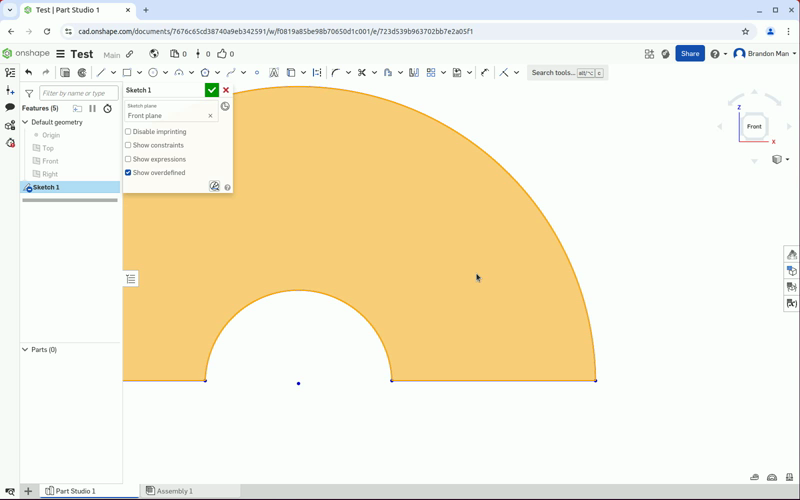
scroll(-6)
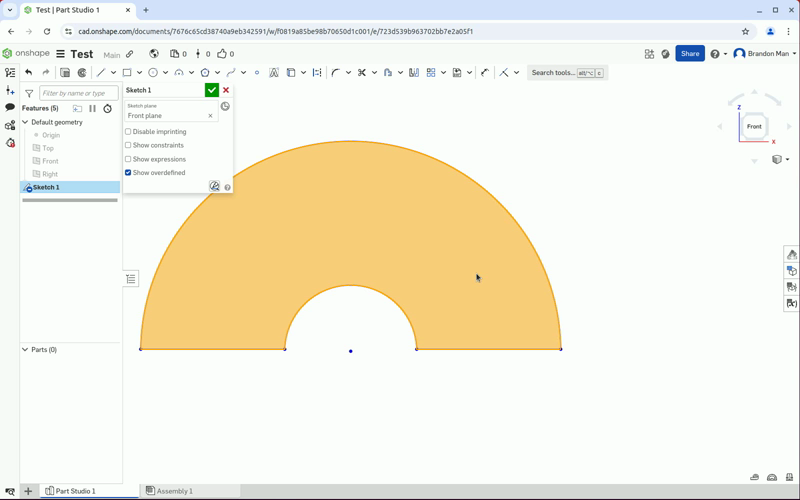
scroll(-6)
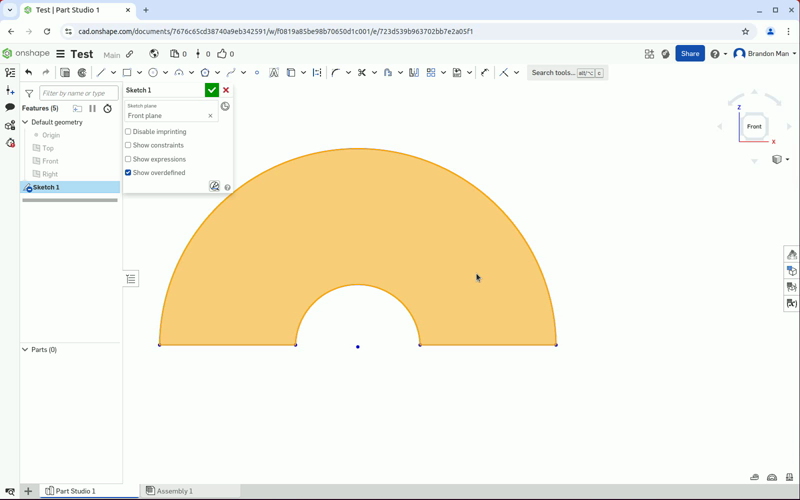
scroll(-6)
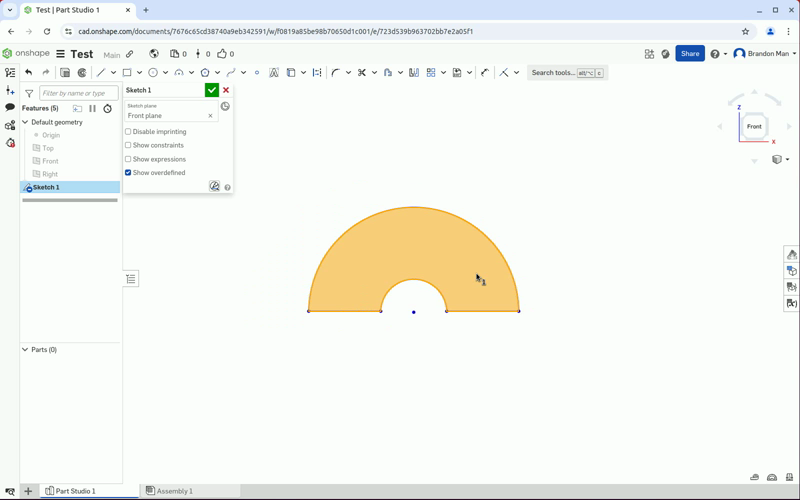
scroll(-6)
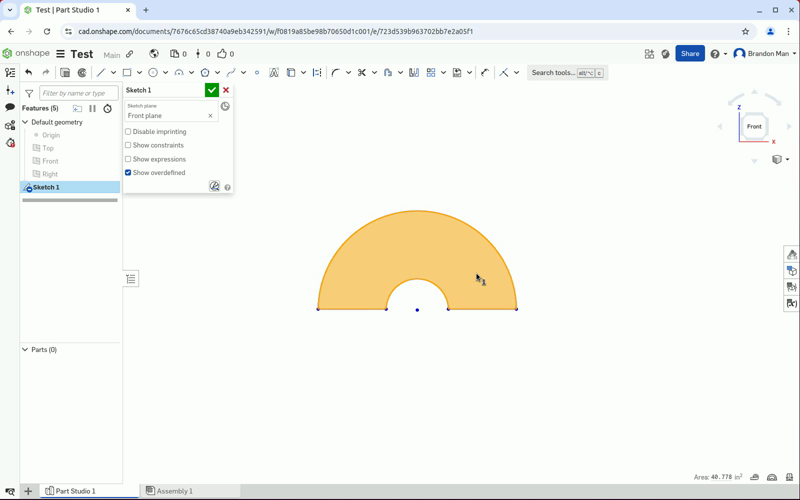
scroll(-6)
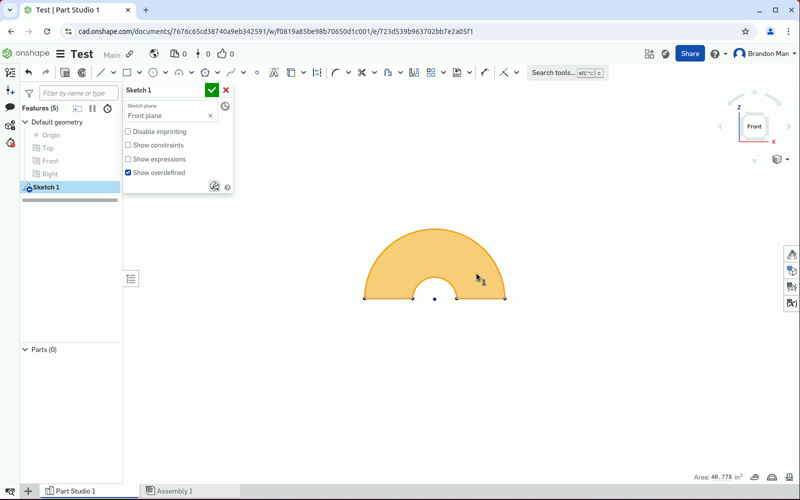
scroll(-6)
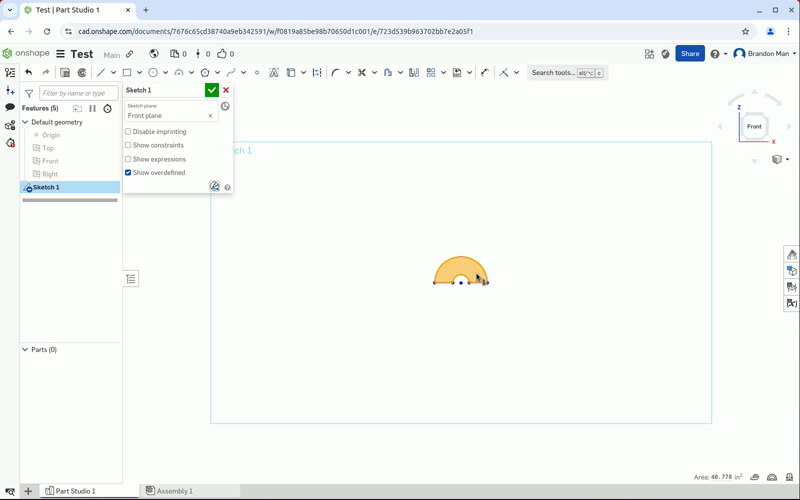
mouse_move(73, 352)
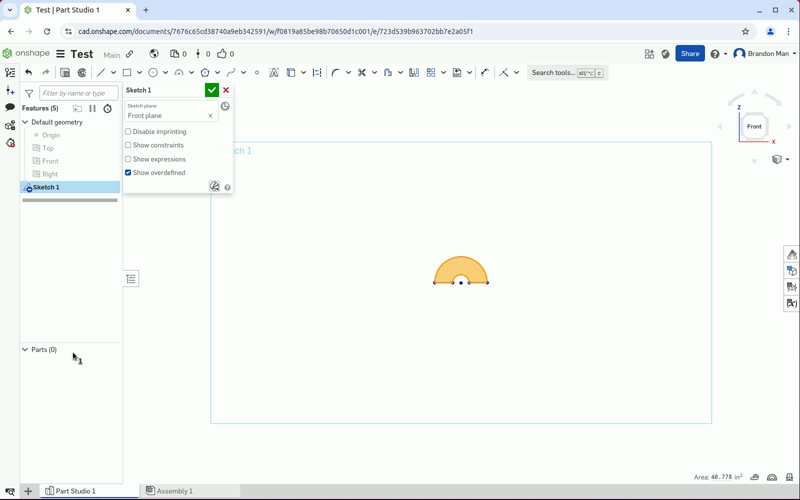
key(shift+y)
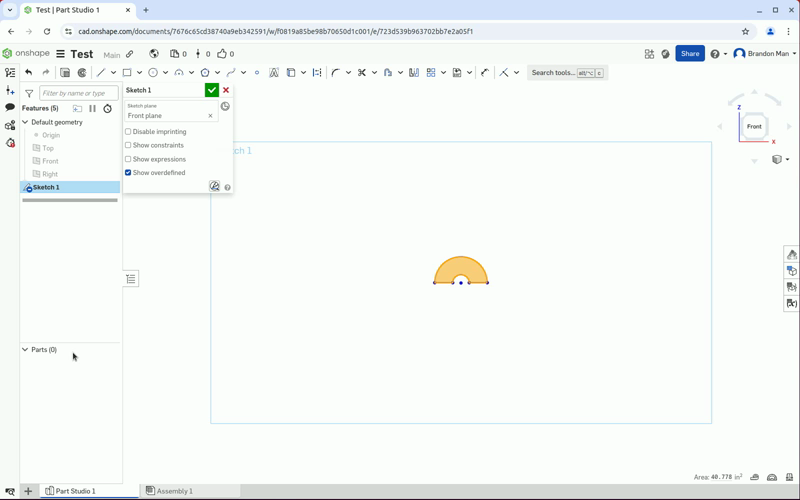
key(shift+e)
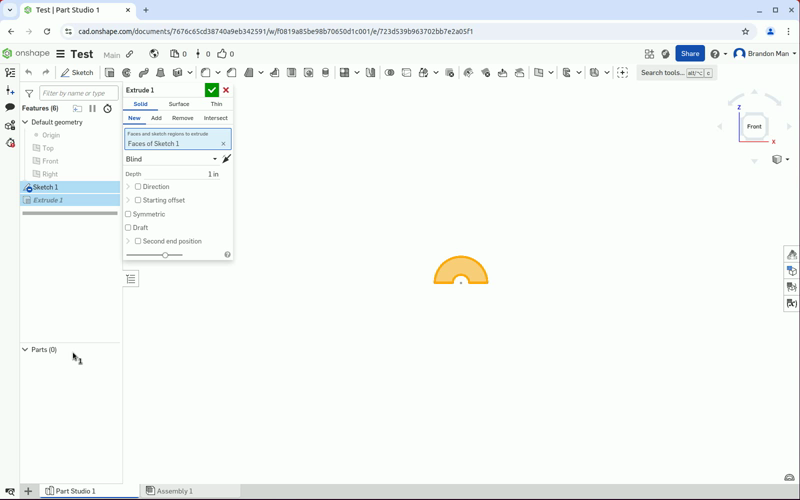
mouse_move(143, 106)
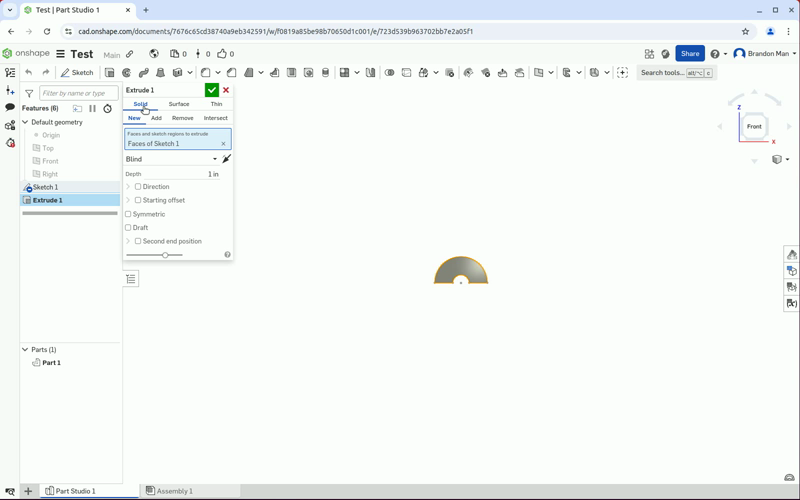
click(143, 106)
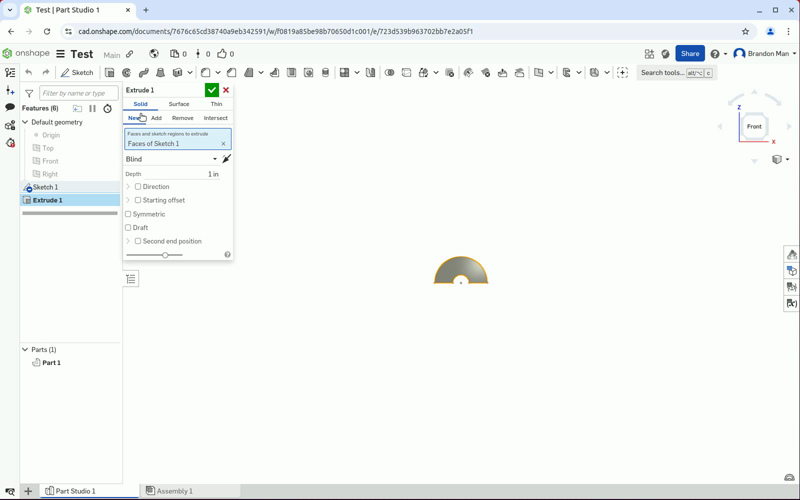
mouse_move(137, 120)
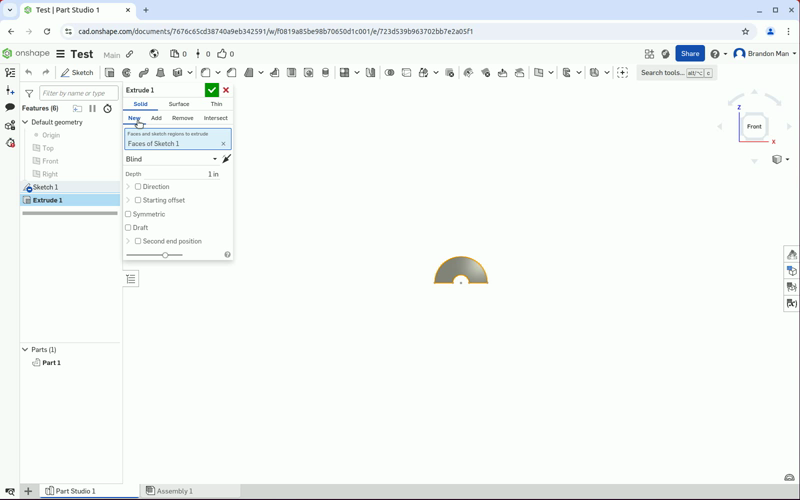
click(137, 120)
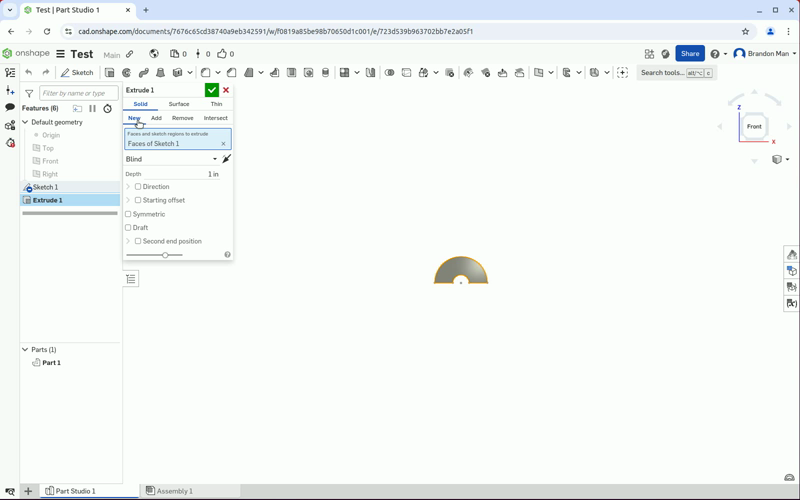
key(tab, 4)
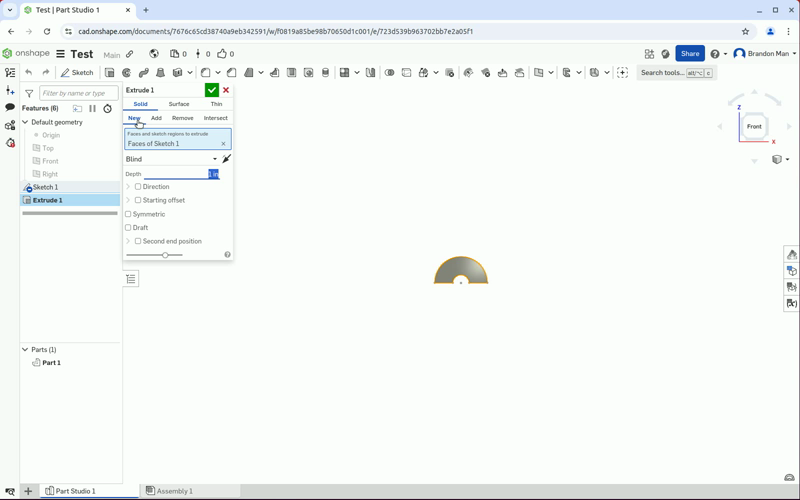
text(2.648)
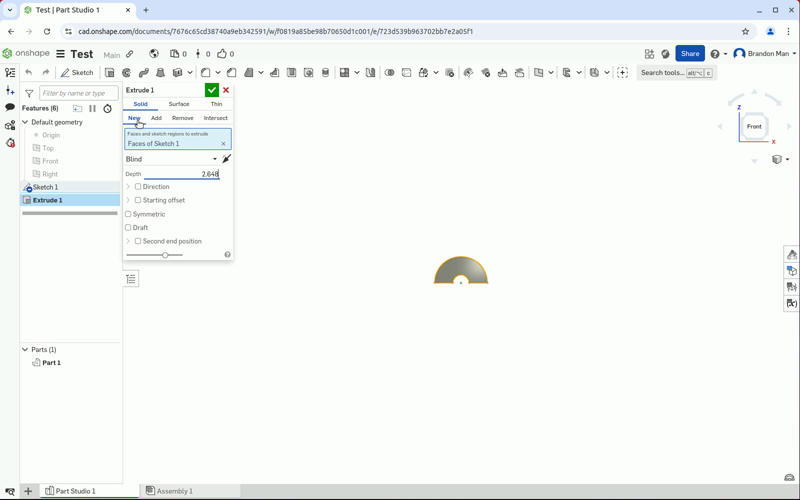
key(enter)
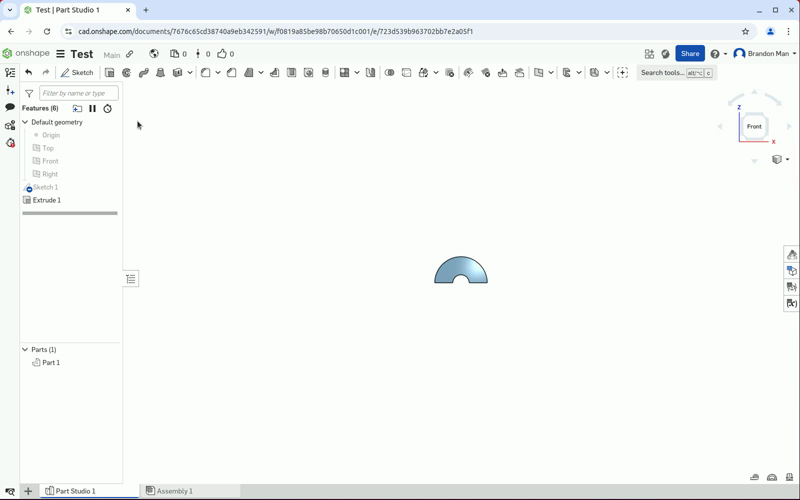
key(shift+h)
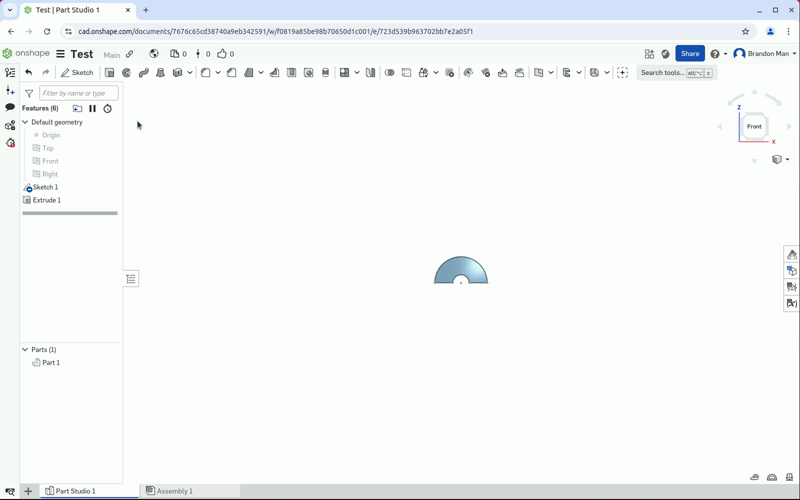
key(shift+h)
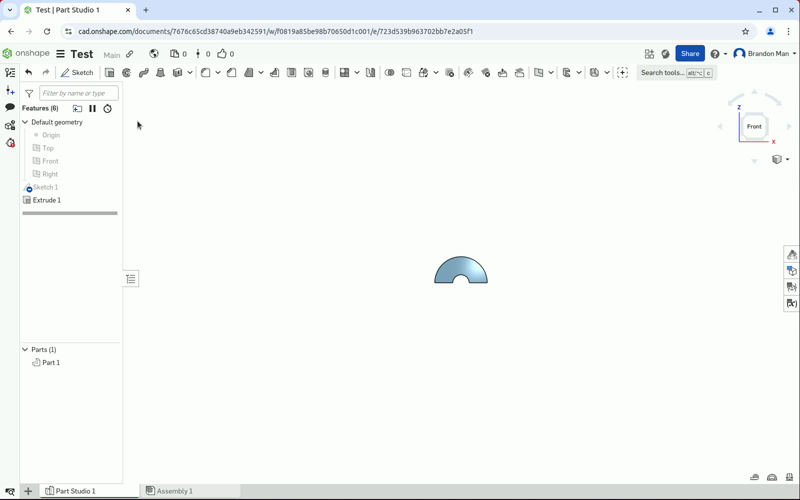
mouse_move(73, 189)
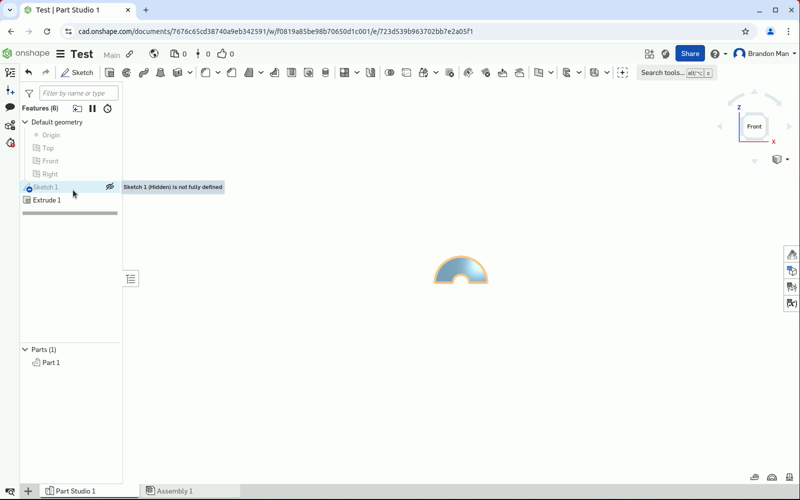
click(73, 189)
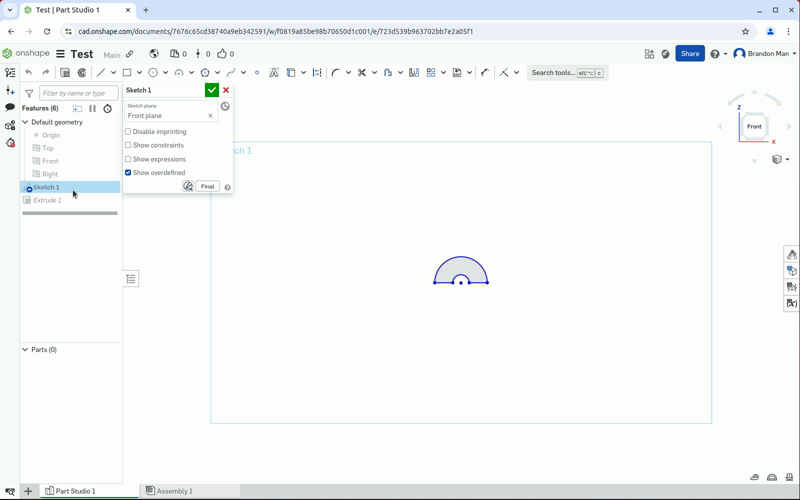
mouse_move(229, 92)
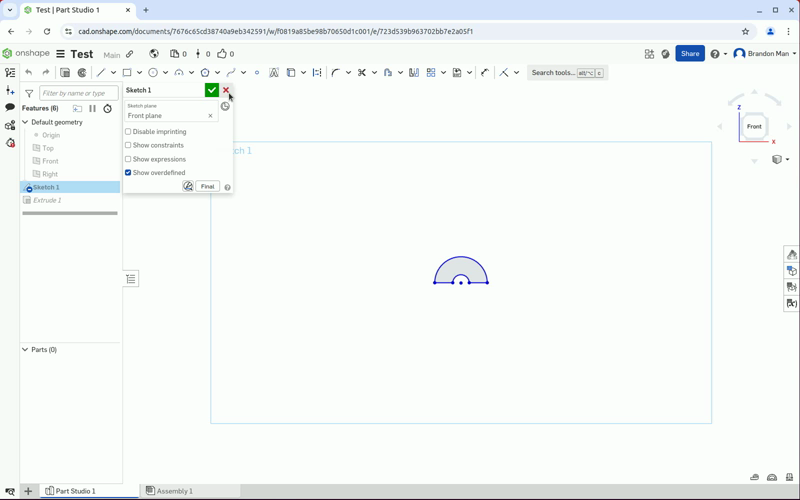
click(229, 92)
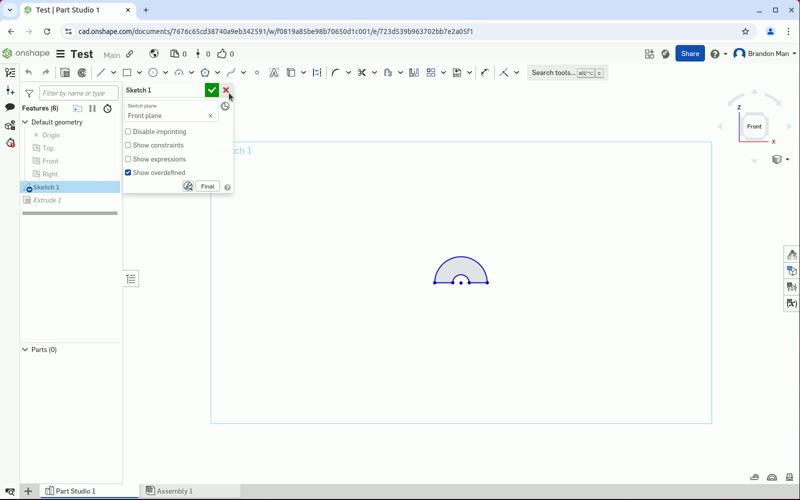
key(shift+s)
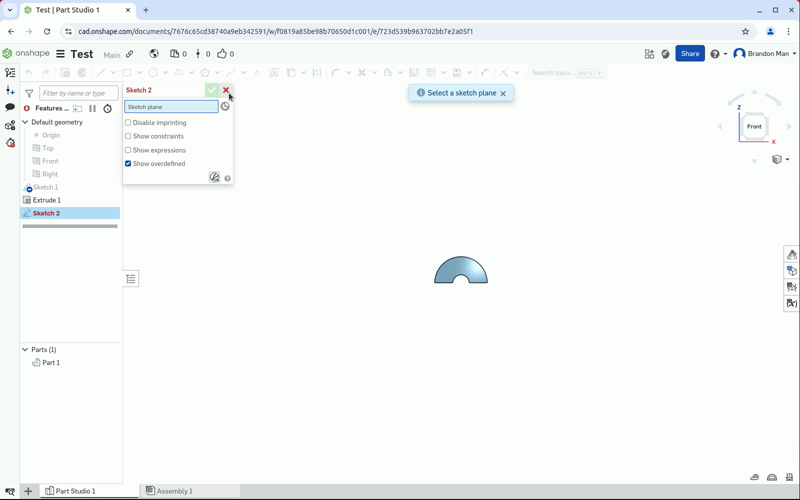
mouse_move(73, 163)
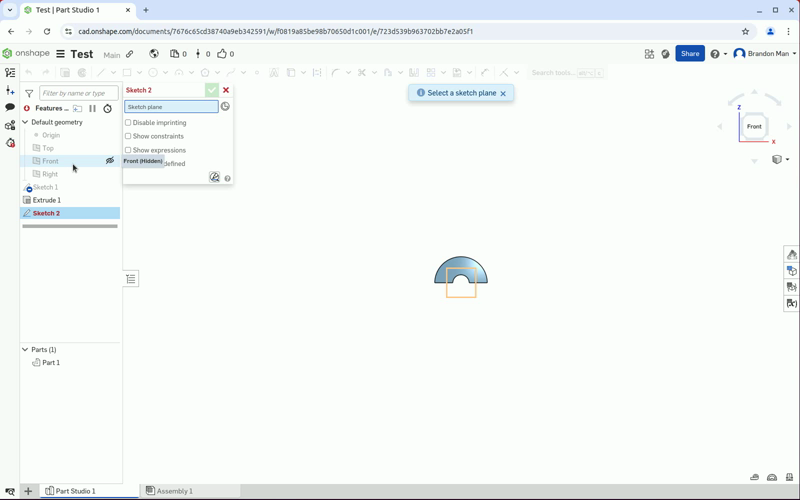
click(73, 163)
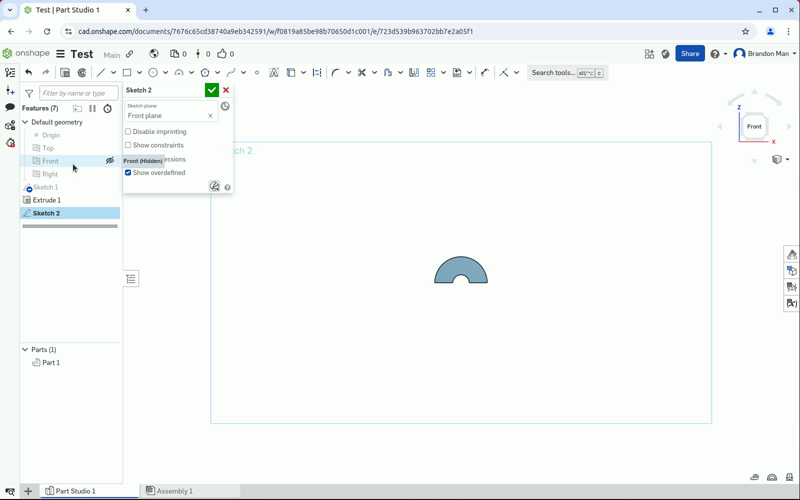
mouse_move(73, 352)
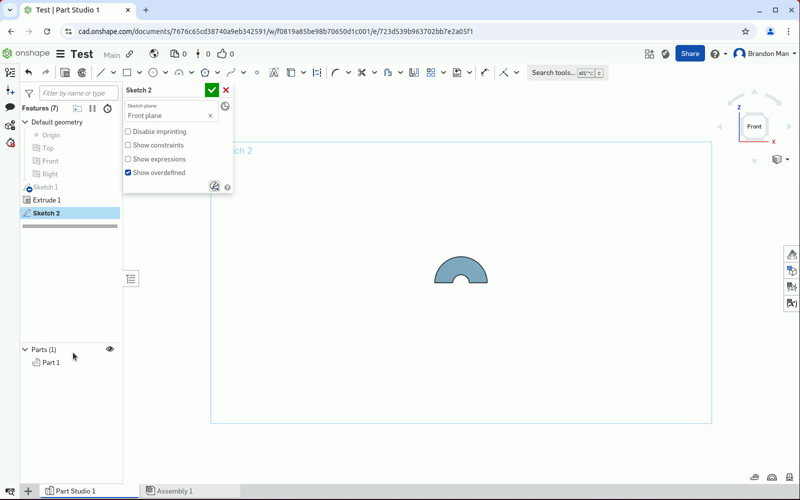
key(y)
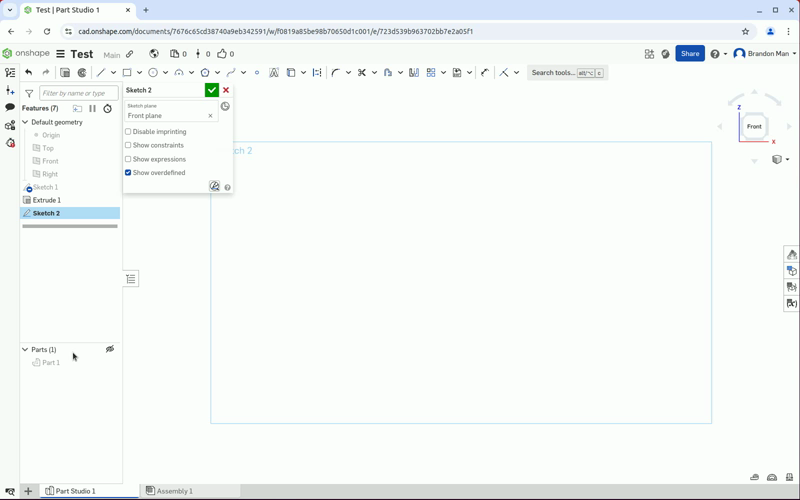
key(a)
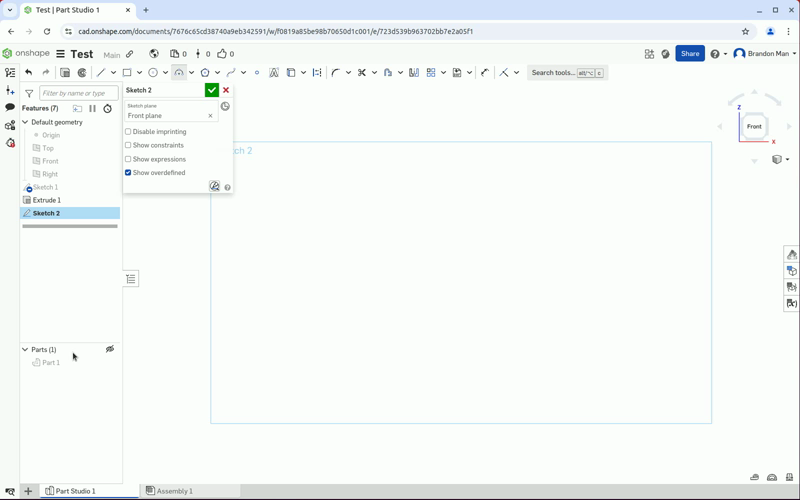
key_down(shift)
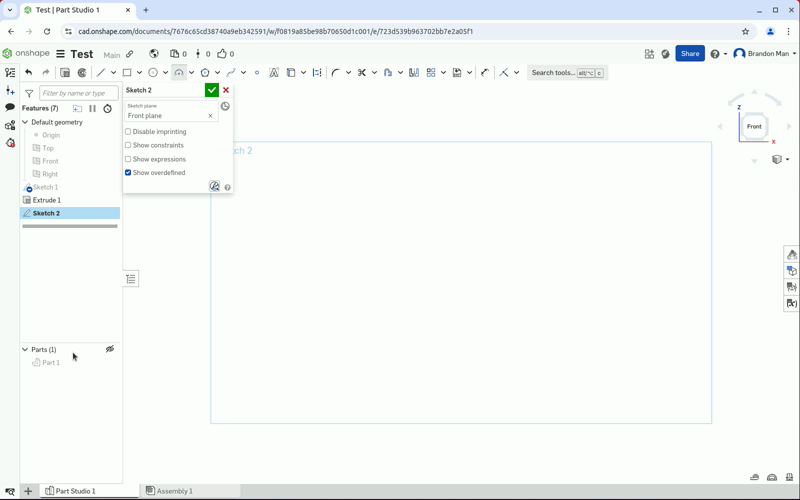
mouse_move(434, 369)
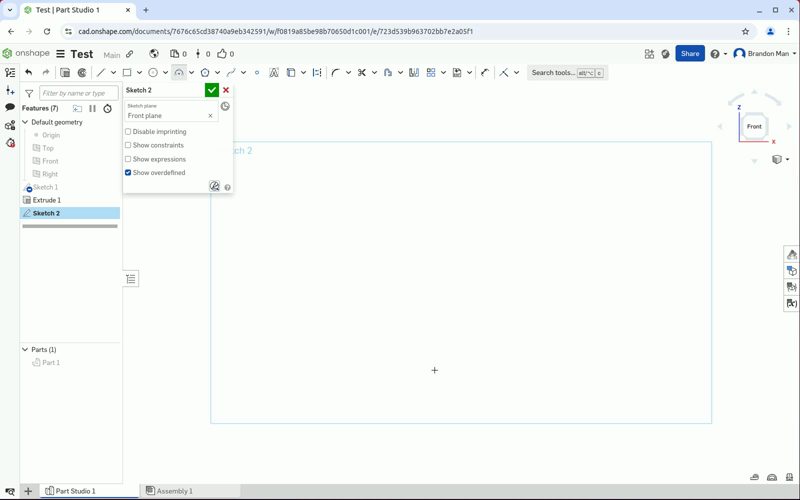
click(434, 369)
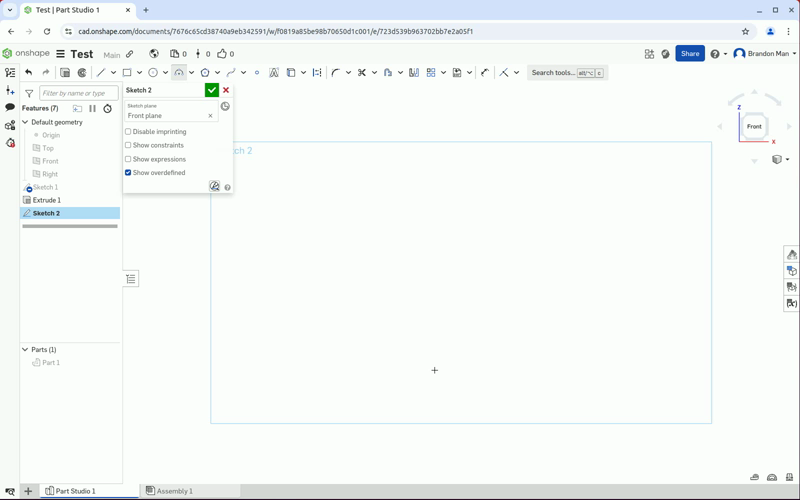
key_up(shift)
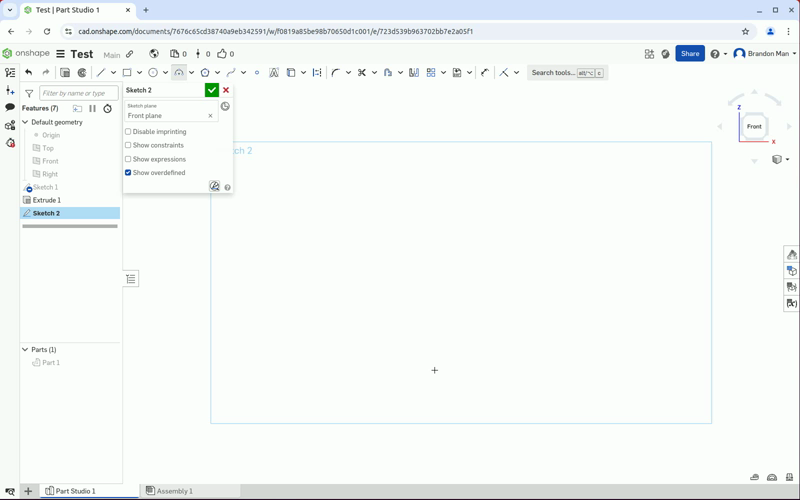
key_down(shift)
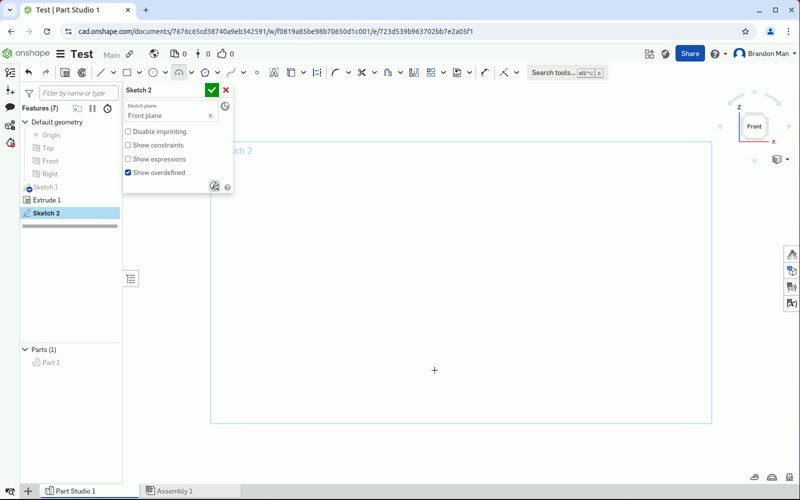
mouse_move(487, 369)
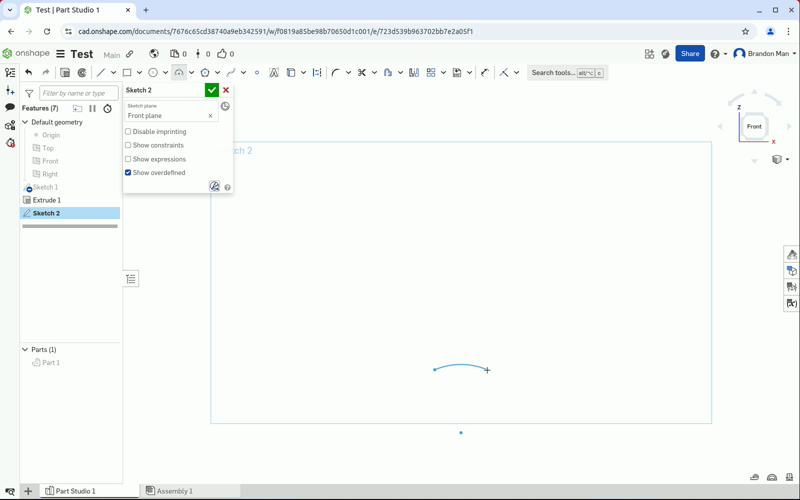
click(487, 369)
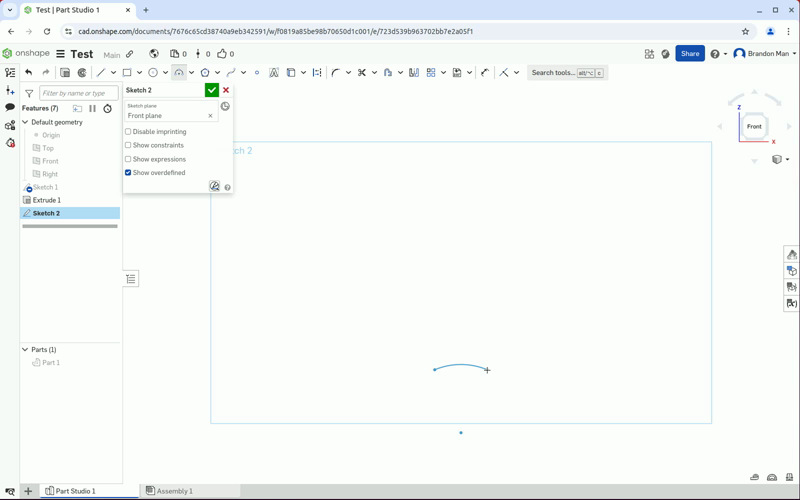
mouse_move(461, 343)
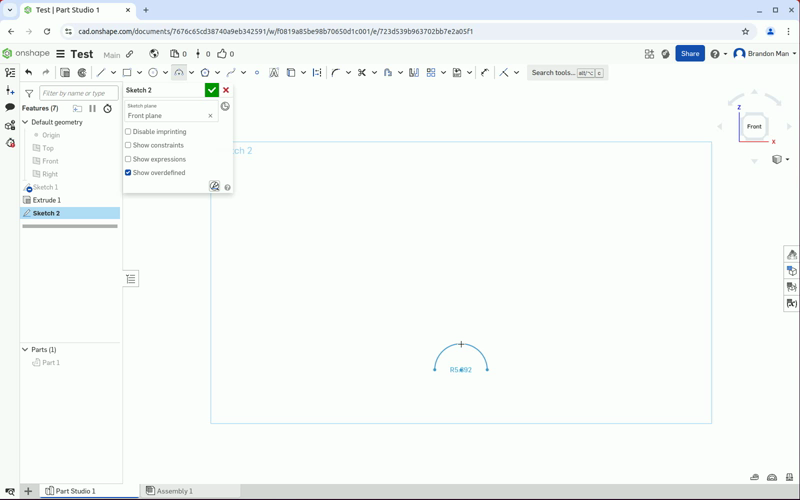
click(461, 343)
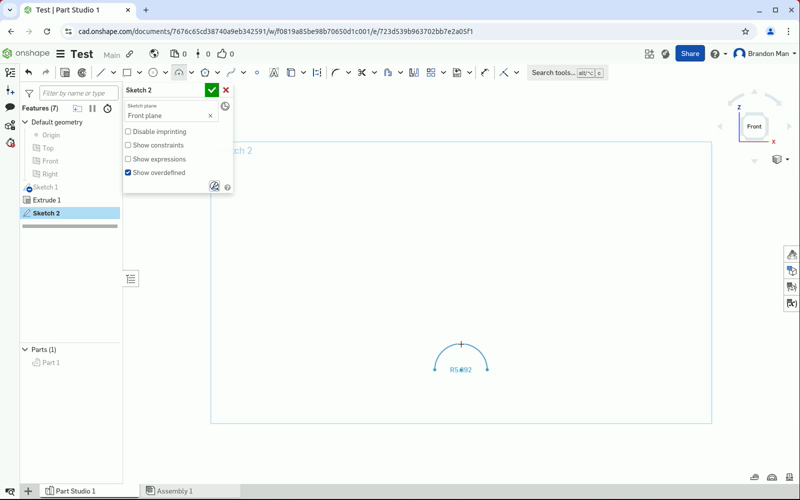
key_up(shift)
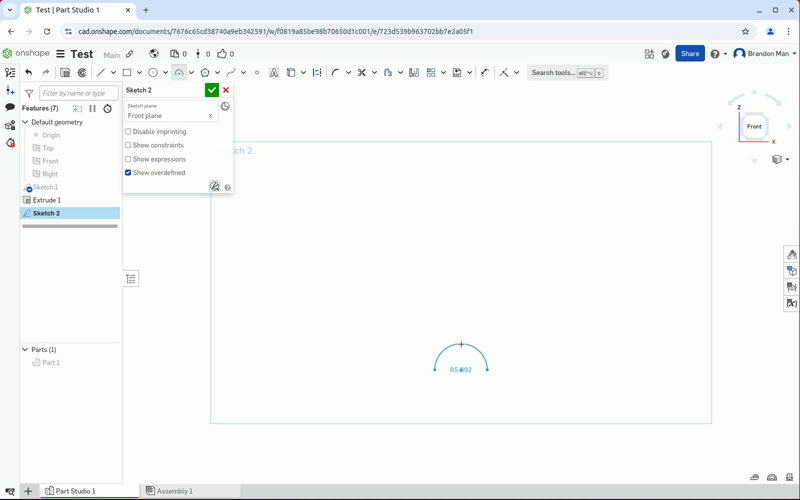
key(esc)
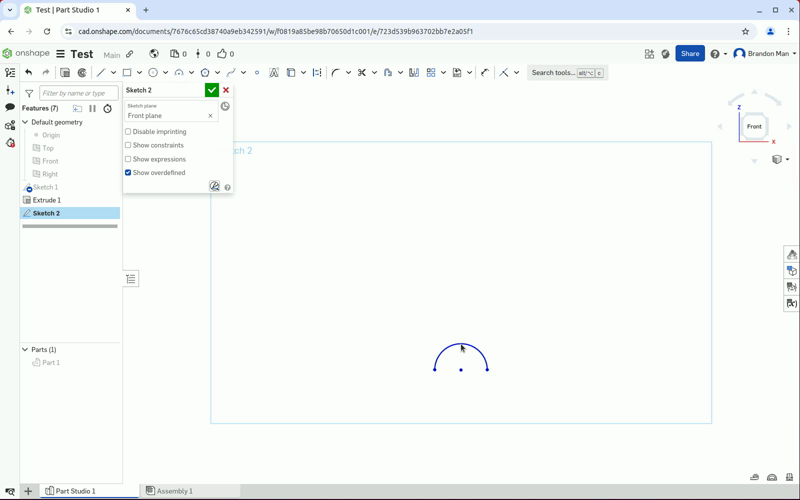
key(l)
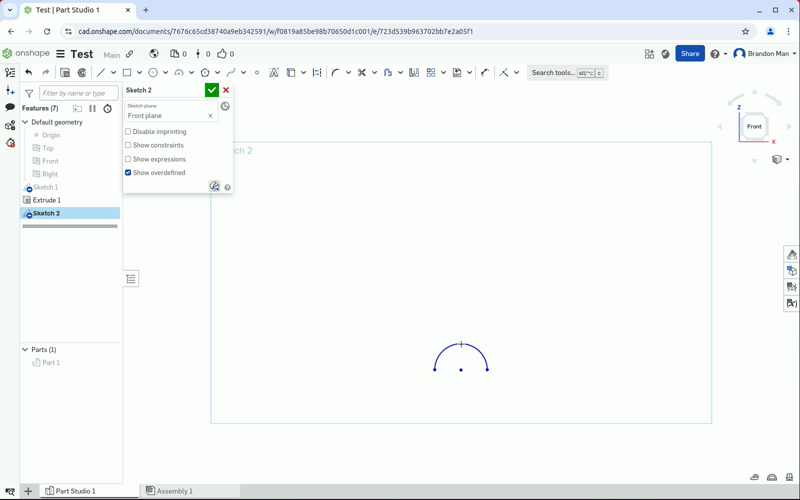
mouse_move(487, 369)
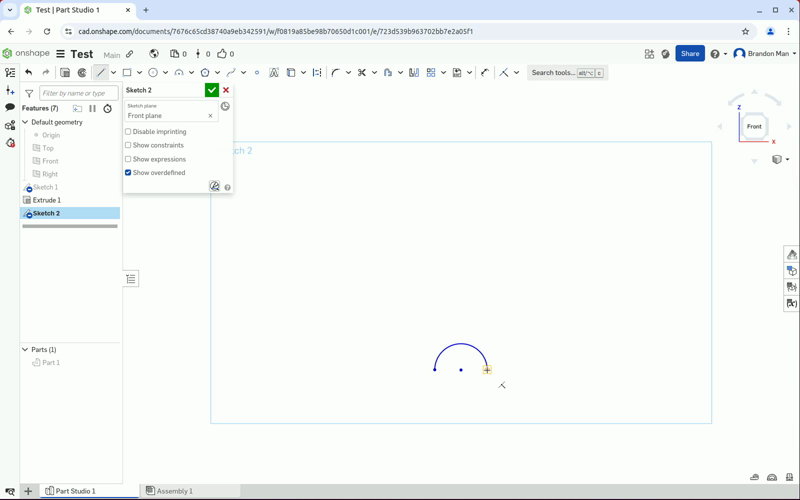
click(487, 369)
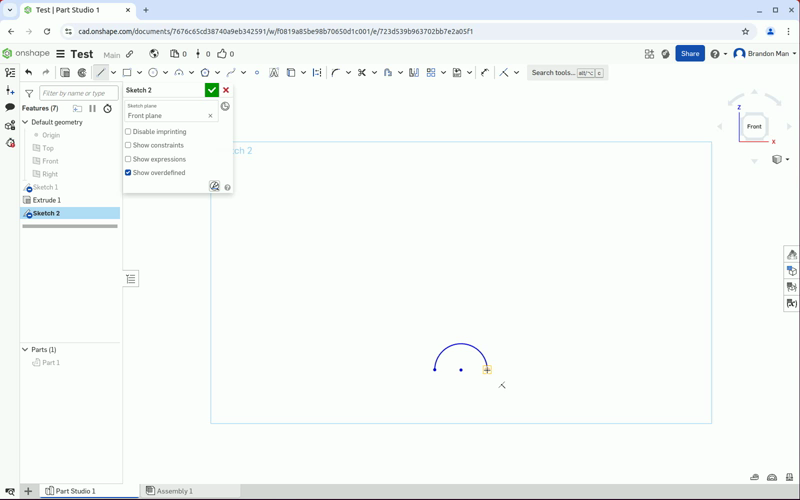
key_down(shift)
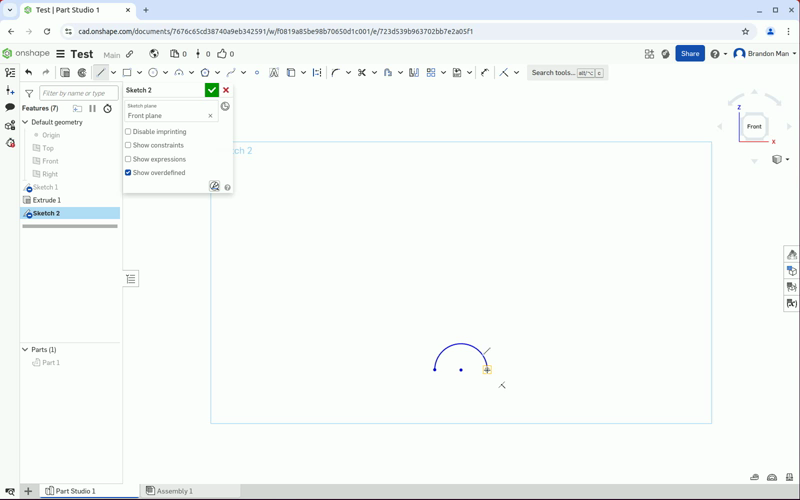
mouse_move(487, 282)
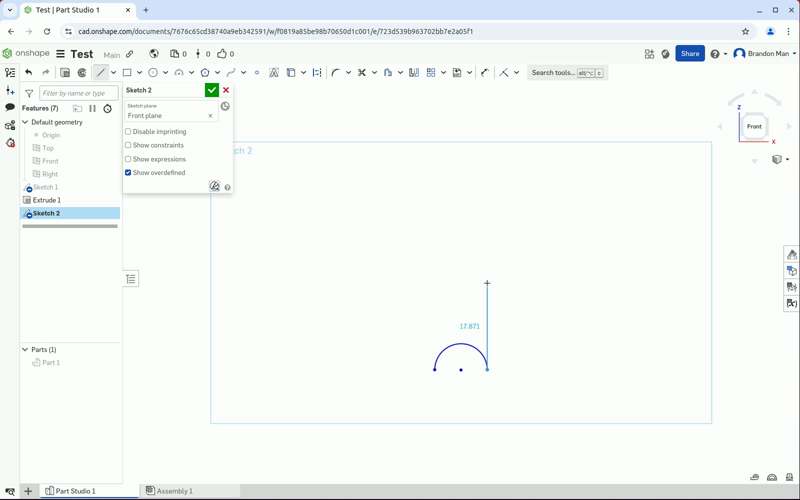
click(487, 282)
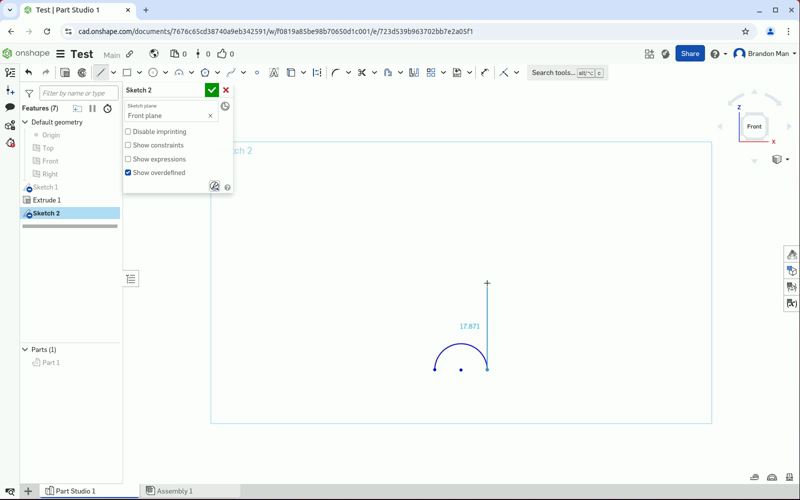
key_up(shift)
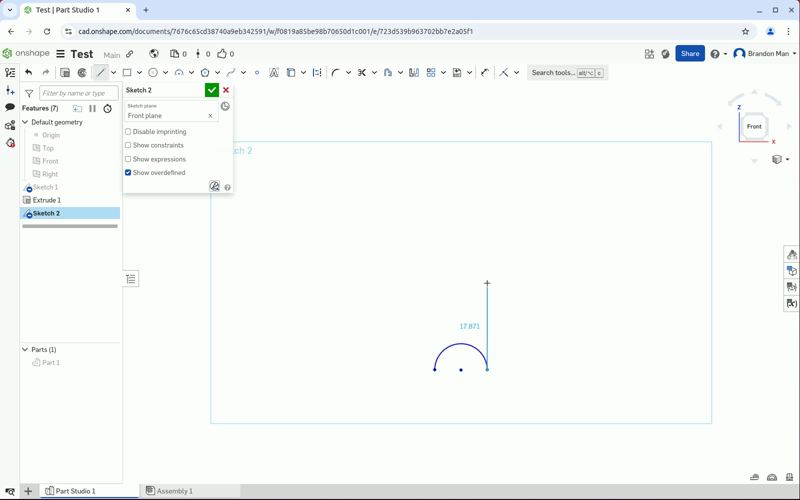
key(esc)
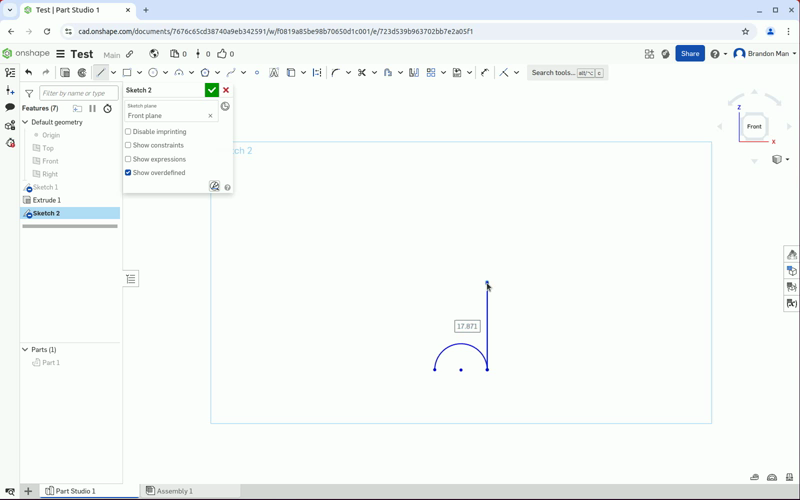
key(a)
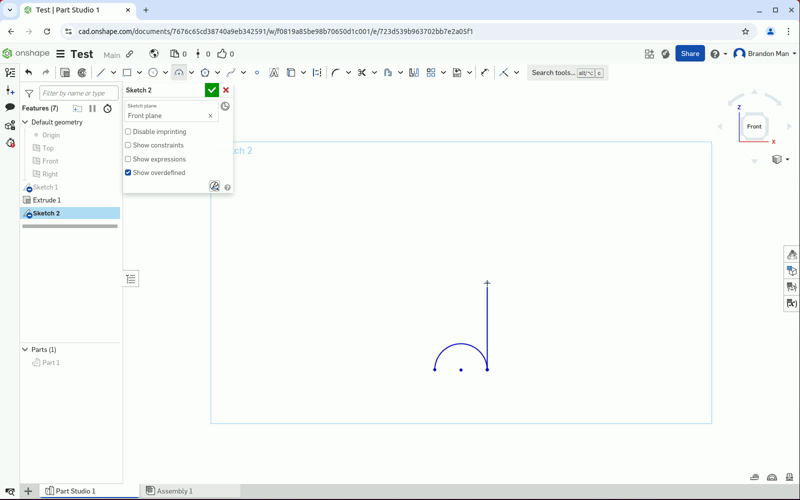
mouse_move(487, 282)
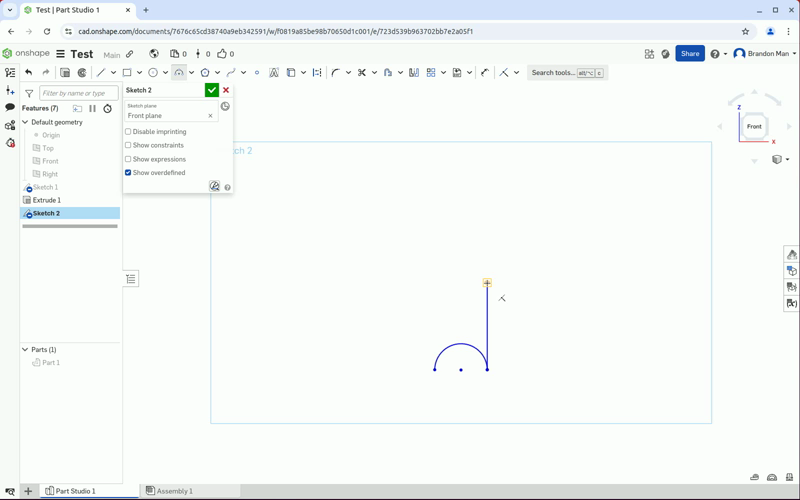
click(487, 282)
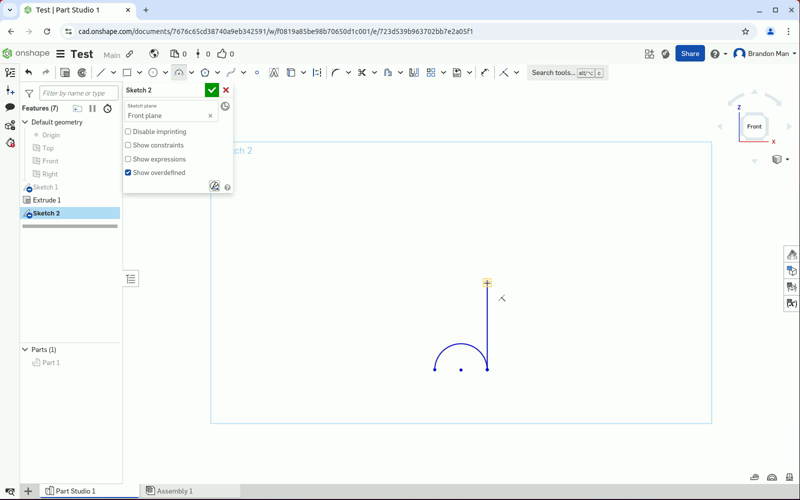
key_down(shift)
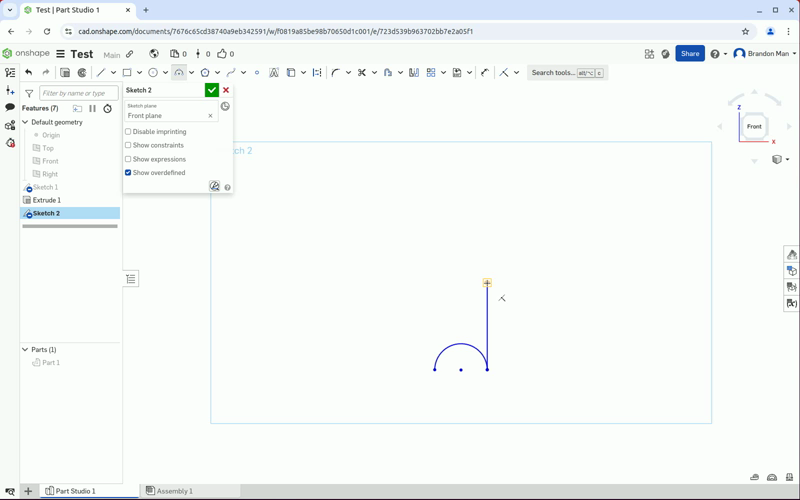
mouse_move(434, 282)
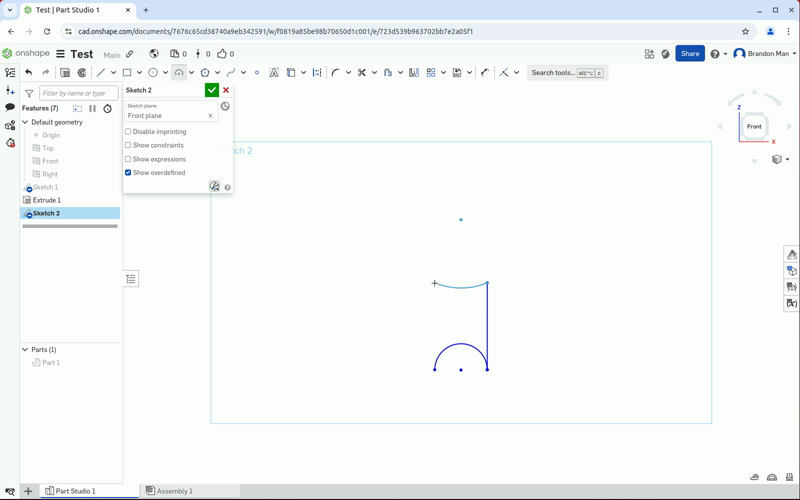
click(434, 282)
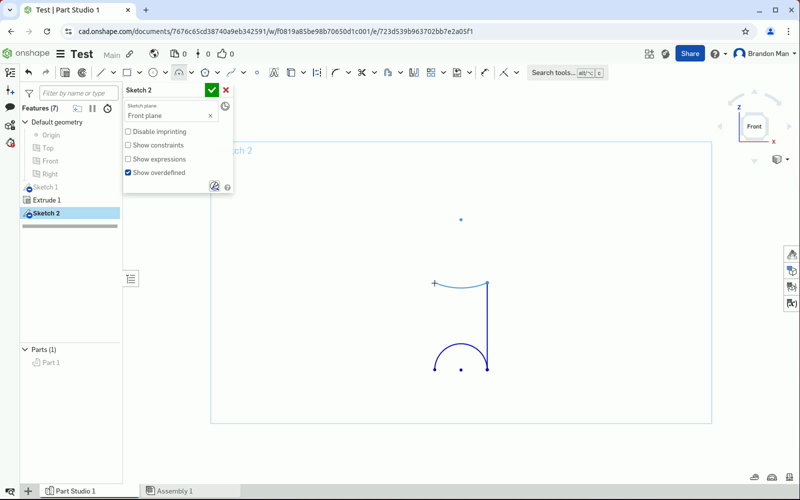
mouse_move(461, 308)
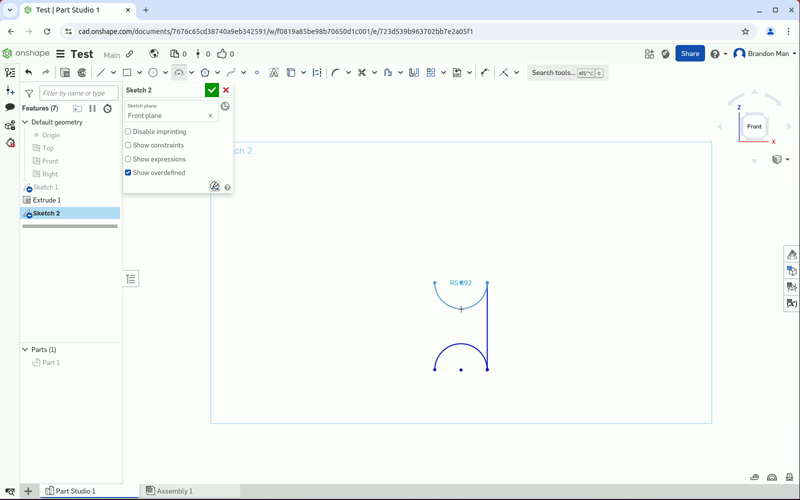
click(461, 308)
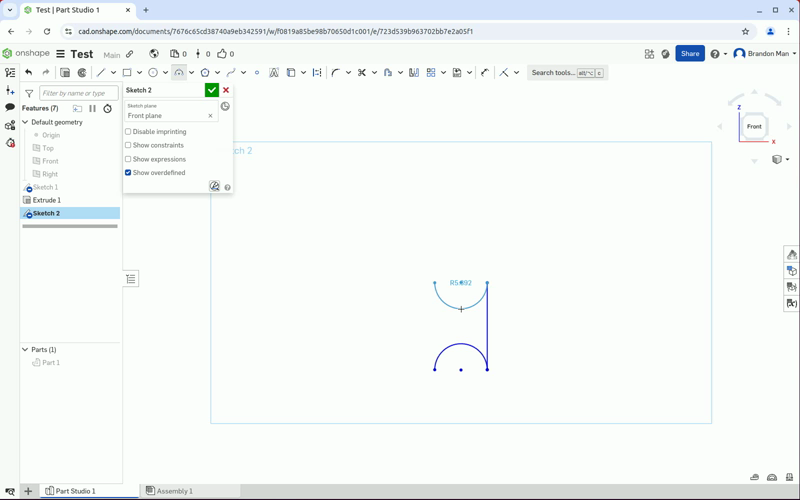
key_up(shift)
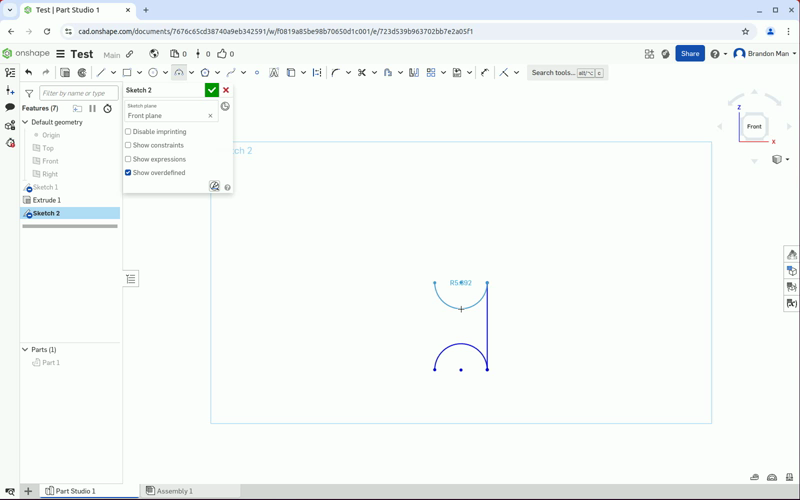
key(esc)
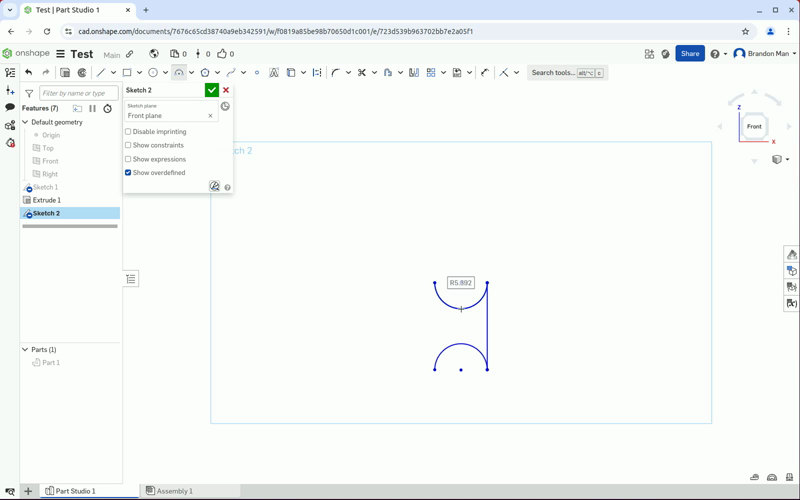
key(l)
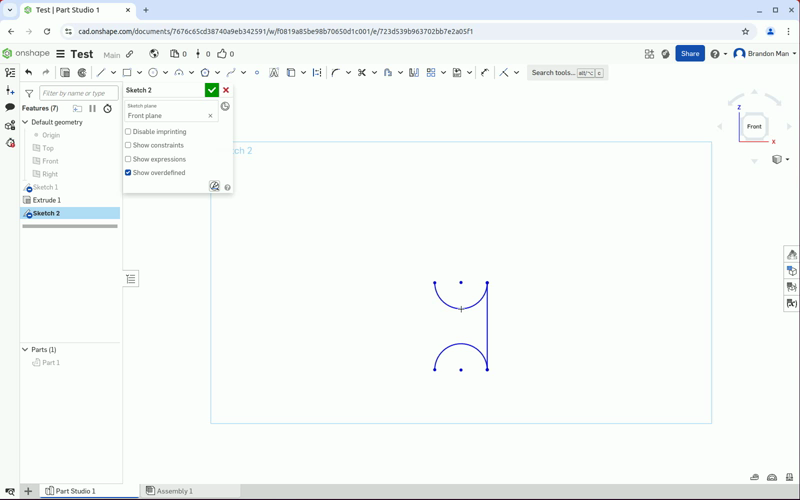
mouse_move(434, 282)
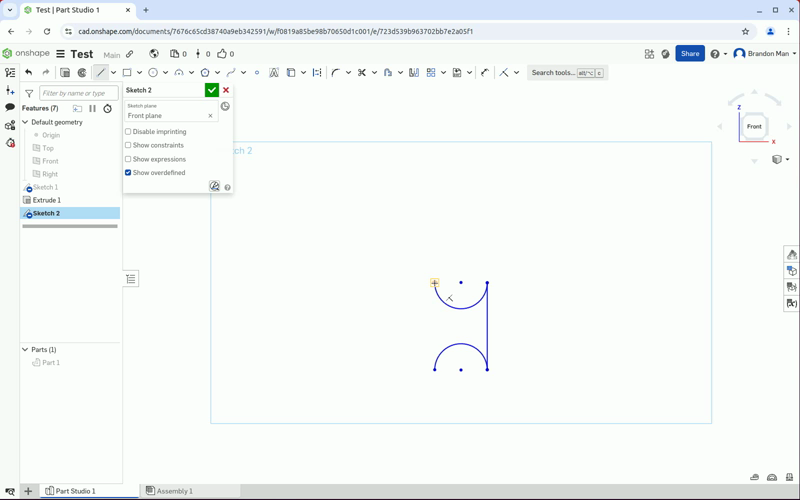
click(434, 282)
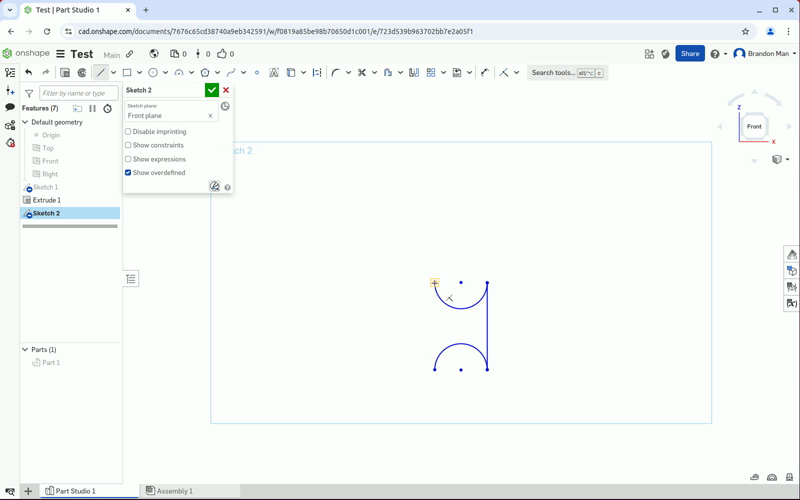
key_down(shift)
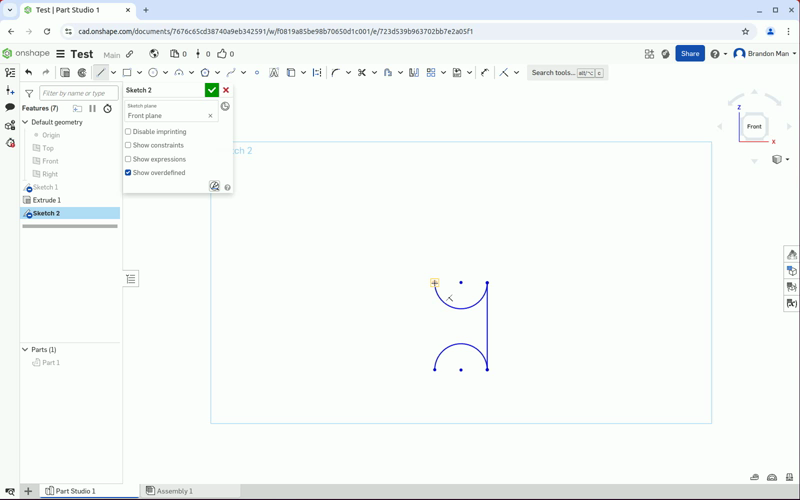
mouse_move(434, 369)
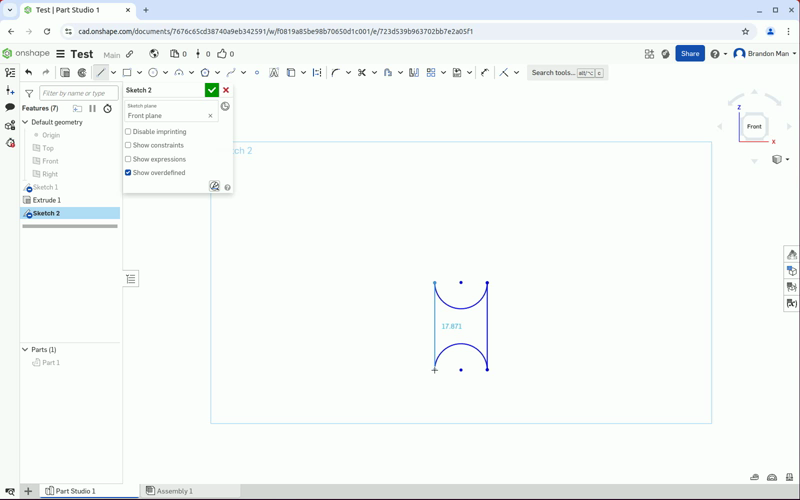
key_up(shift)
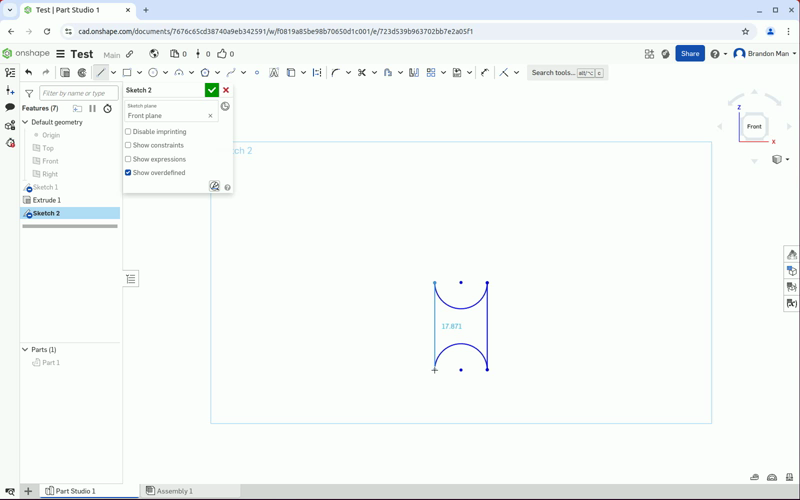
click(434, 369)
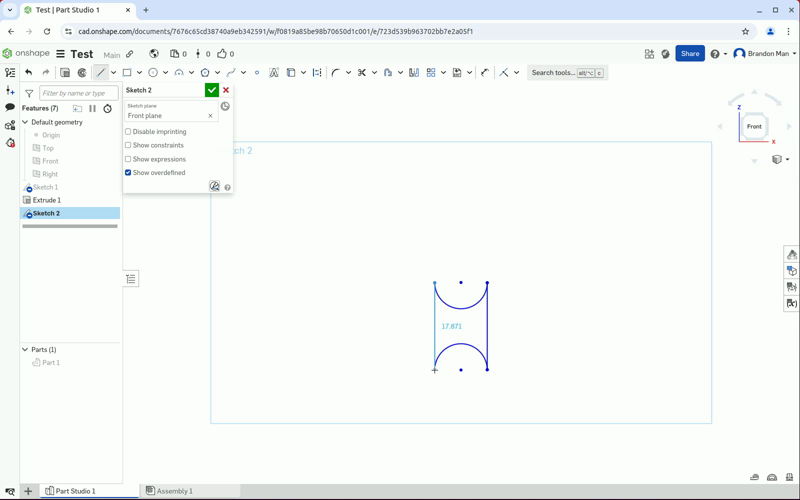
key(esc)
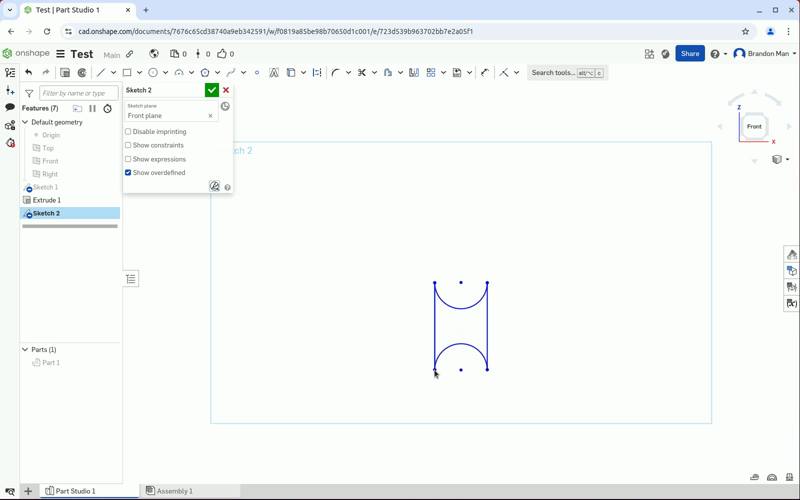
mouse_move(469, 339)
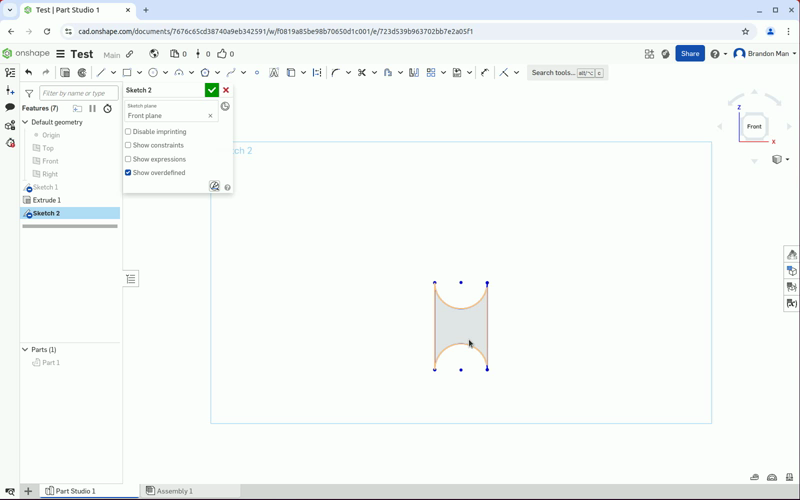
scroll(6)
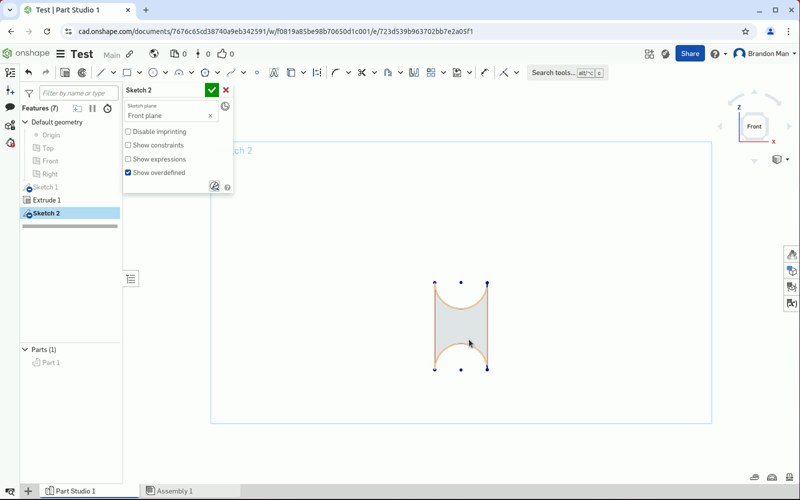
scroll(6)
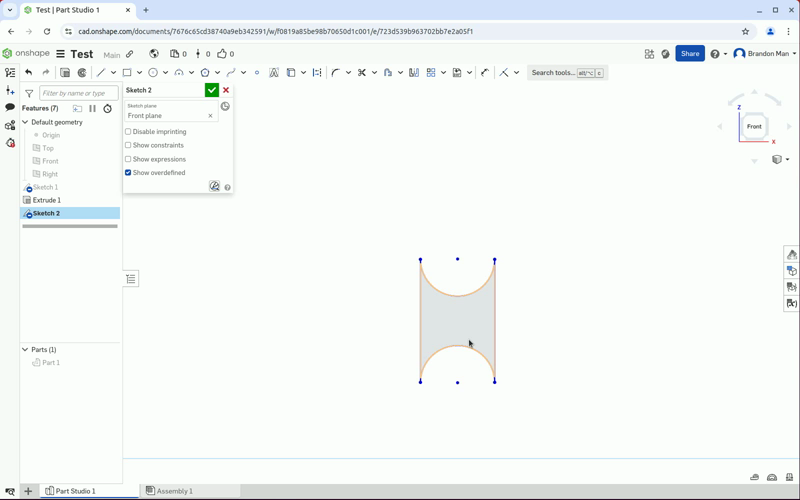
scroll(6)
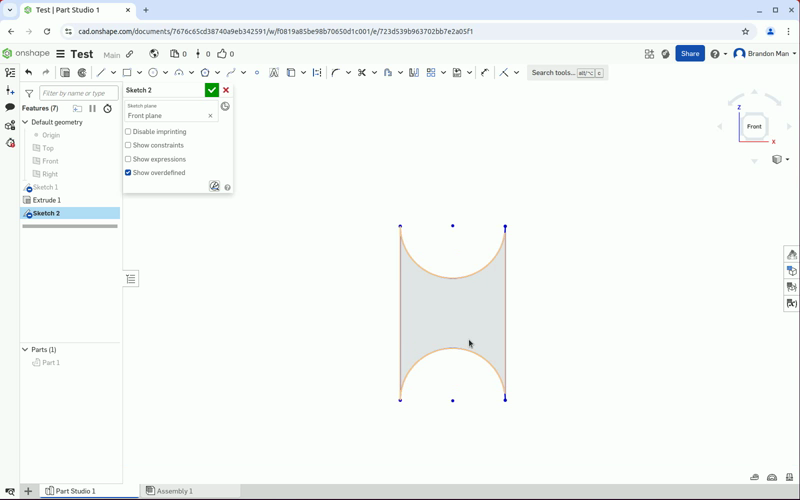
scroll(6)
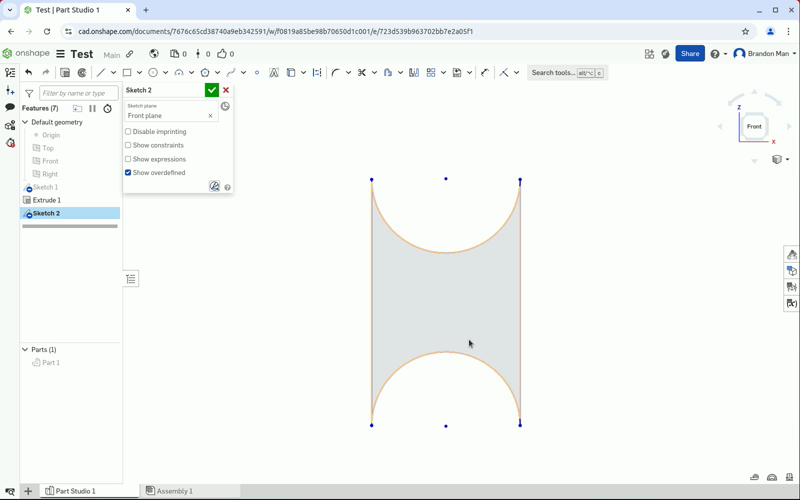
scroll(6)
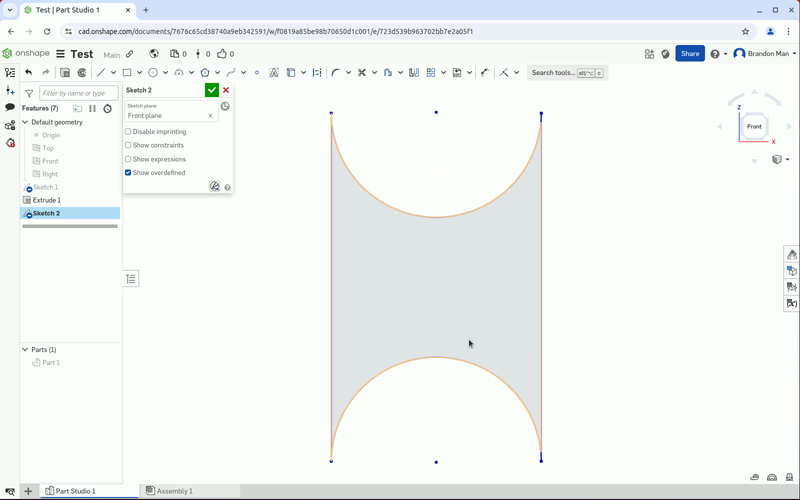
scroll(6)
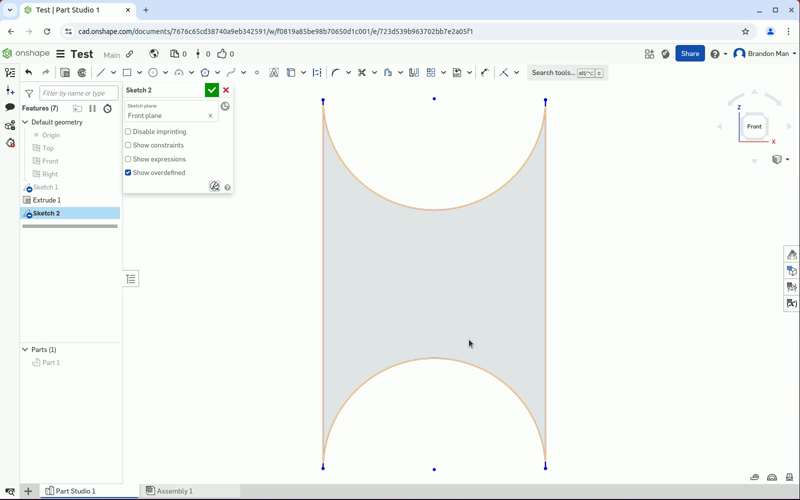
scroll(6)
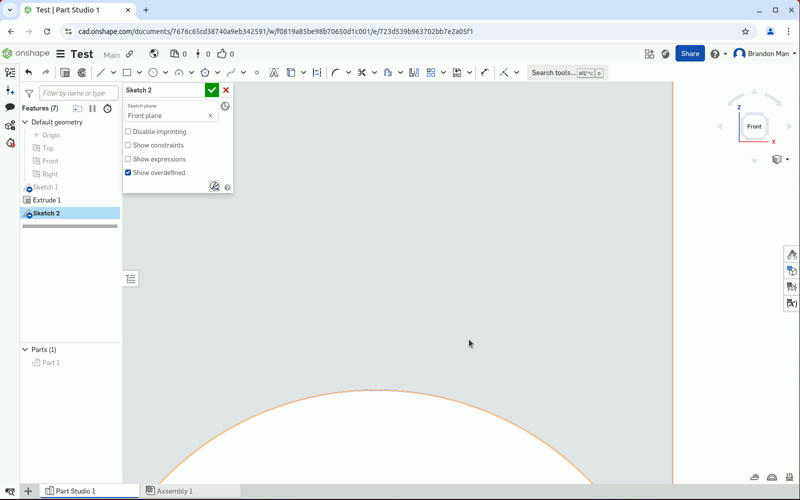
click(469, 339)
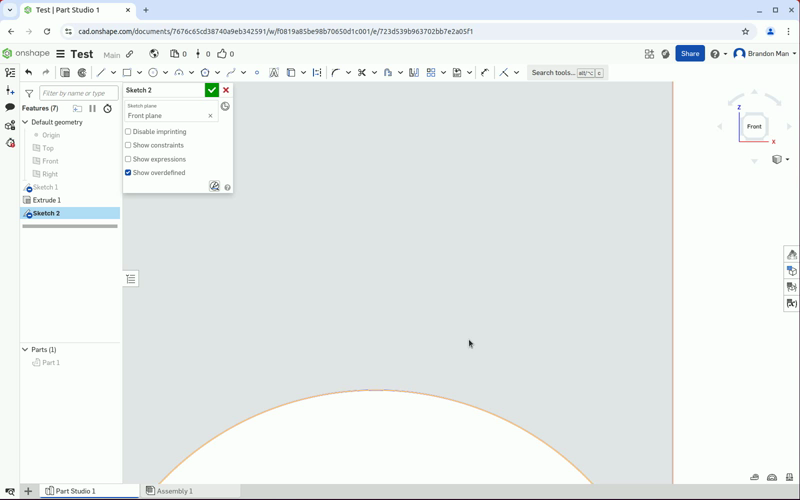
scroll(-6)
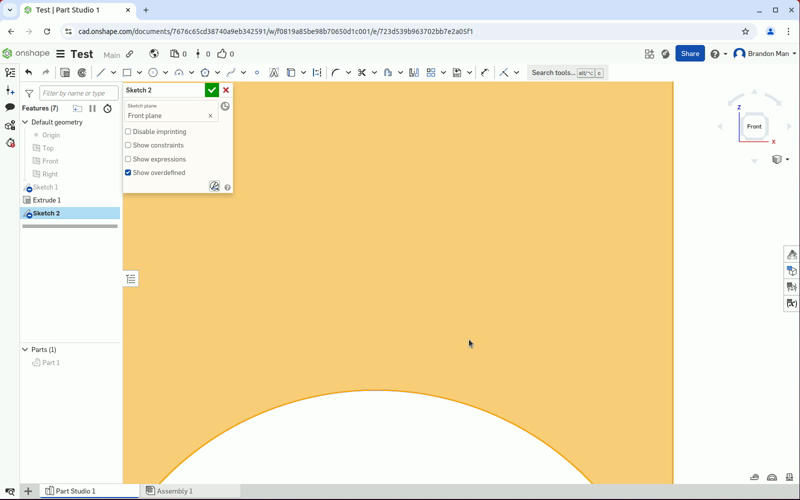
scroll(-6)
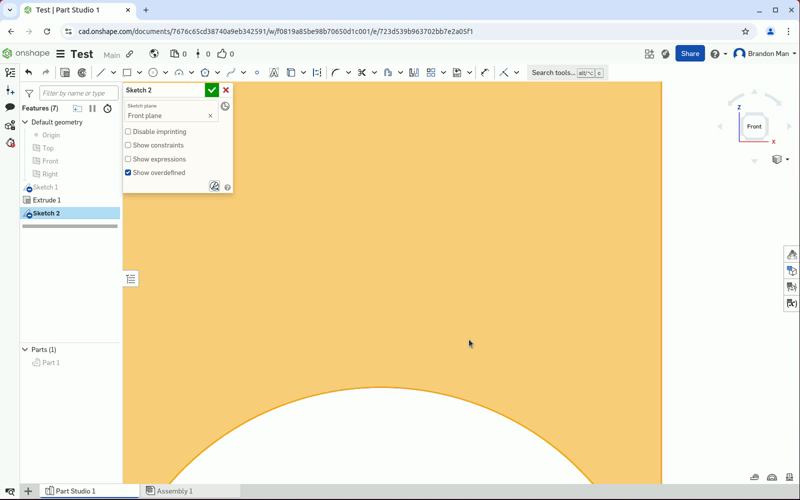
scroll(-6)
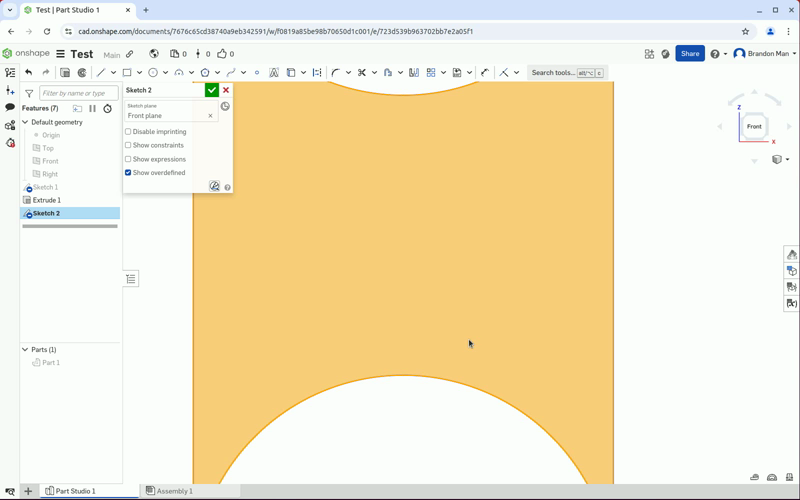
scroll(-6)
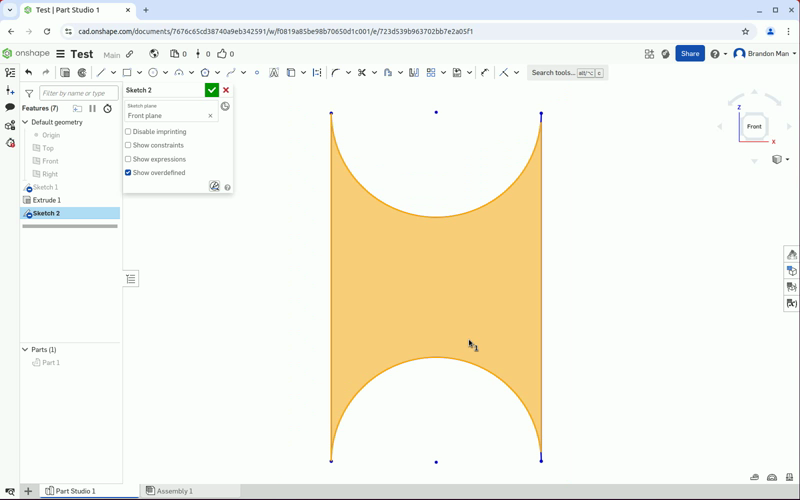
scroll(-6)
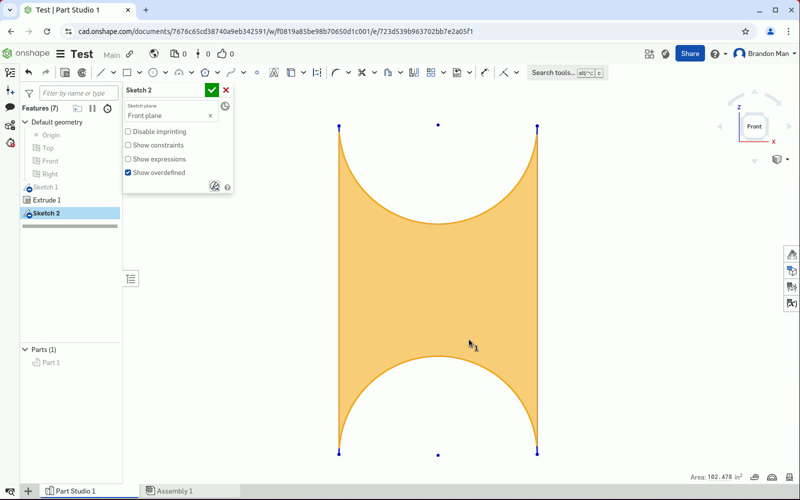
scroll(-6)
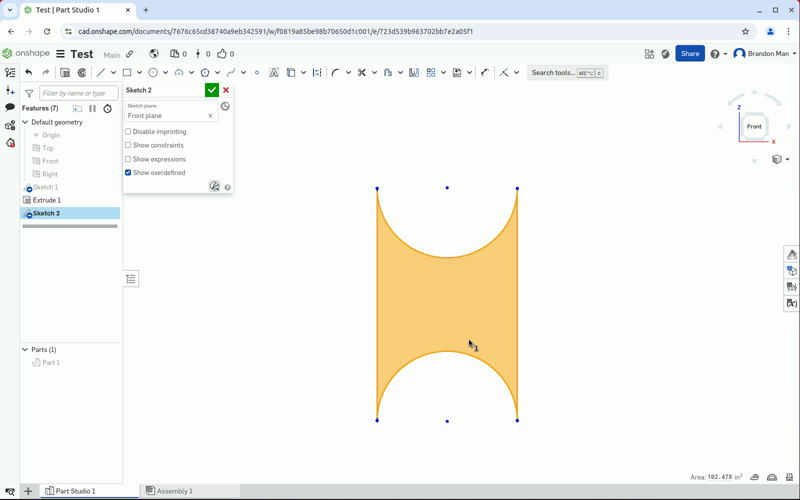
scroll(-6)
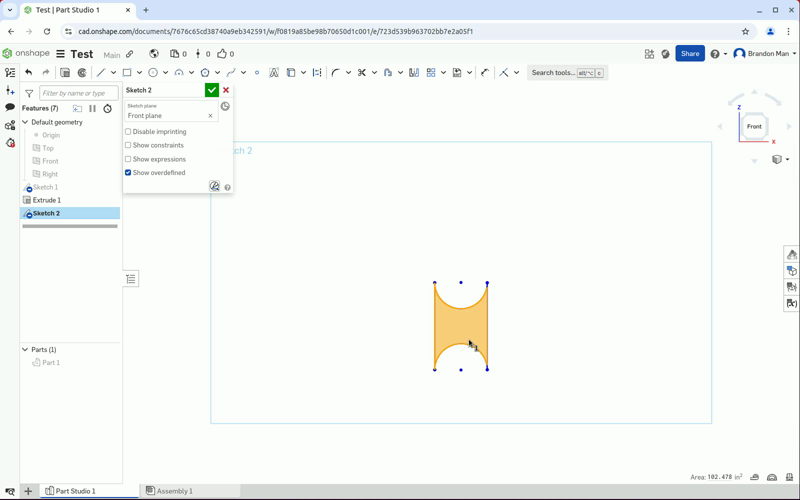
mouse_move(73, 352)
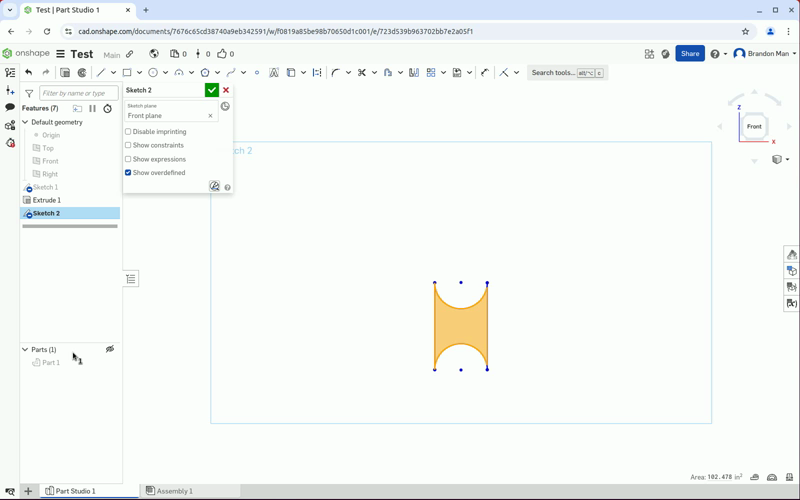
key(shift+y)
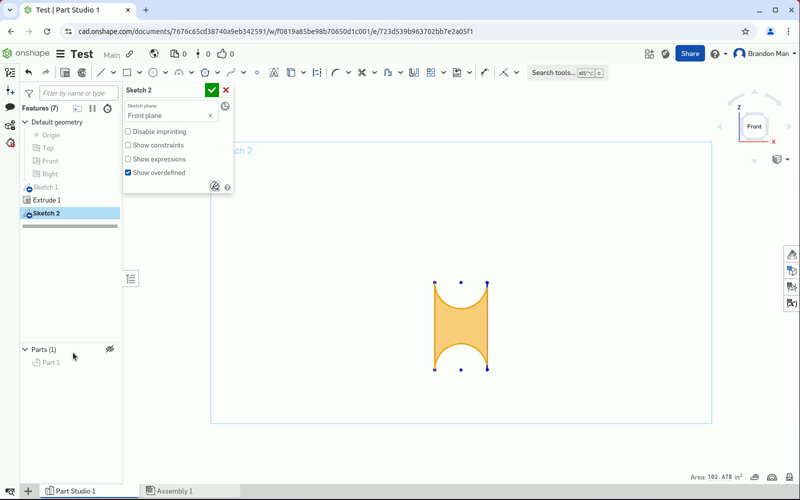
key(shift+e)
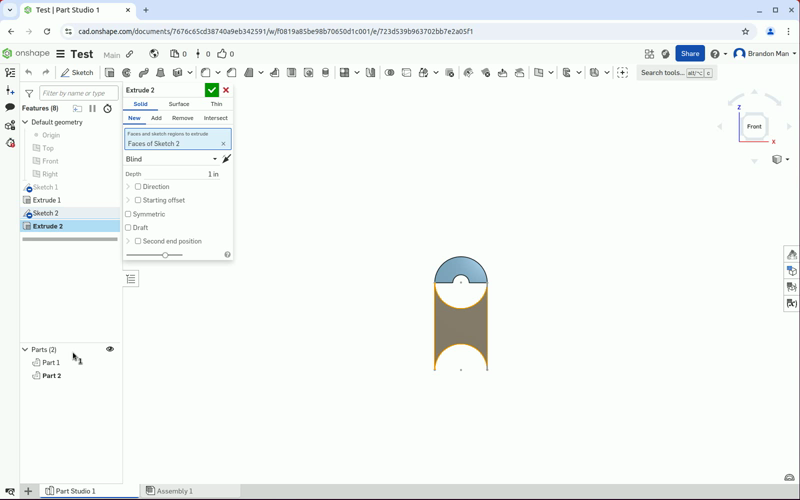
mouse_move(143, 106)
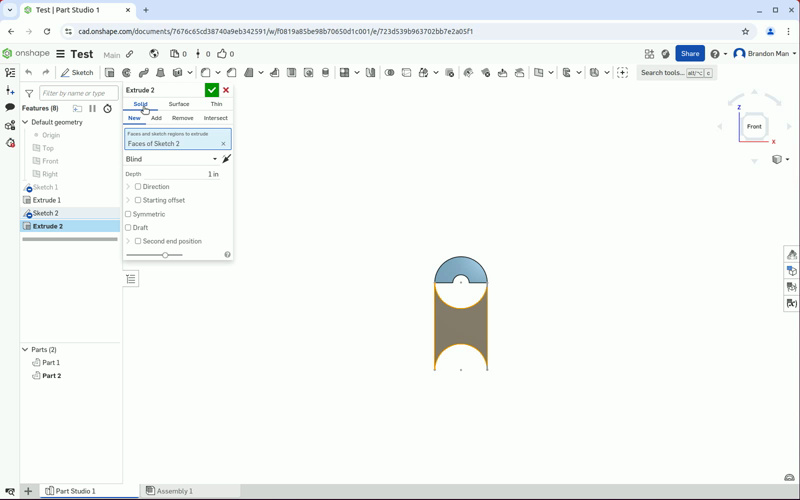
click(143, 106)
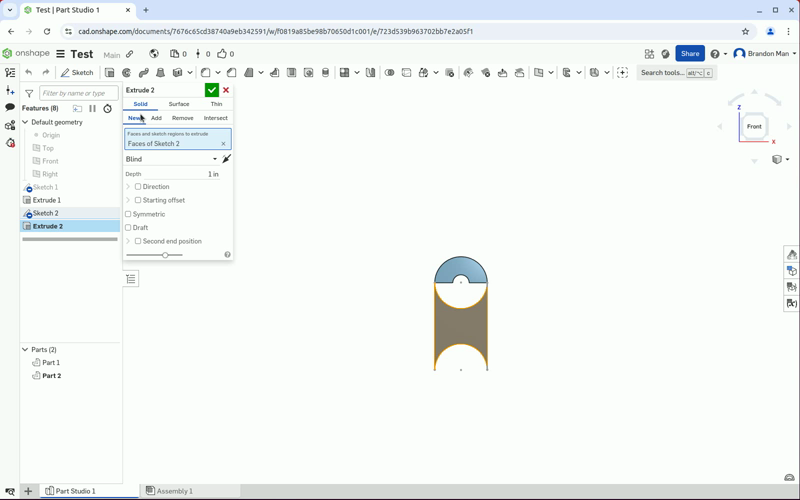
mouse_move(137, 120)
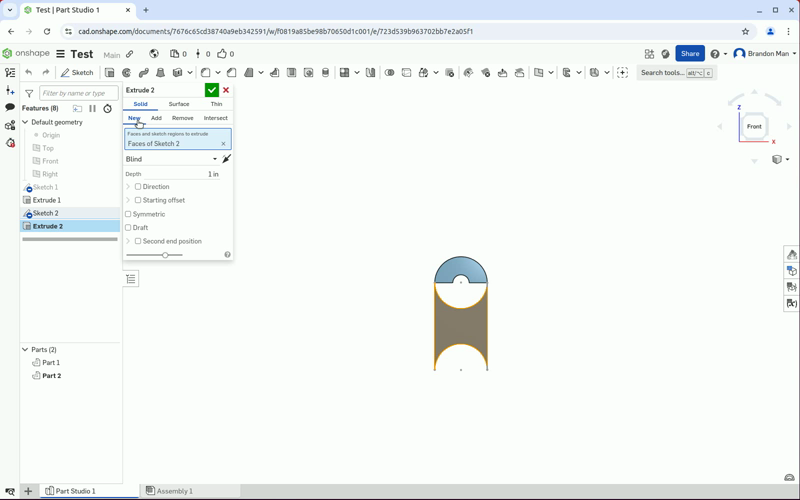
click(137, 120)
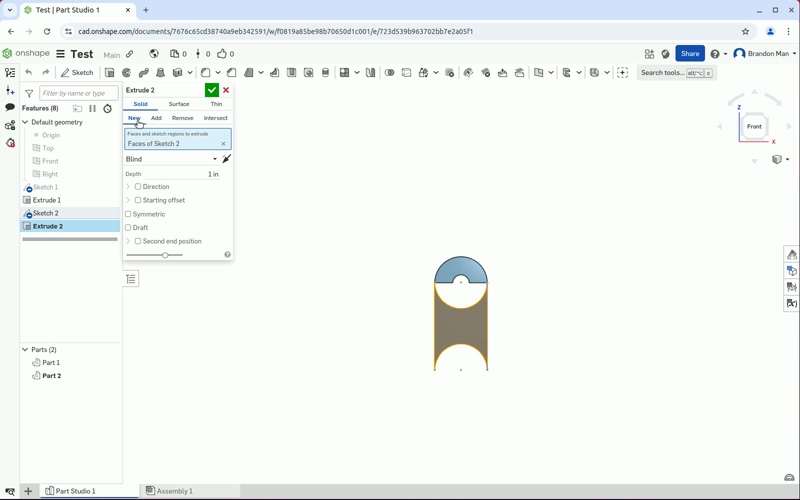
key(tab, 4)
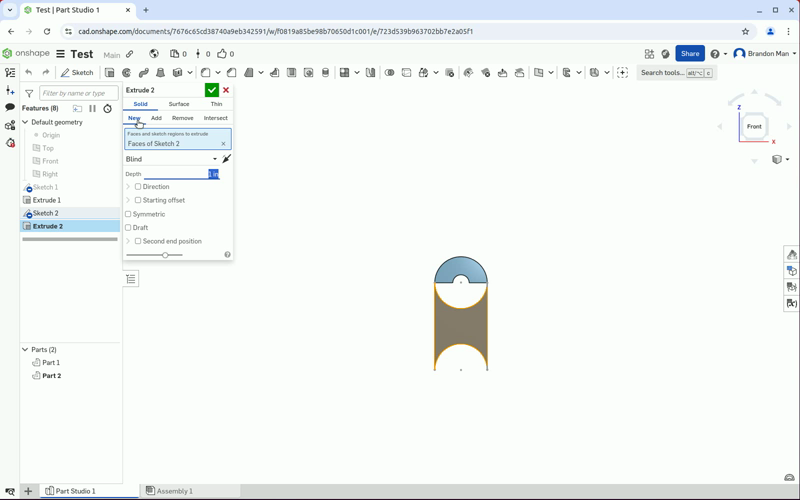
text(2.648)
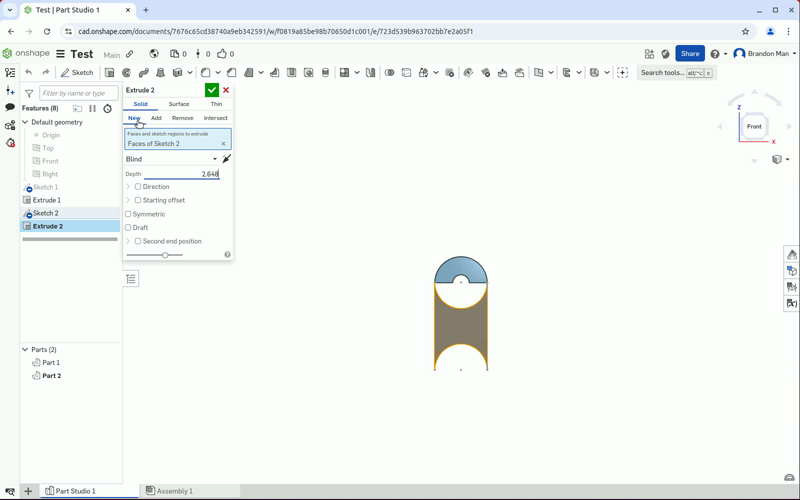
key(enter)
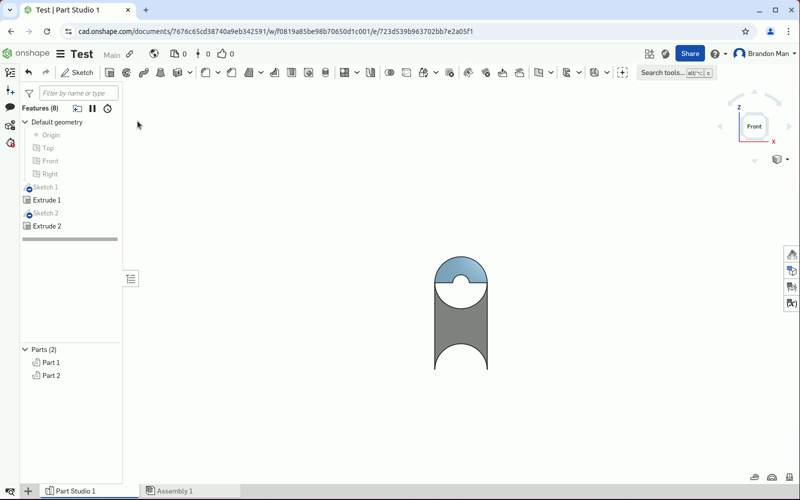
key(shift+h)
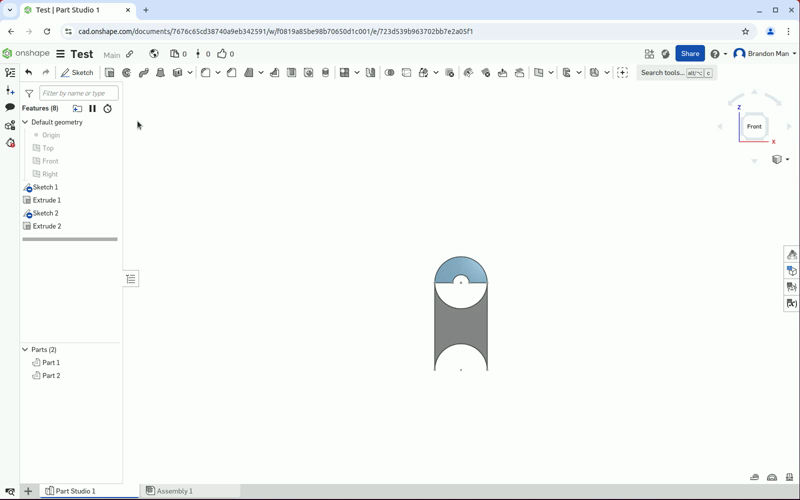
key(shift+h)
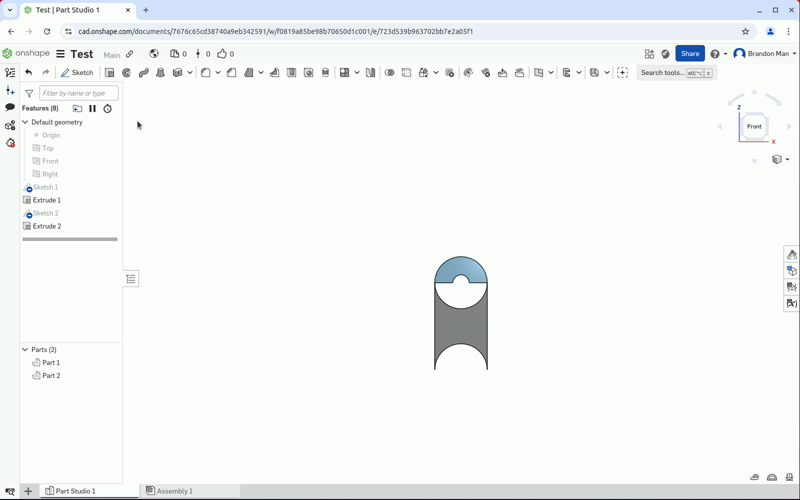
mouse_move(73, 189)
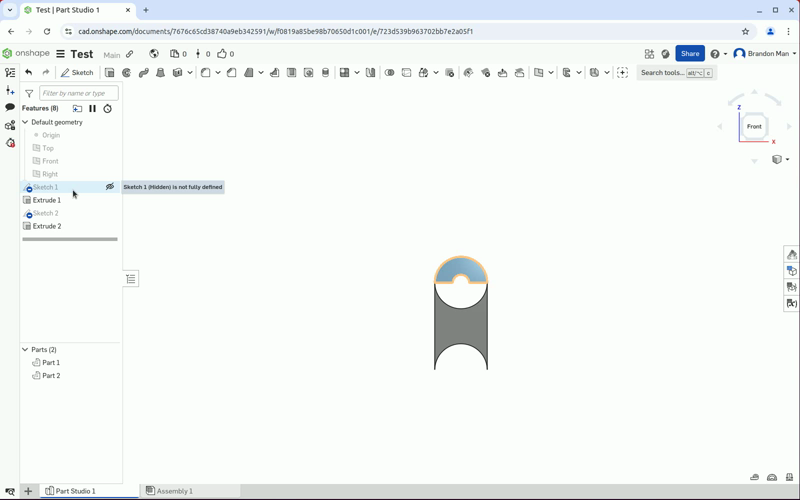
click(73, 189)
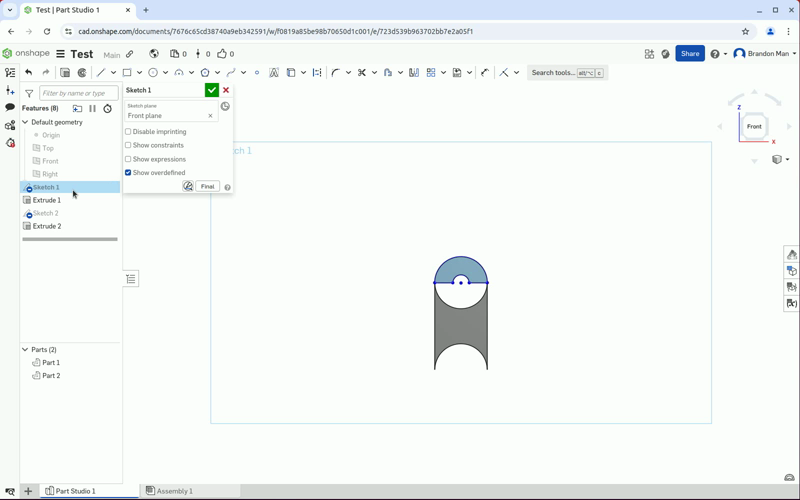
mouse_move(229, 92)
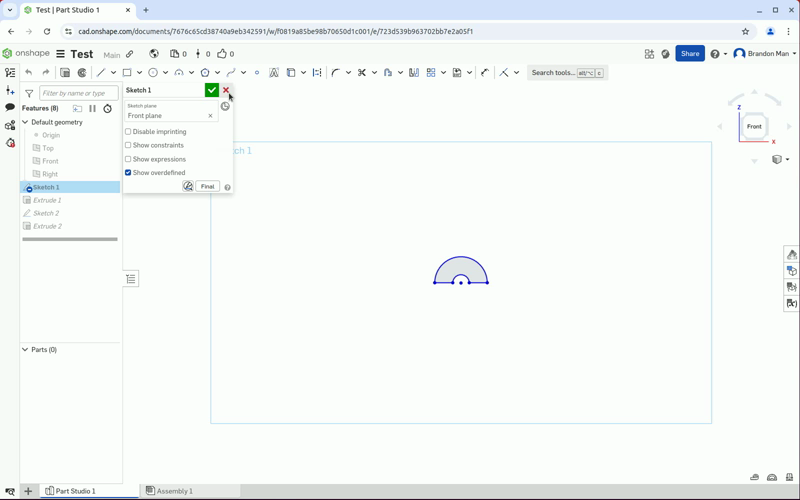
click(229, 92)
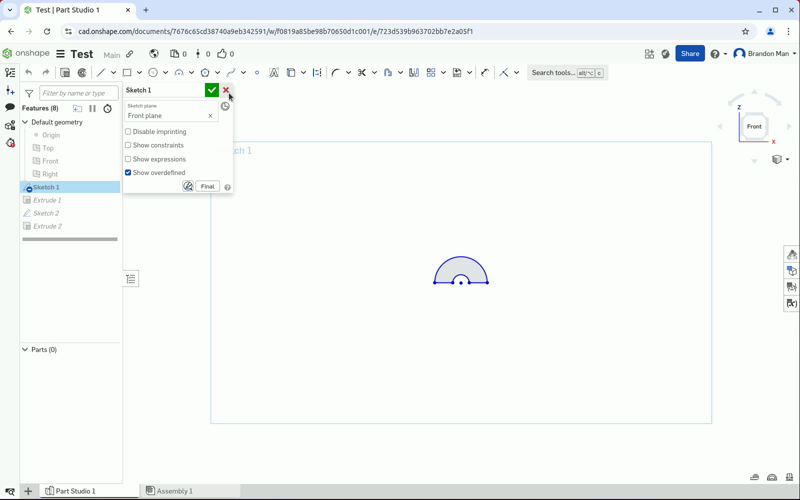
key(shift+s)
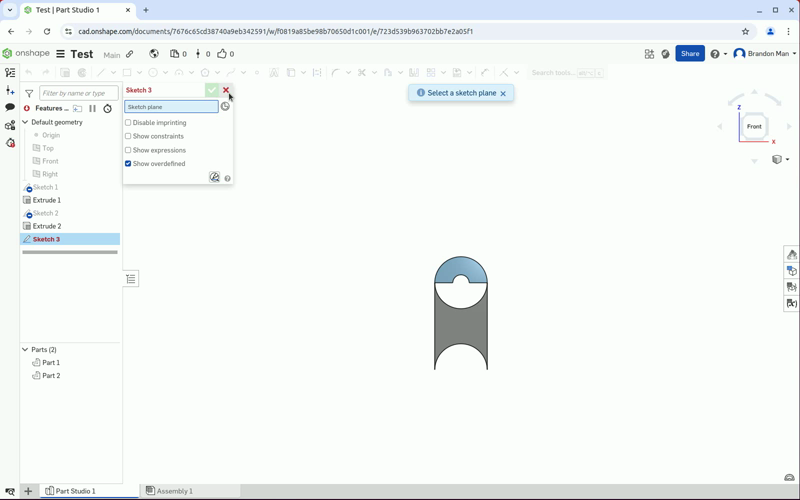
mouse_move(73, 163)
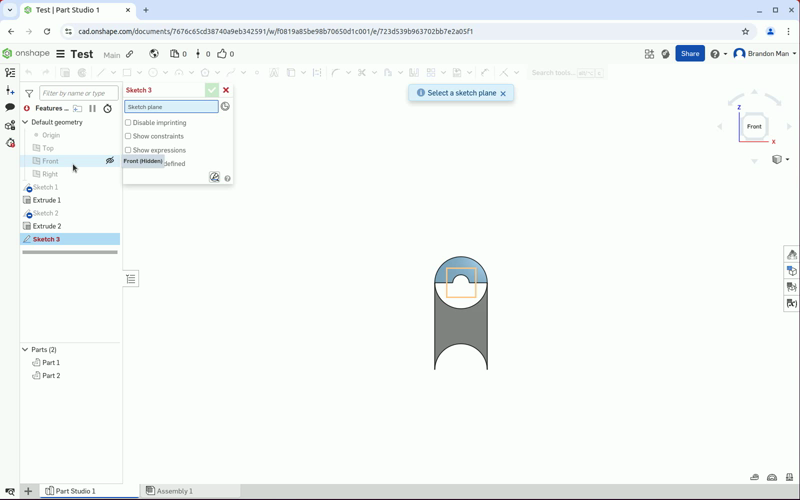
click(73, 163)
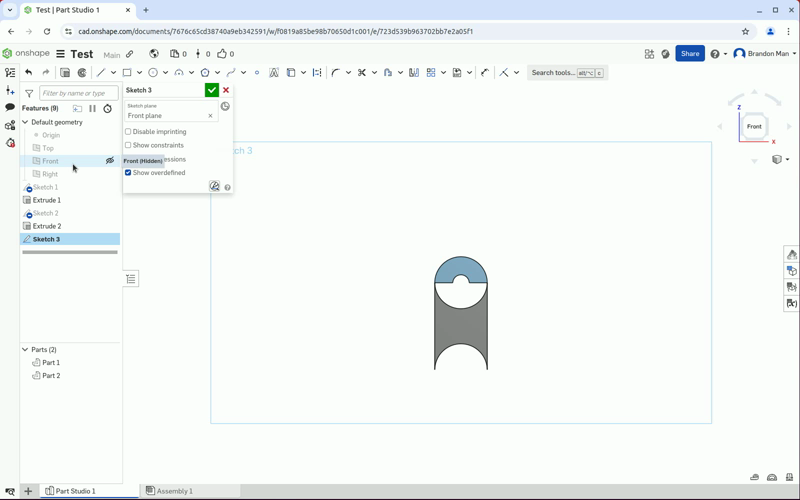
mouse_move(73, 352)
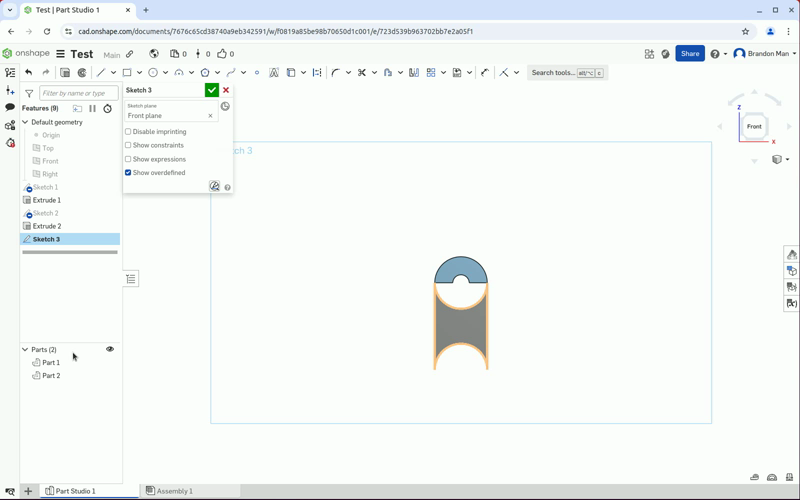
key(y)
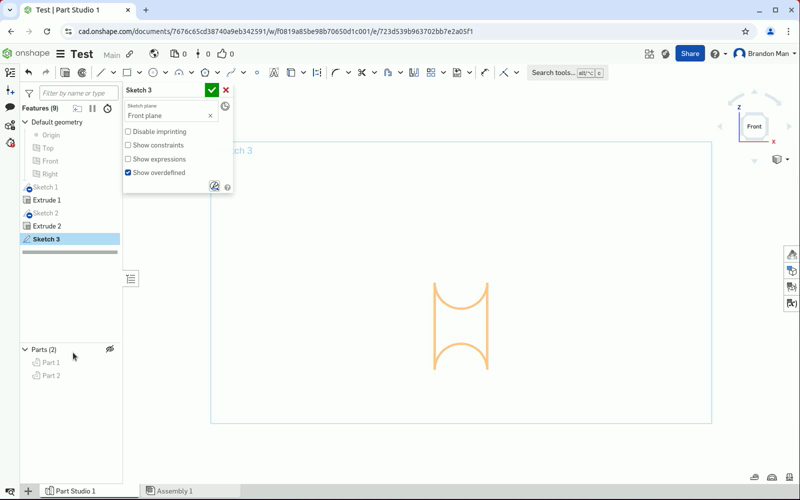
key(a)
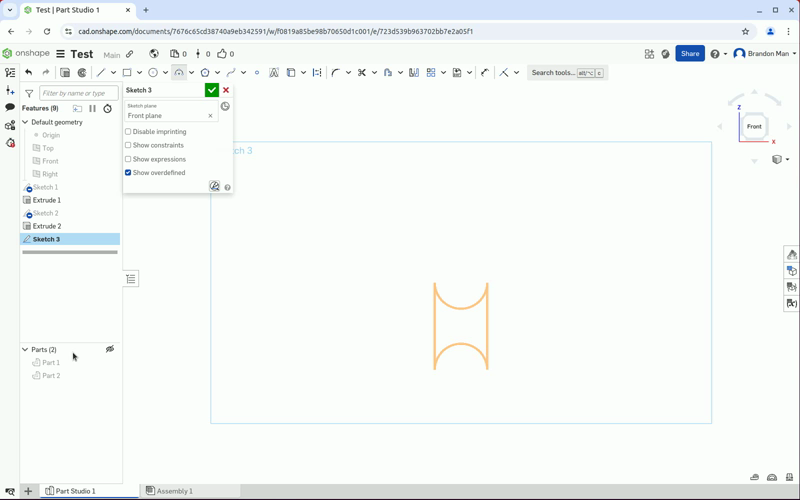
key_down(shift)
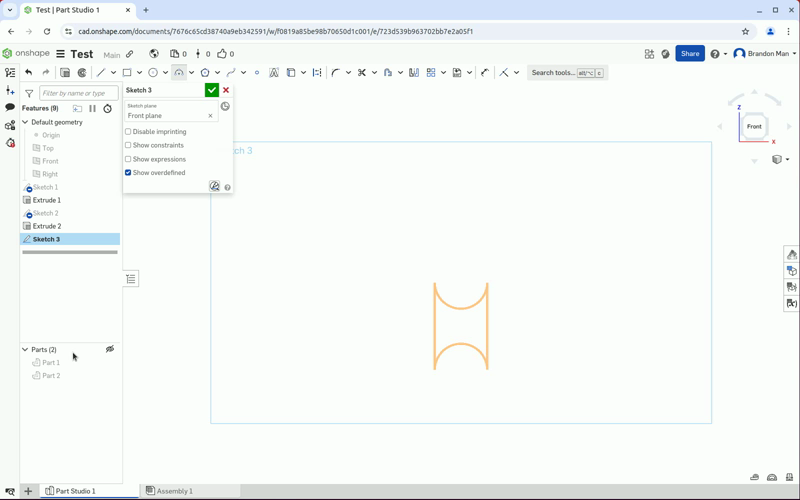
mouse_move(434, 369)
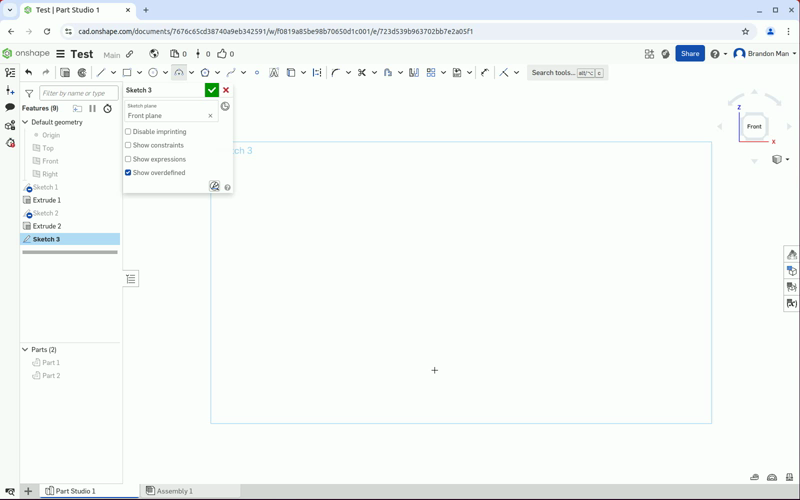
click(434, 369)
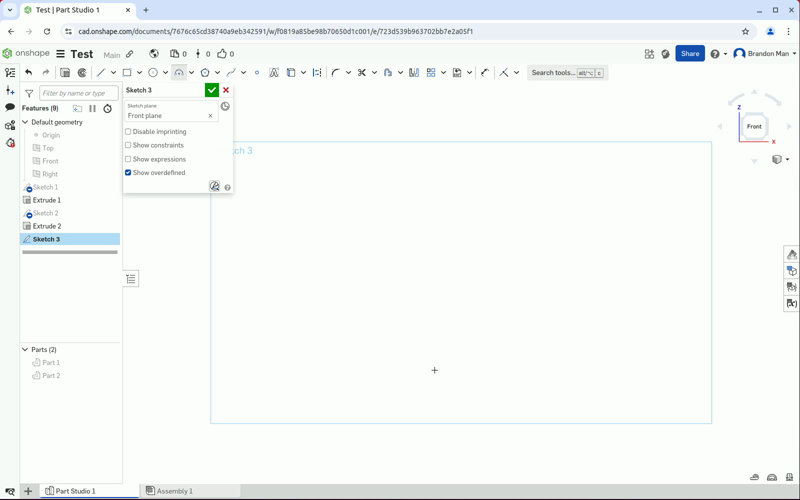
key_up(shift)
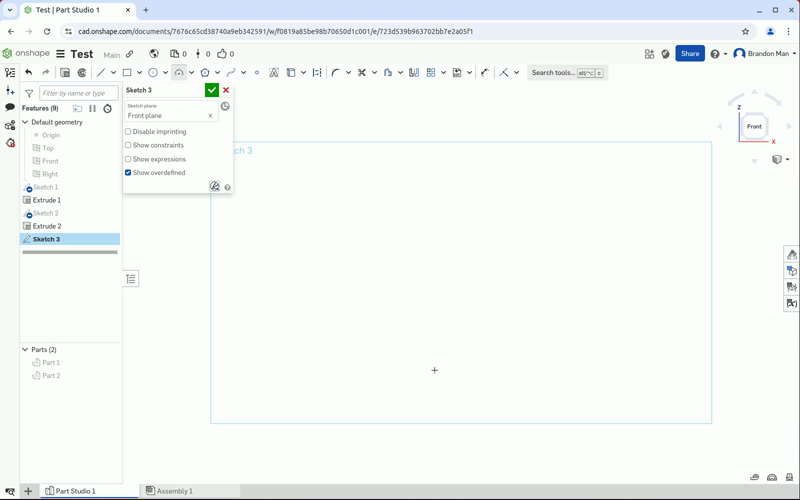
key_down(shift)
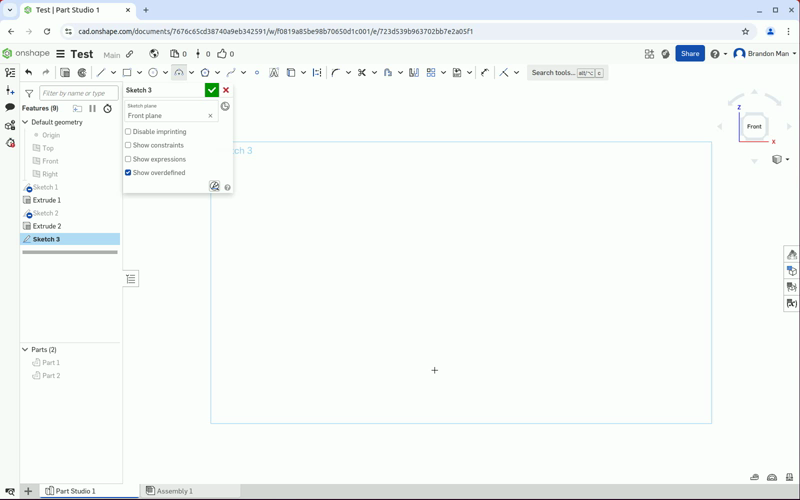
mouse_move(487, 369)
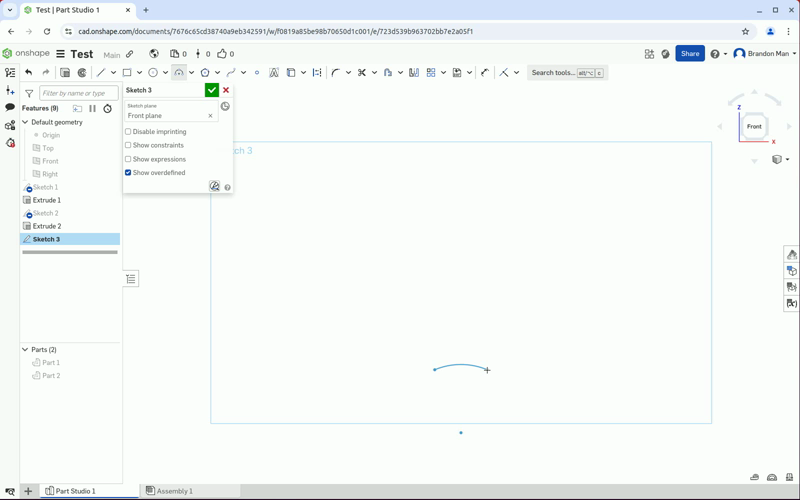
click(487, 369)
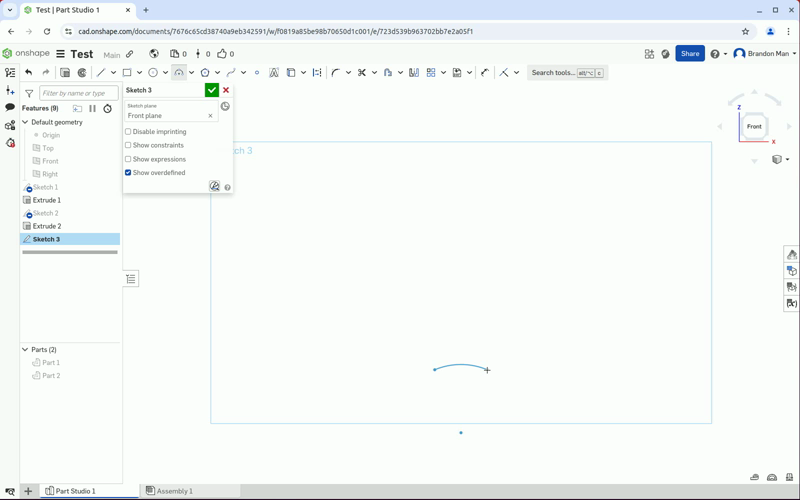
mouse_move(461, 395)
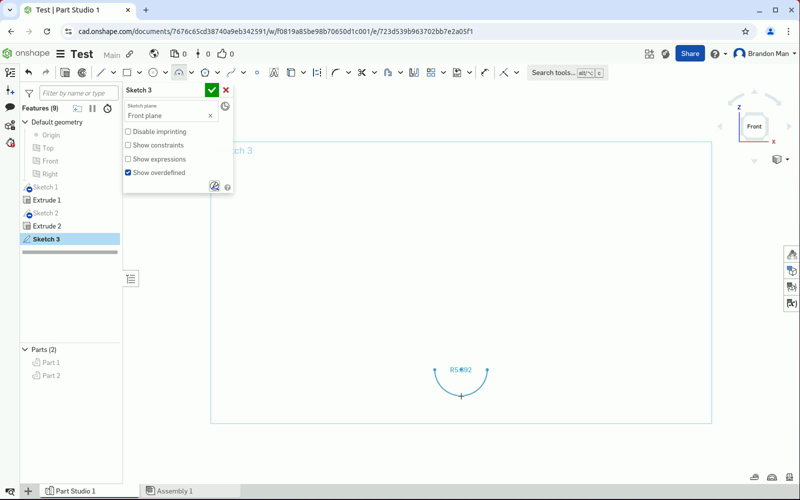
click(461, 395)
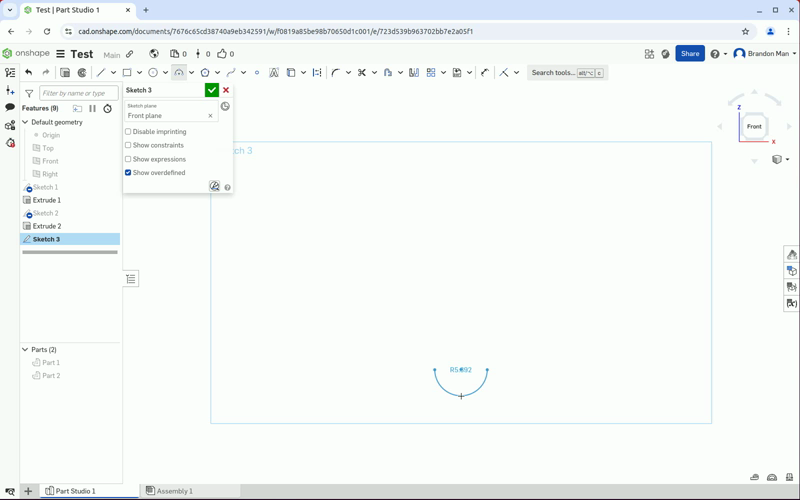
key_up(shift)
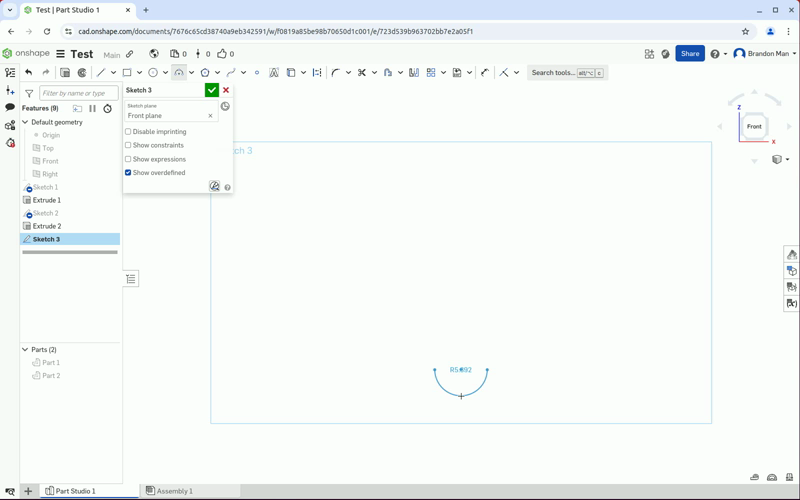
key(esc)
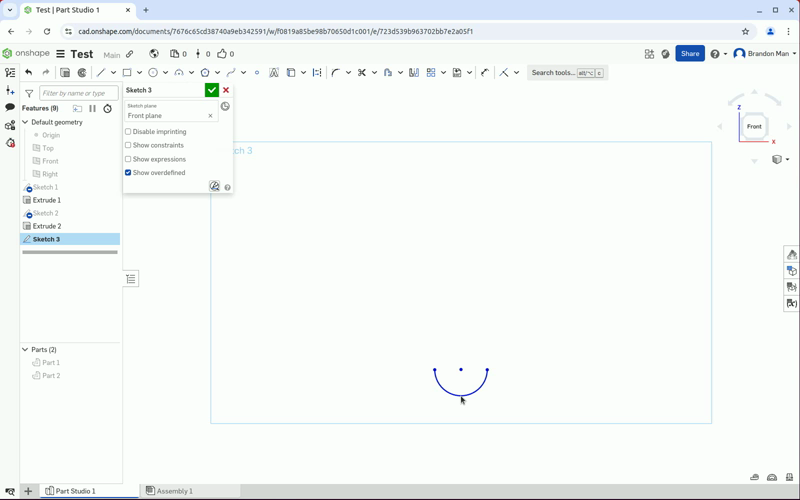
key(l)
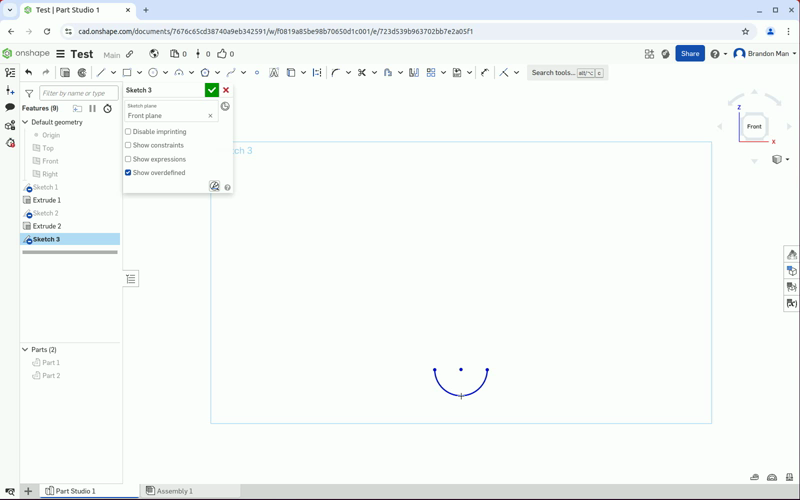
mouse_move(487, 369)
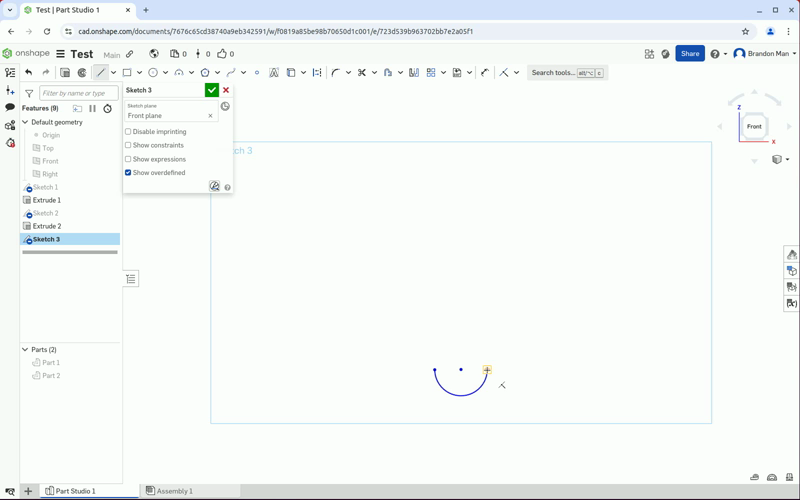
click(487, 369)
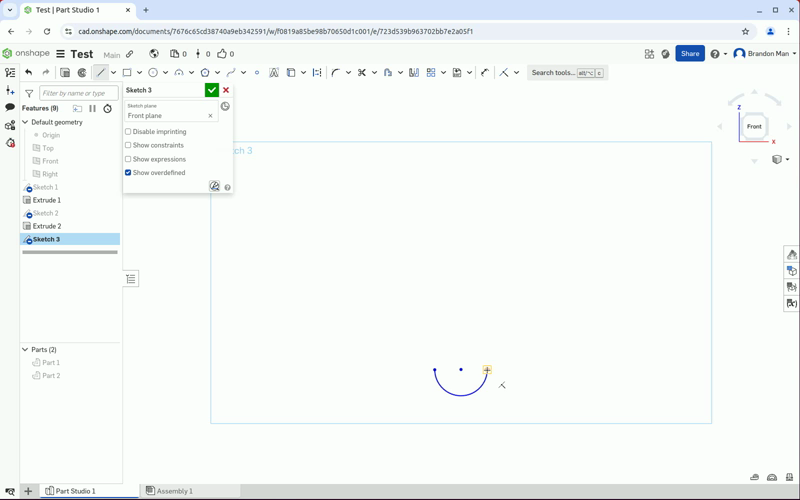
key_down(shift)
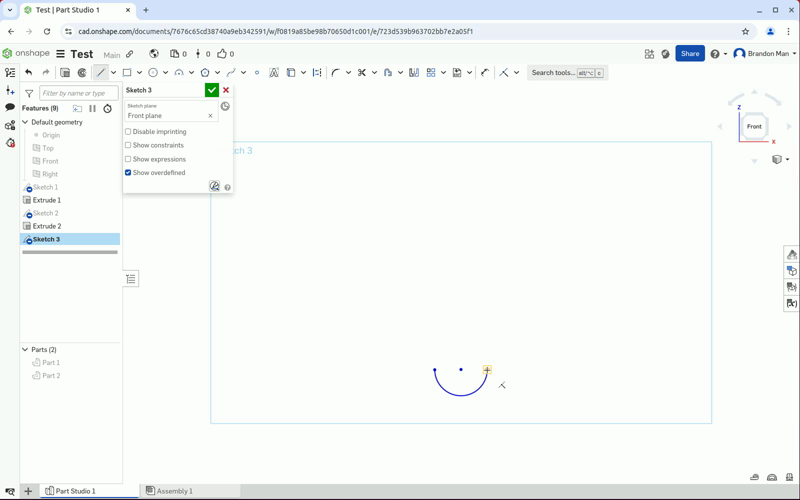
mouse_move(517, 369)
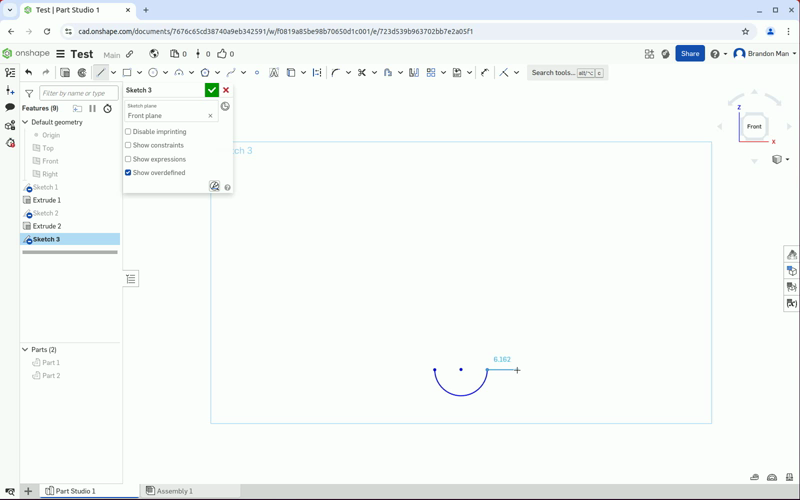
mouse_move(469, 369)
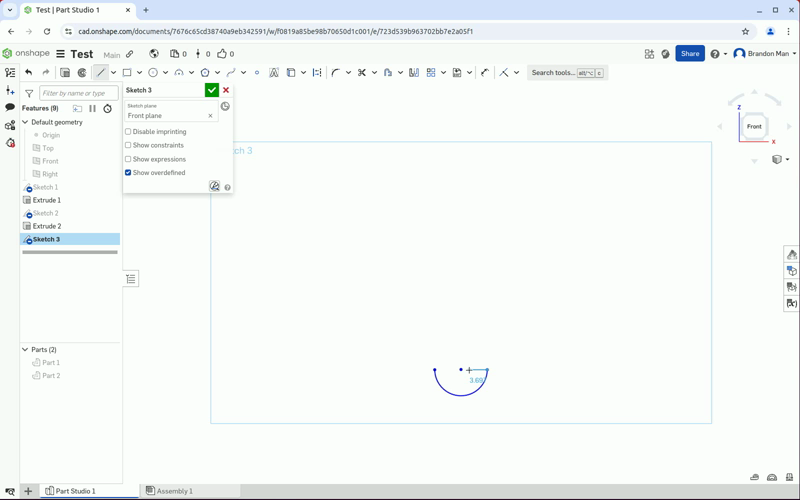
click(469, 369)
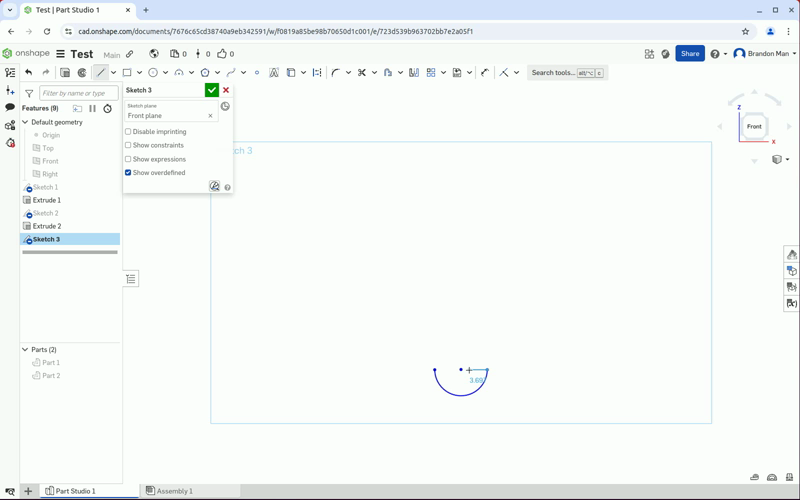
key_up(shift)
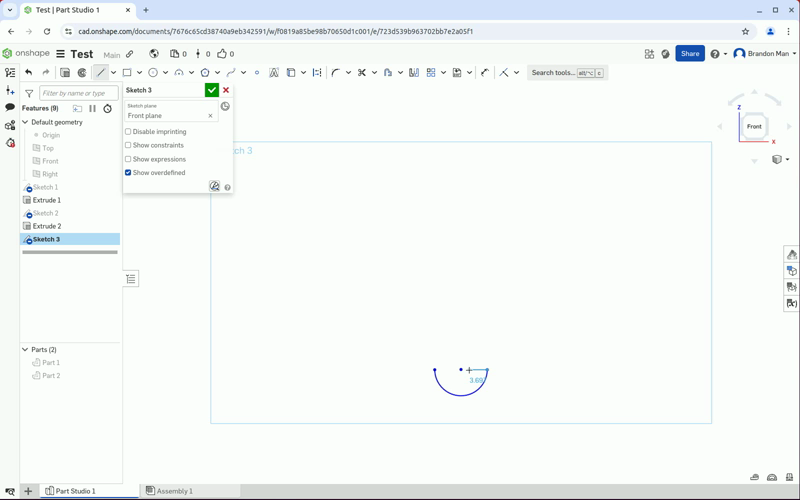
key(esc)
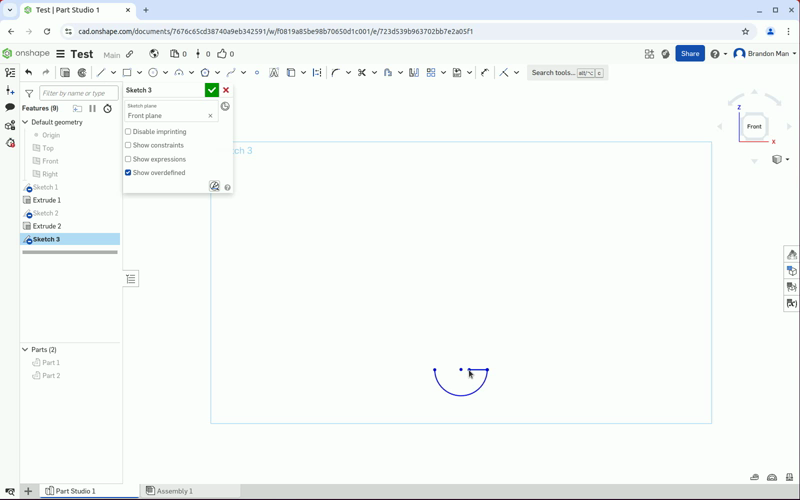
key(a)
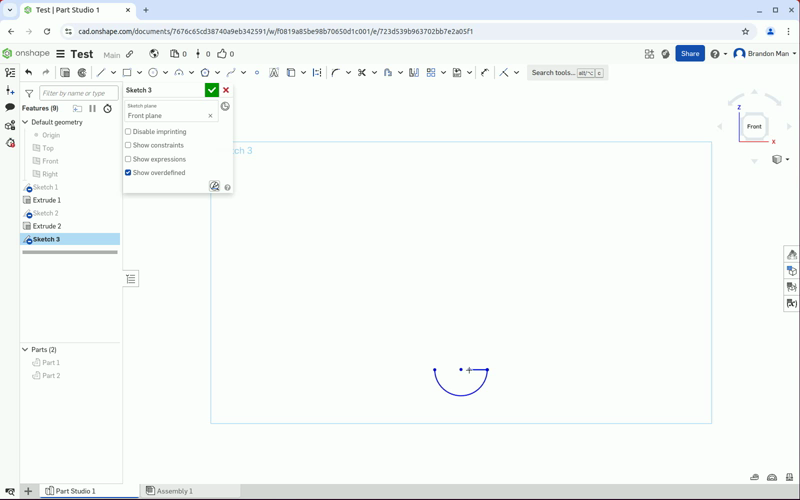
mouse_move(469, 369)
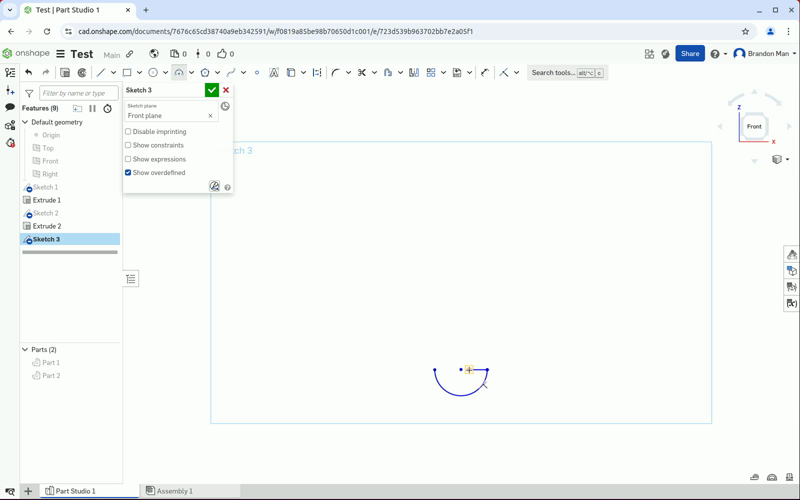
click(469, 369)
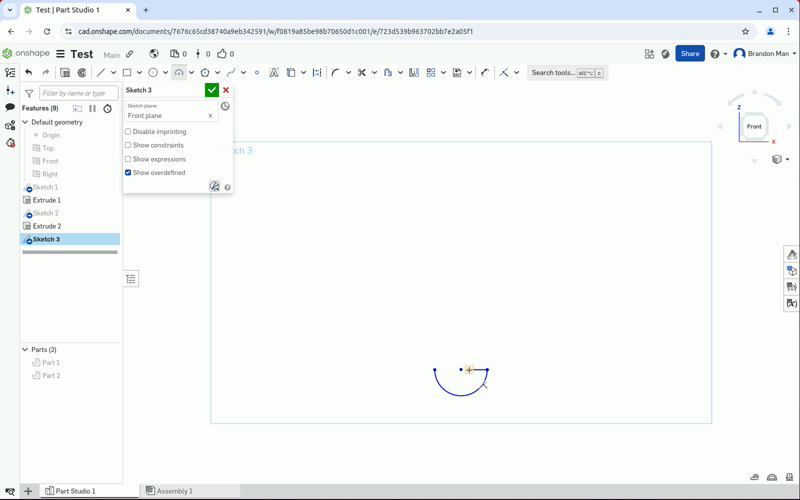
key_down(shift)
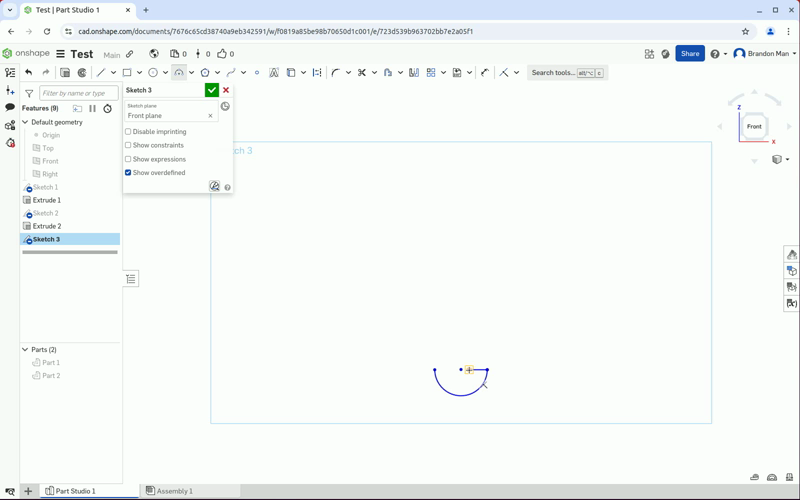
mouse_move(452, 369)
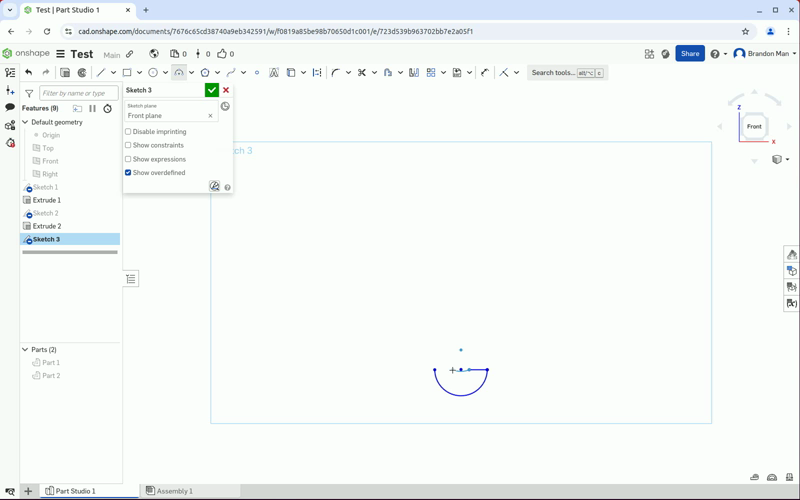
click(452, 369)
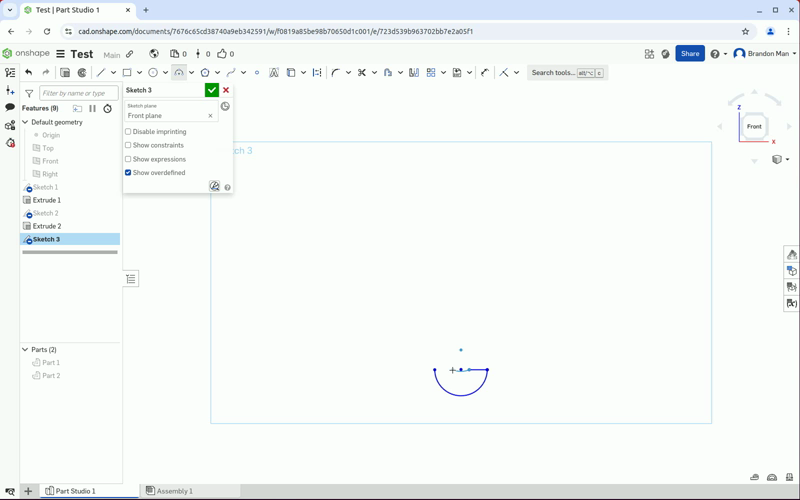
mouse_move(461, 378)
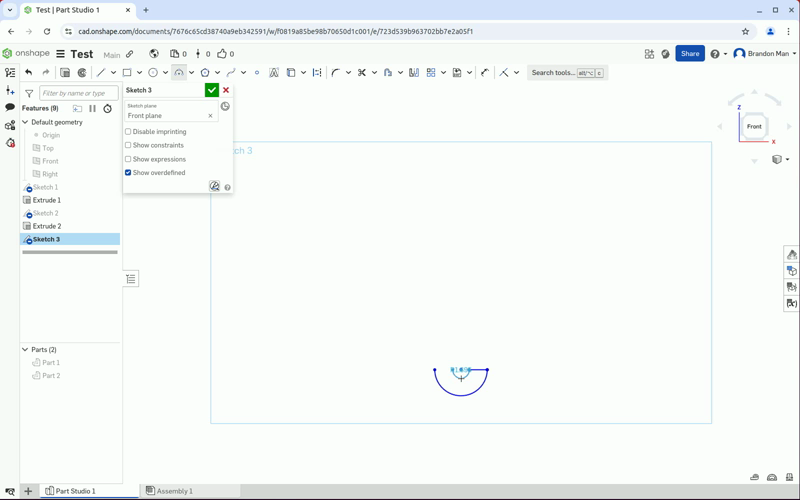
click(461, 378)
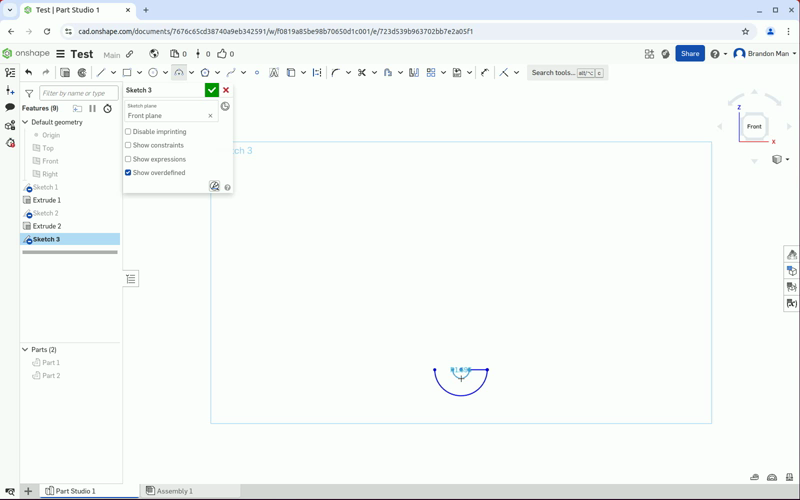
key_up(shift)
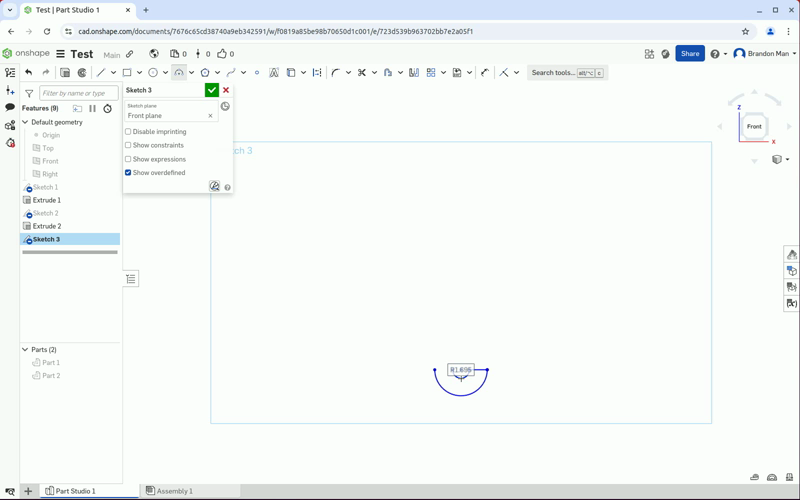
key(esc)
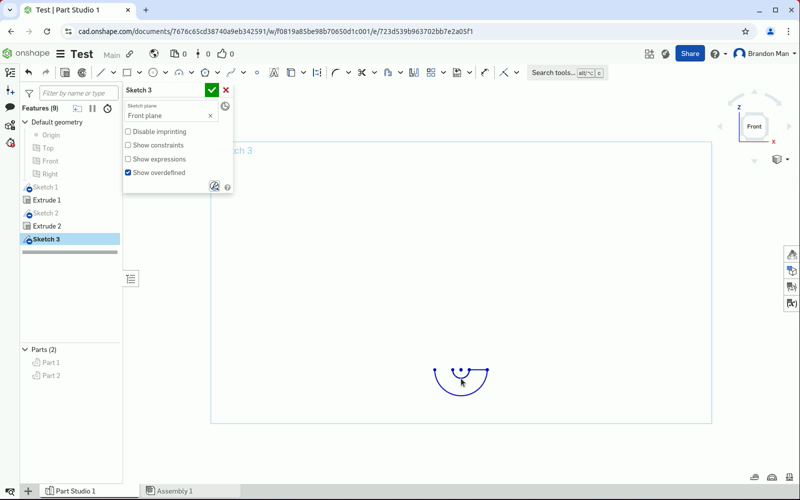
key(l)
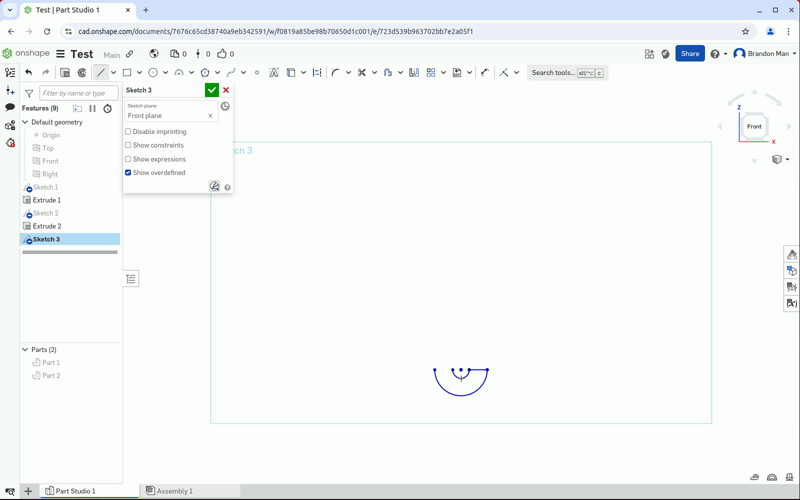
mouse_move(452, 369)
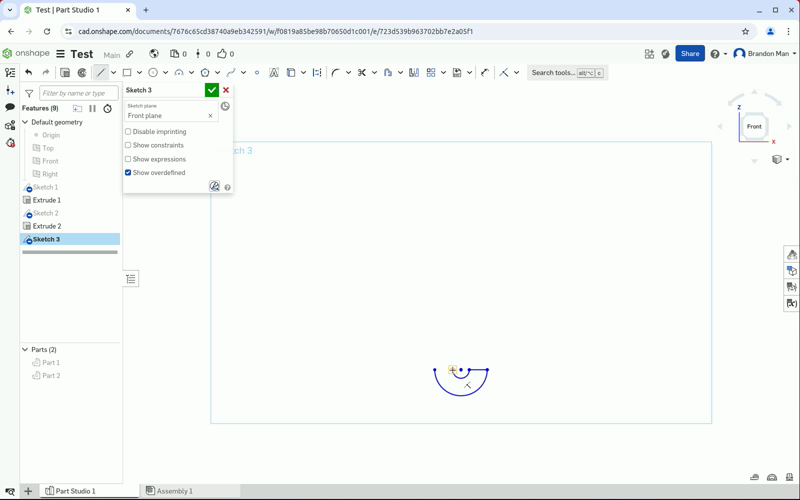
click(452, 369)
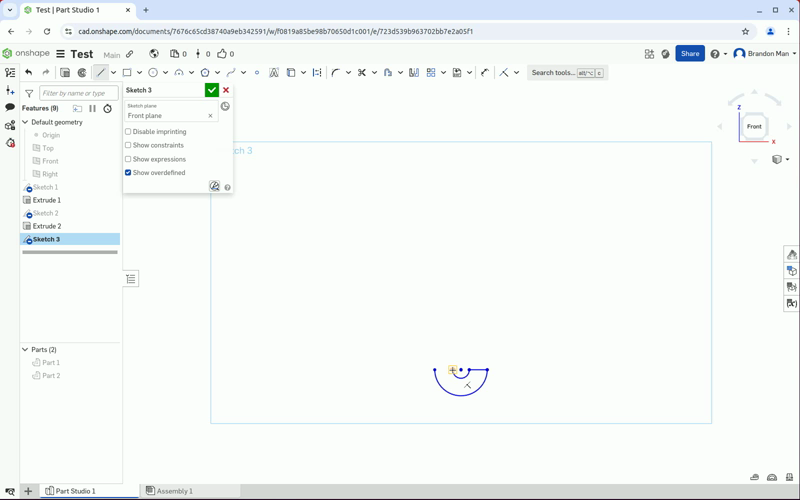
mouse_move(482, 369)
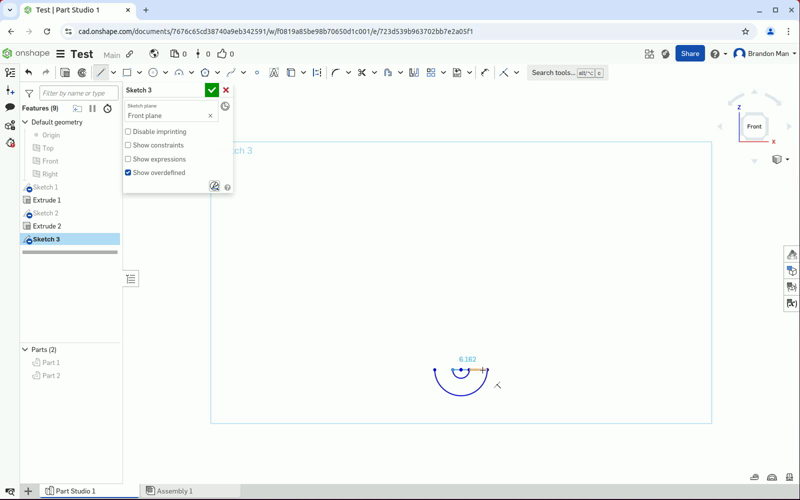
key_down(shift)
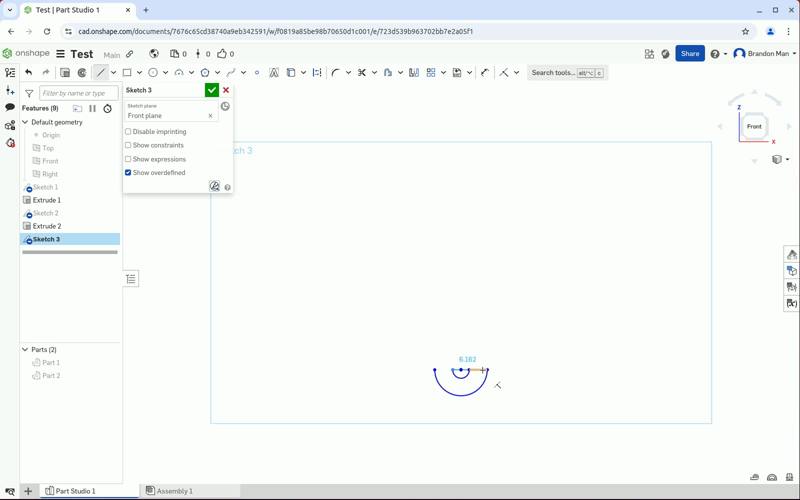
mouse_move(434, 369)
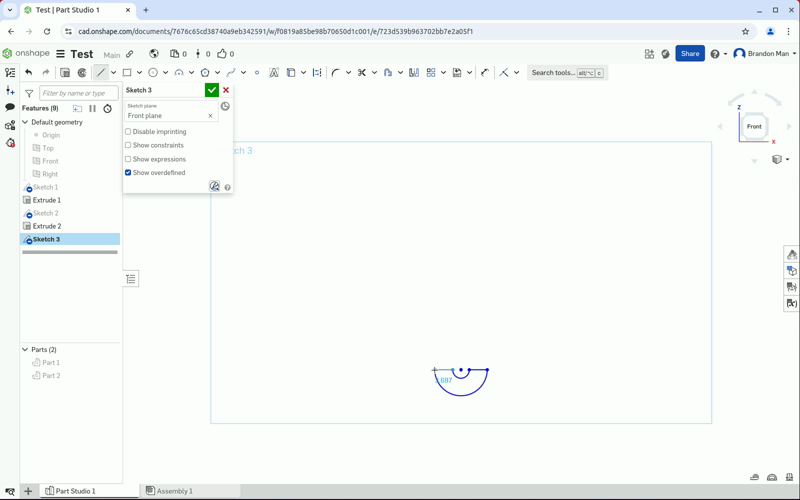
key_up(shift)
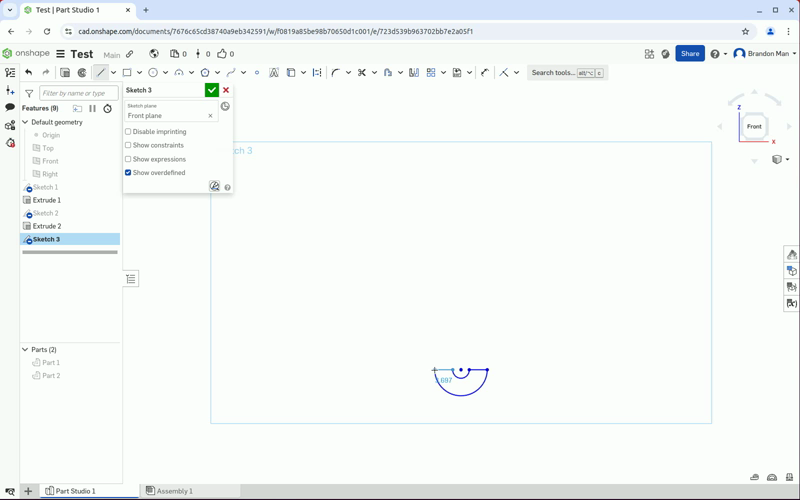
click(434, 369)
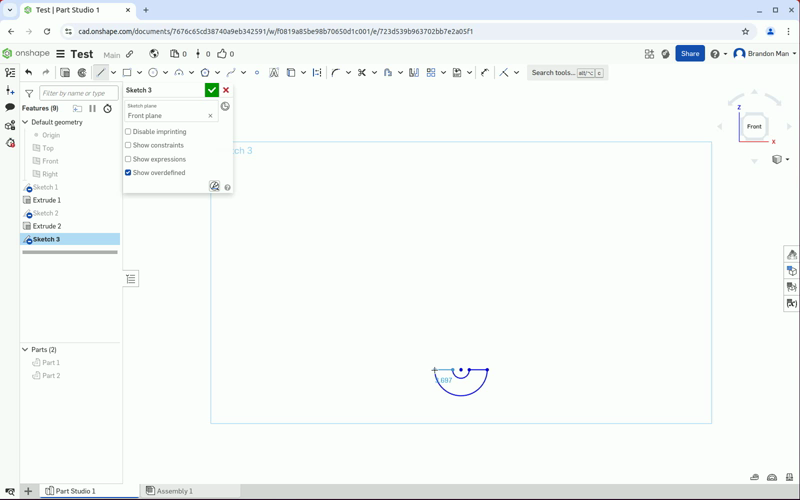
key(esc)
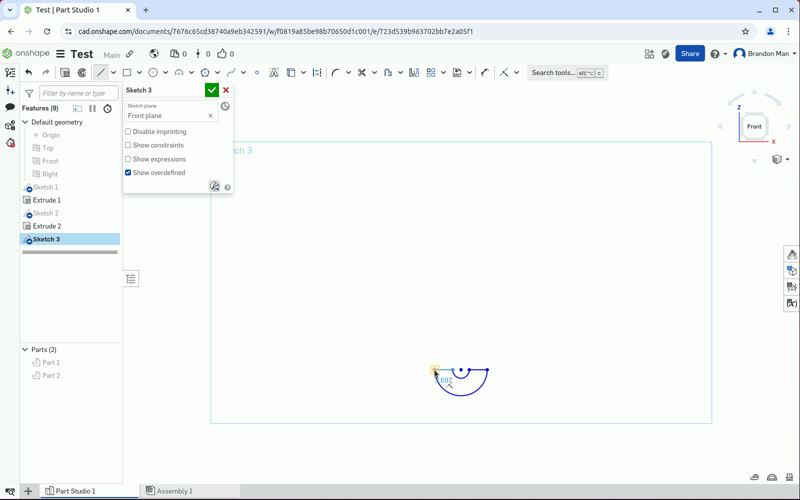
mouse_move(445, 375)
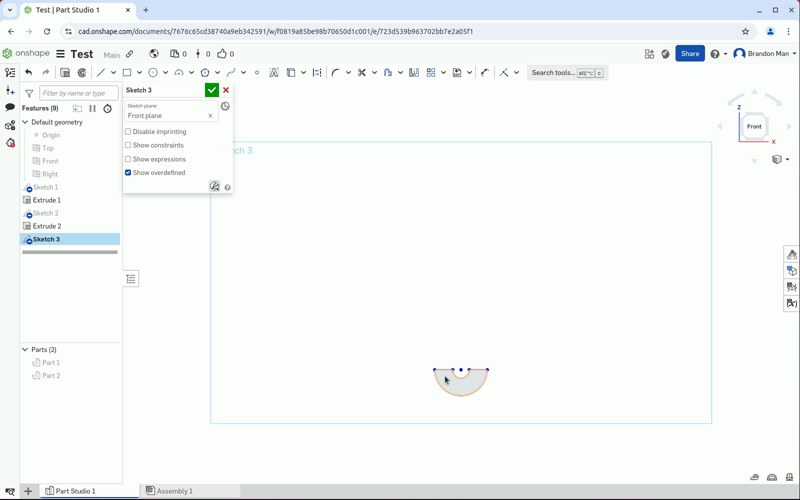
scroll(6)
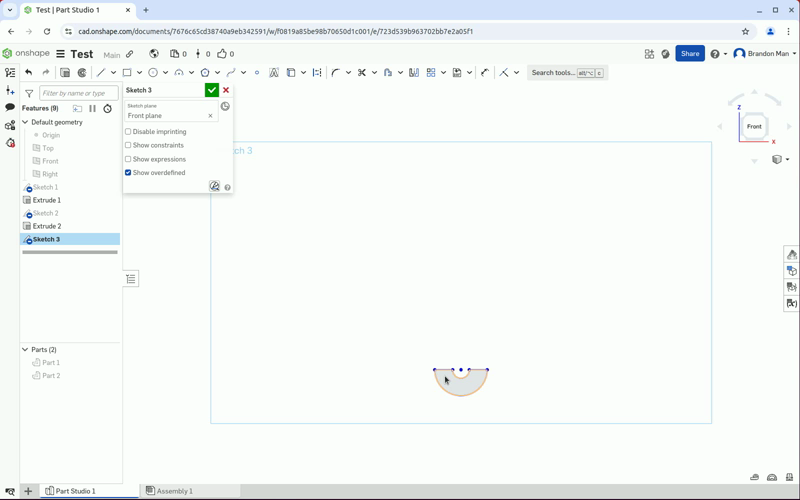
scroll(6)
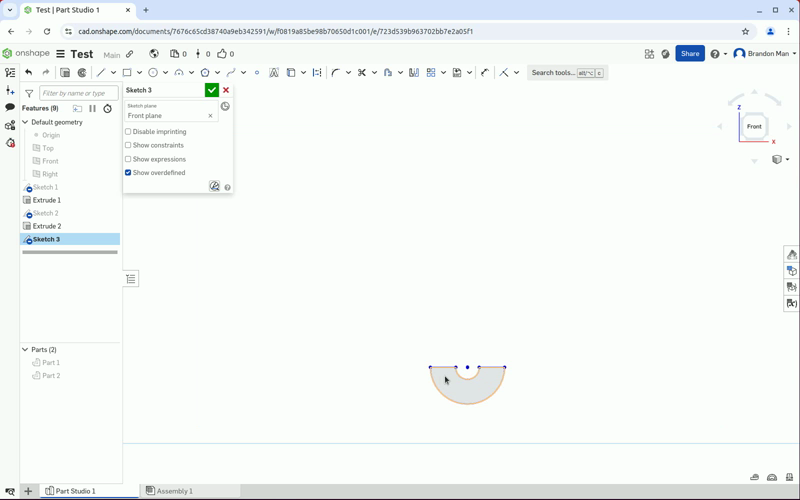
scroll(6)
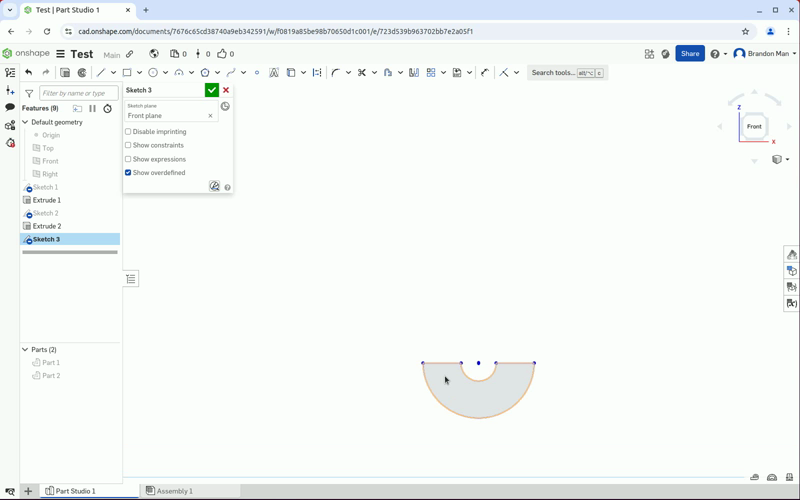
scroll(6)
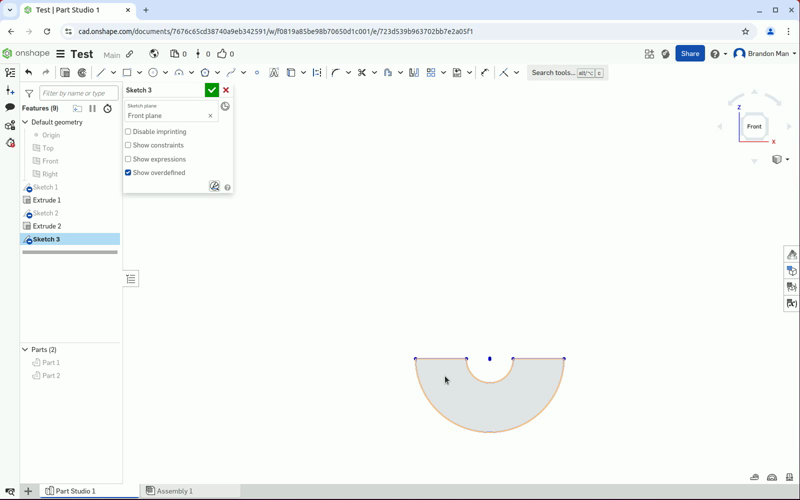
scroll(6)
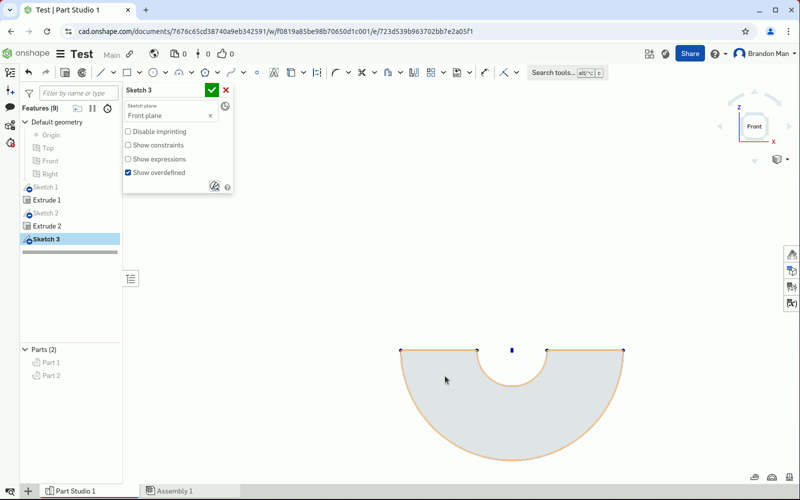
scroll(6)
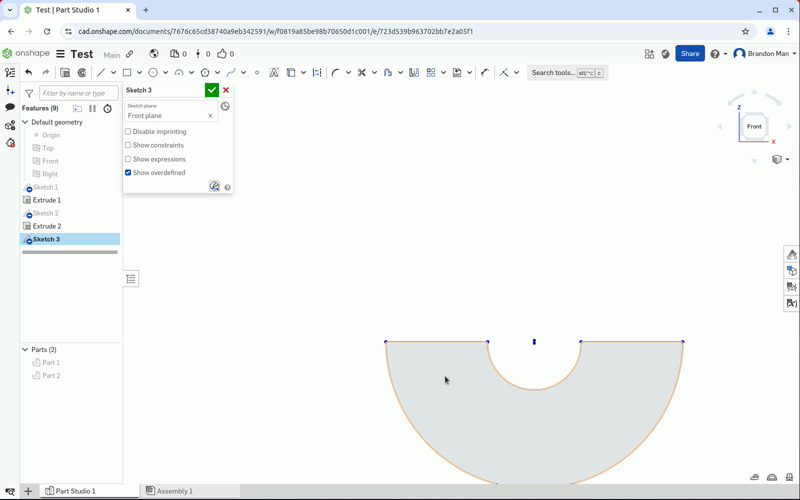
scroll(6)
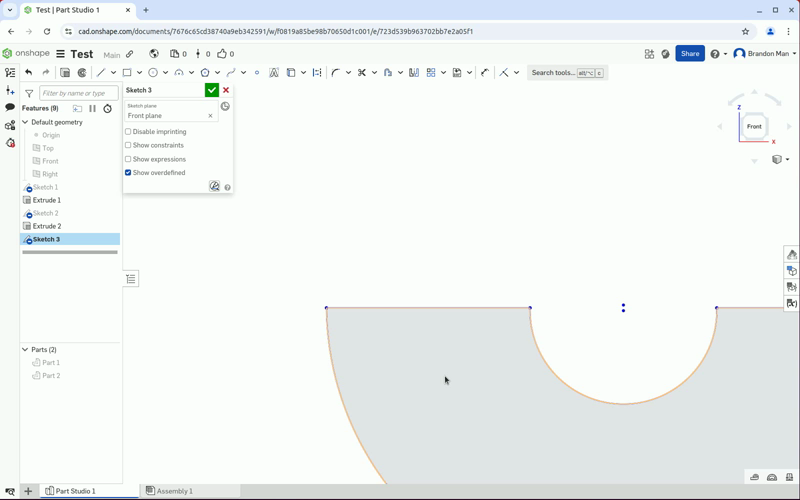
click(445, 375)
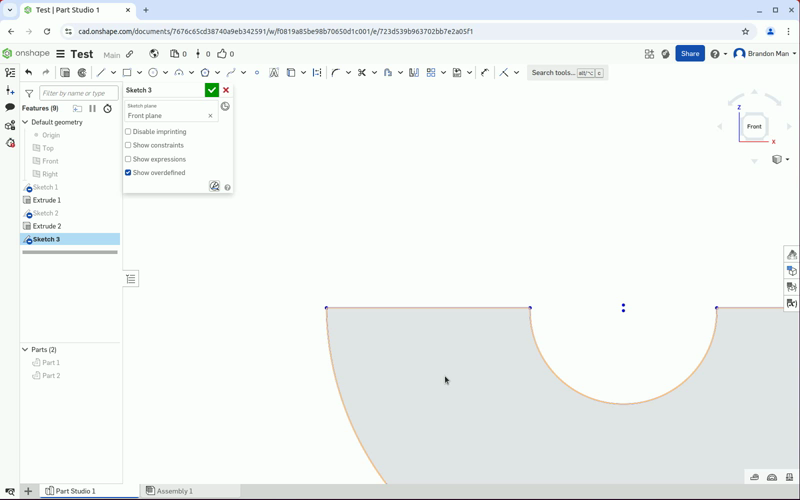
scroll(-6)
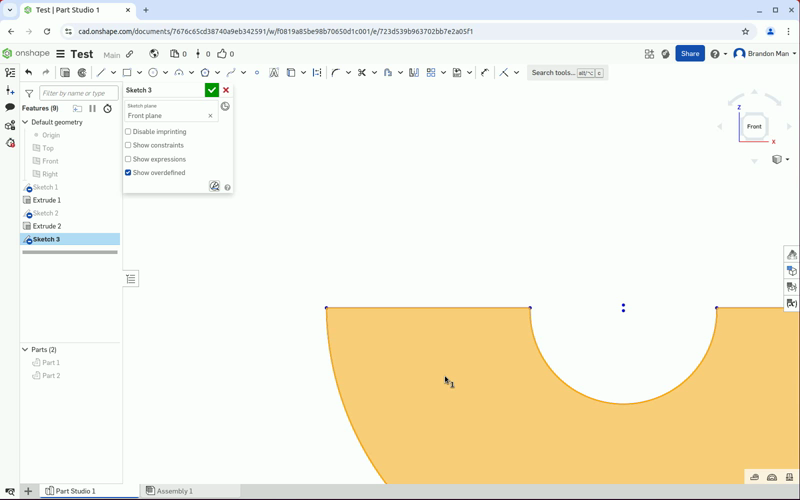
scroll(-6)
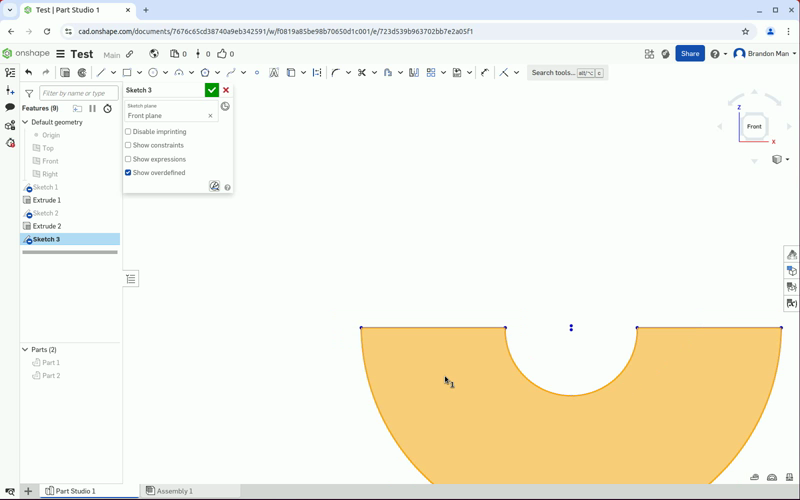
scroll(-6)
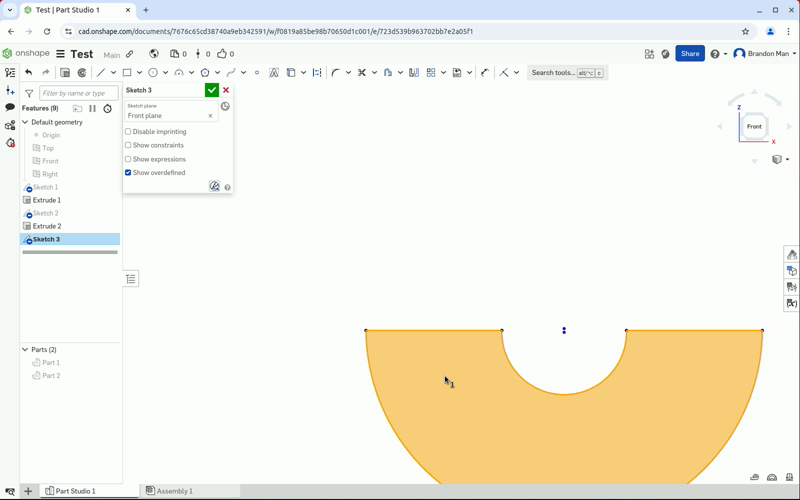
scroll(-6)
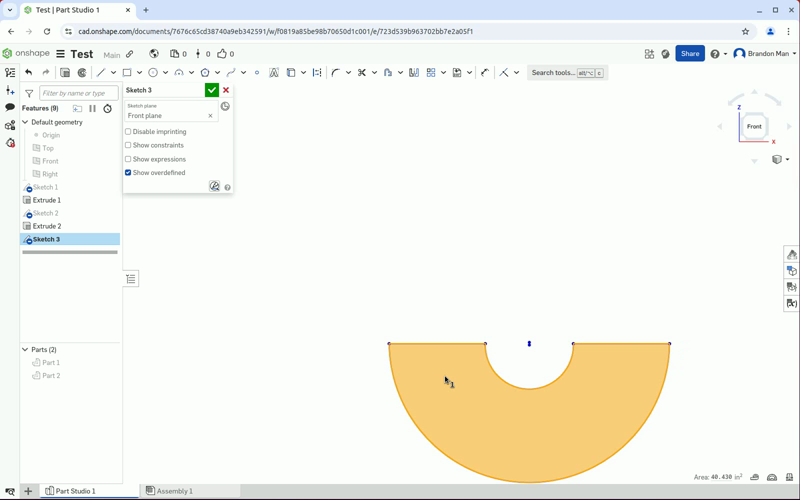
scroll(-6)
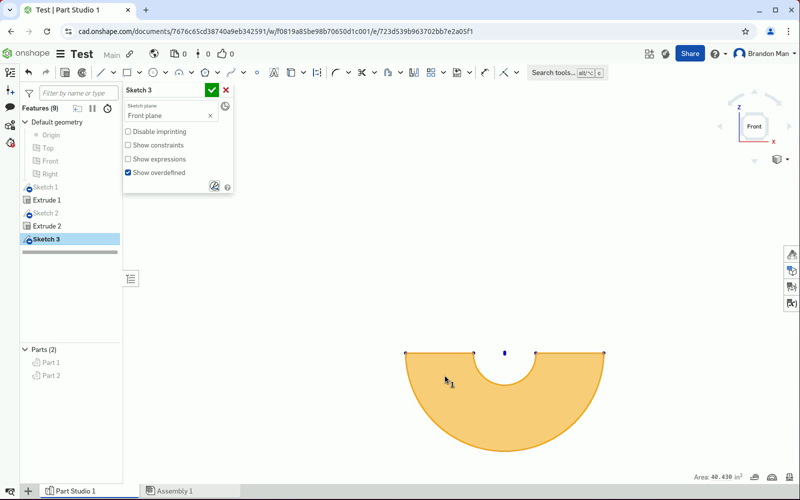
scroll(-6)
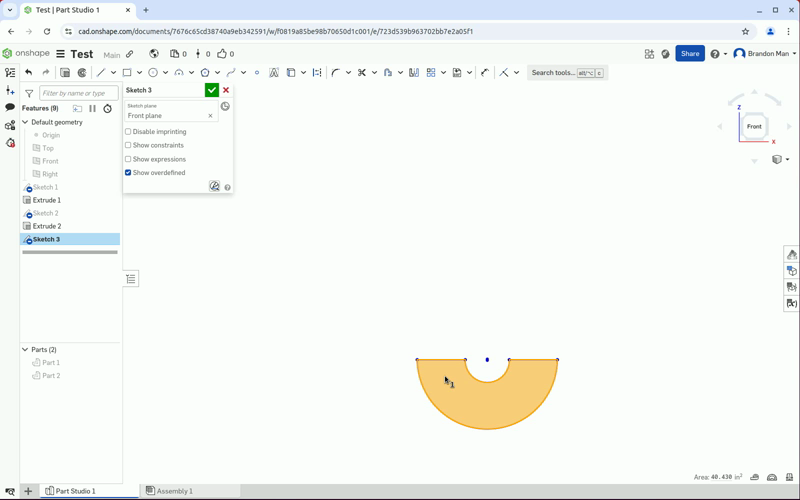
scroll(-6)
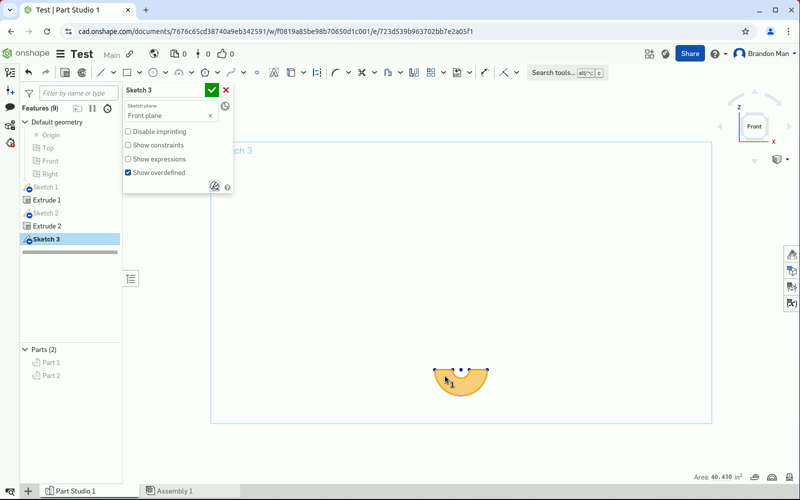
mouse_move(73, 352)
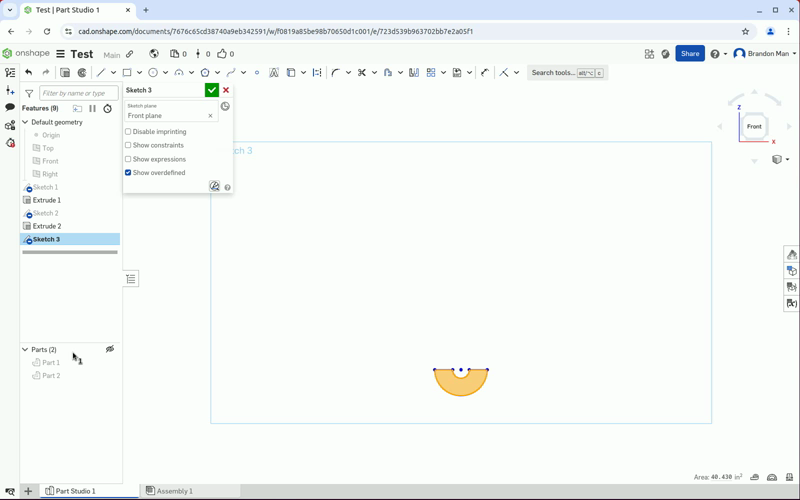
key(shift+y)
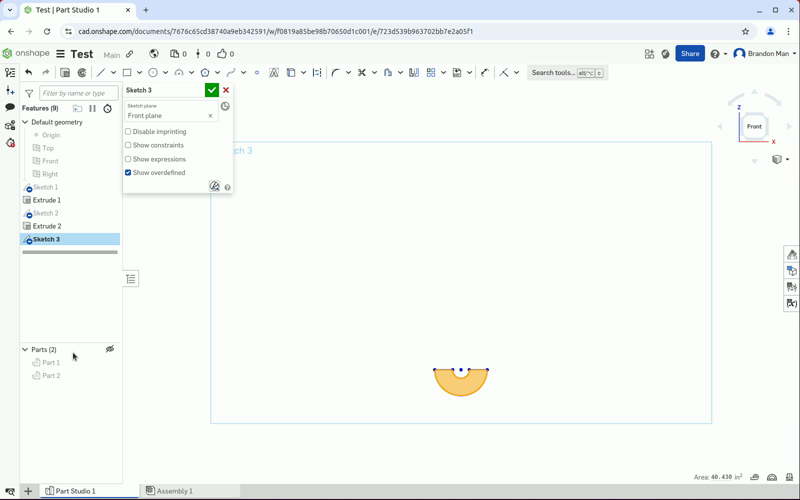
key(shift+e)
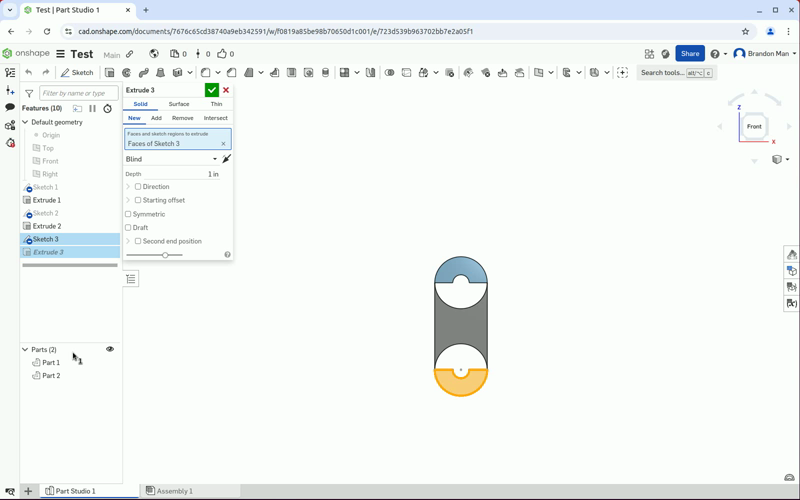
mouse_move(143, 106)
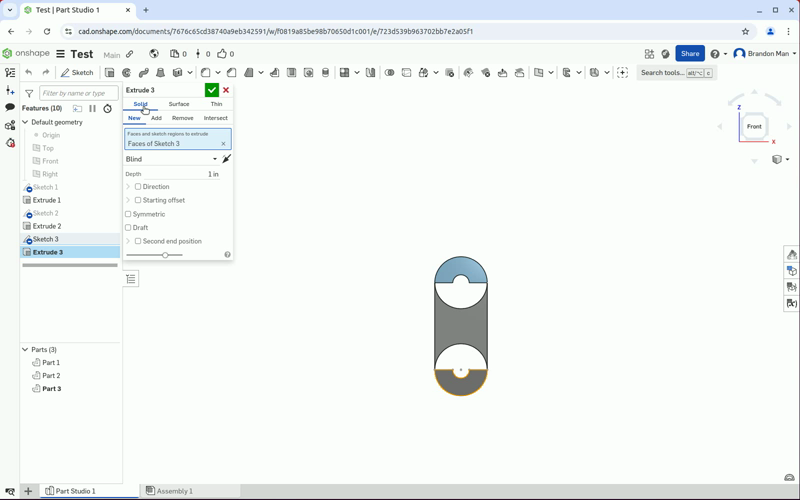
click(143, 106)
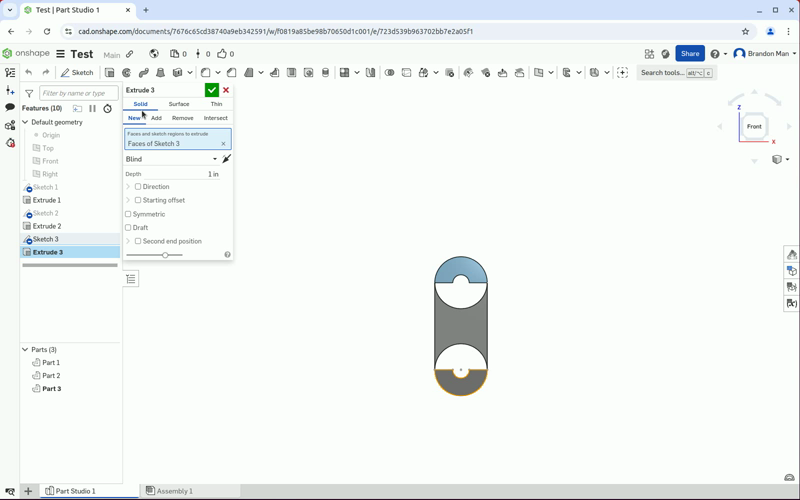
mouse_move(137, 120)
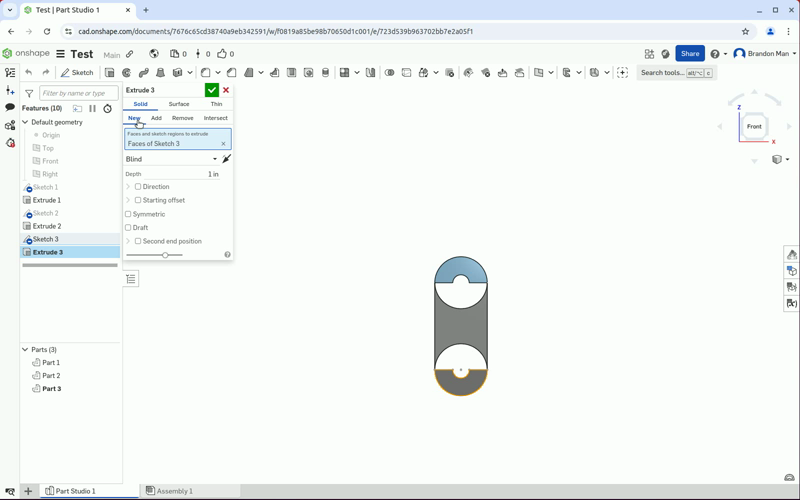
click(137, 120)
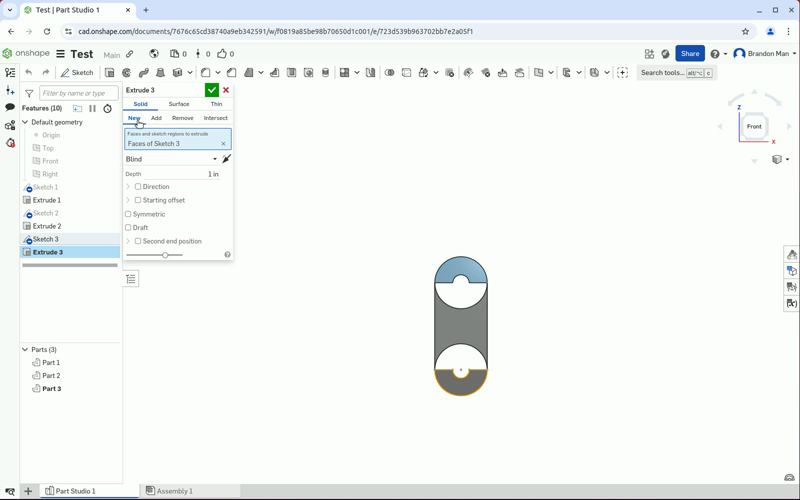
key(tab, 4)
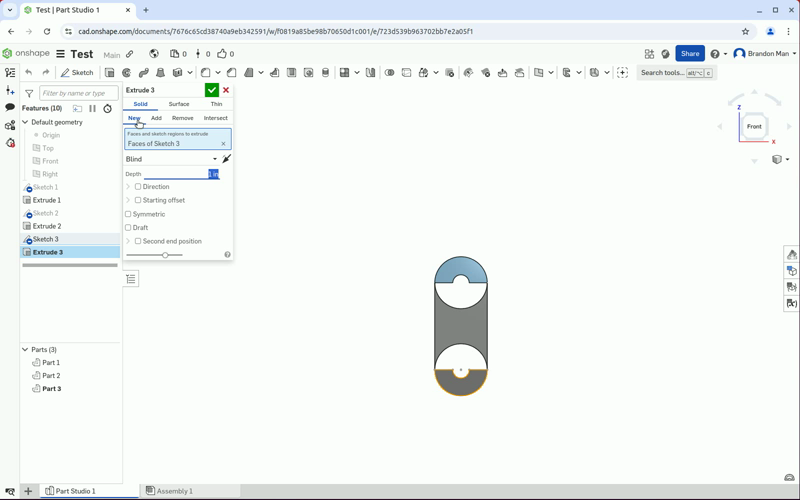
text(2.648)
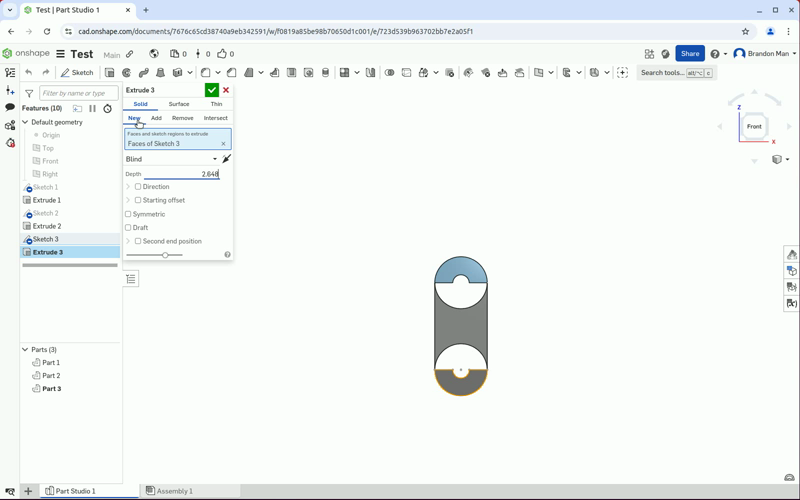
key(enter)
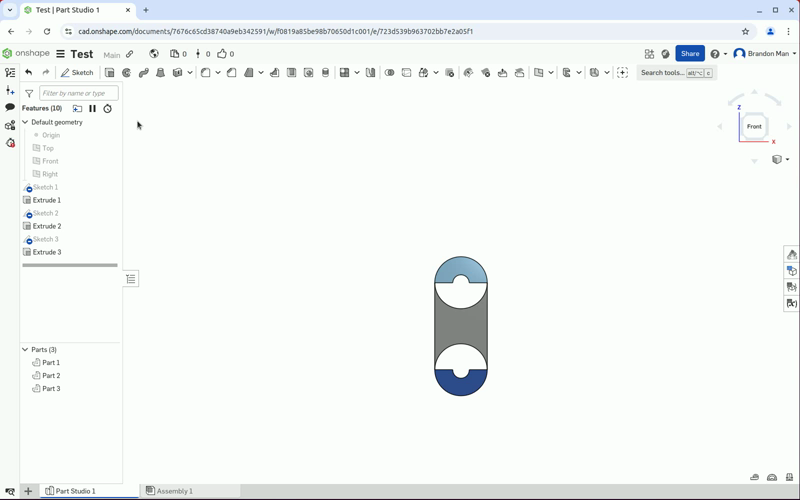
key(shift+h)
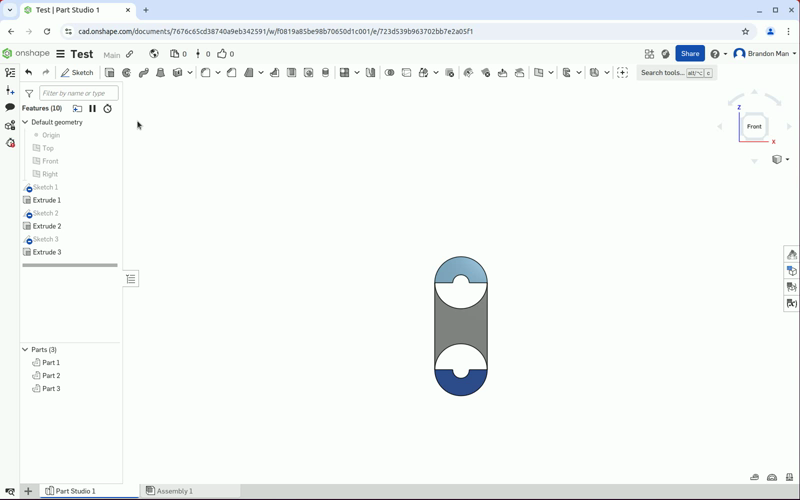
key(shift+h)
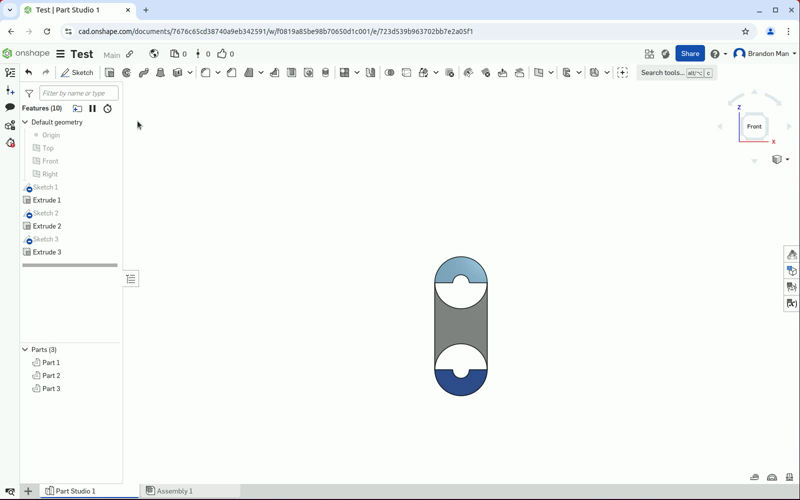
mouse_move(73, 189)
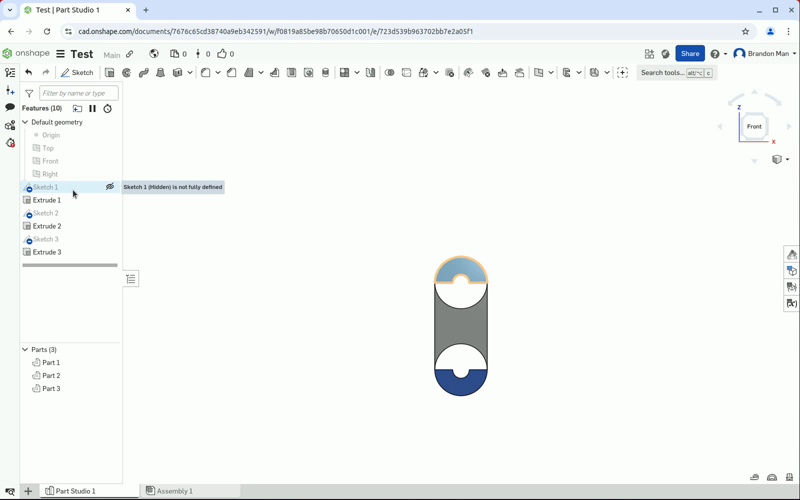
click(73, 189)
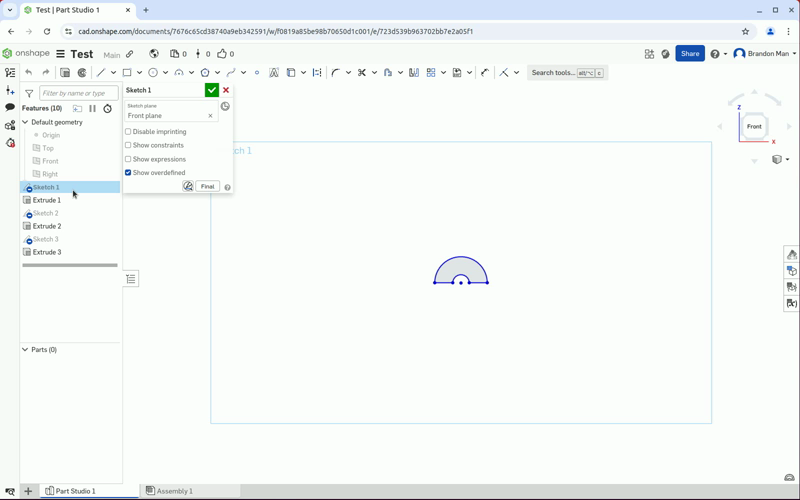
mouse_move(229, 92)
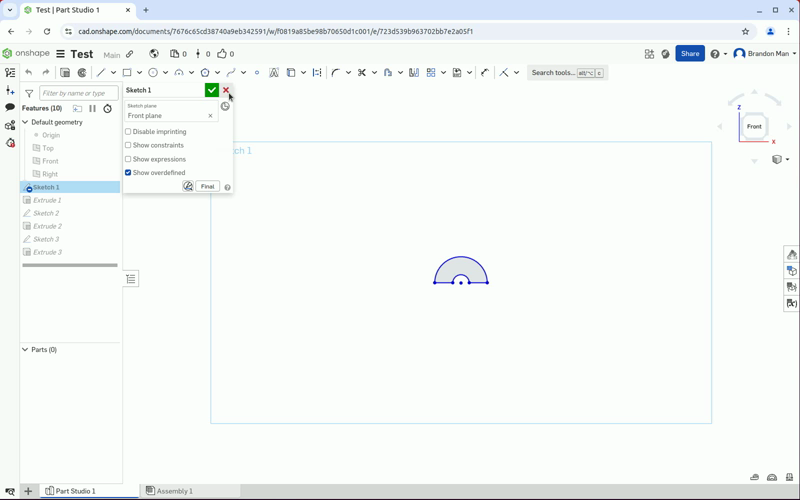
click(229, 92)
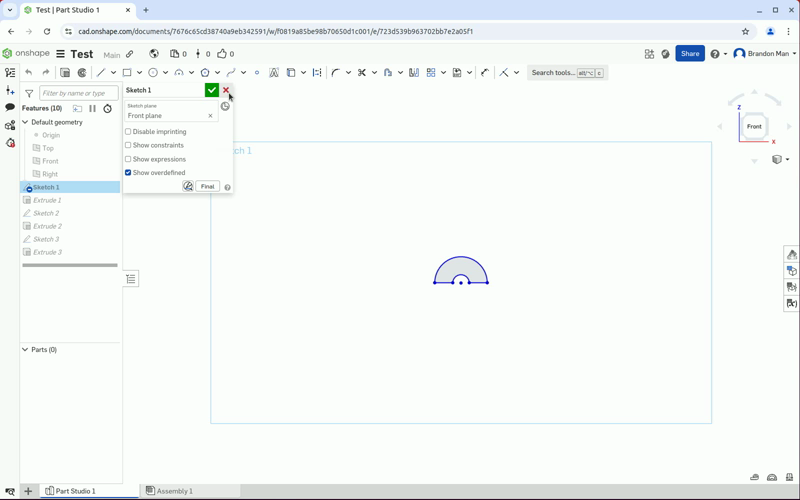
key(shift+s)
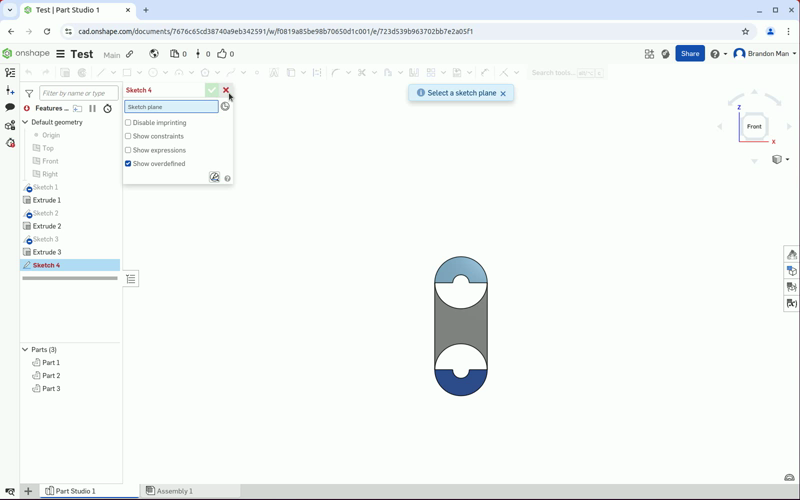
mouse_move(73, 163)
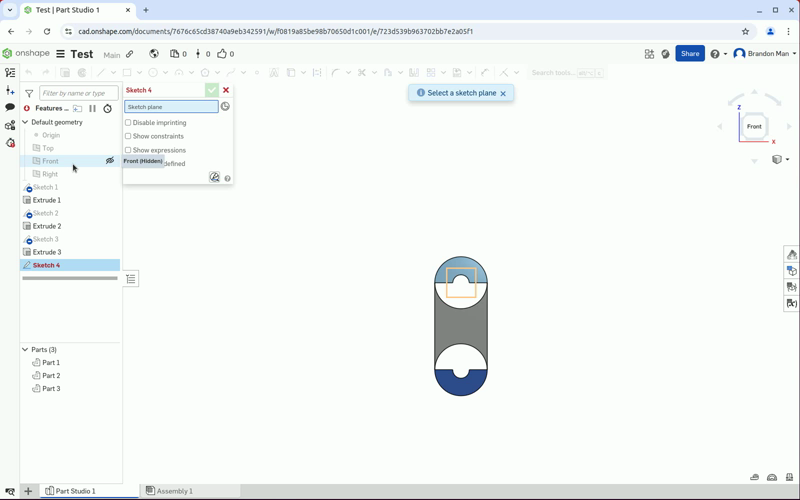
click(73, 163)
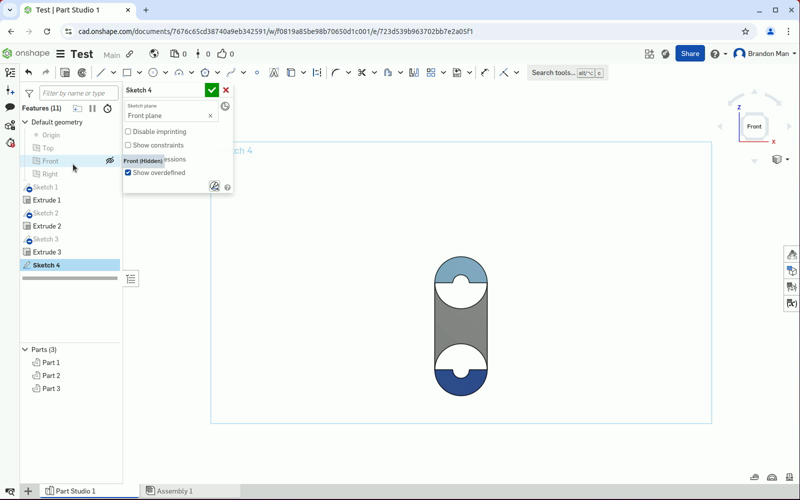
mouse_move(73, 352)
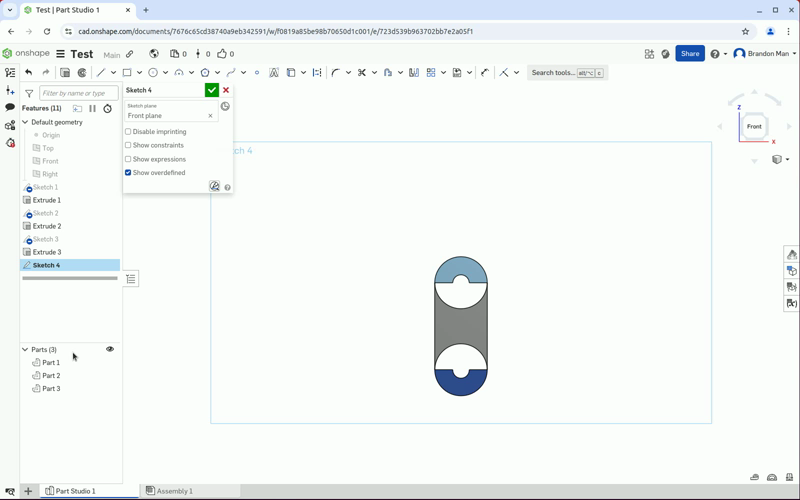
key(y)
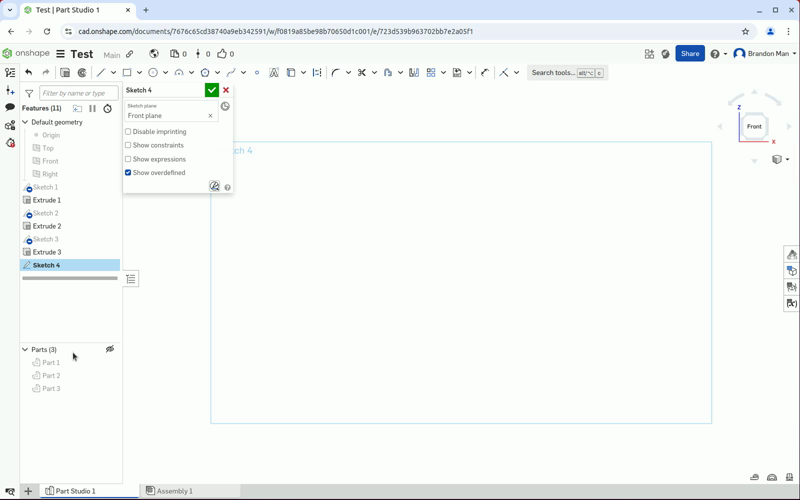
key(a)
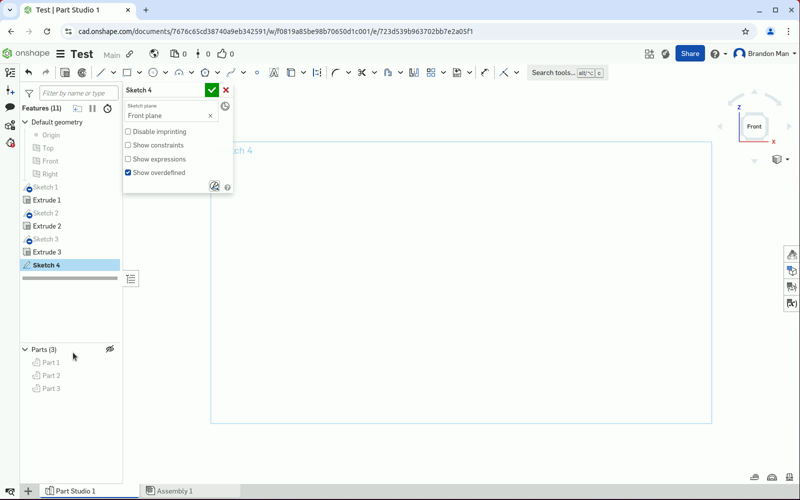
key_down(shift)
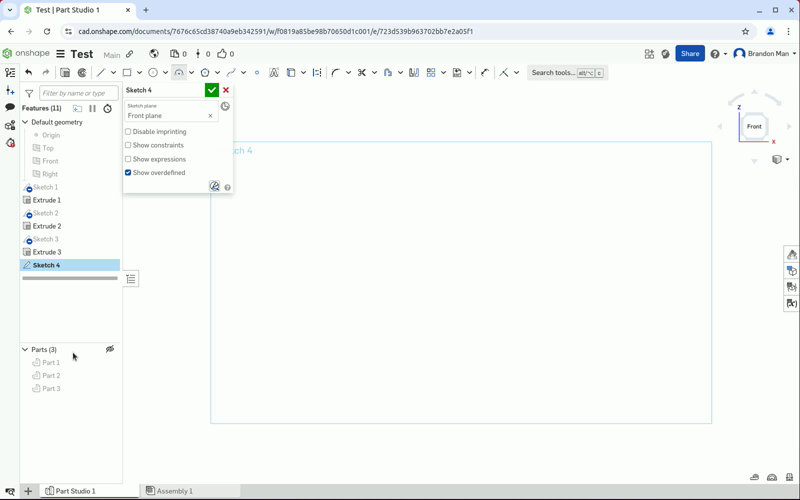
mouse_move(434, 282)
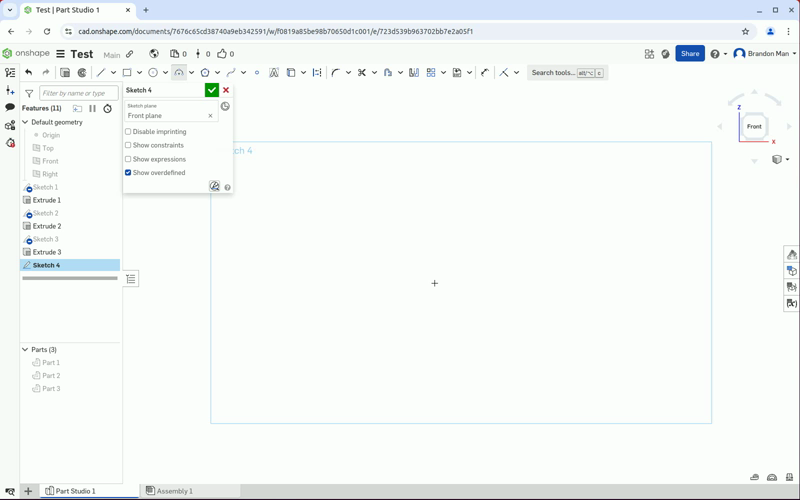
click(434, 282)
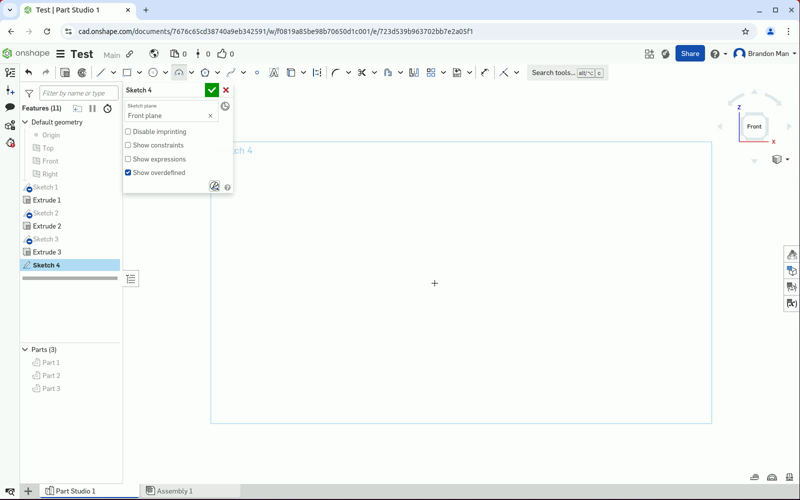
key_up(shift)
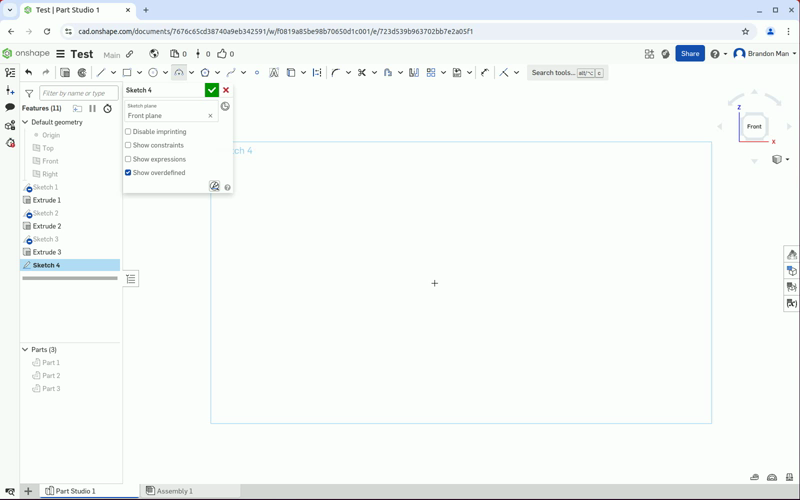
key_down(shift)
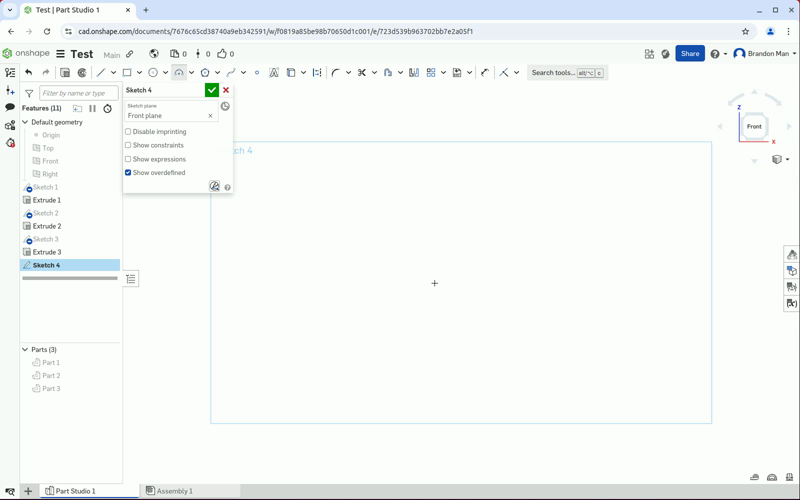
mouse_move(487, 282)
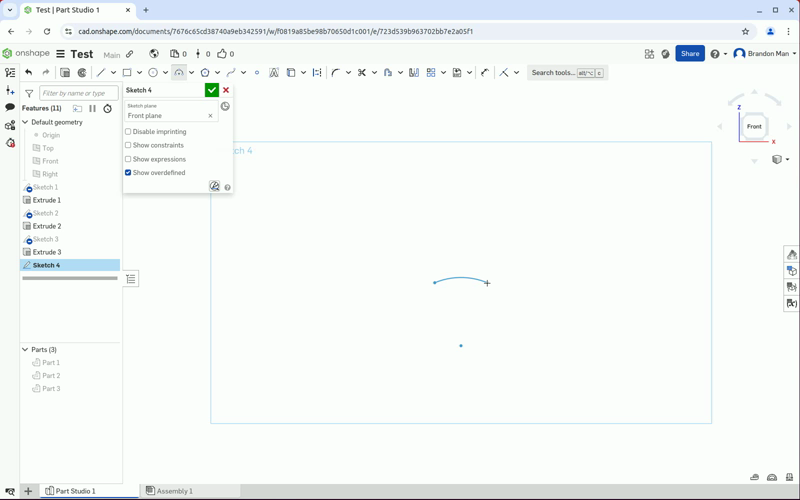
click(487, 282)
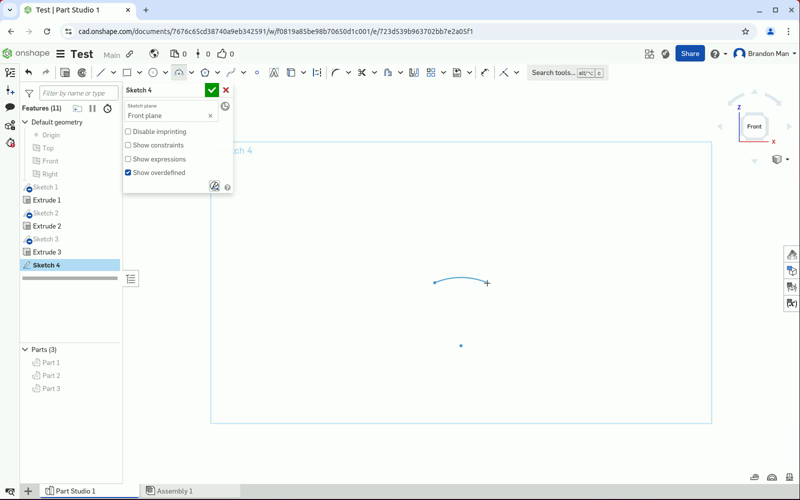
mouse_move(461, 309)
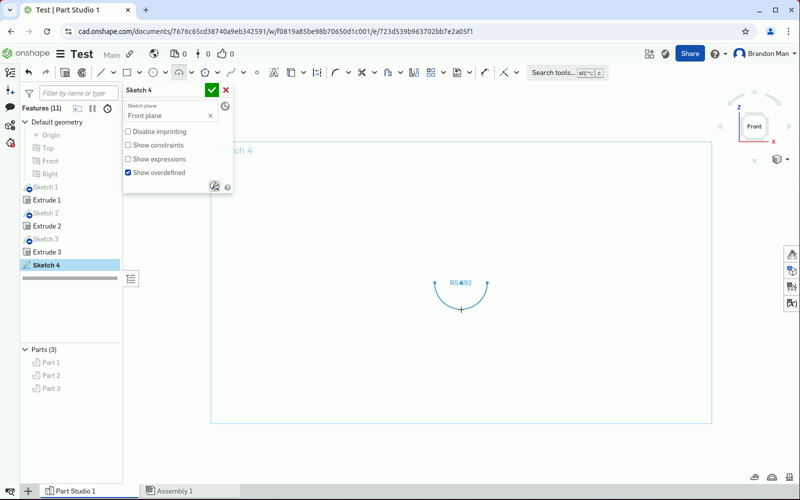
click(461, 309)
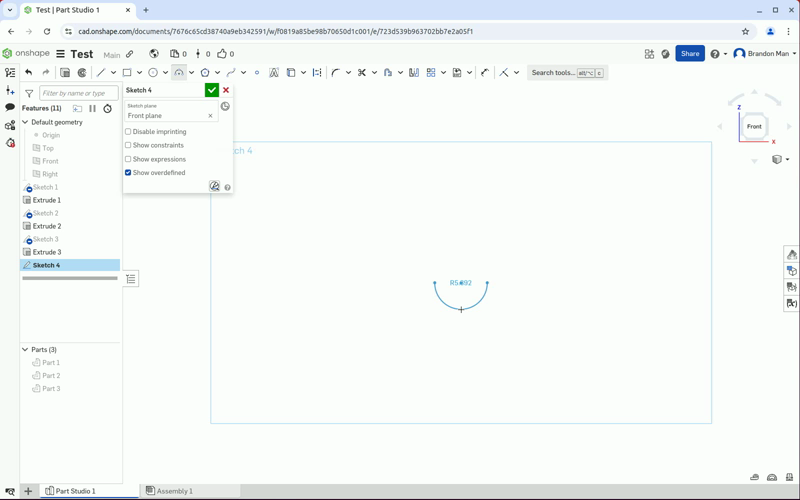
key_up(shift)
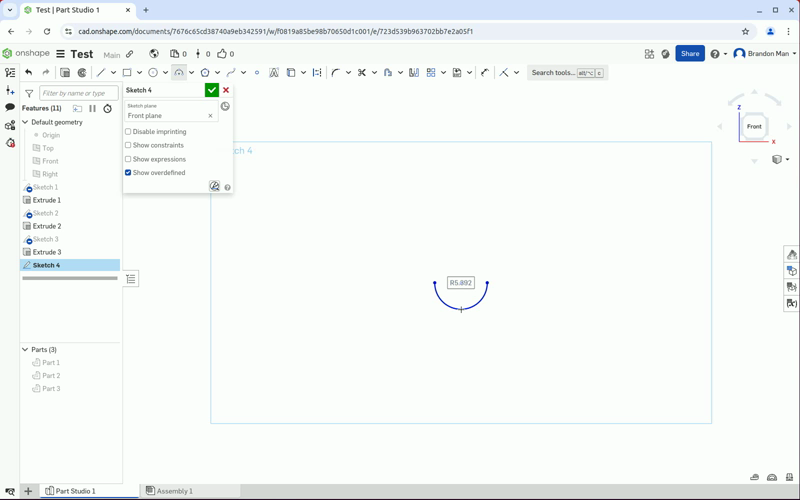
key(esc)
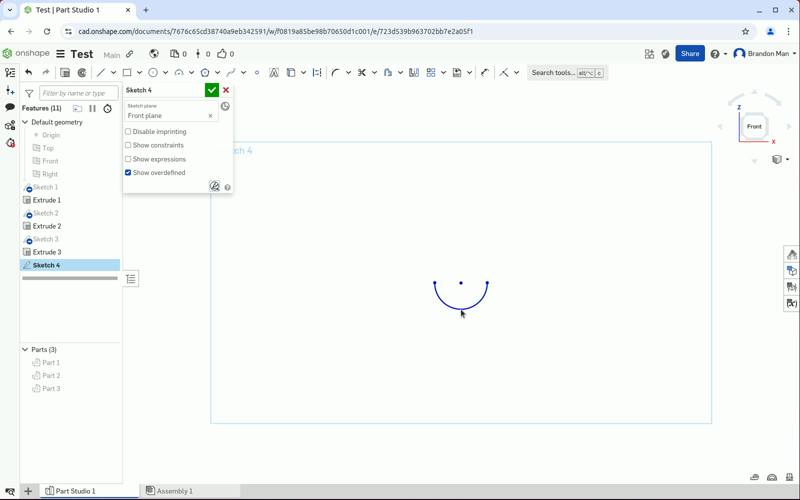
key(l)
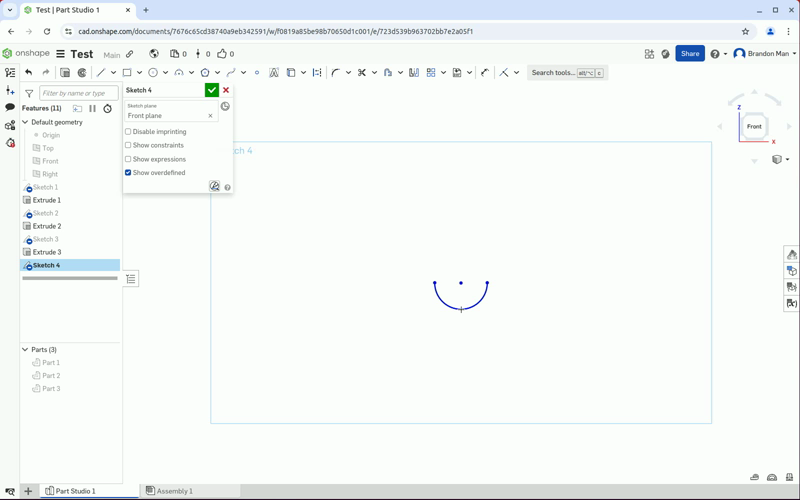
mouse_move(487, 282)
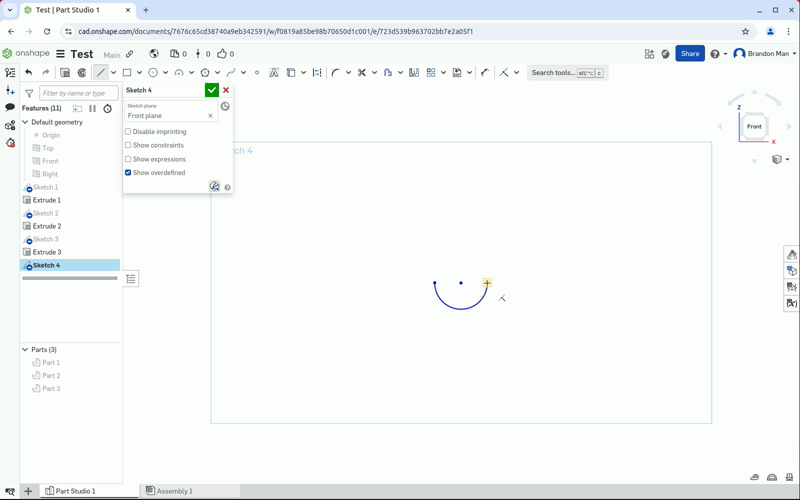
click(487, 282)
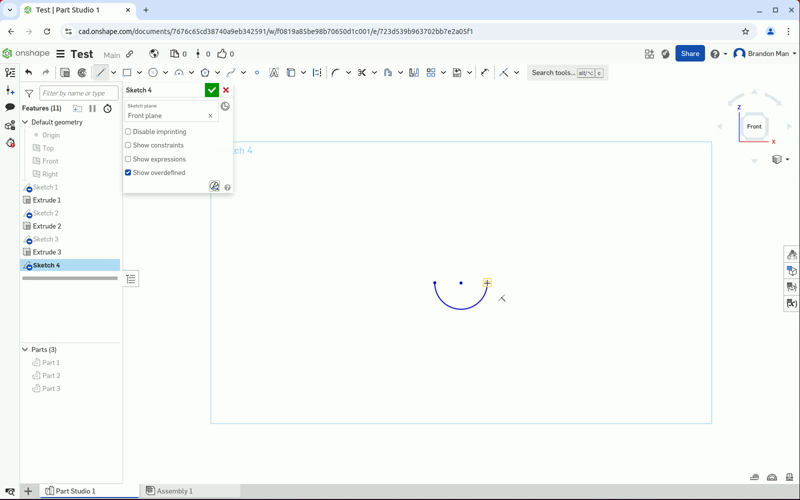
key_down(shift)
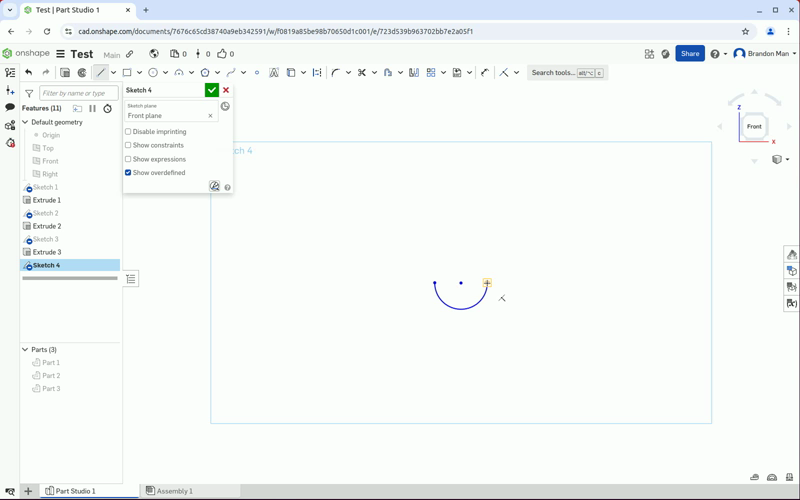
mouse_move(517, 282)
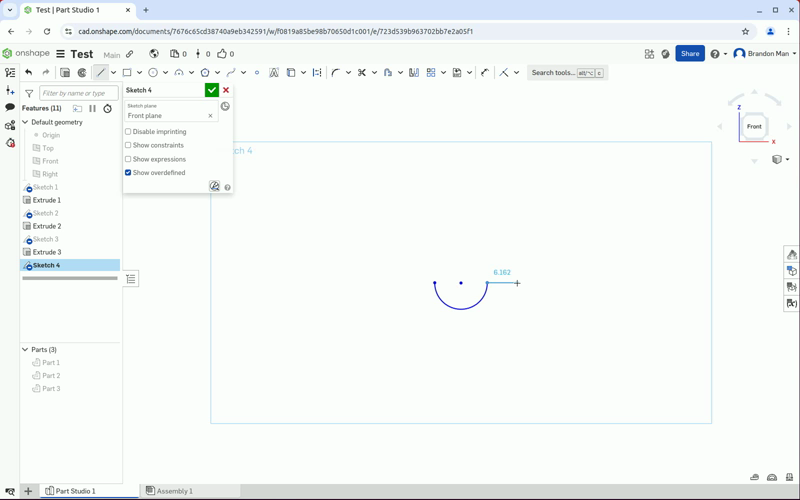
mouse_move(469, 282)
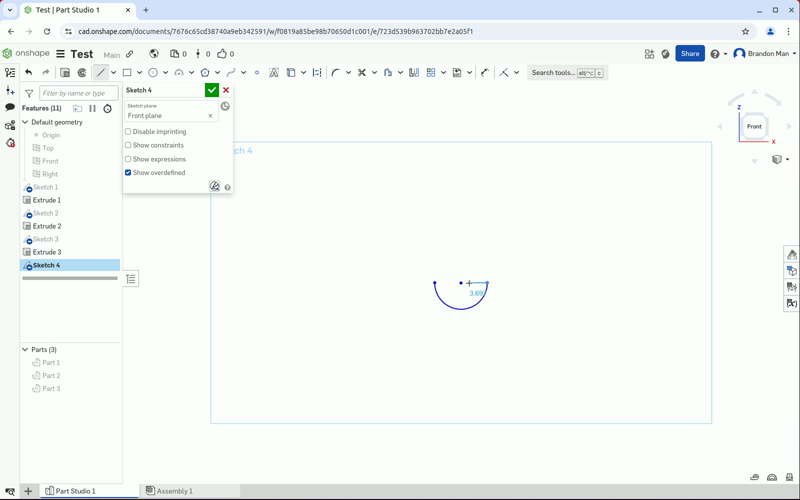
click(469, 282)
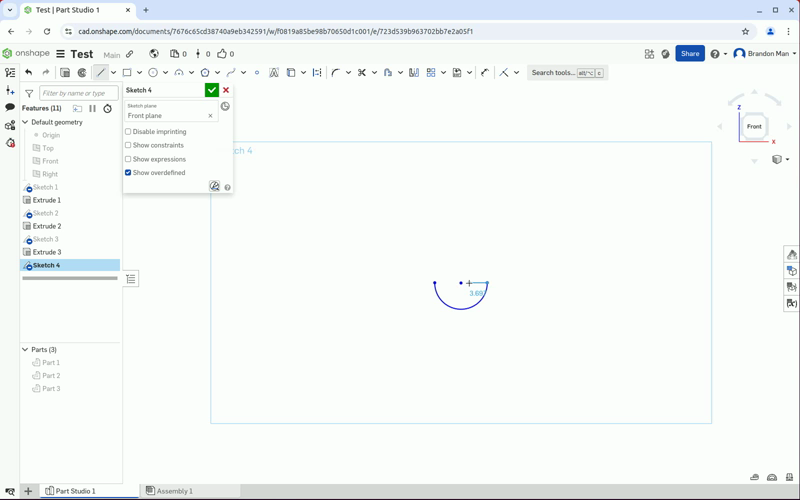
key_up(shift)
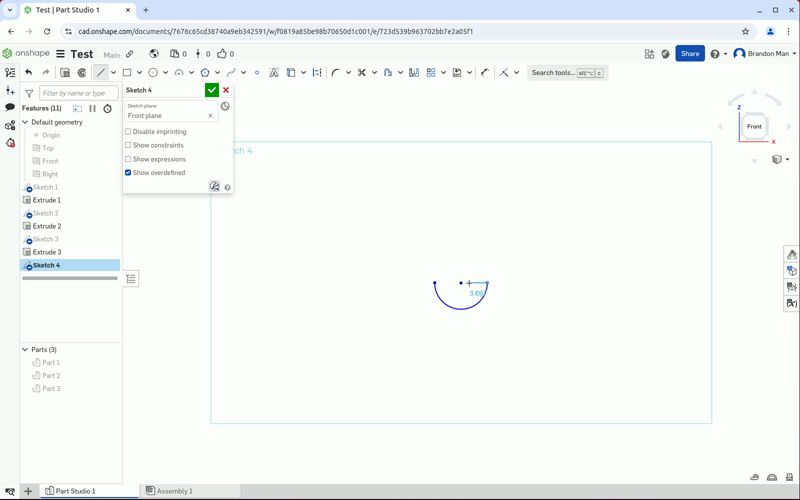
key(esc)
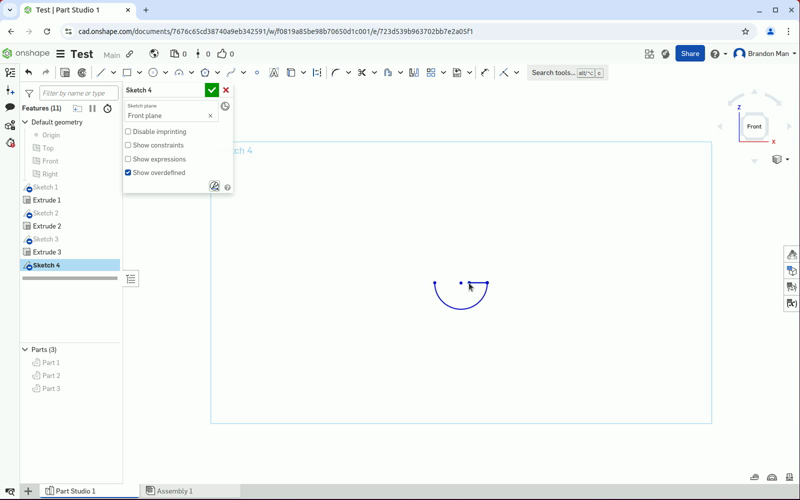
key(a)
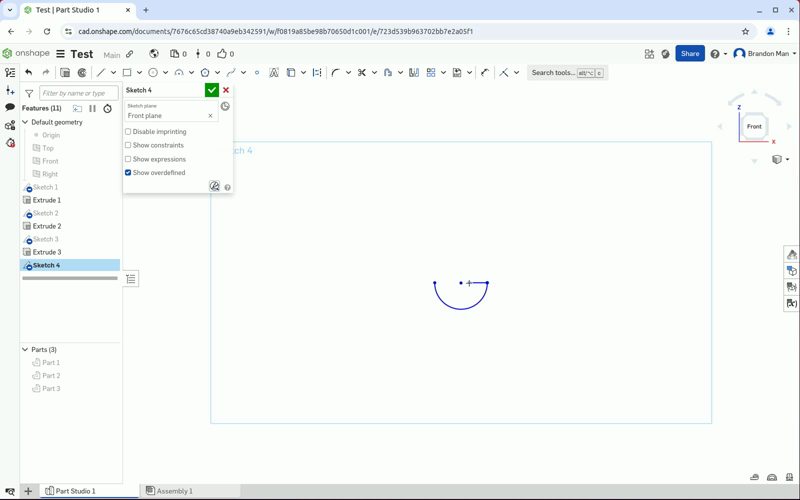
mouse_move(469, 282)
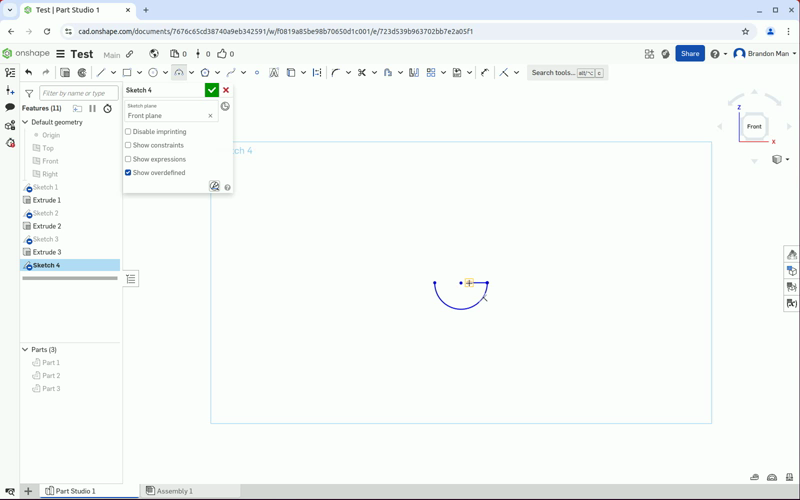
click(469, 282)
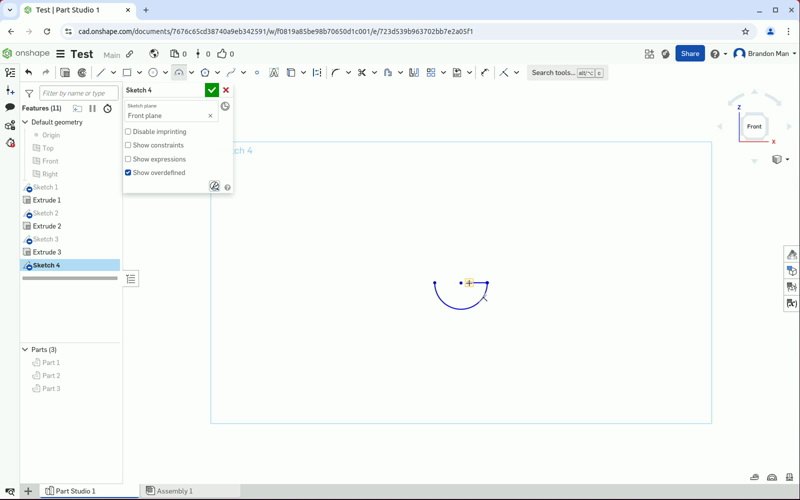
key_down(shift)
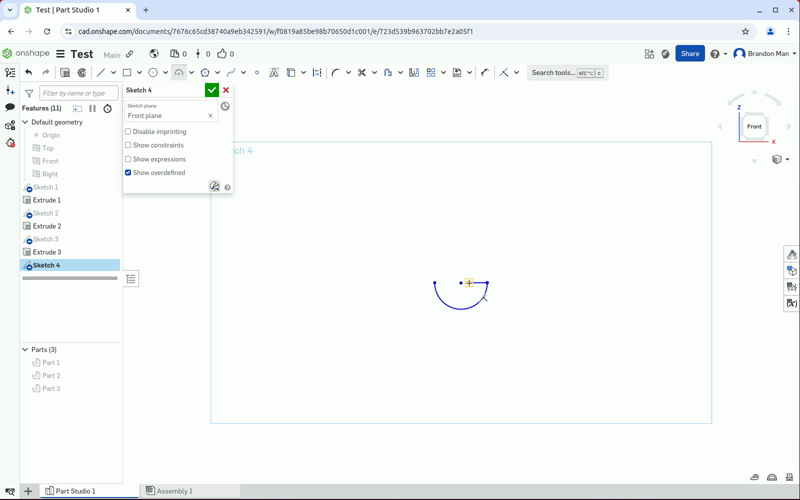
mouse_move(452, 282)
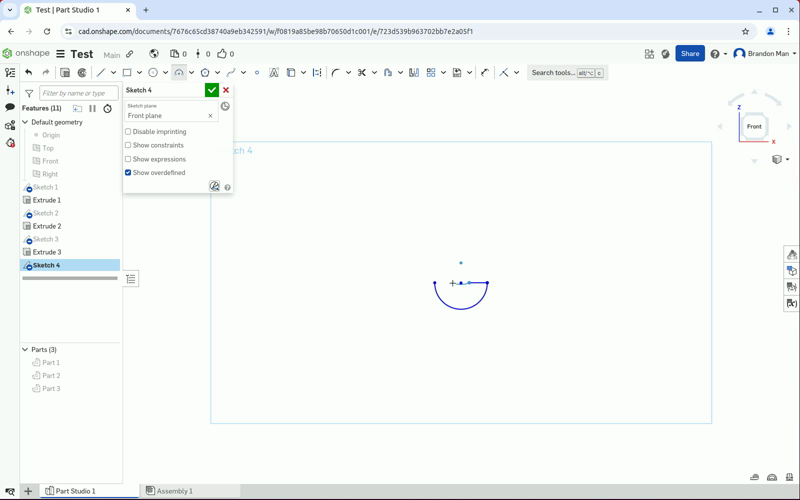
click(452, 282)
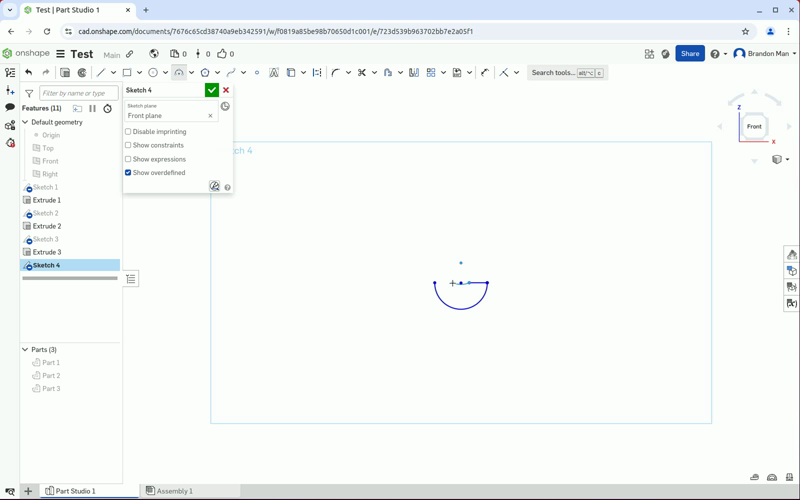
mouse_move(461, 291)
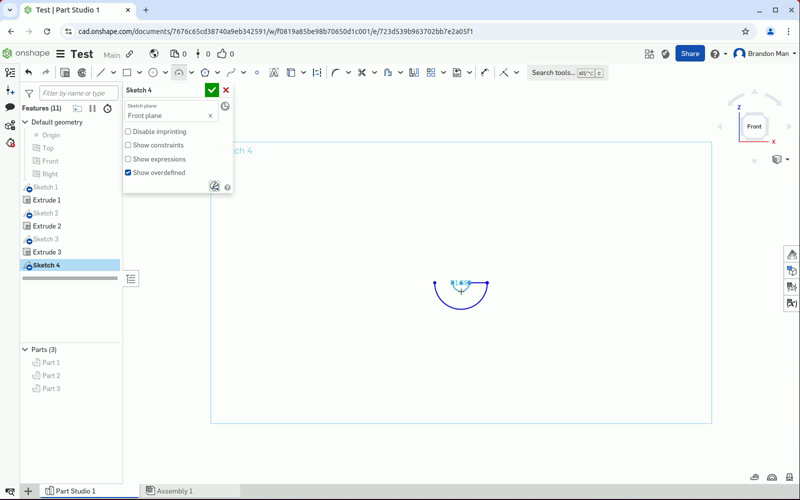
click(461, 291)
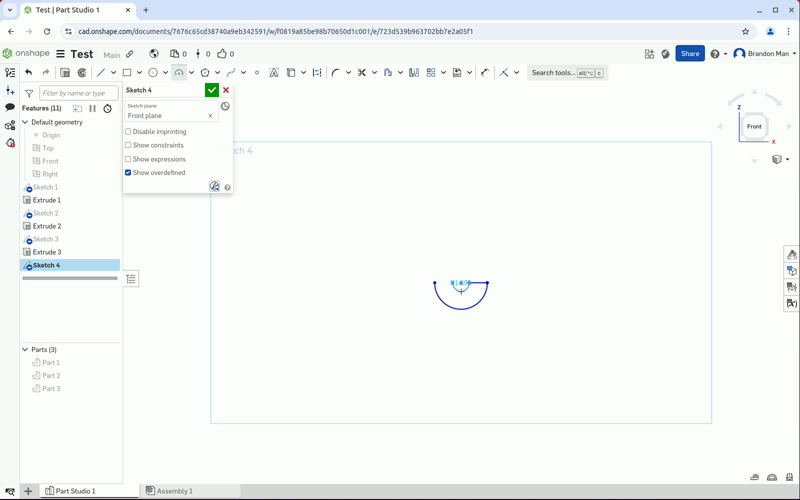
key_up(shift)
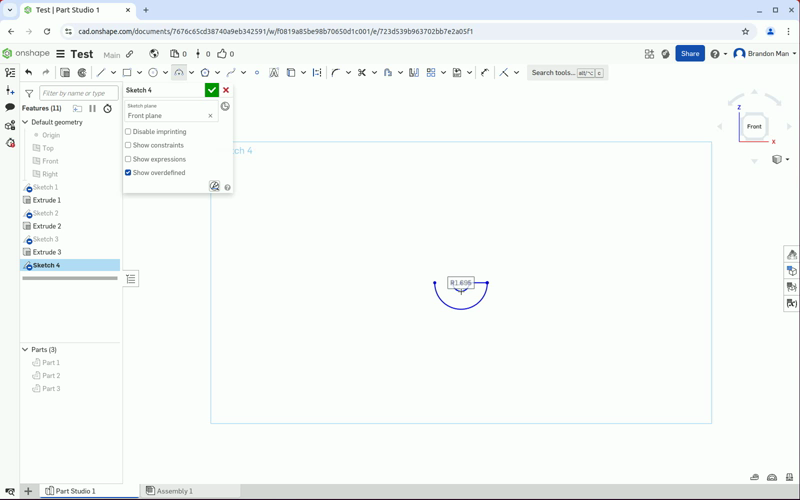
key(esc)
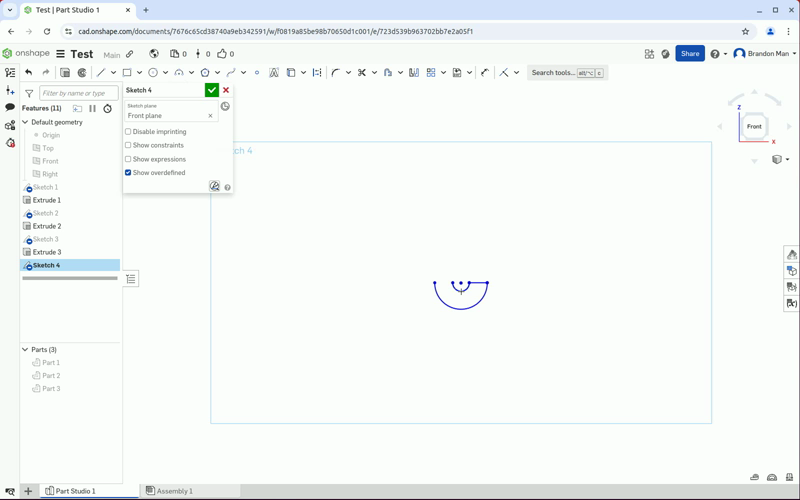
key(l)
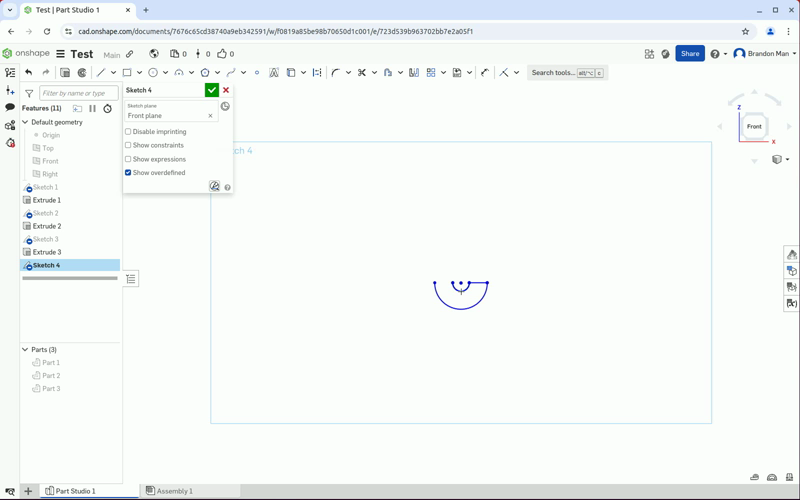
mouse_move(452, 282)
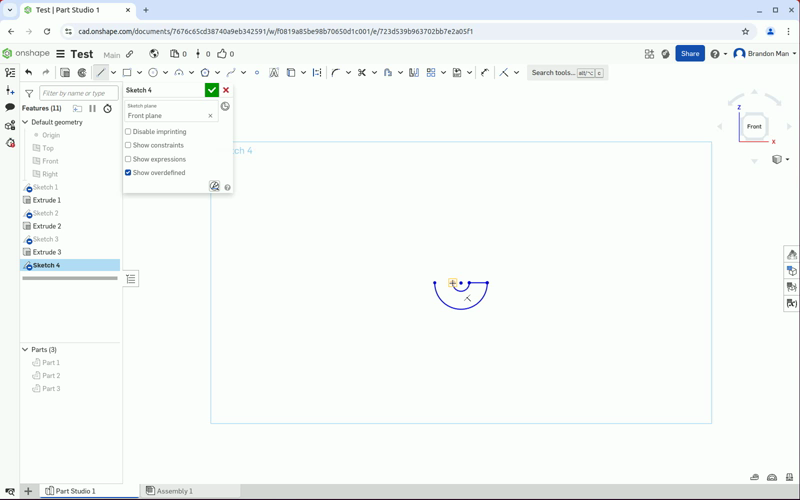
click(452, 282)
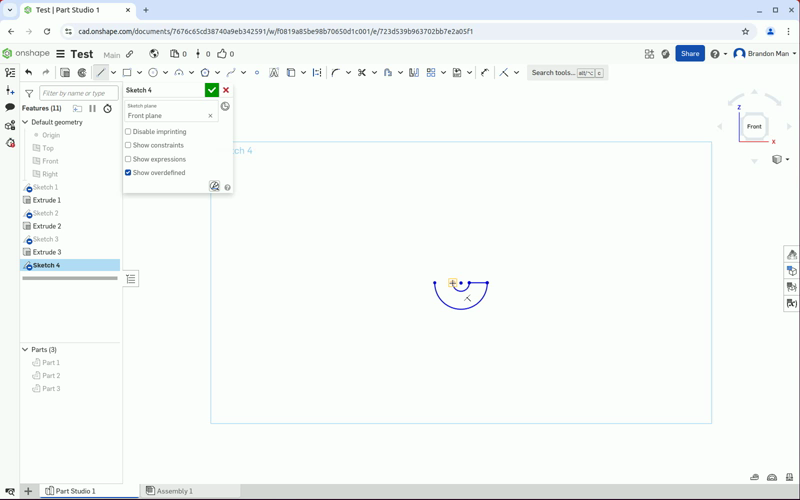
mouse_move(482, 282)
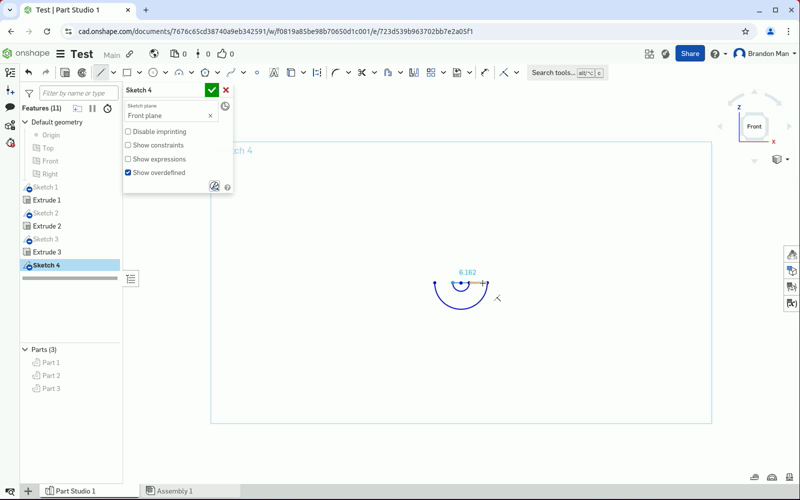
key_down(shift)
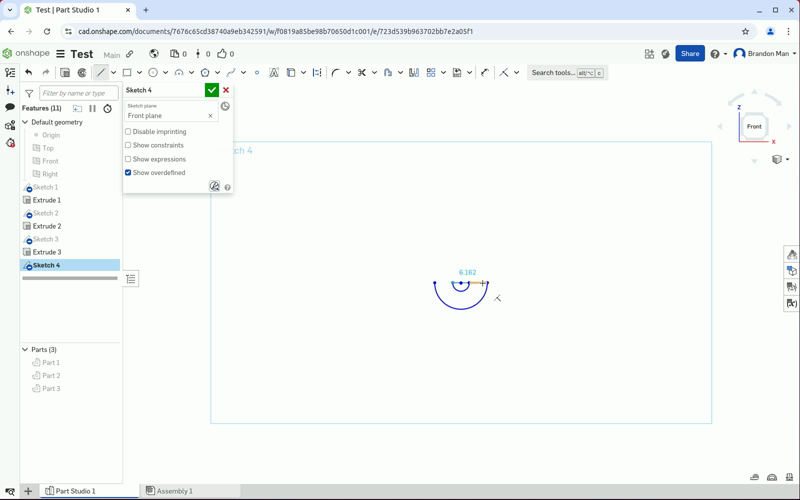
mouse_move(434, 282)
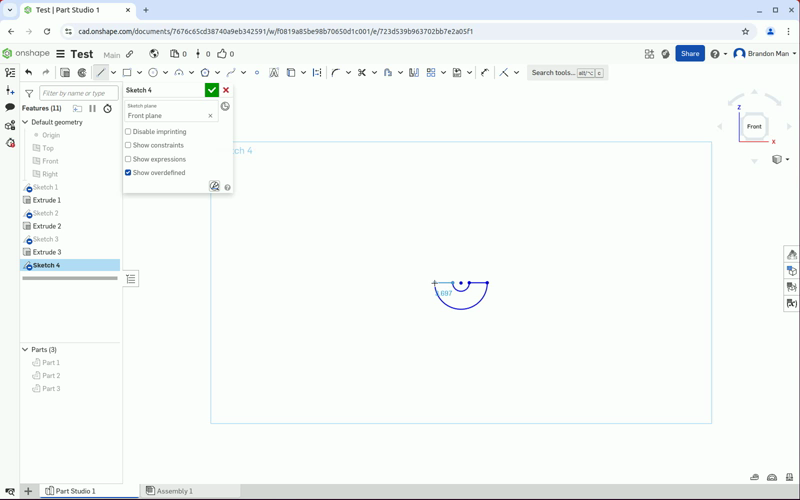
key_up(shift)
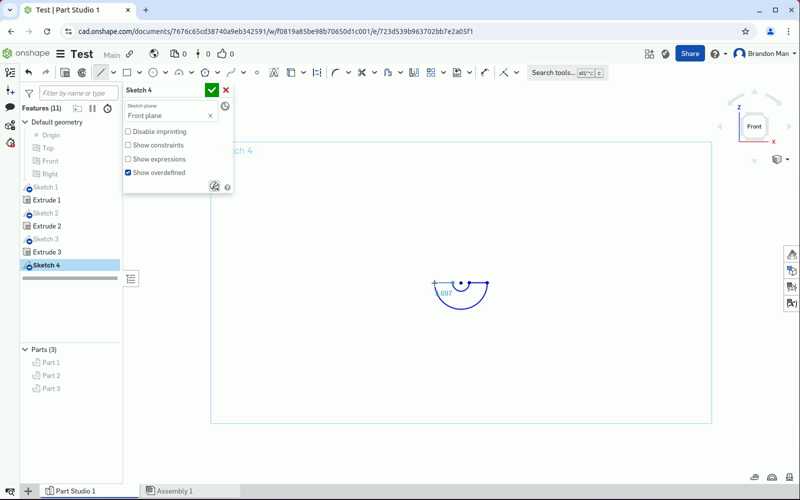
click(434, 282)
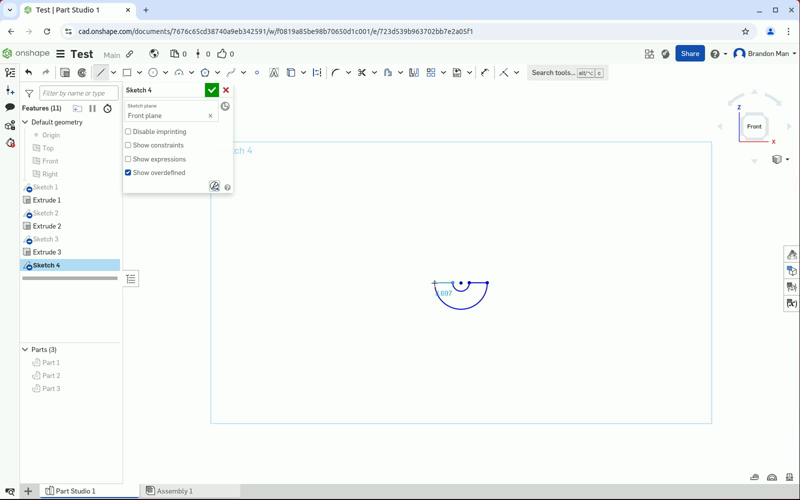
key(esc)
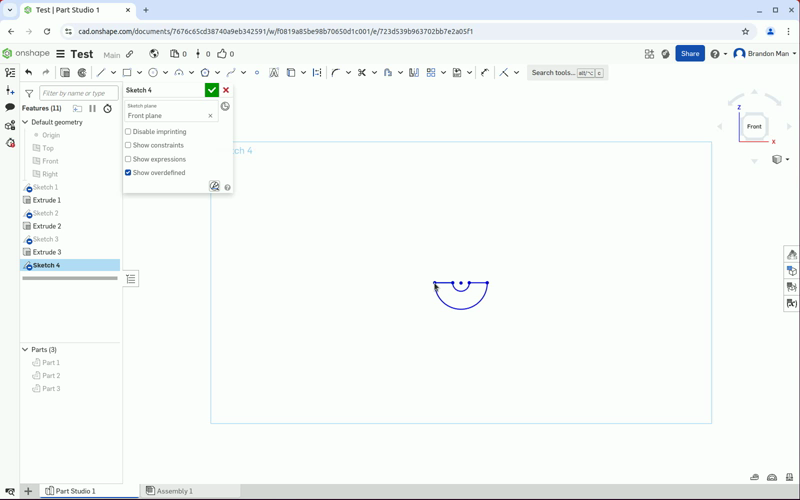
mouse_move(471, 296)
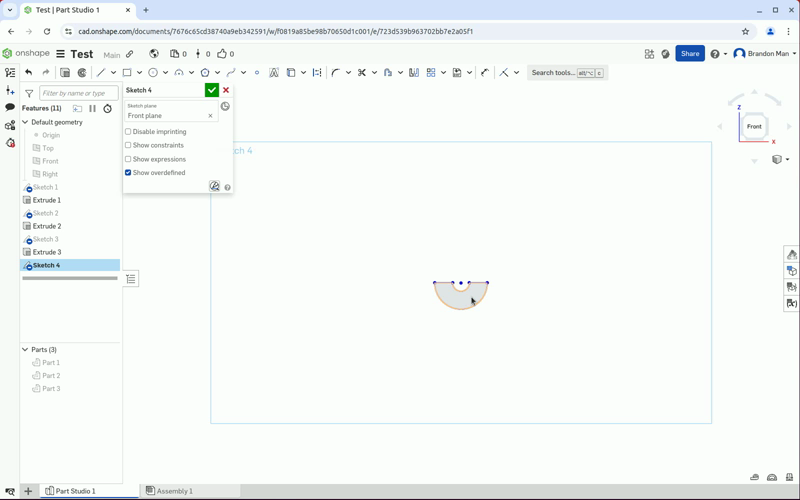
scroll(6)
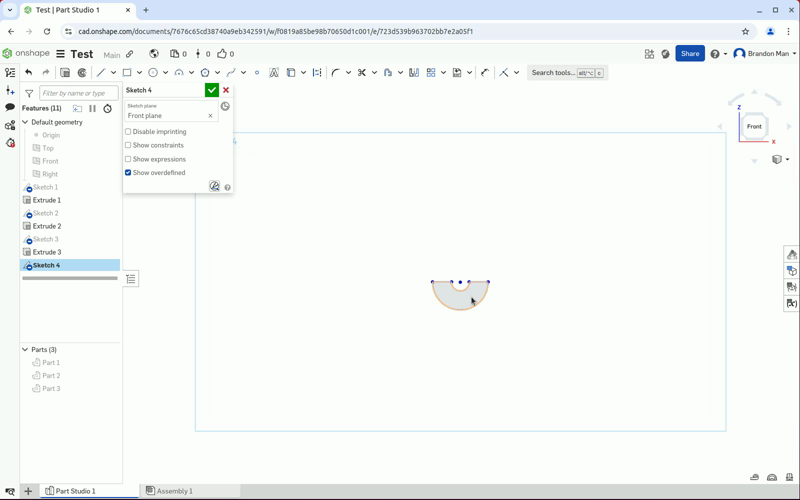
scroll(6)
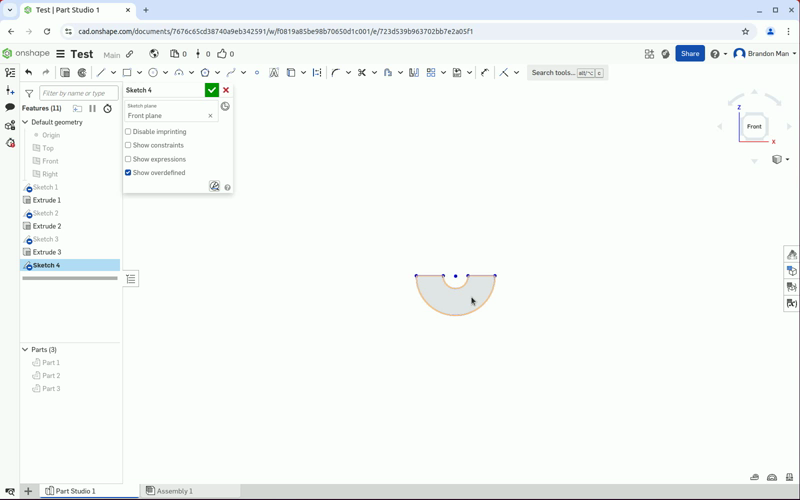
scroll(6)
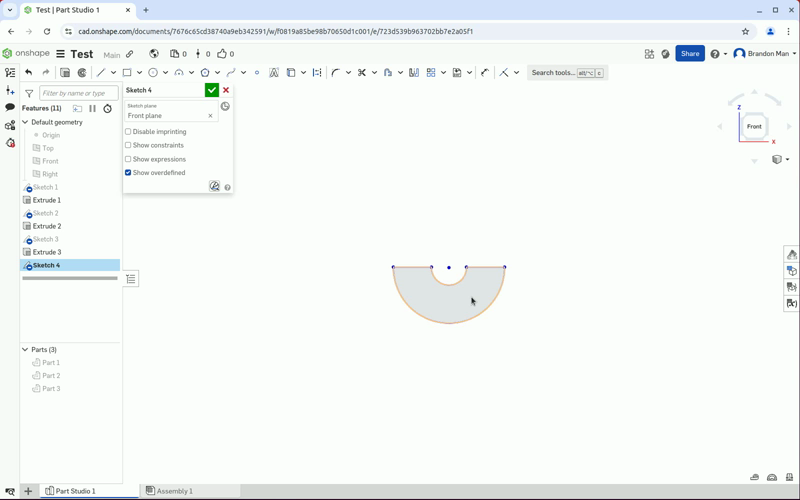
scroll(6)
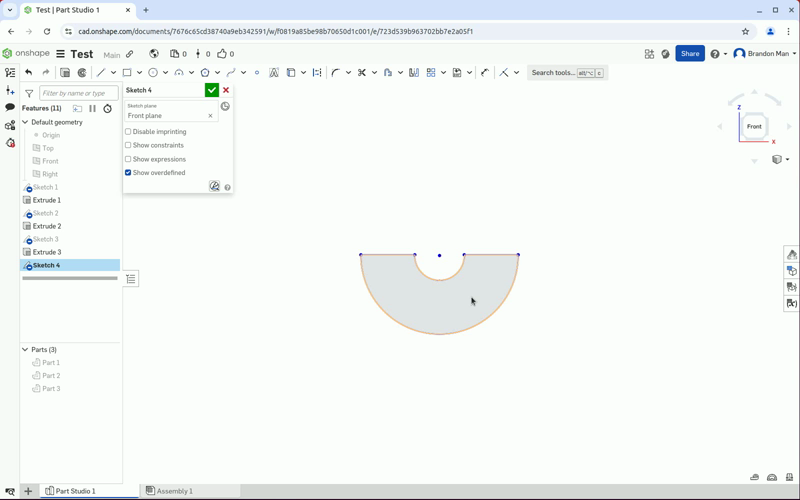
scroll(6)
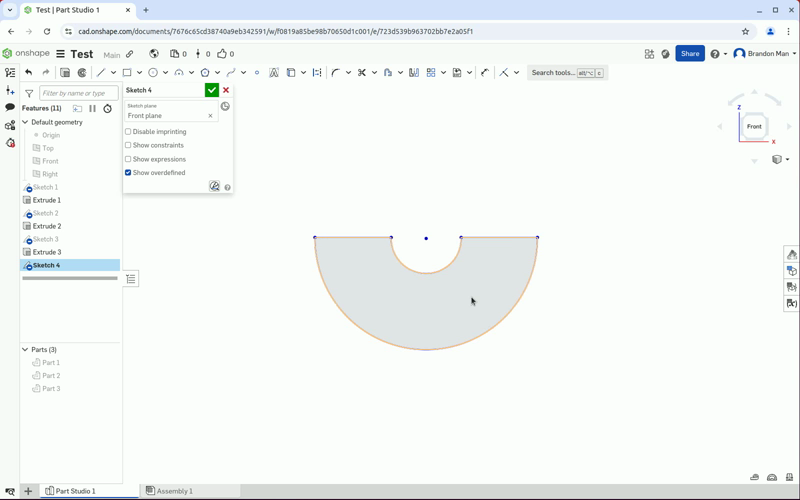
scroll(6)
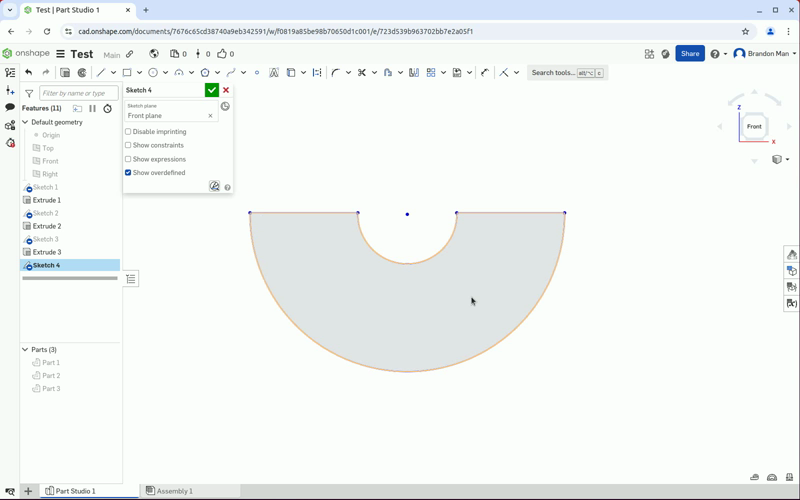
scroll(6)
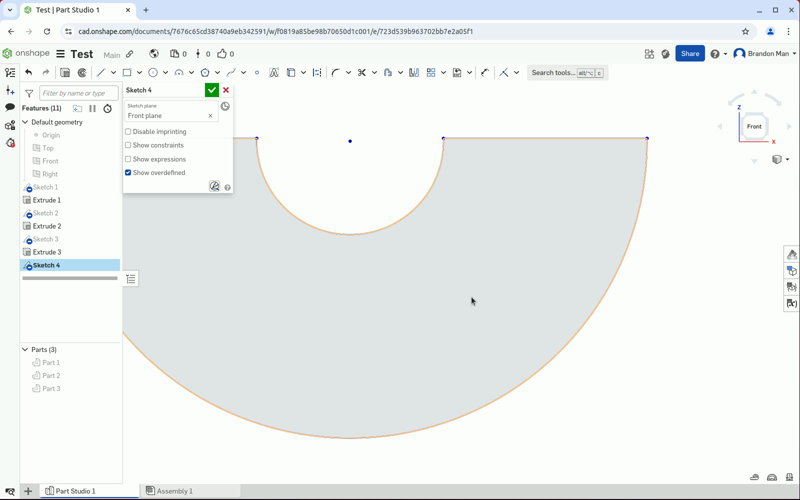
click(471, 296)
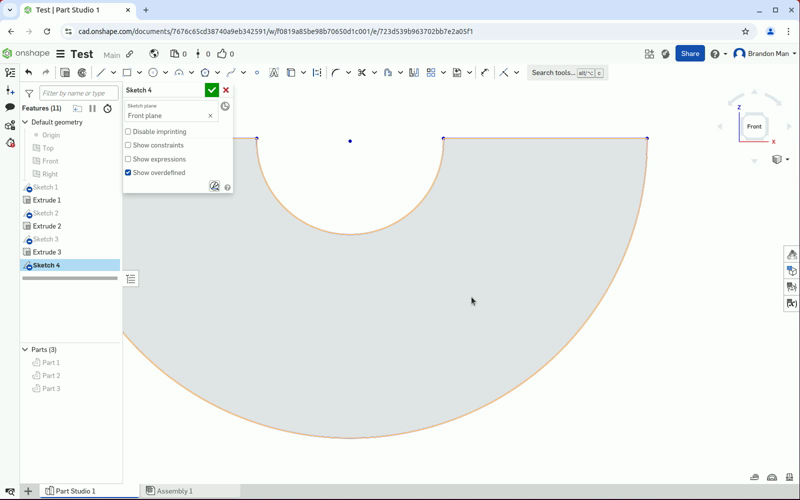
scroll(-6)
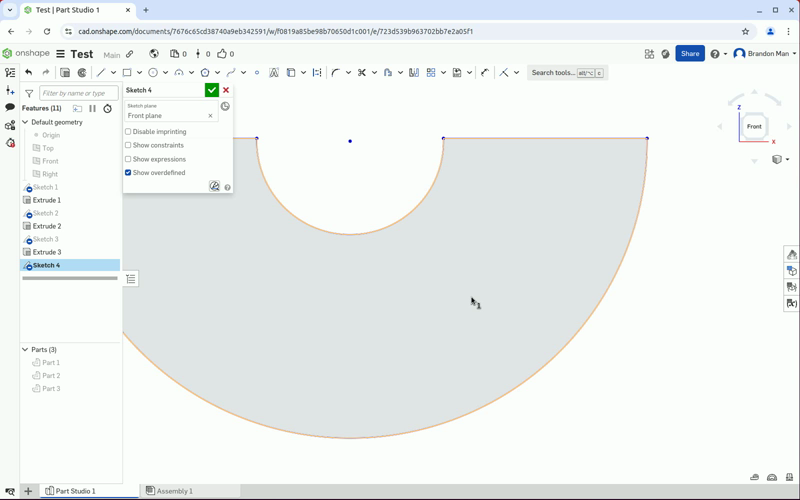
scroll(-6)
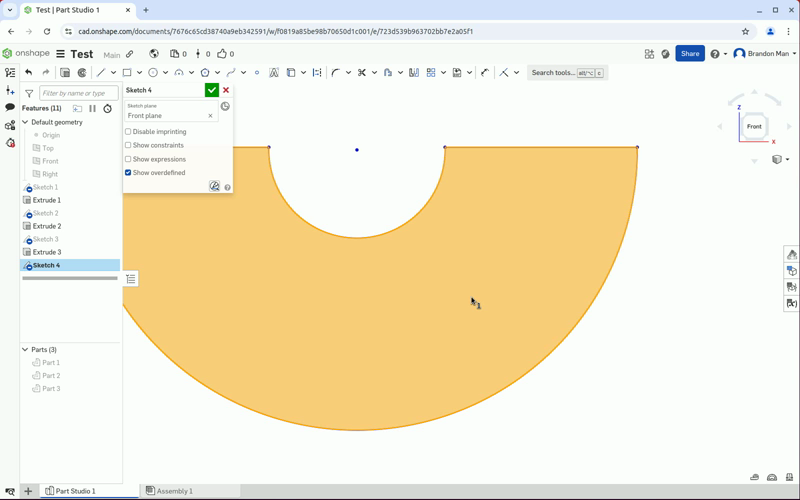
scroll(-6)
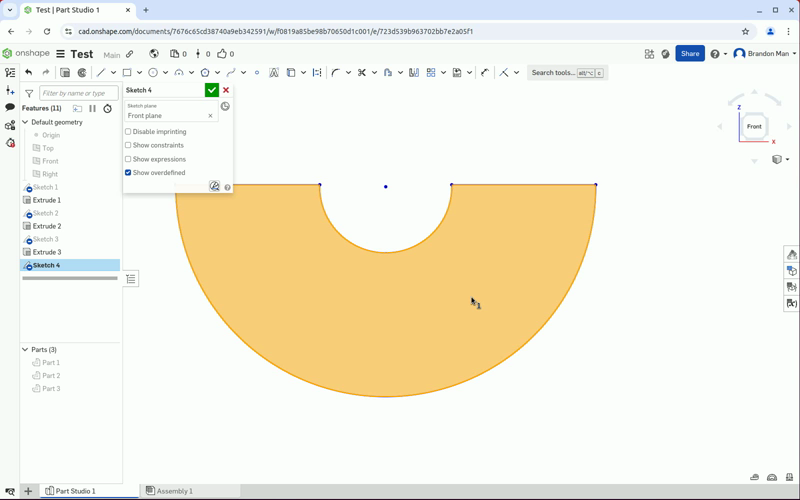
scroll(-6)
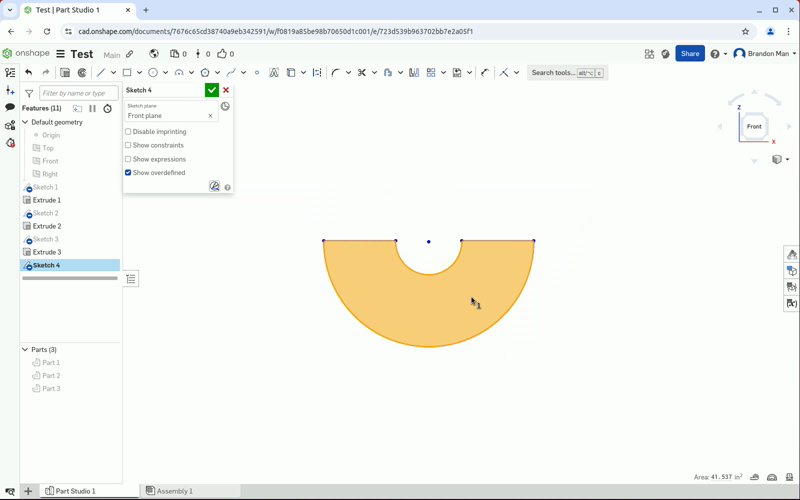
scroll(-6)
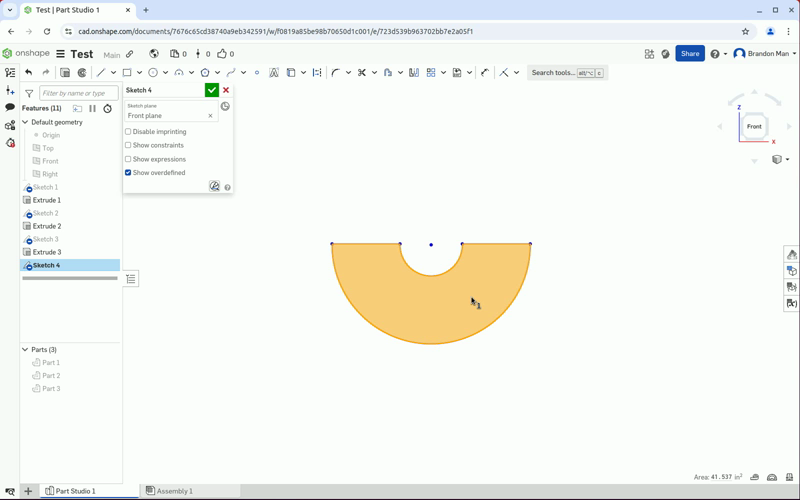
scroll(-6)
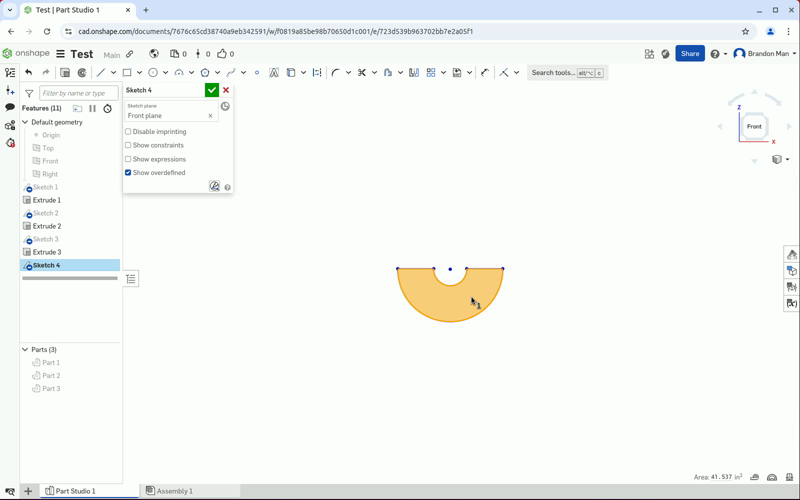
scroll(-6)
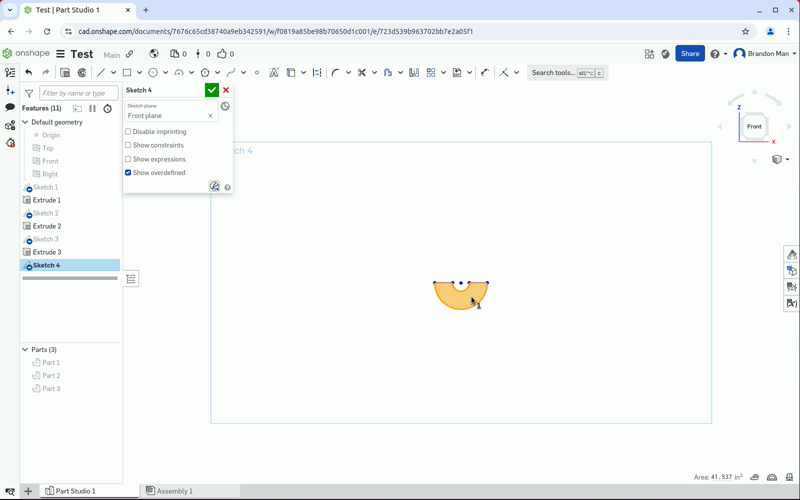
mouse_move(73, 352)
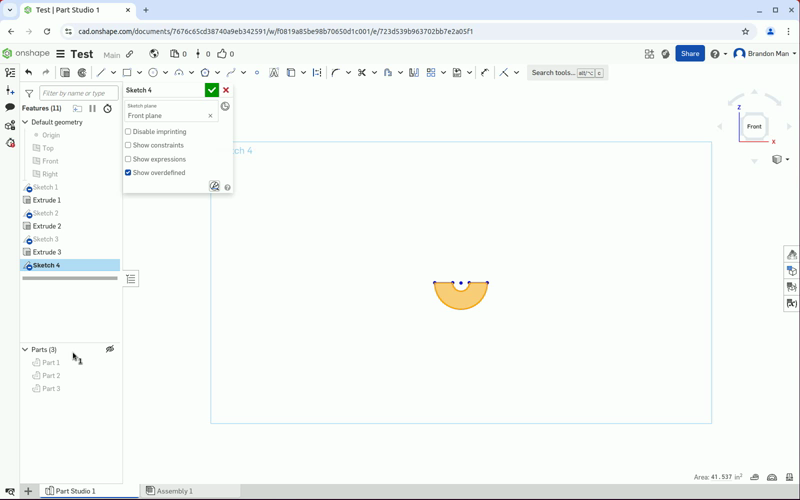
key(shift+y)
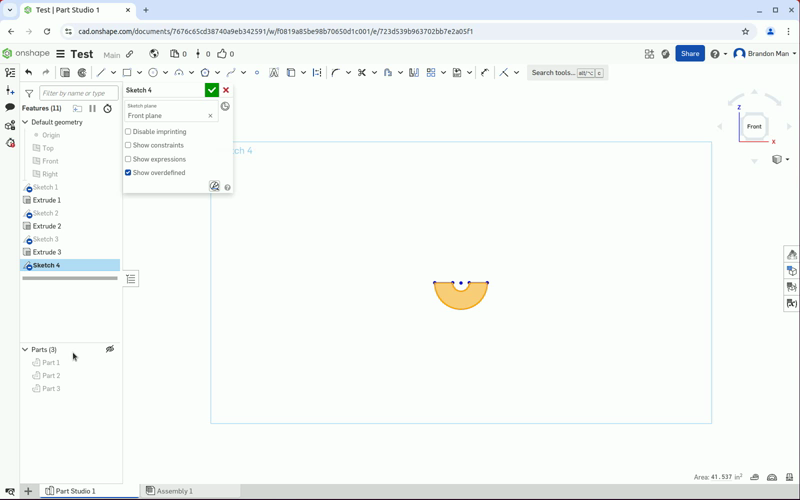
key(shift+e)
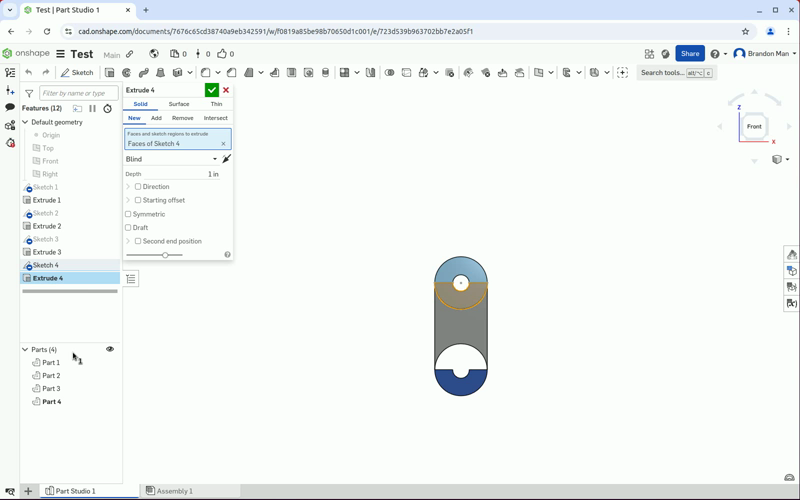
mouse_move(143, 106)
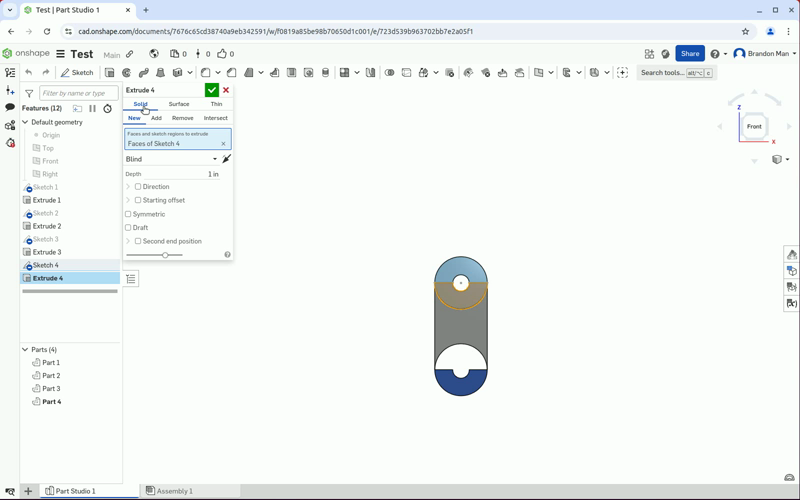
click(143, 106)
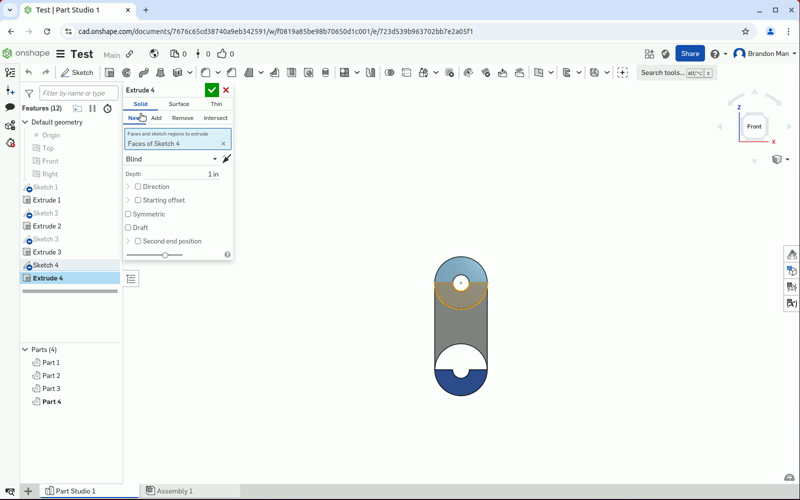
mouse_move(137, 120)
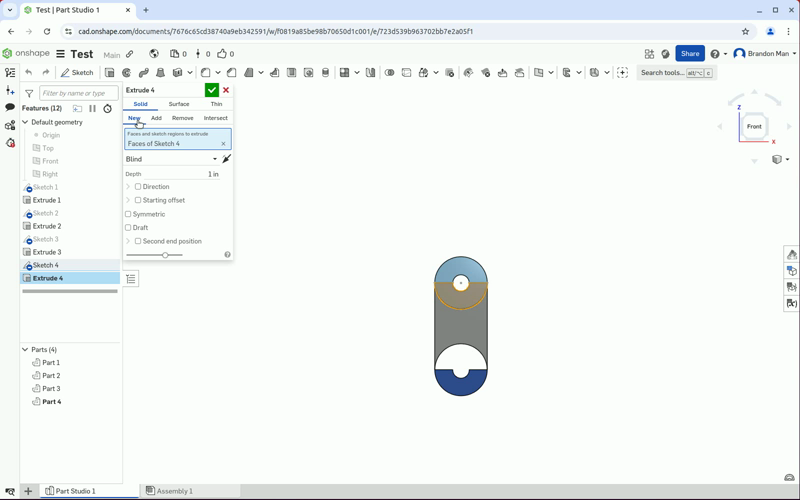
click(137, 120)
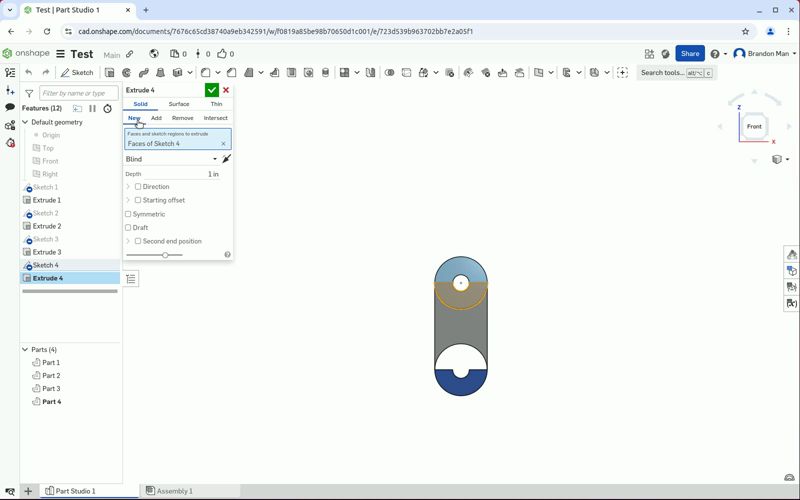
key(tab, 4)
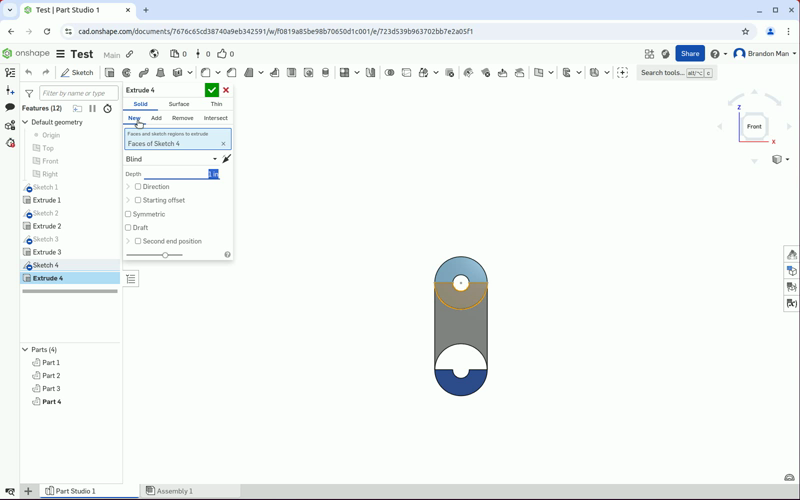
text(2.648)
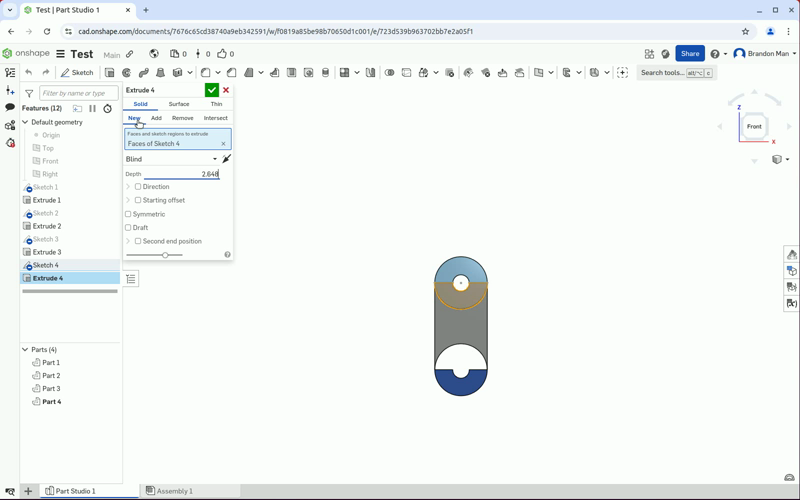
key(enter)
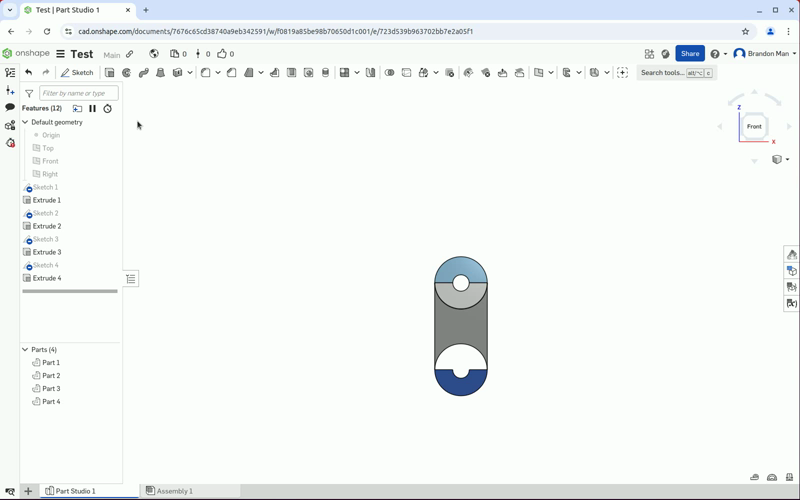
key(shift+h)
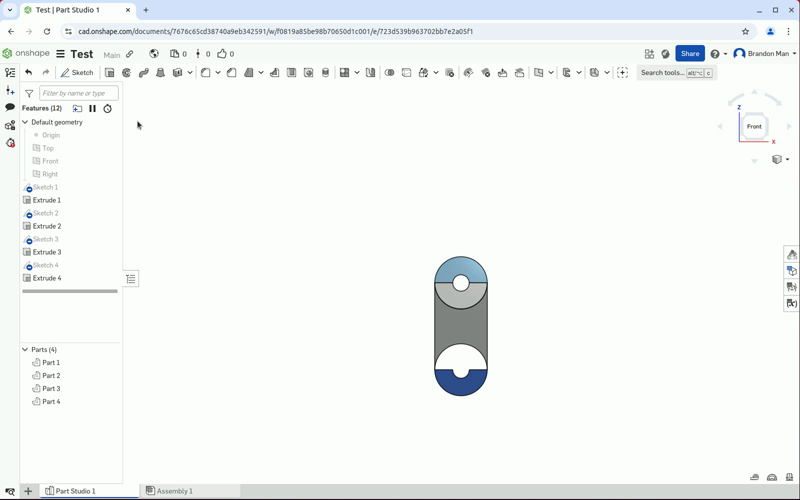
key(shift+h)
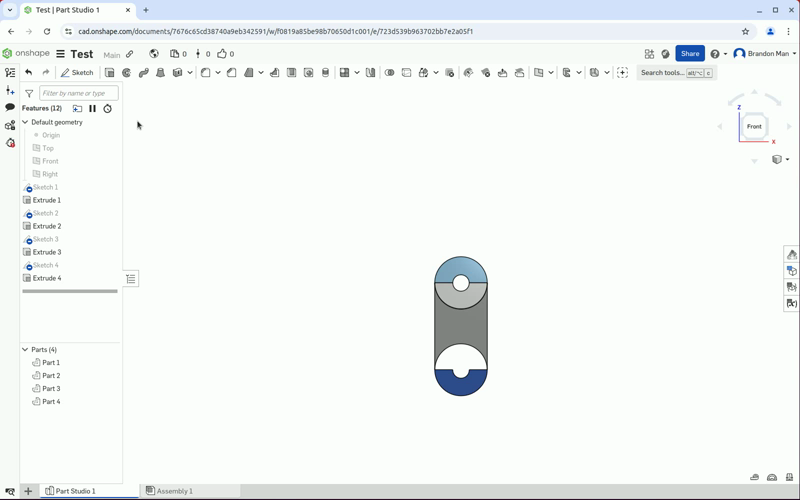
mouse_move(73, 189)
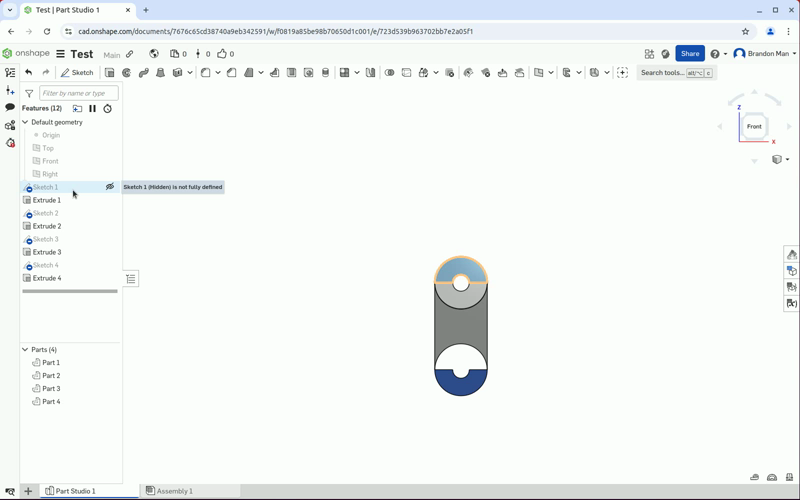
click(73, 189)
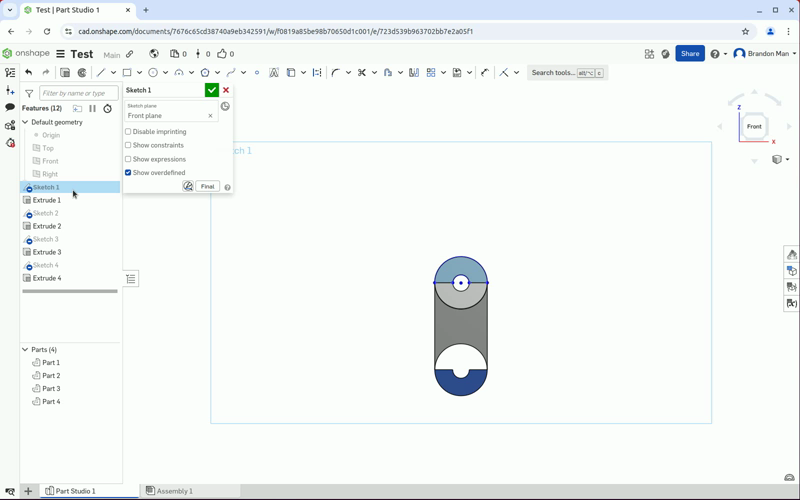
mouse_move(229, 92)
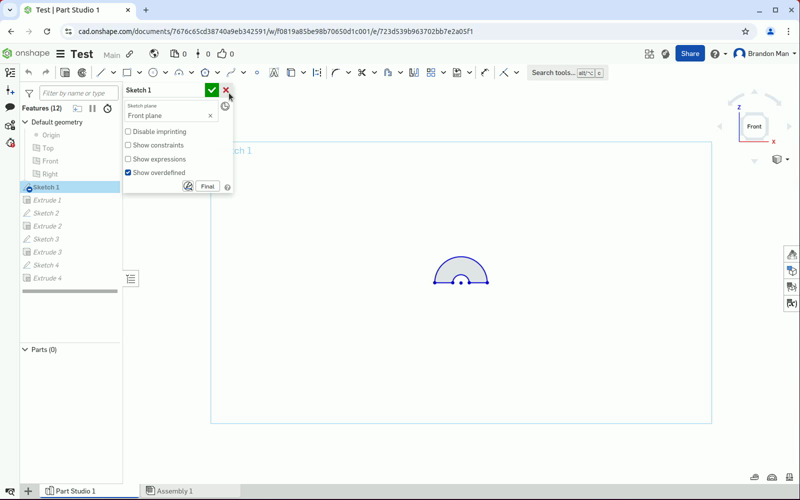
click(229, 92)
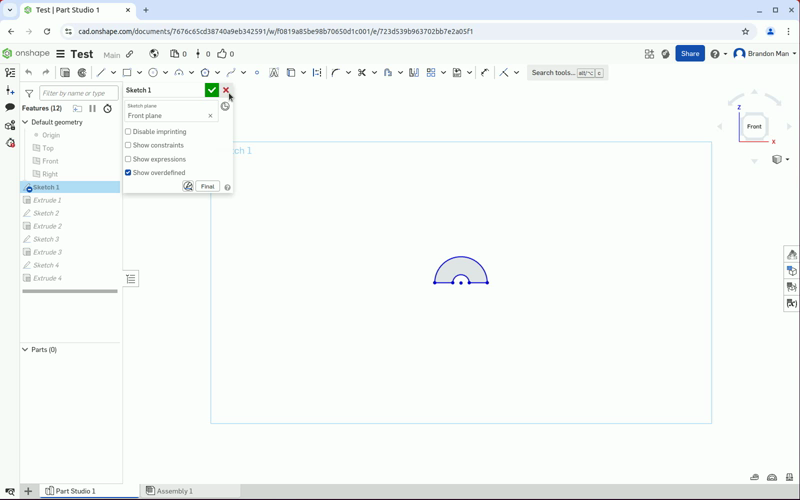
key(shift+s)
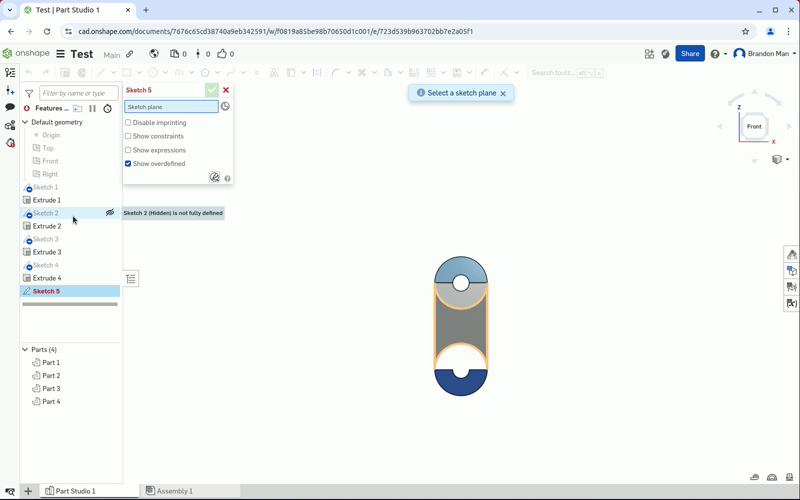
scroll(3)
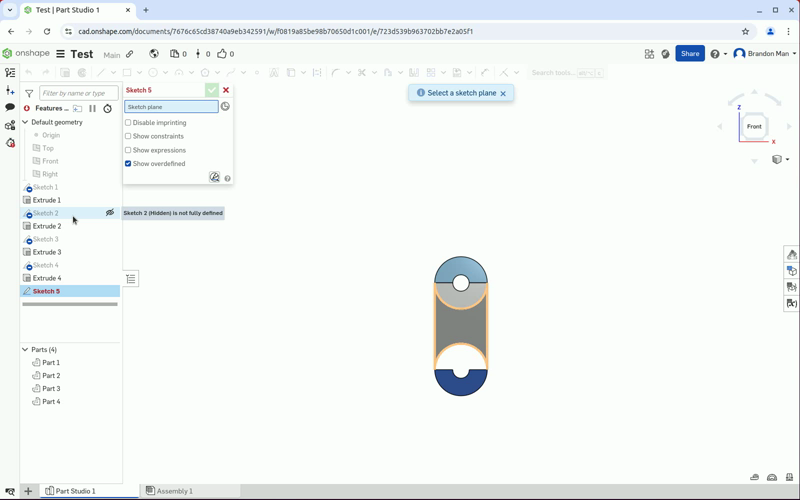
mouse_move(73, 163)
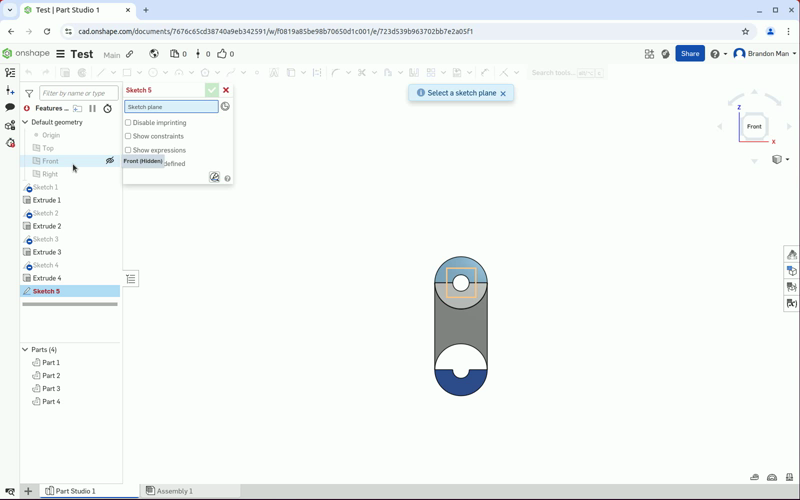
click(73, 163)
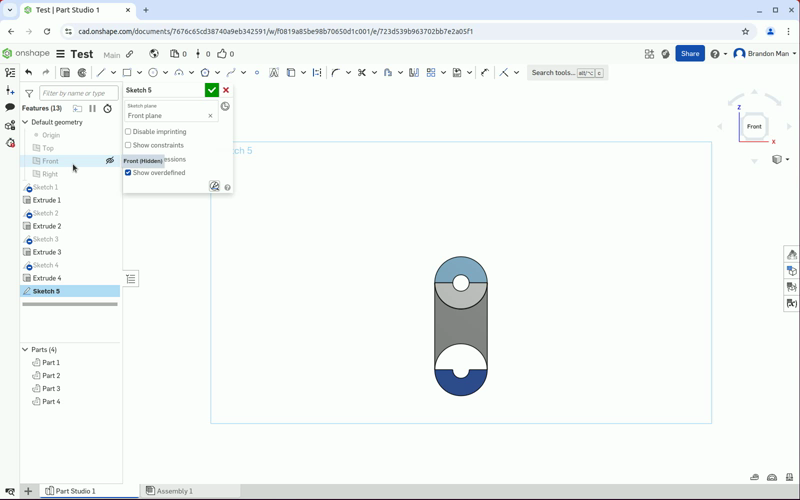
mouse_move(73, 352)
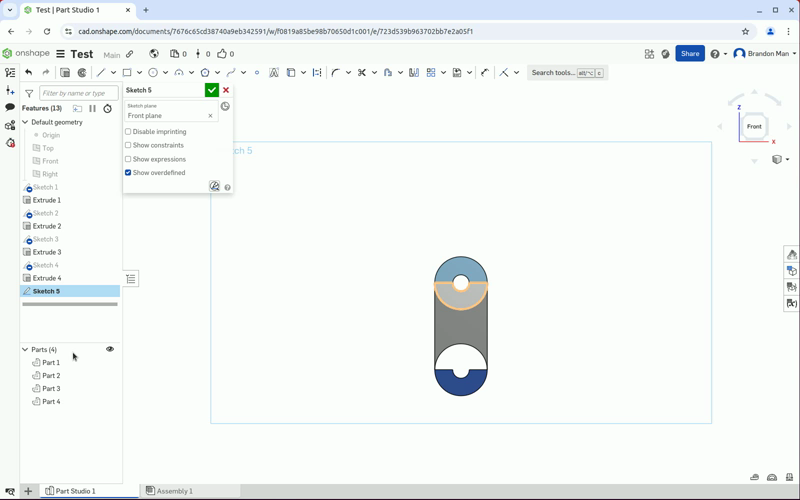
key(y)
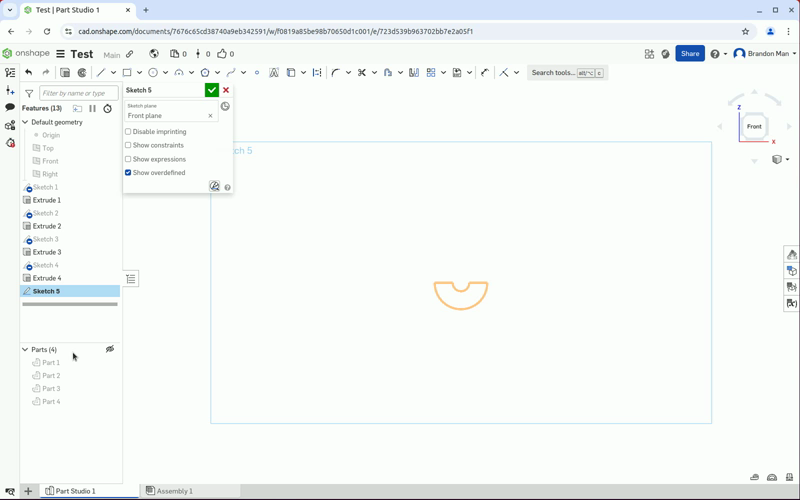
key(l)
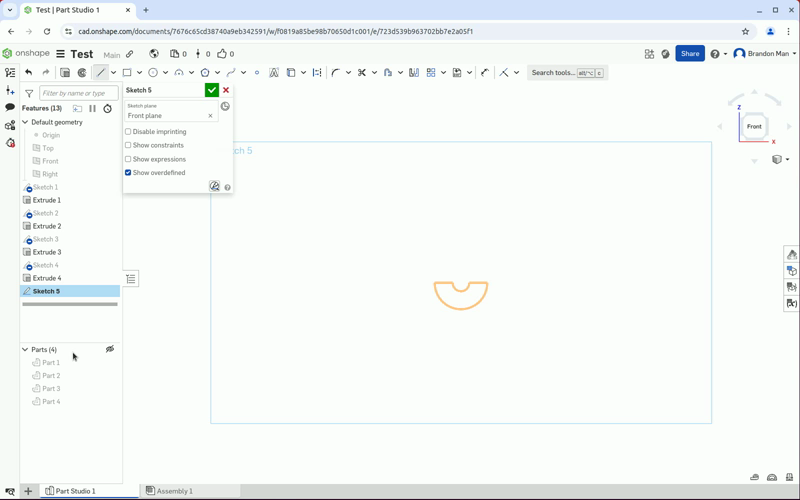
key_down(shift)
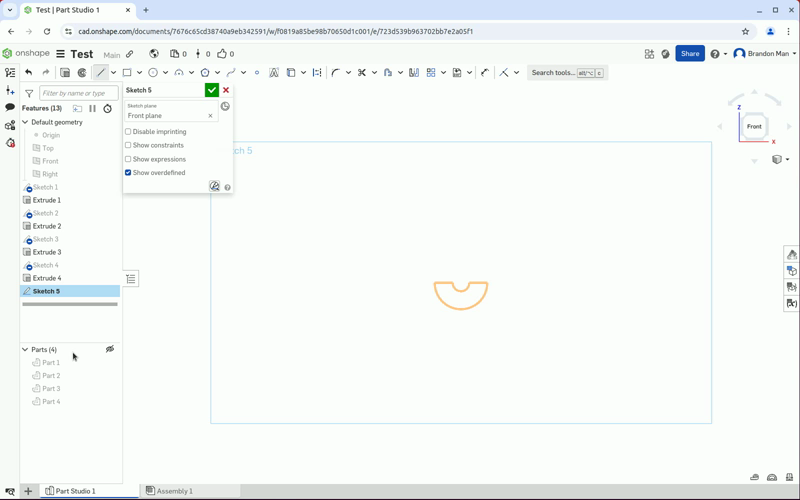
mouse_move(434, 369)
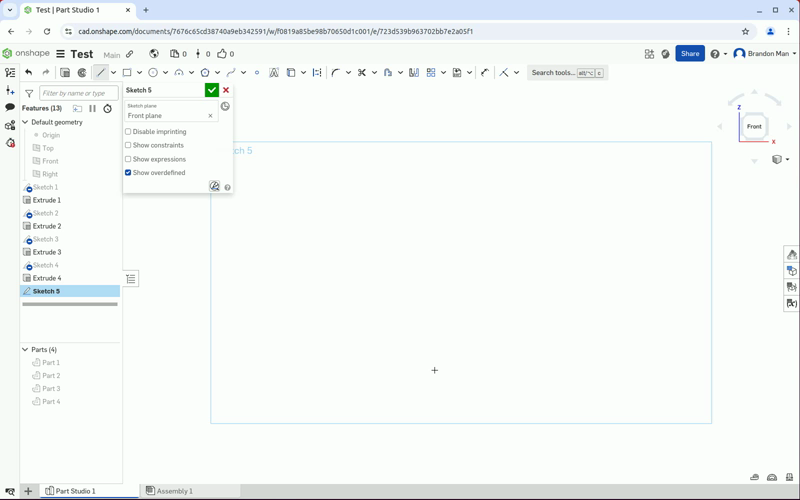
click(434, 369)
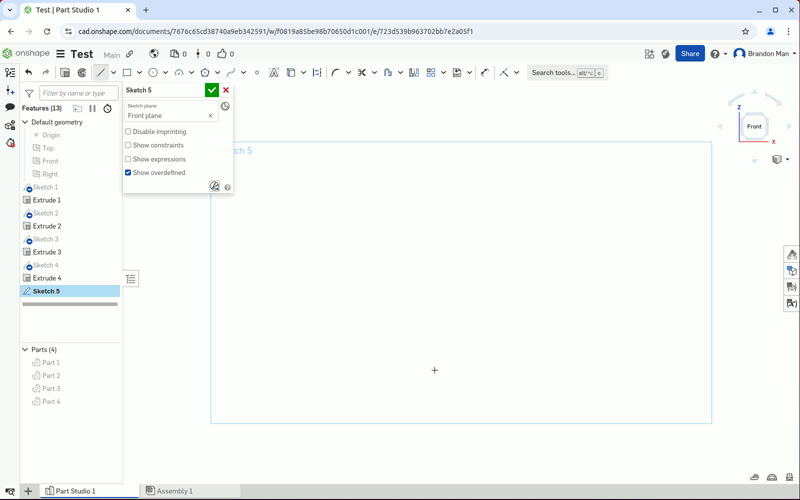
key_up(shift)
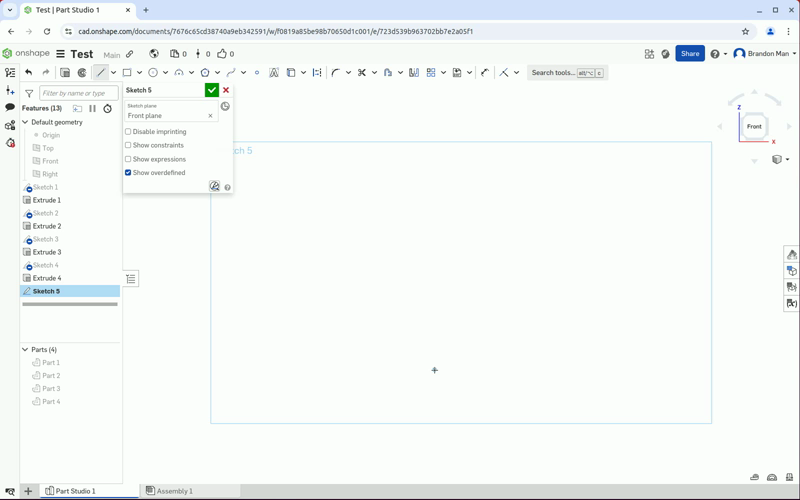
key_down(shift)
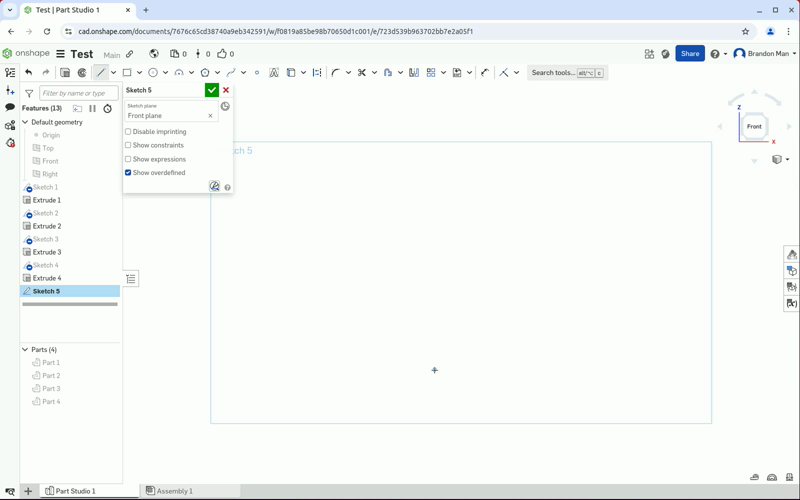
mouse_move(464, 369)
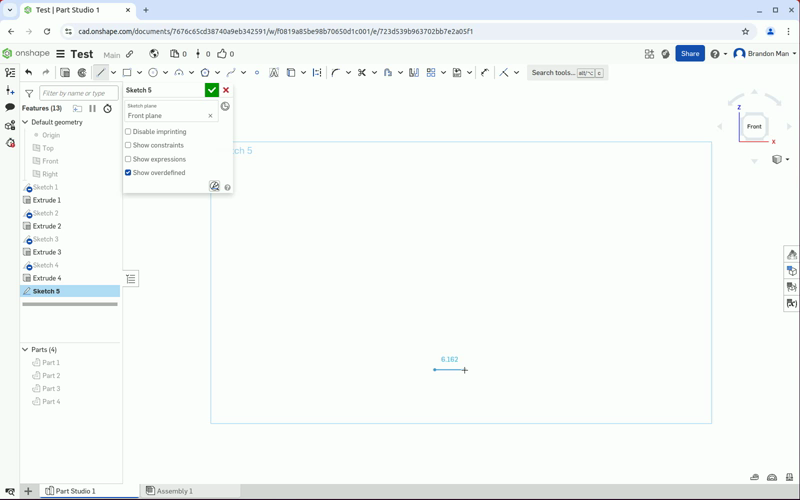
mouse_move(452, 369)
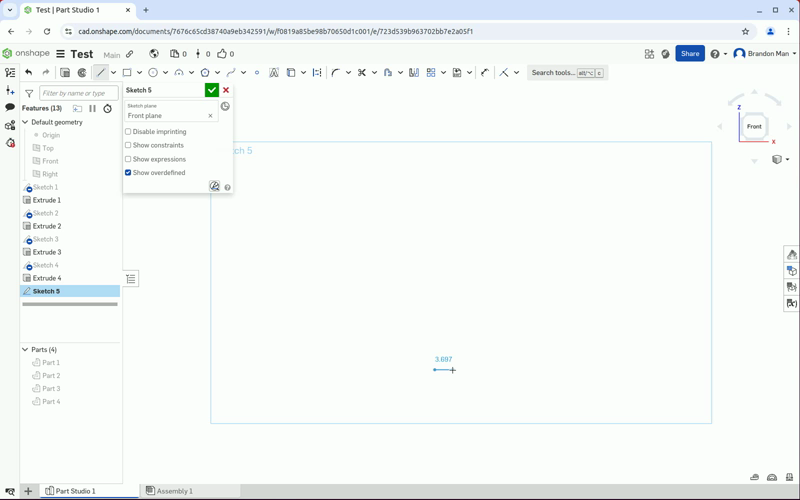
click(452, 369)
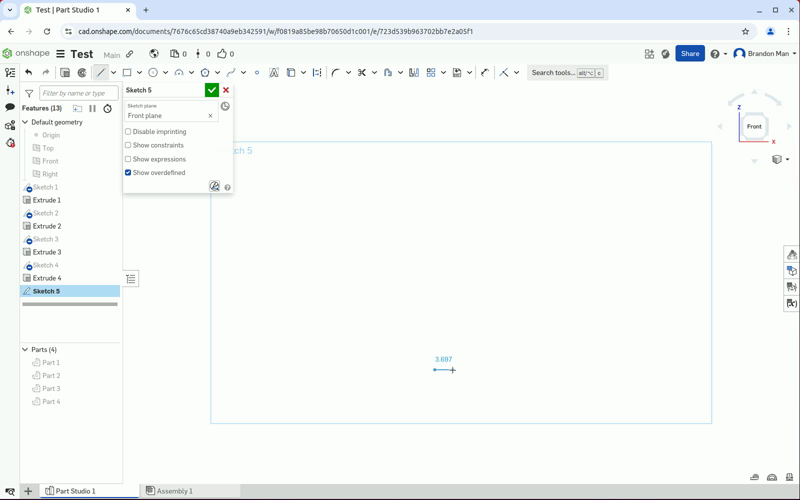
key_up(shift)
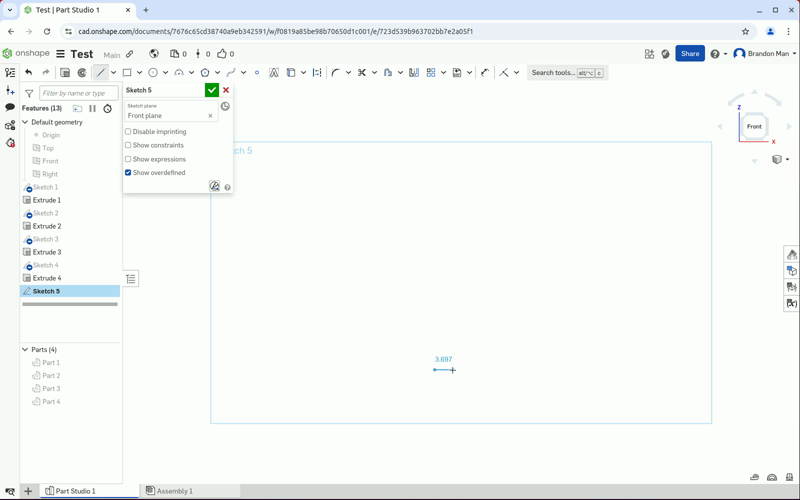
key(esc)
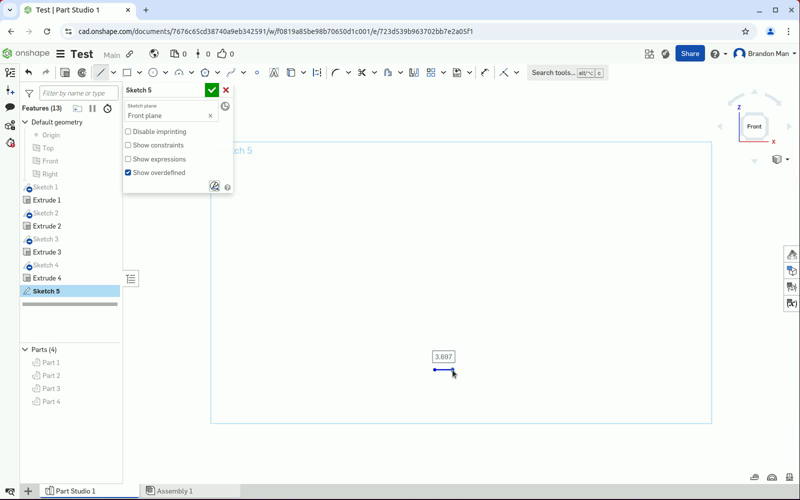
key(a)
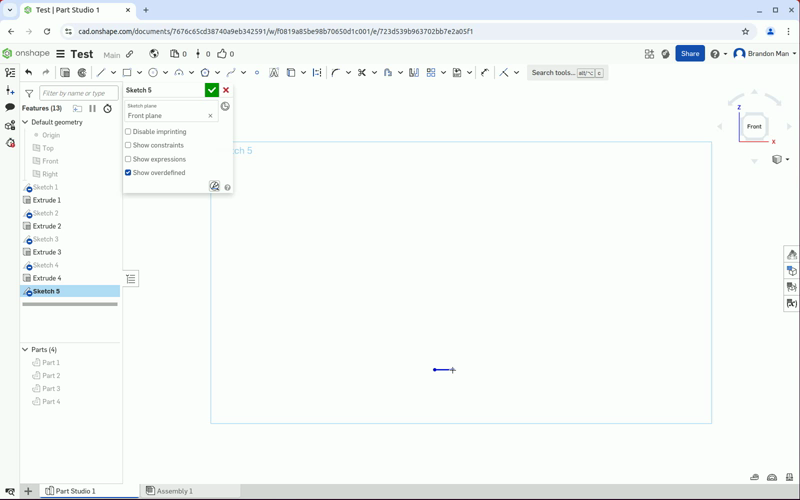
mouse_move(452, 369)
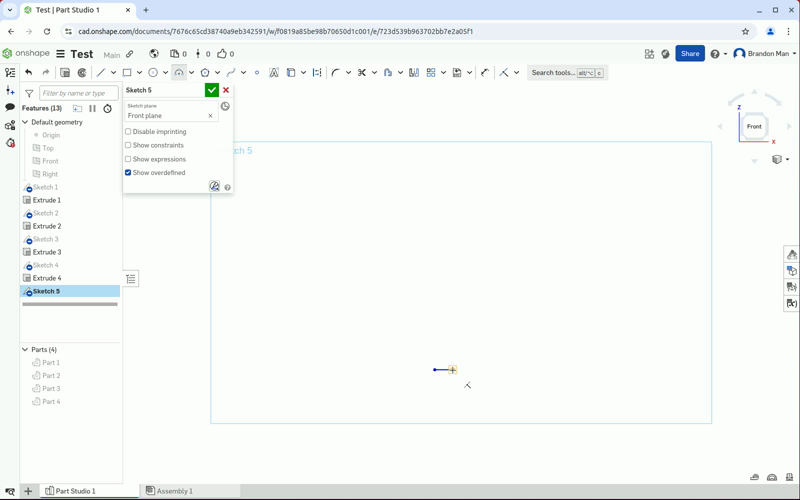
click(452, 369)
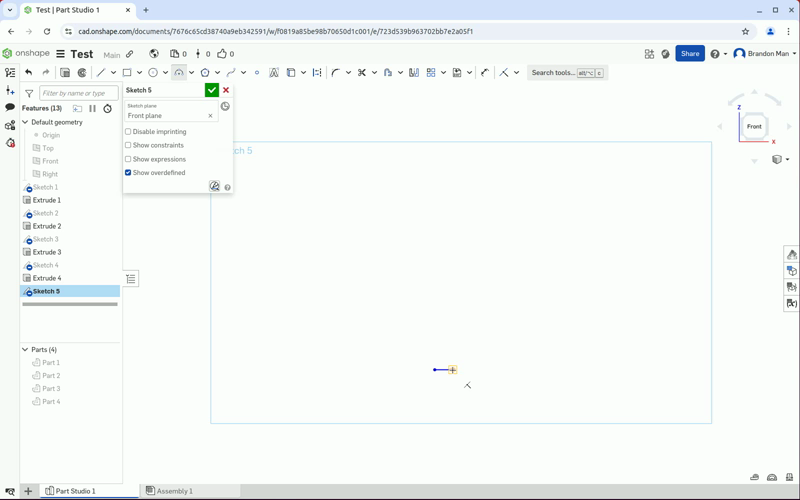
key_down(shift)
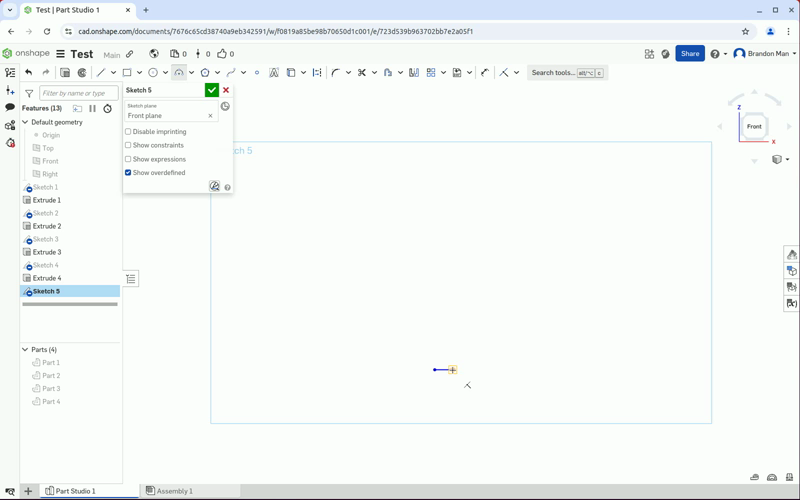
mouse_move(469, 369)
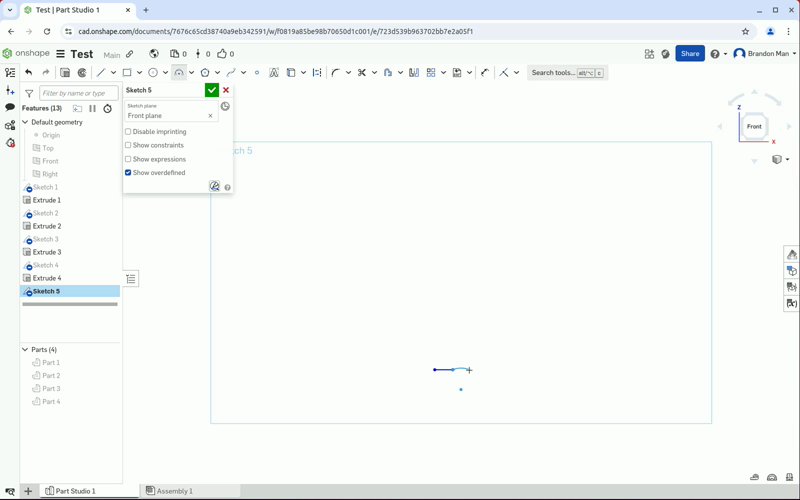
click(469, 369)
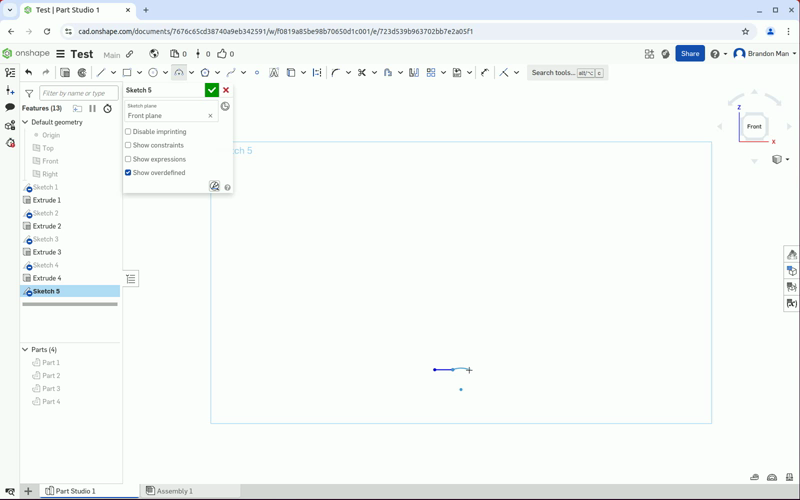
mouse_move(461, 361)
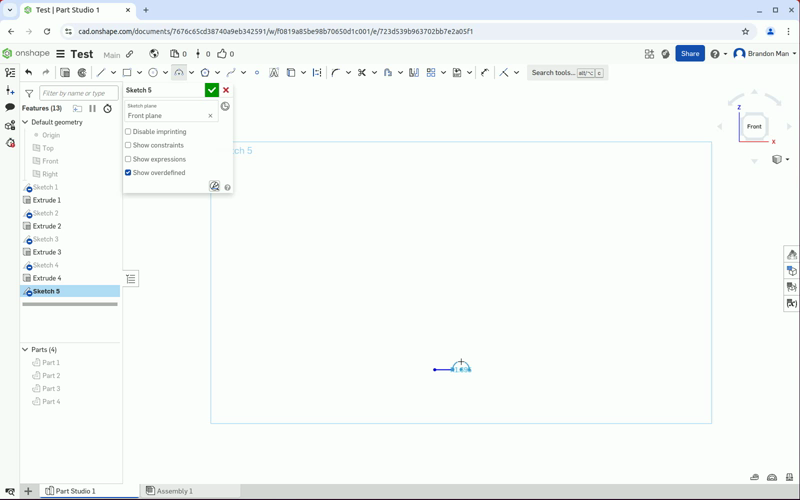
click(461, 361)
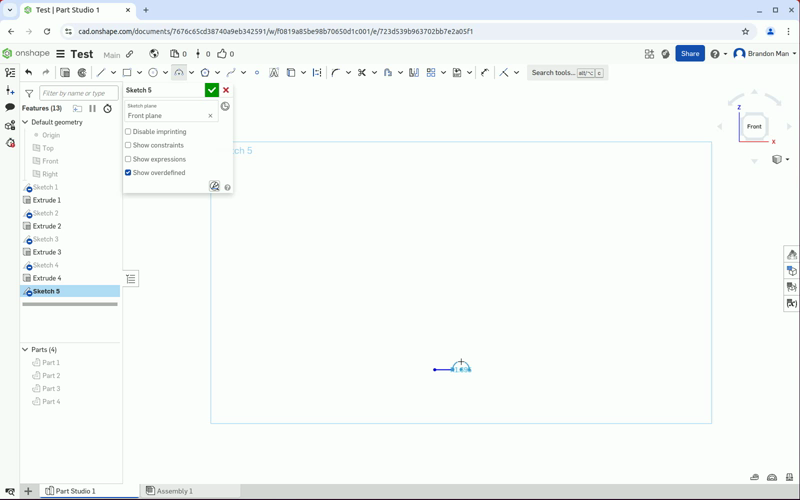
key_up(shift)
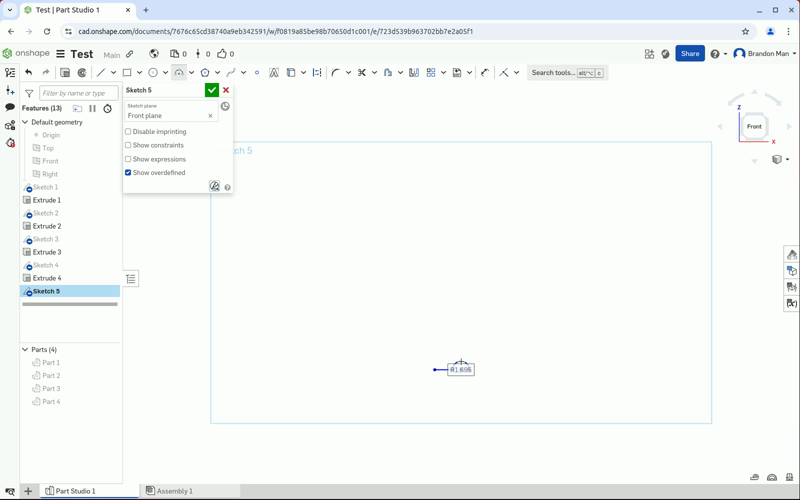
key(esc)
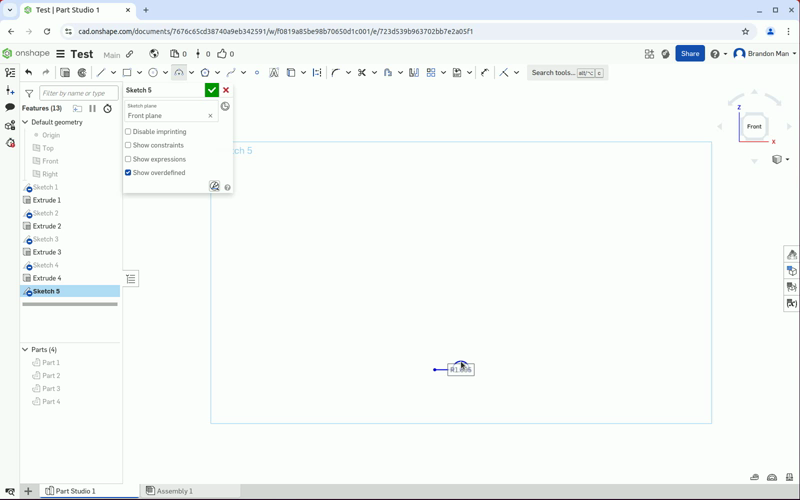
key(l)
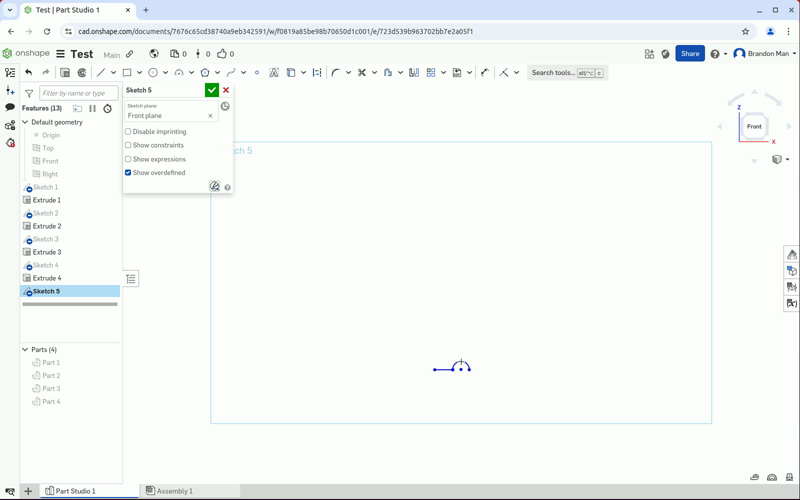
mouse_move(469, 369)
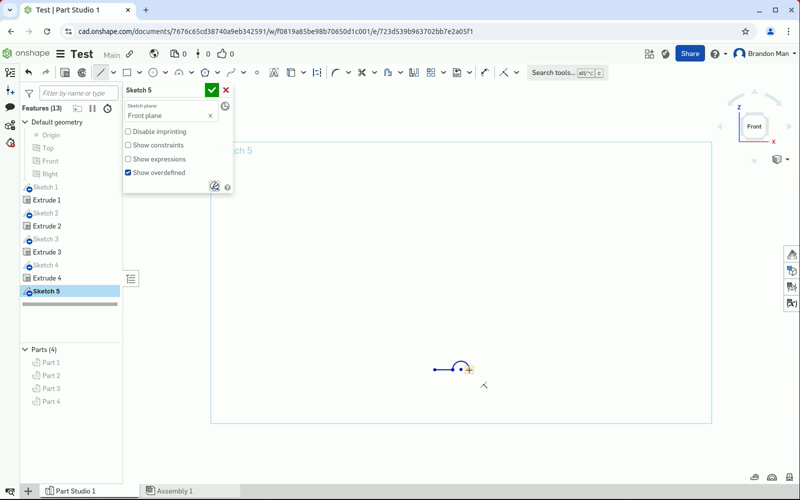
click(469, 369)
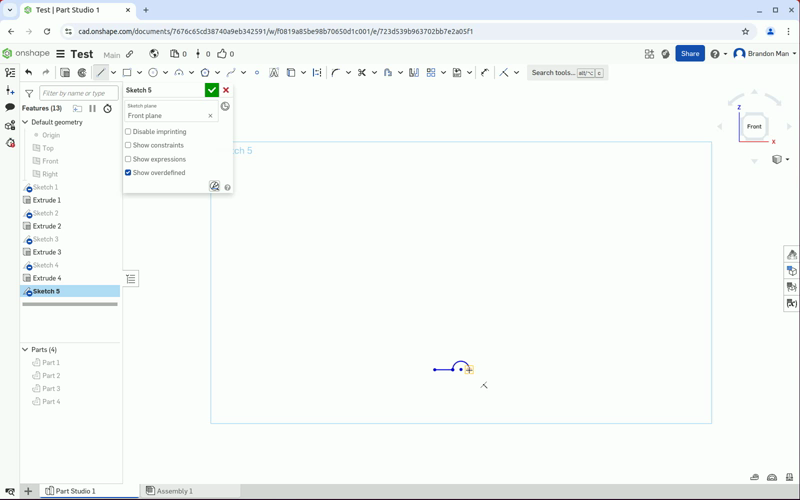
key_down(shift)
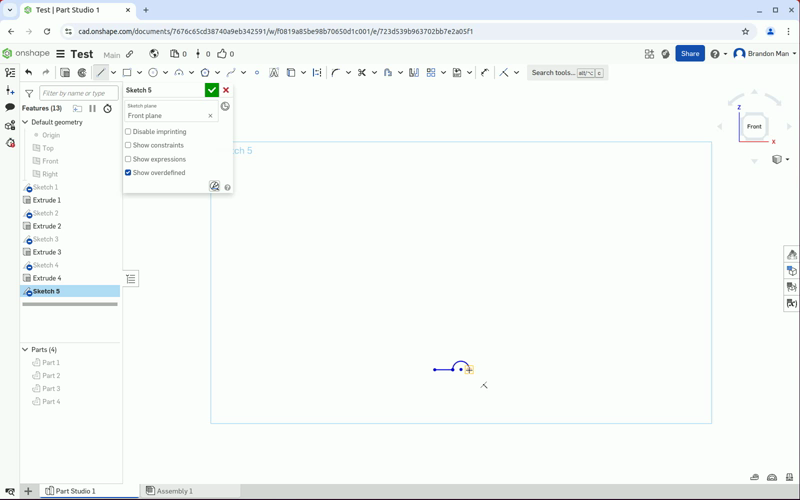
mouse_move(499, 369)
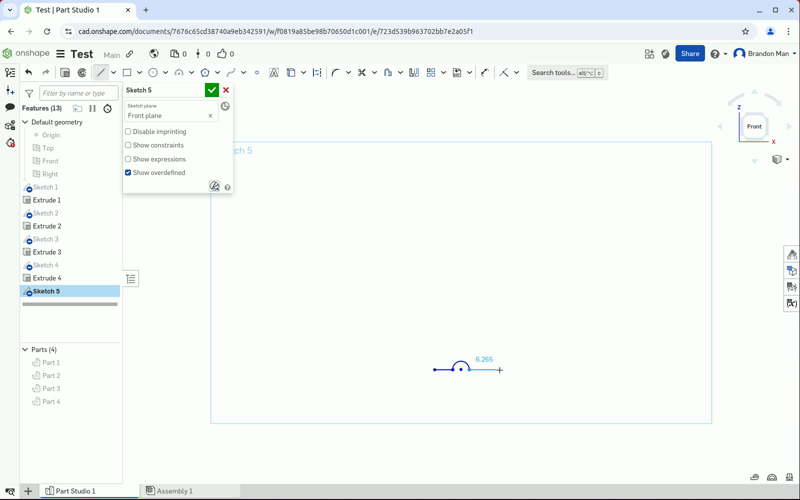
mouse_move(487, 369)
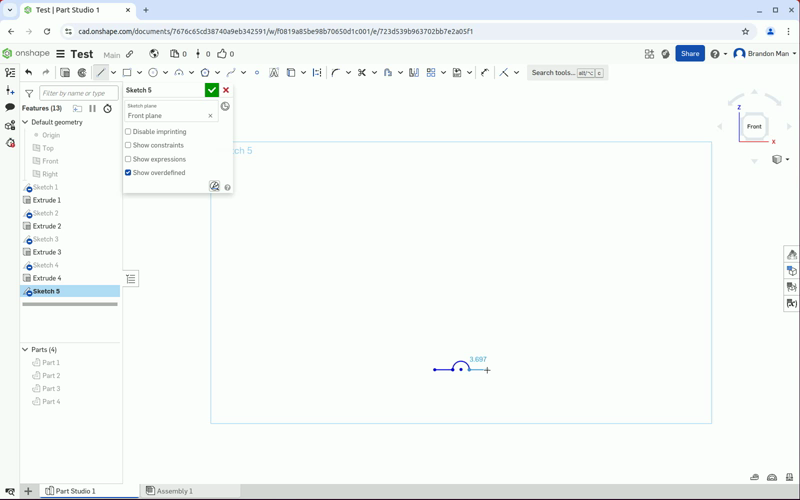
click(487, 369)
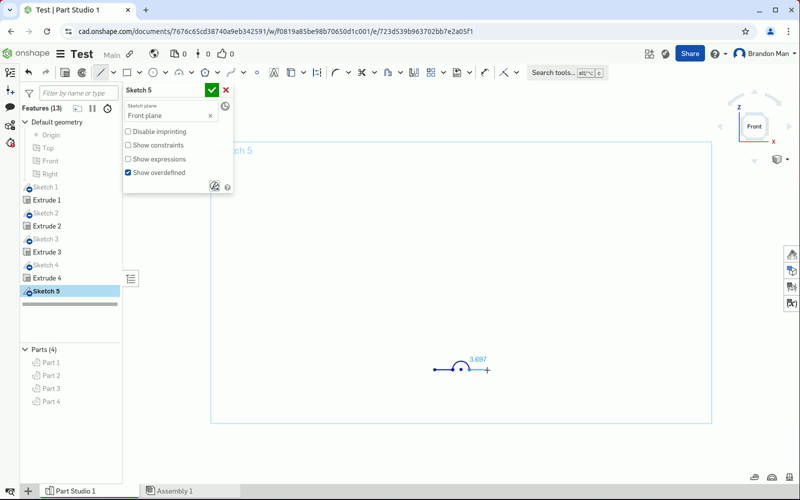
key_up(shift)
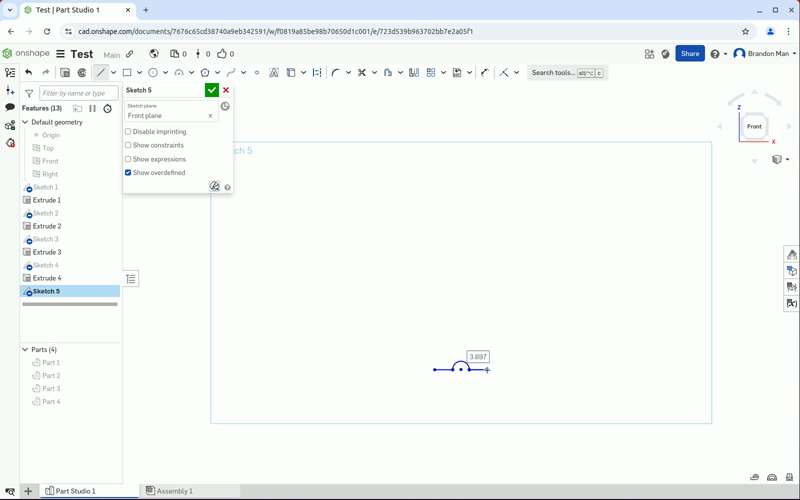
key(esc)
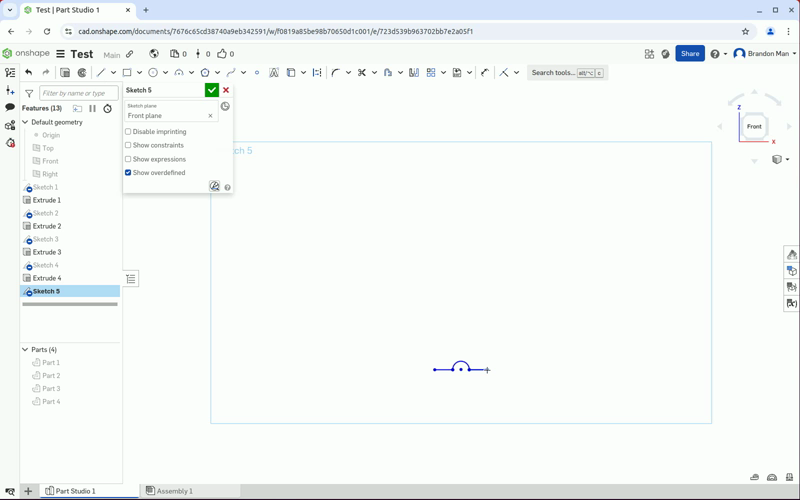
key(a)
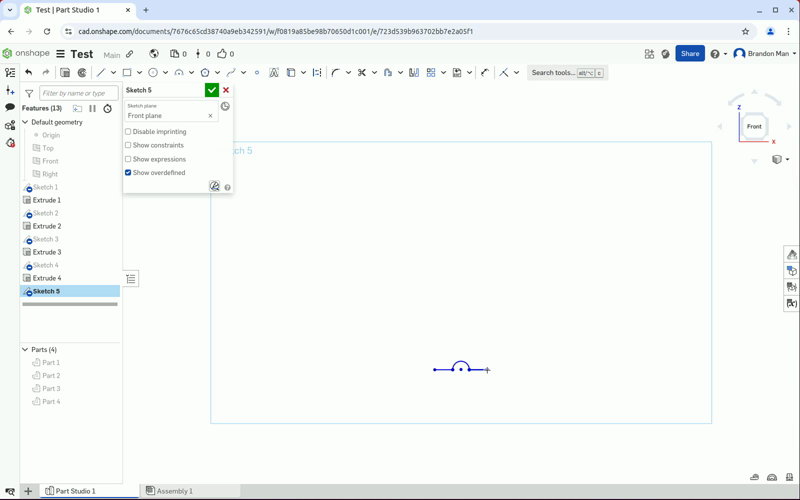
mouse_move(487, 369)
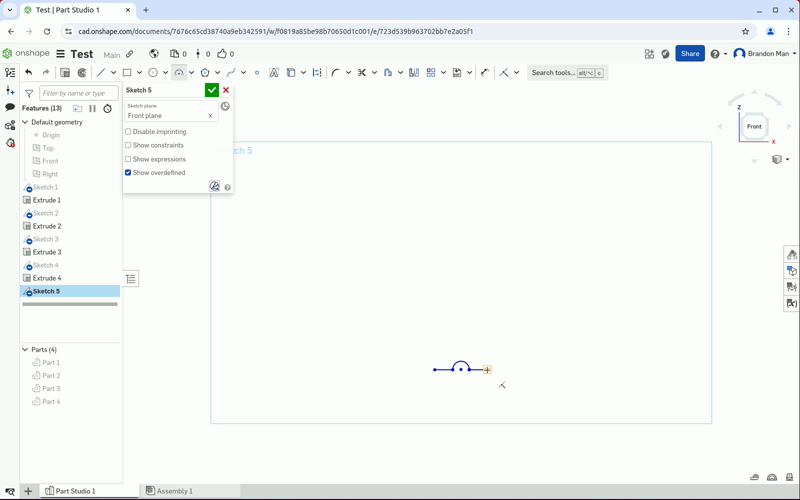
click(487, 369)
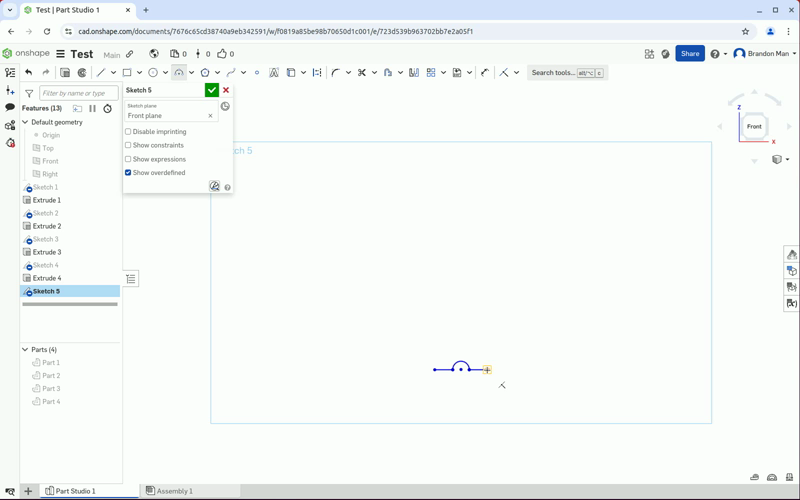
mouse_move(434, 369)
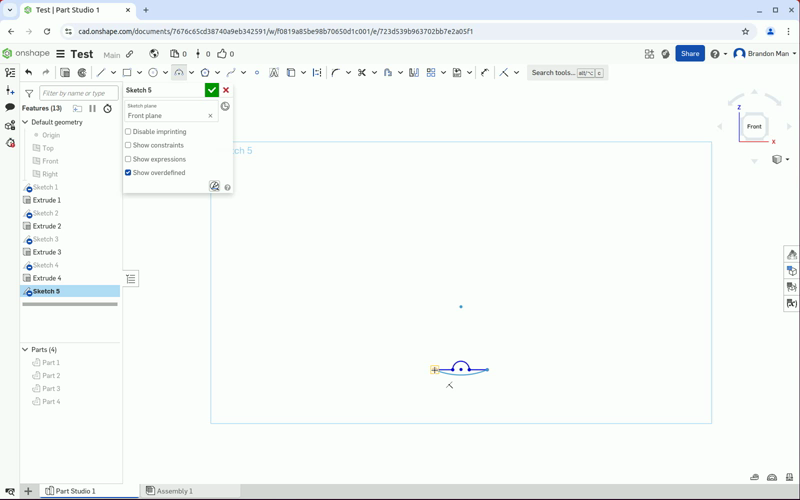
click(434, 369)
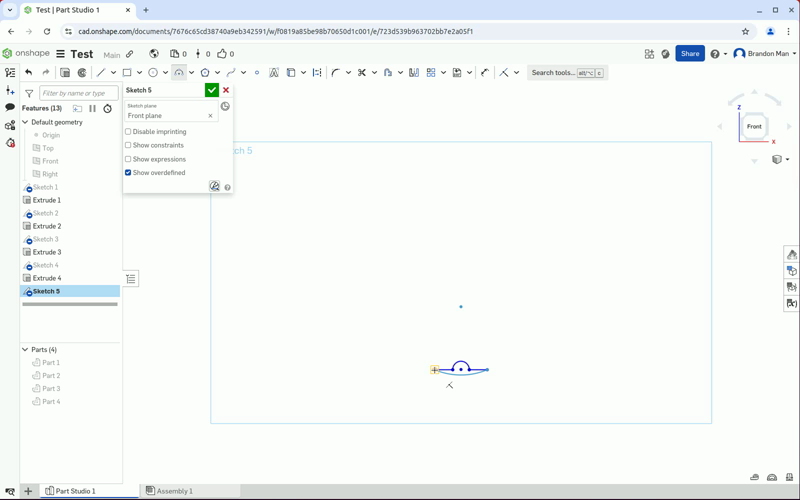
key_down(shift)
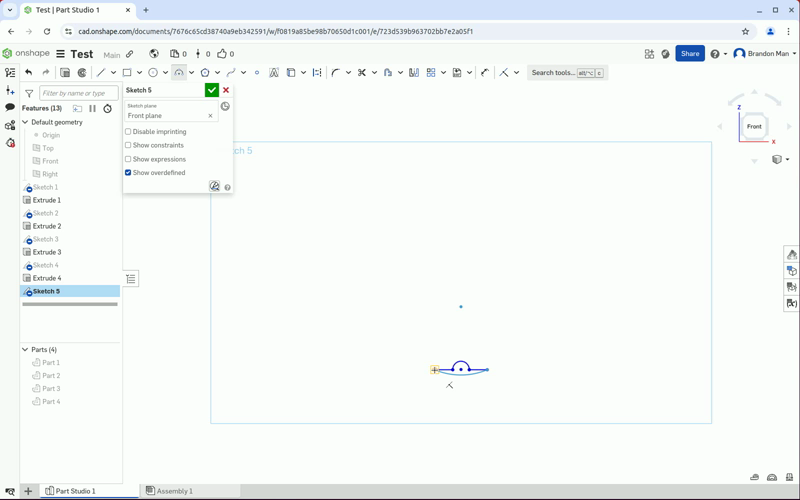
mouse_move(461, 343)
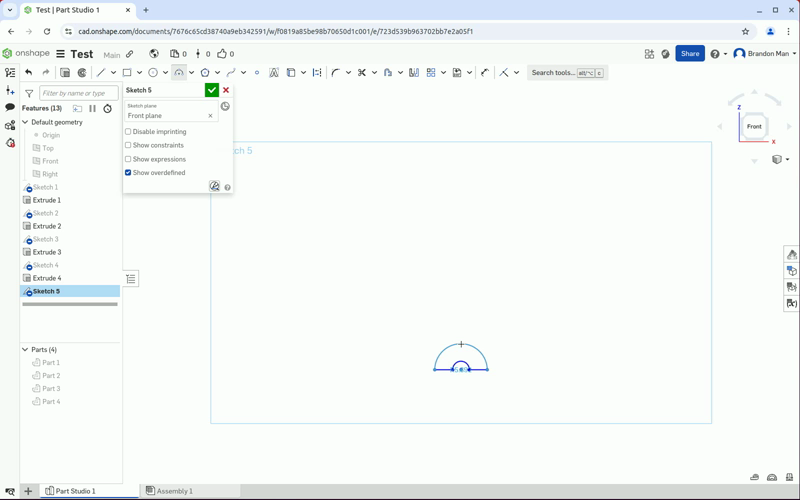
click(461, 343)
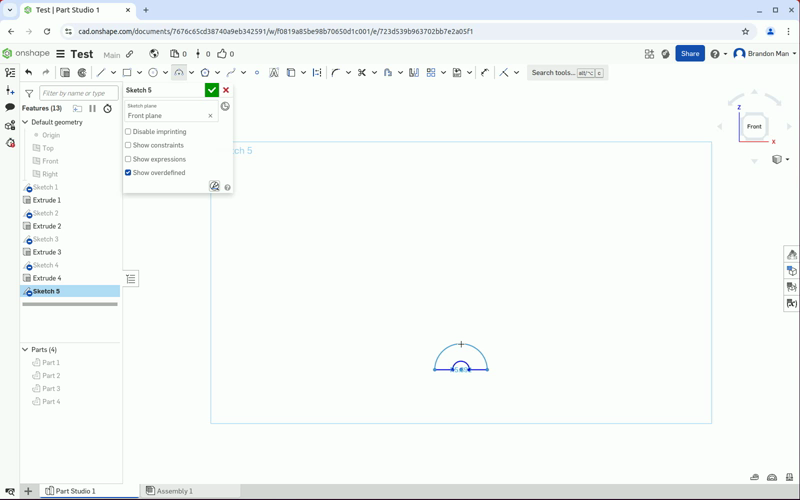
key_up(shift)
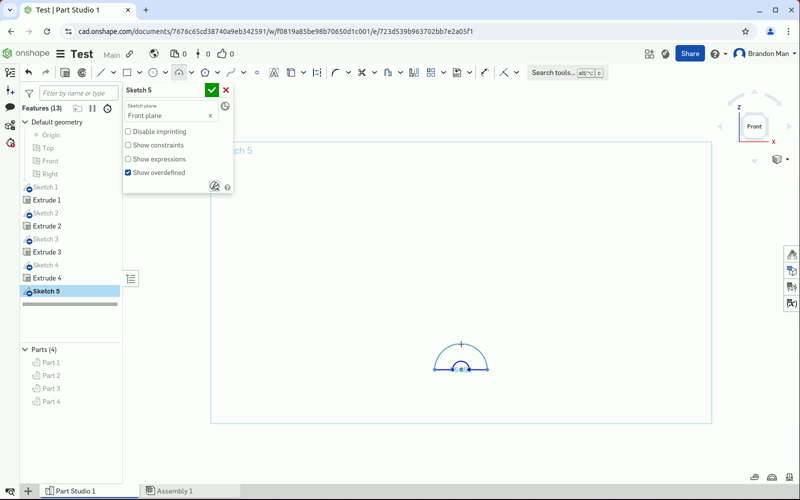
key(esc)
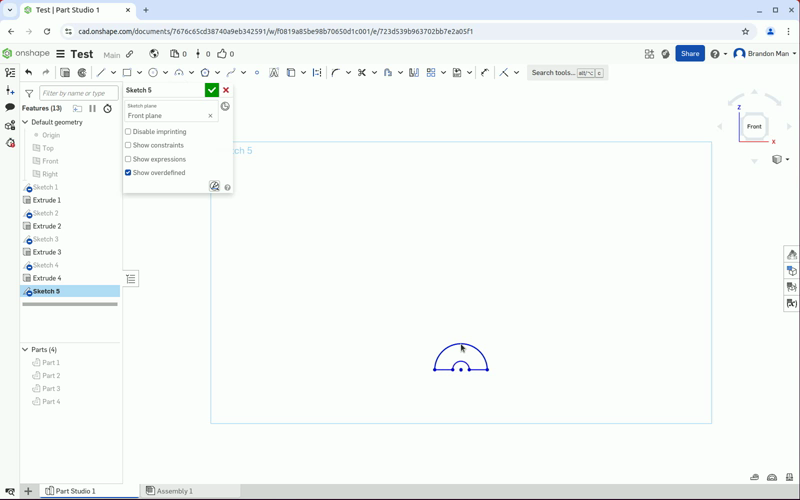
mouse_move(465, 352)
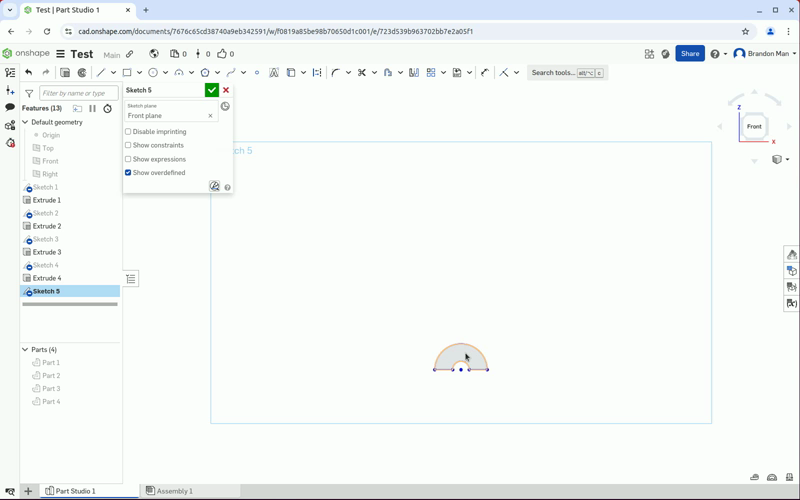
scroll(6)
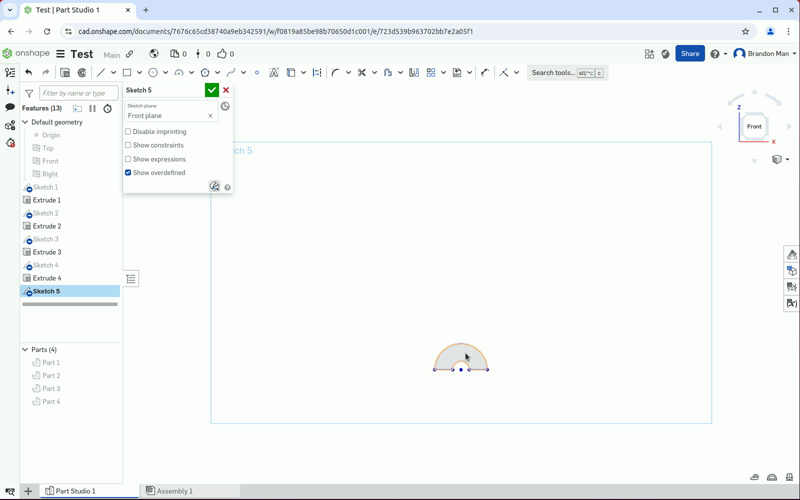
scroll(6)
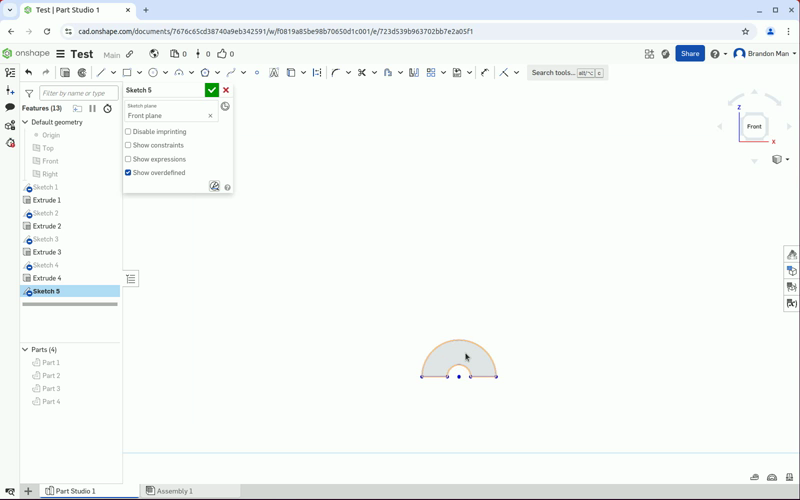
scroll(6)
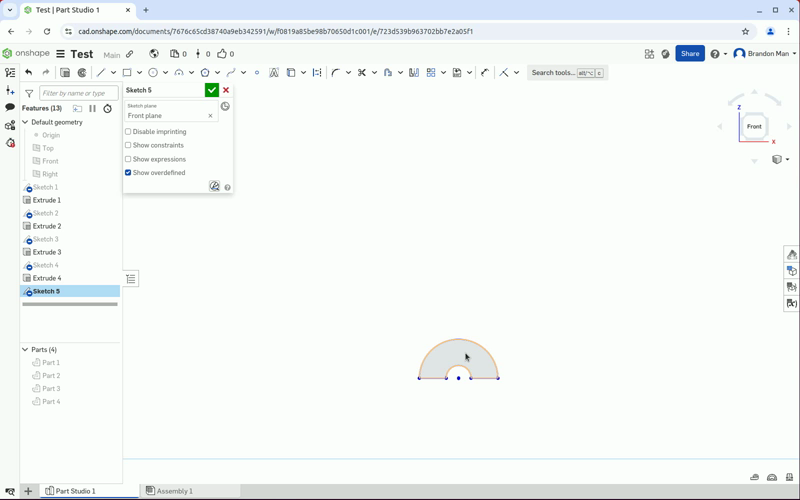
scroll(6)
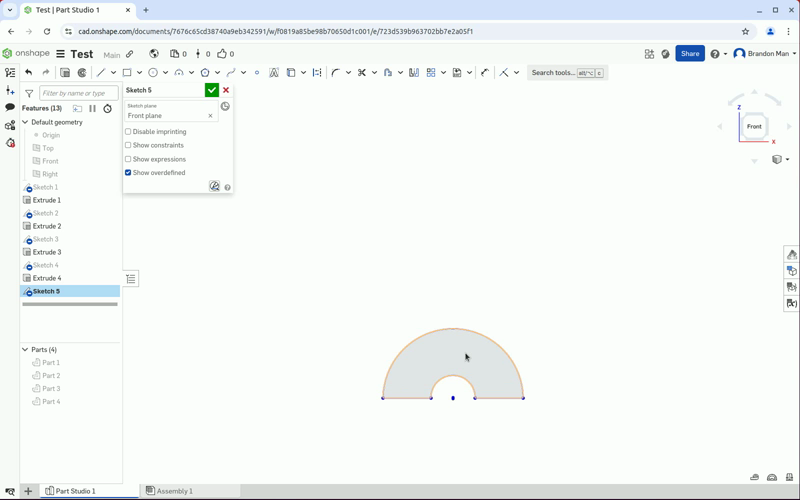
scroll(6)
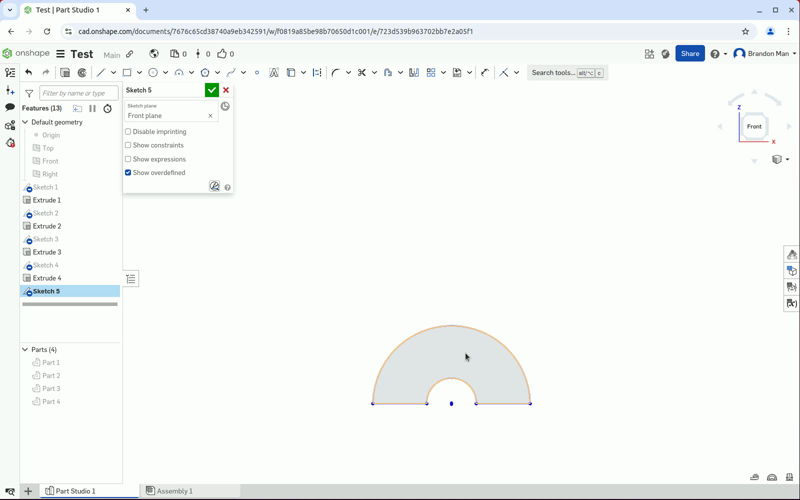
scroll(6)
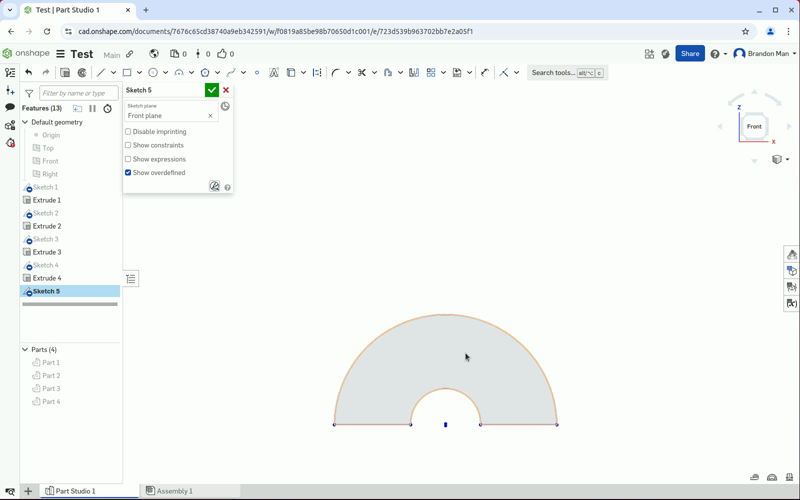
scroll(6)
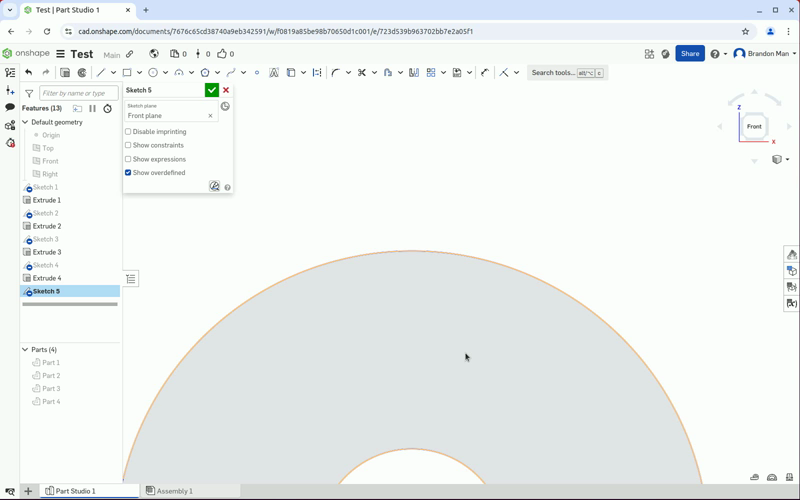
click(465, 352)
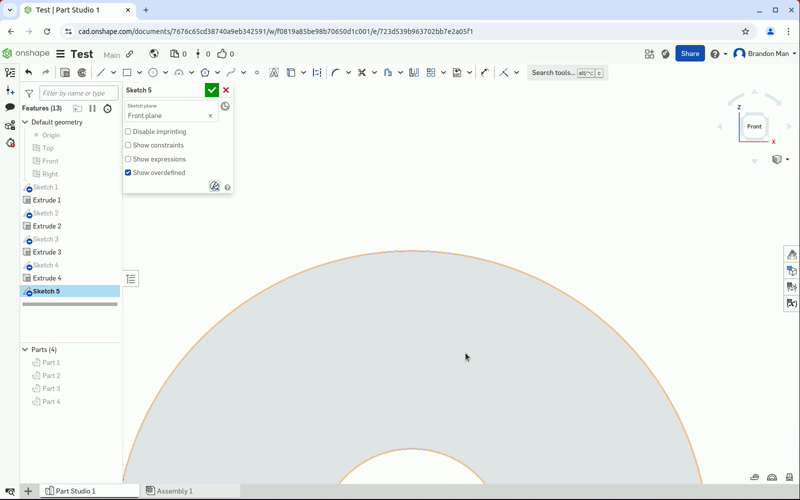
scroll(-6)
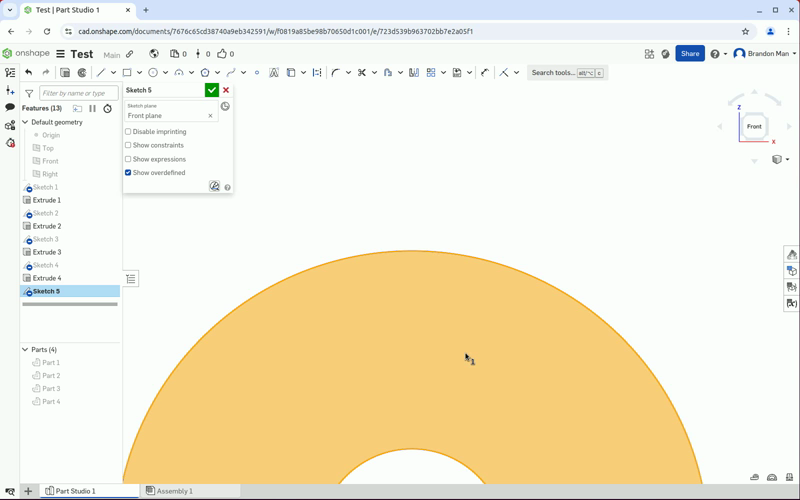
scroll(-6)
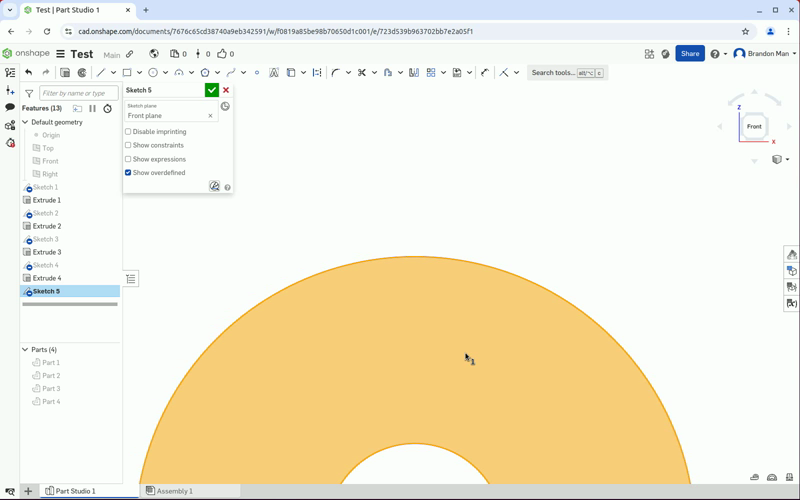
scroll(-6)
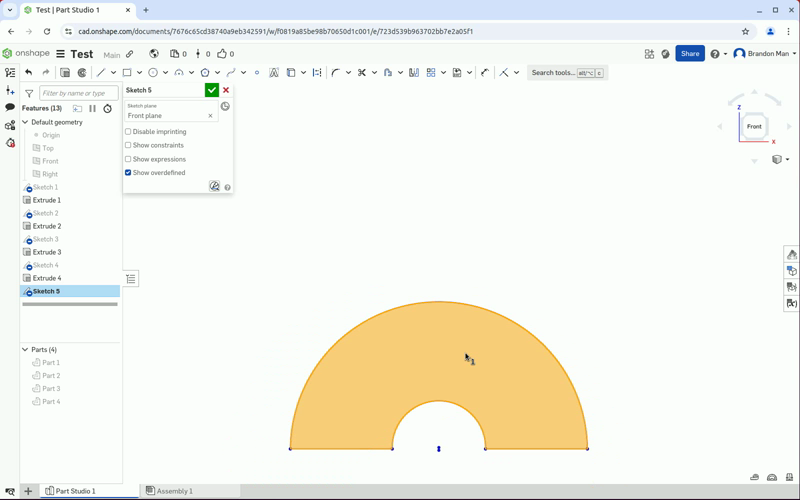
scroll(-6)
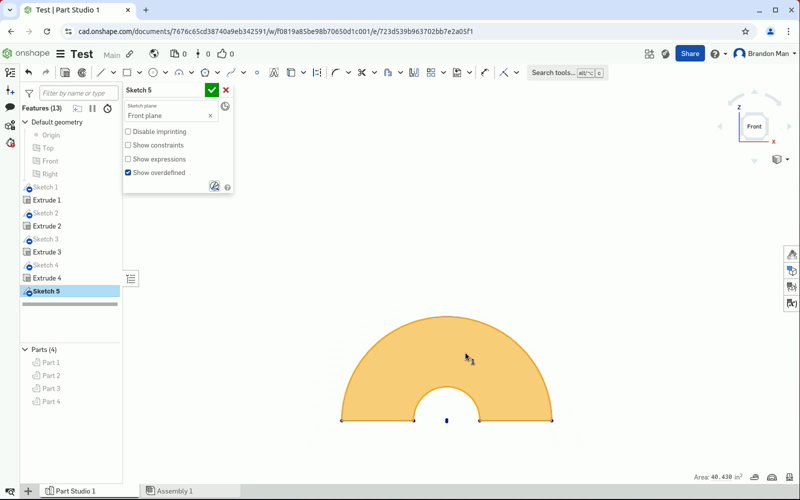
scroll(-6)
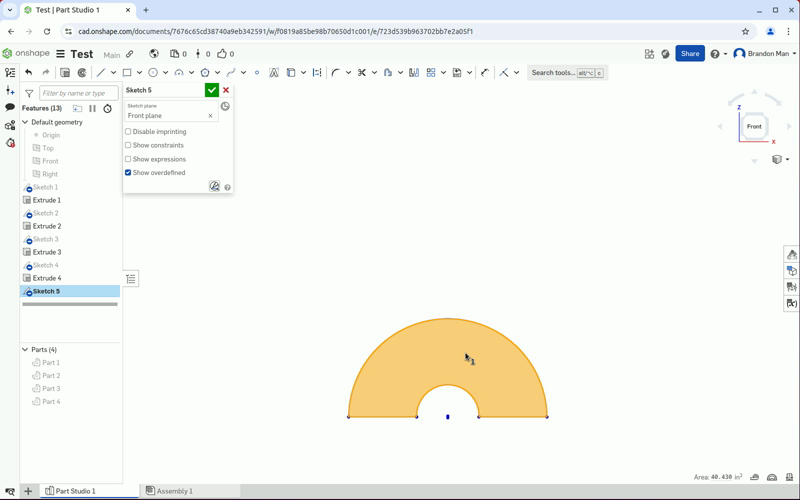
scroll(-6)
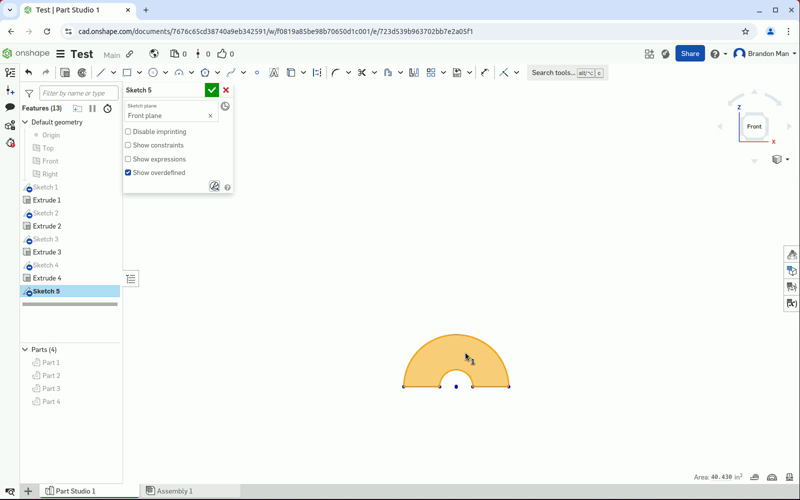
scroll(-6)
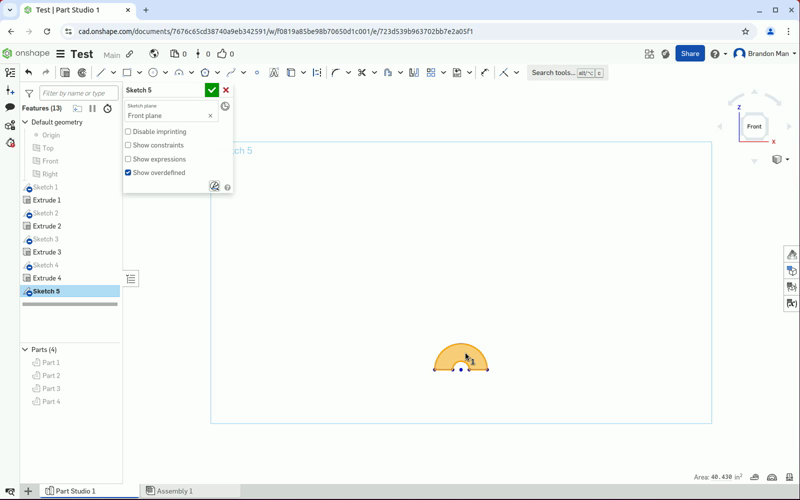
mouse_move(73, 352)
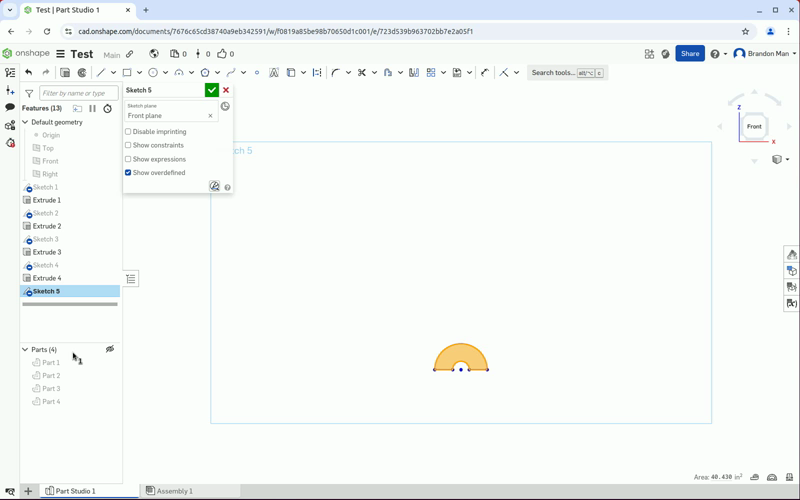
key(shift+y)
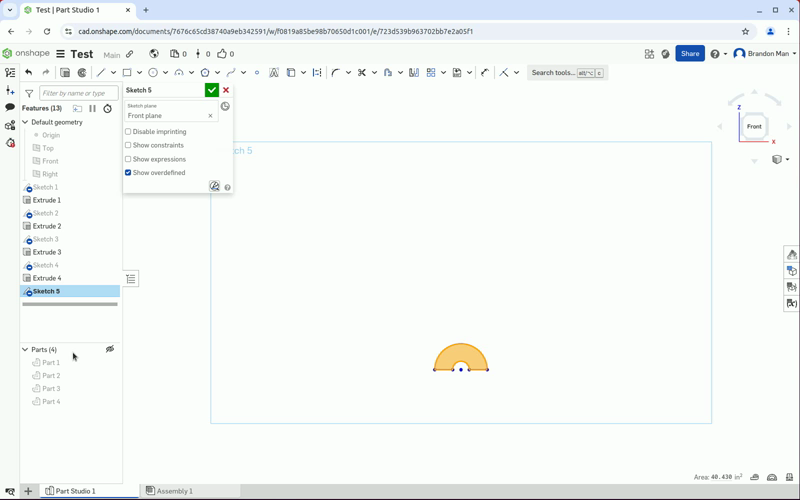
key(shift+e)
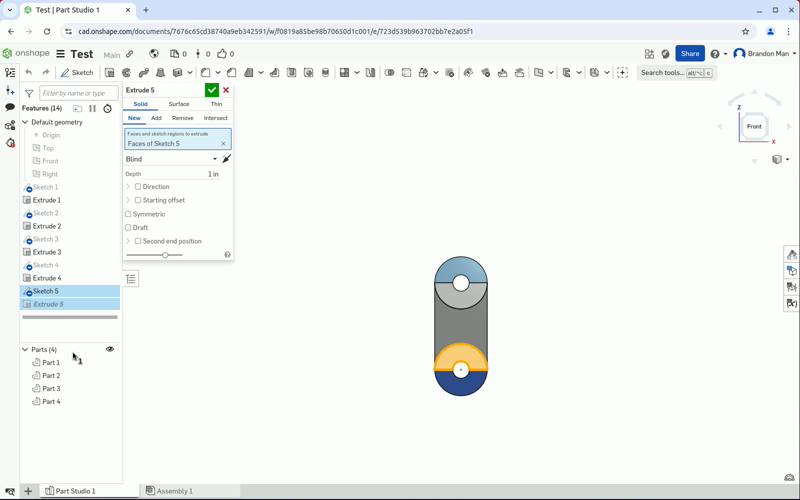
mouse_move(143, 106)
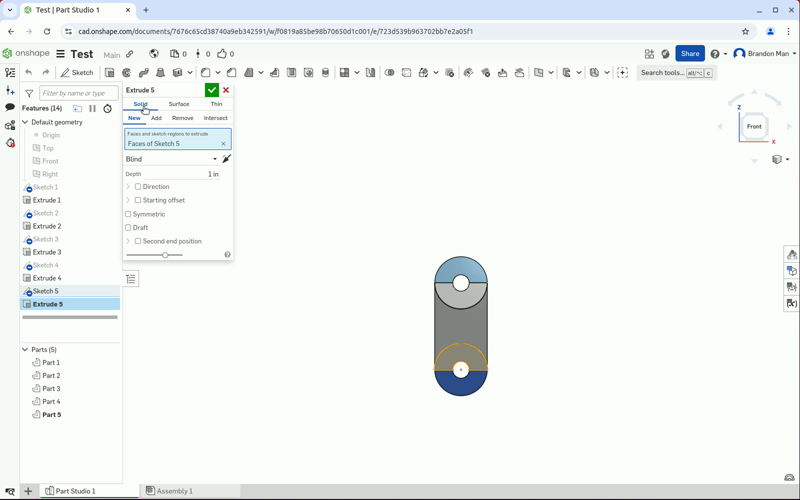
click(143, 106)
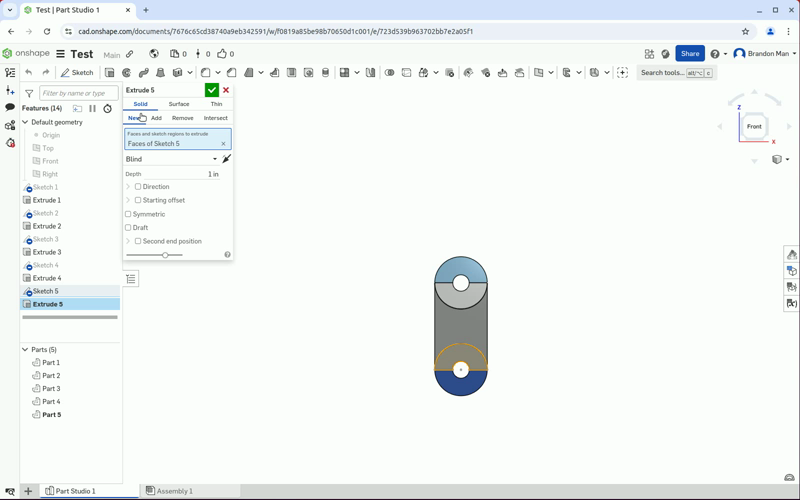
mouse_move(137, 120)
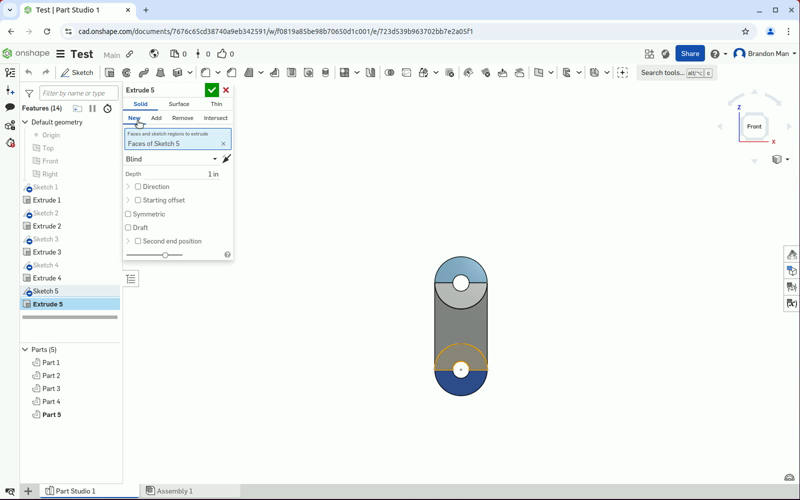
click(137, 120)
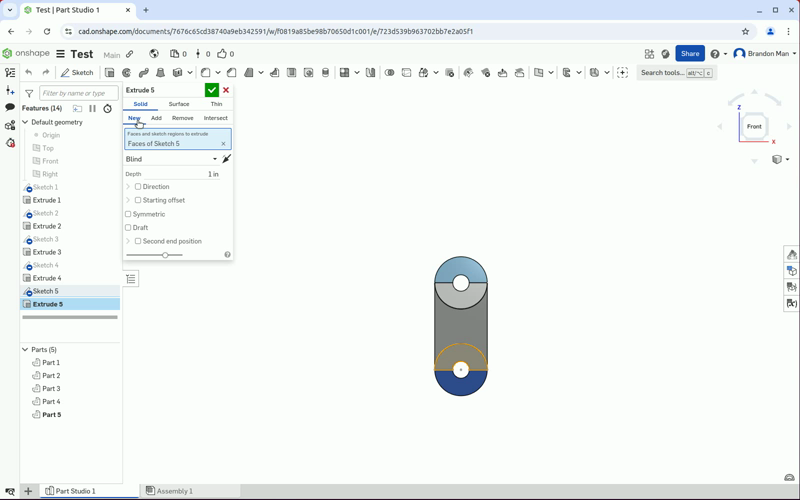
key(tab, 4)
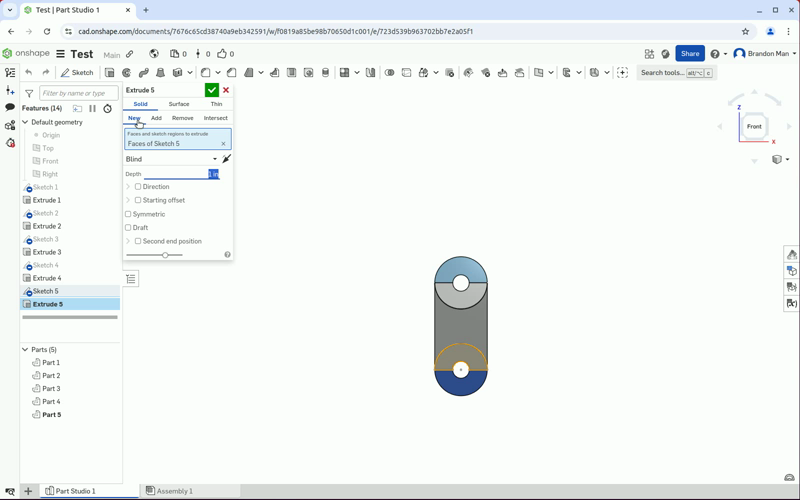
text(2.648)
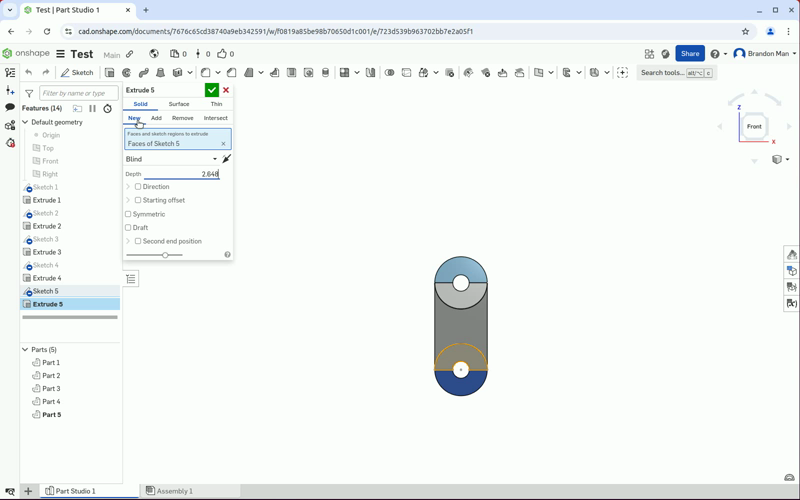
key(enter)
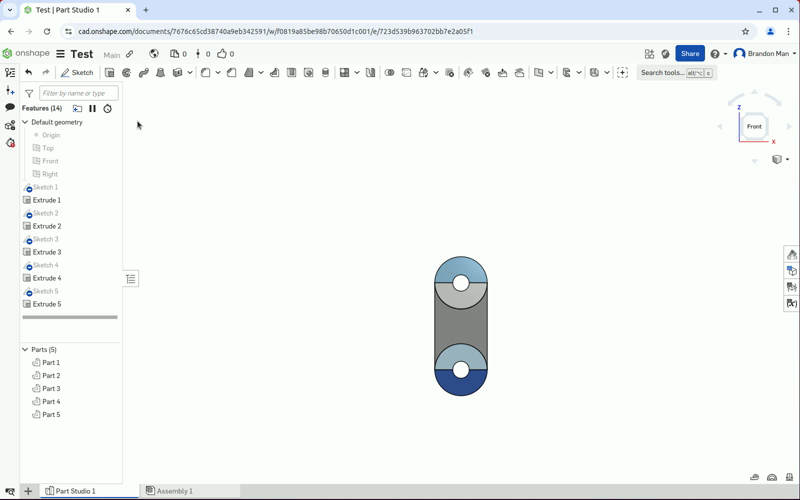
key(shift+h)
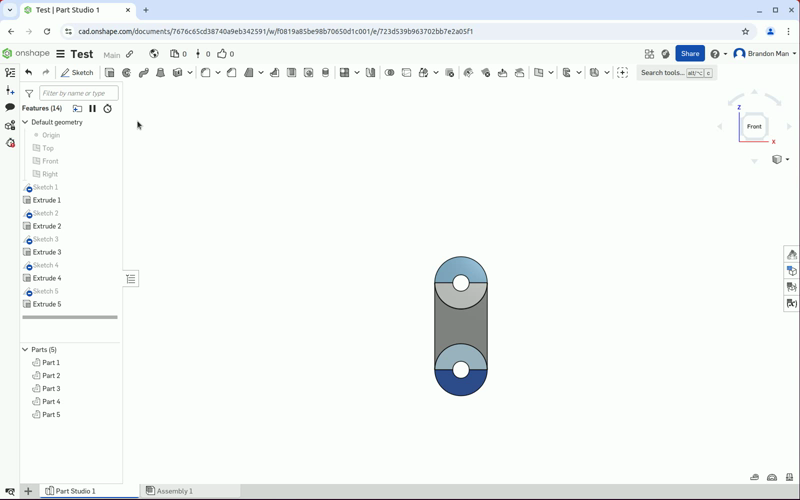
key(shift+h)
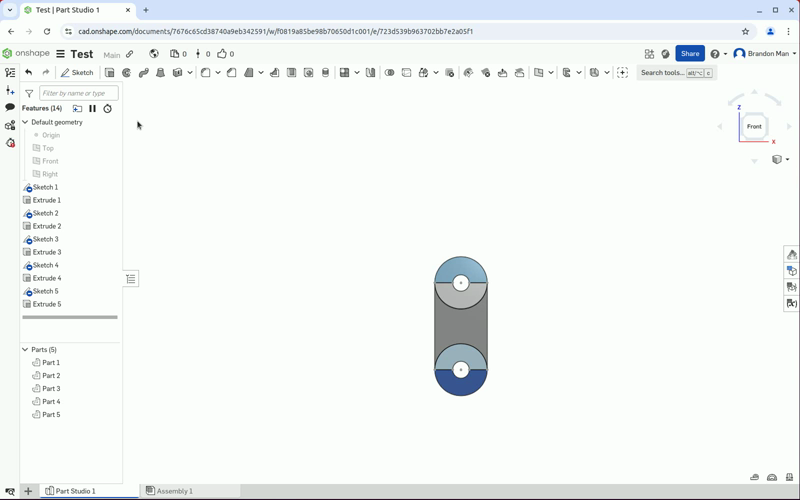
key(shift+7)
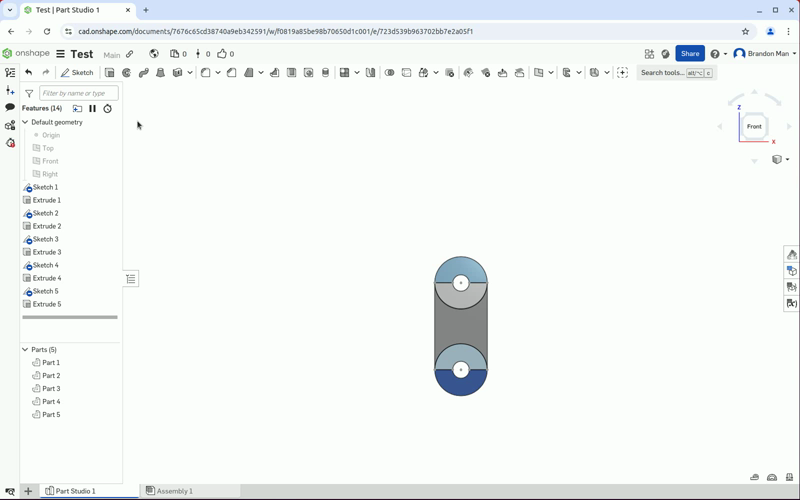
key(left, 2)
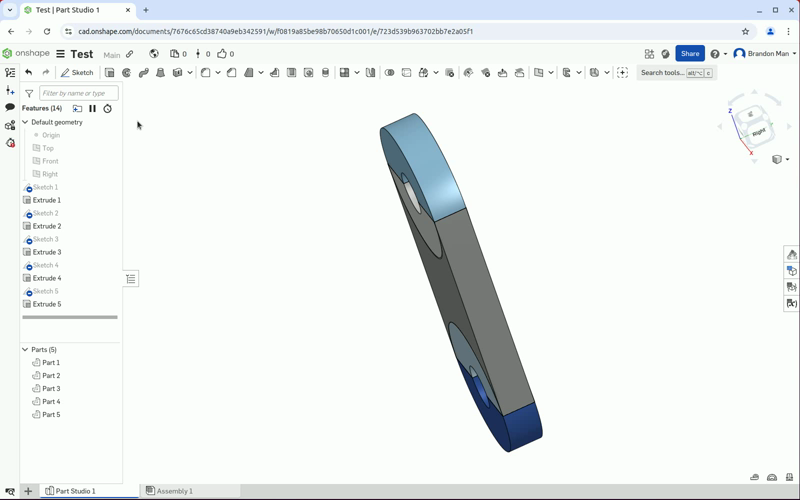
key(down, 2)
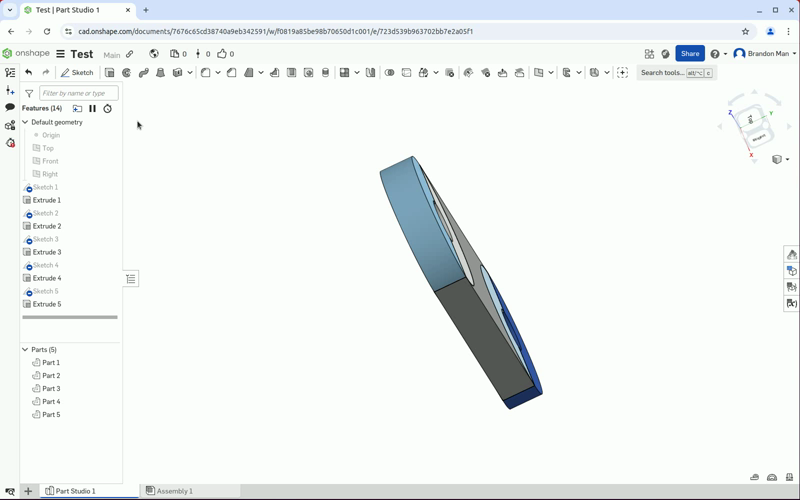
key(up, 2)
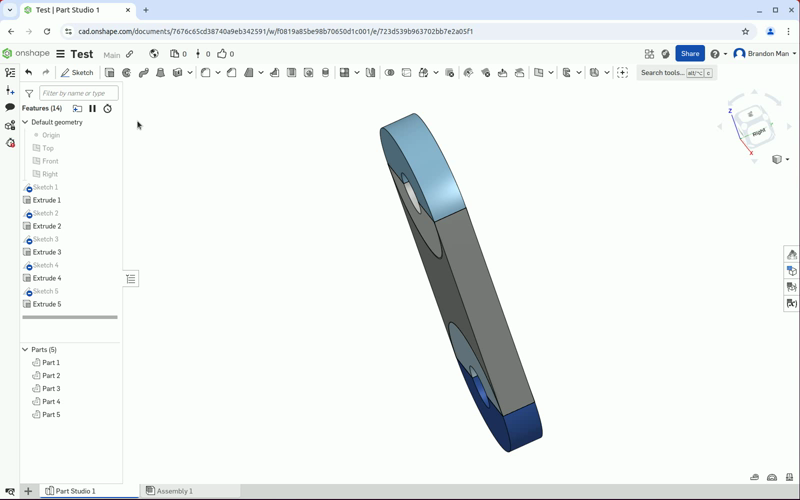
key(right, 2)
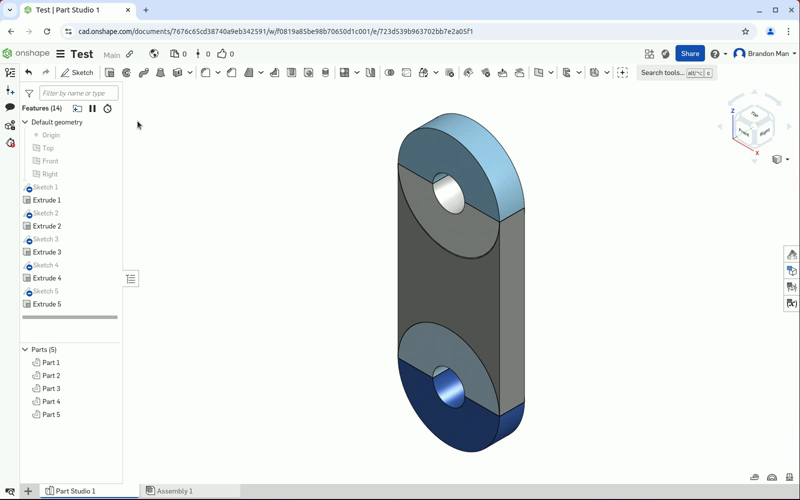
mouse_move(73, 189)
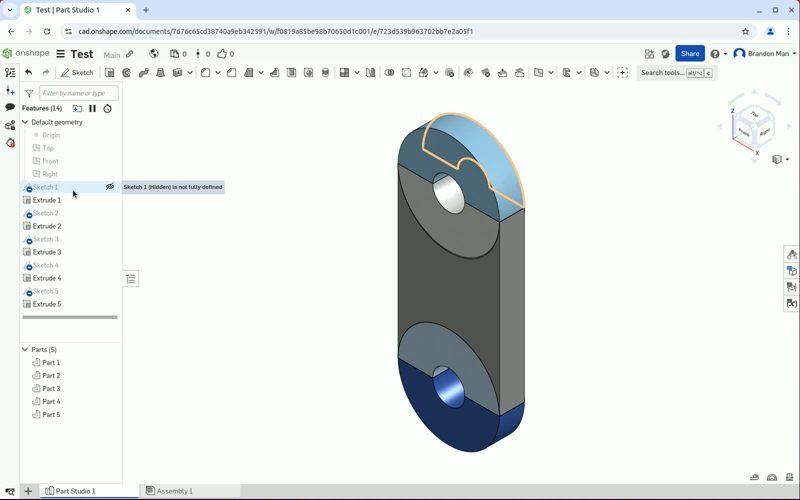
click(73, 189)